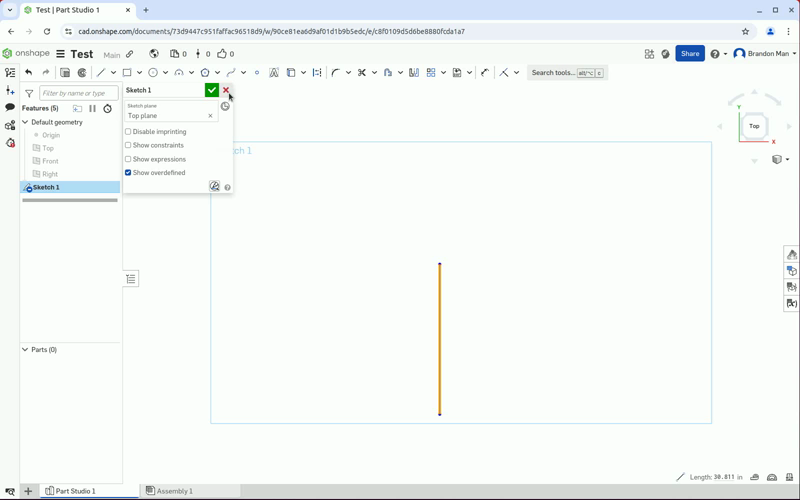
key(shift+h)
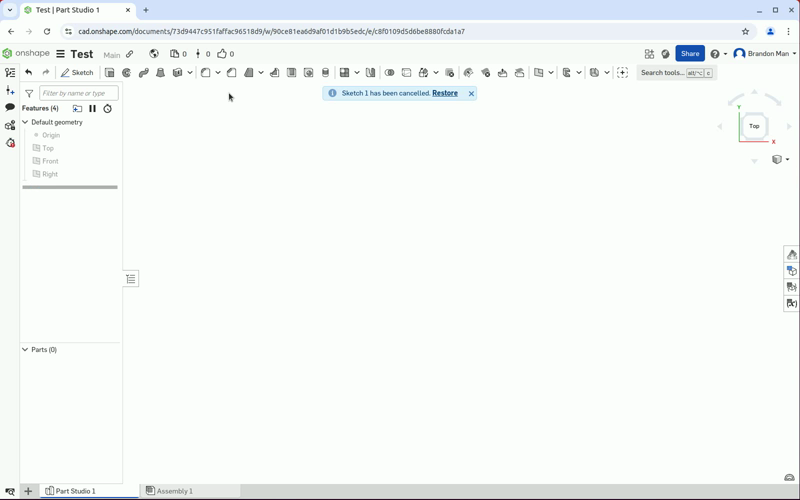
mouse_move(73, 352)
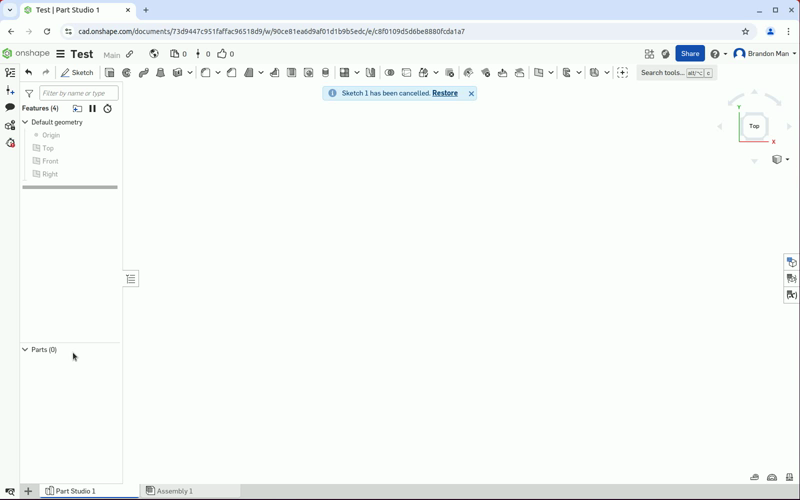
key(y)
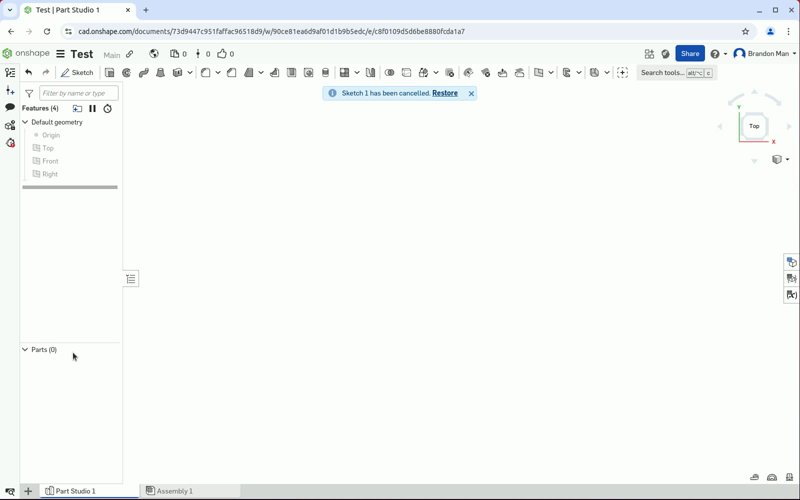
key(shift+p)
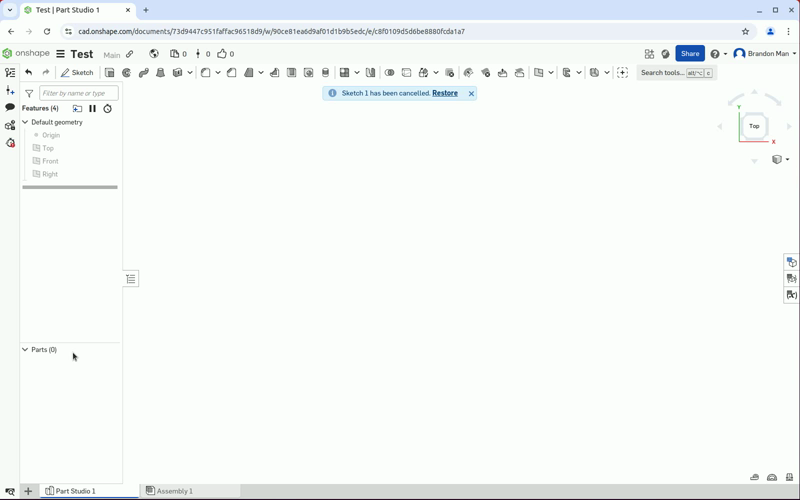
key(space)
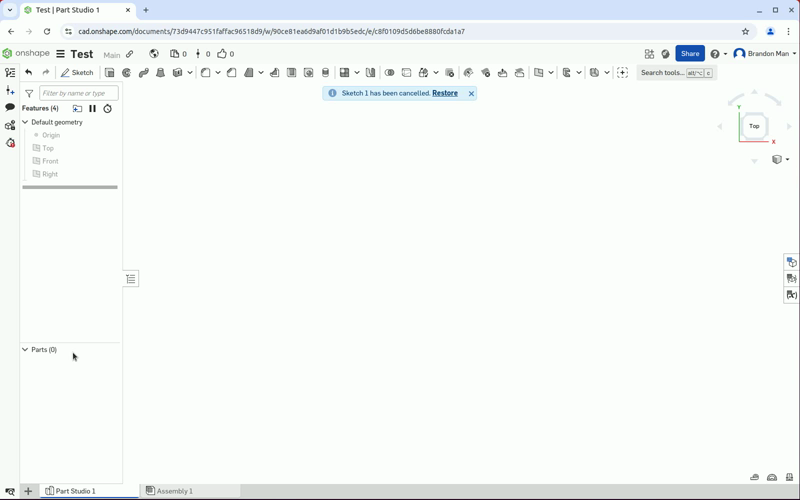
key_down(shift)
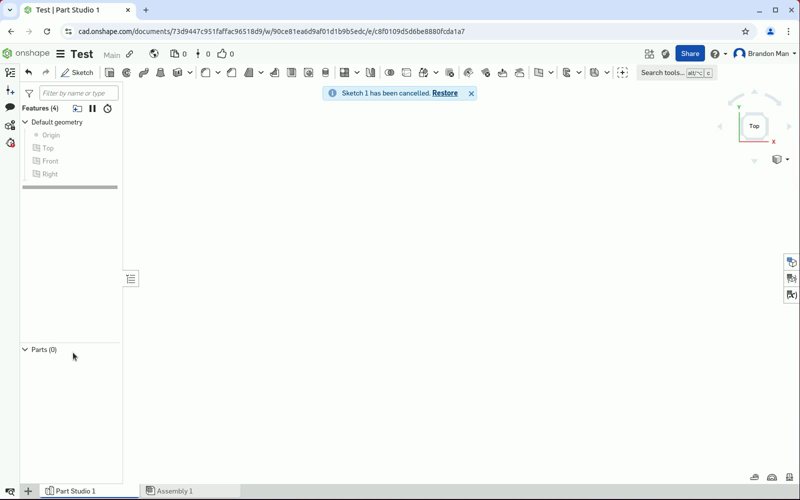
key(up)
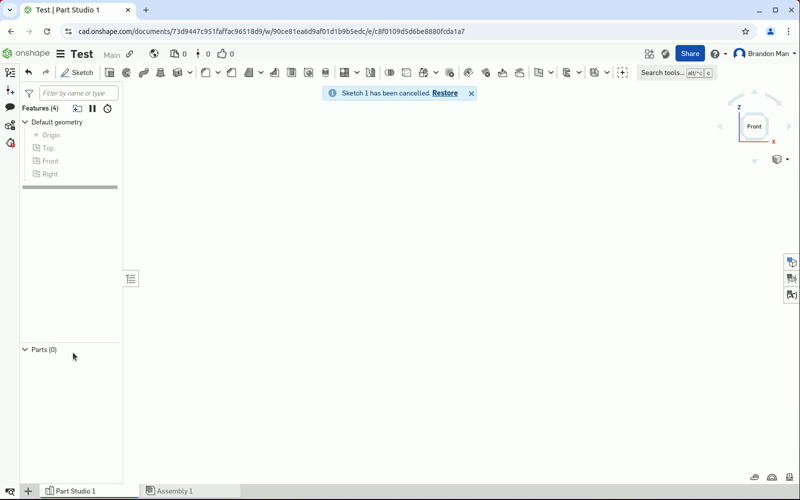
key_up(shift)
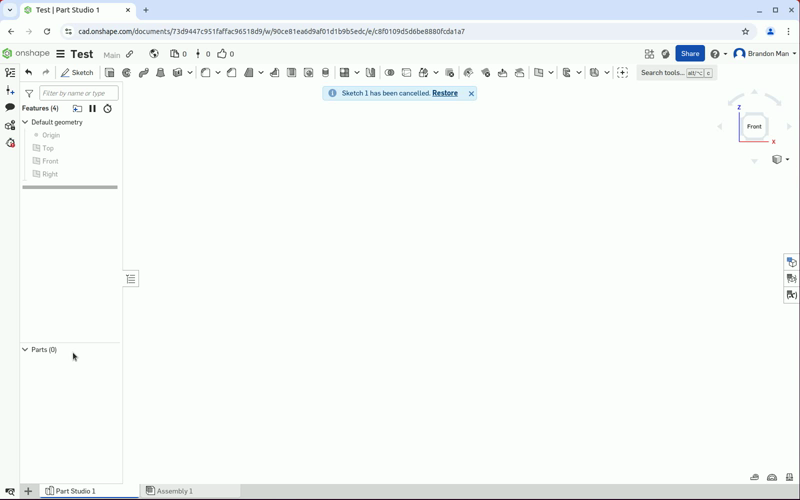
mouse_move(73, 352)
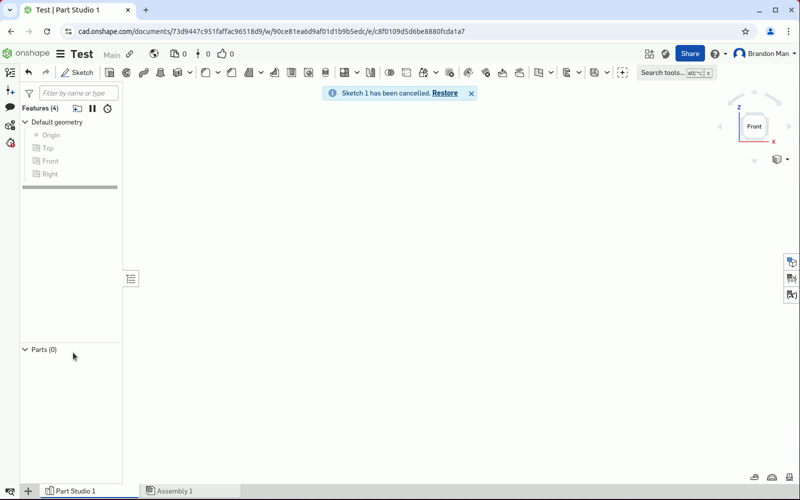
key(shift+y)
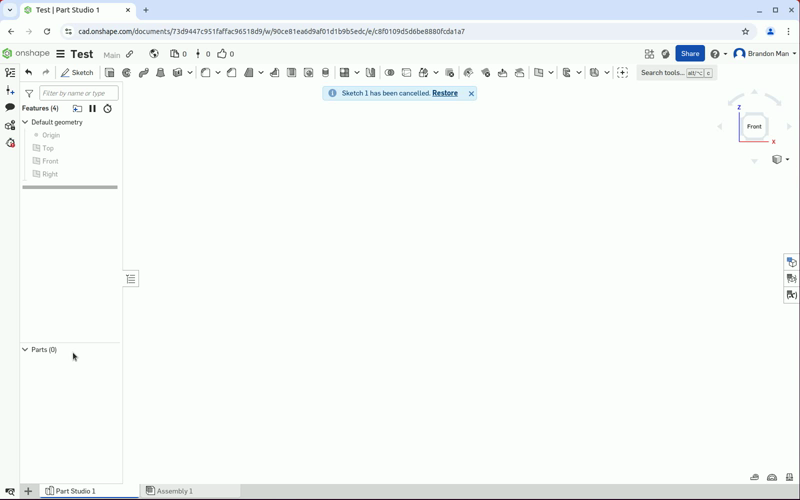
key(shift+s)
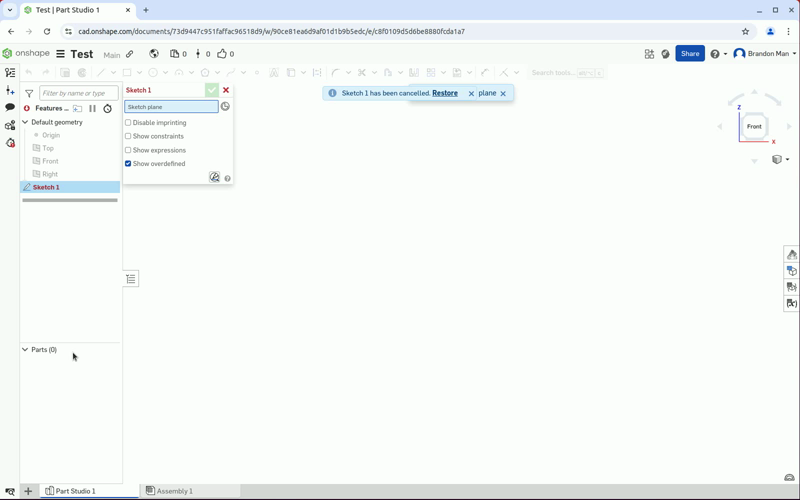
mouse_move(73, 163)
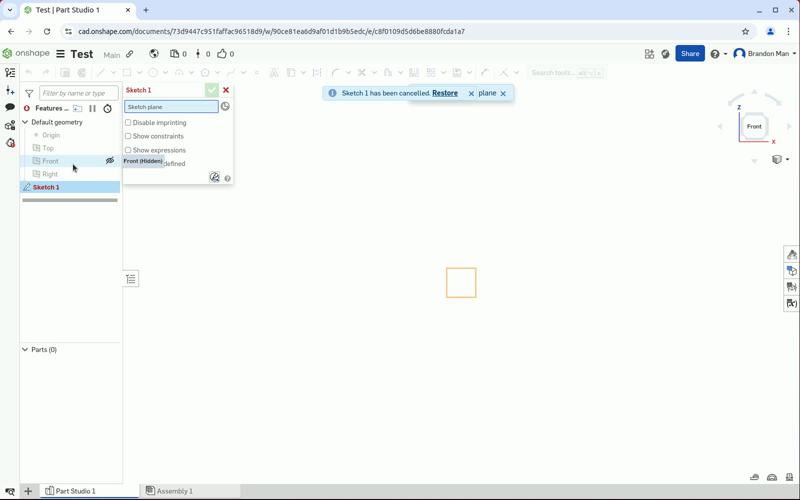
click(73, 163)
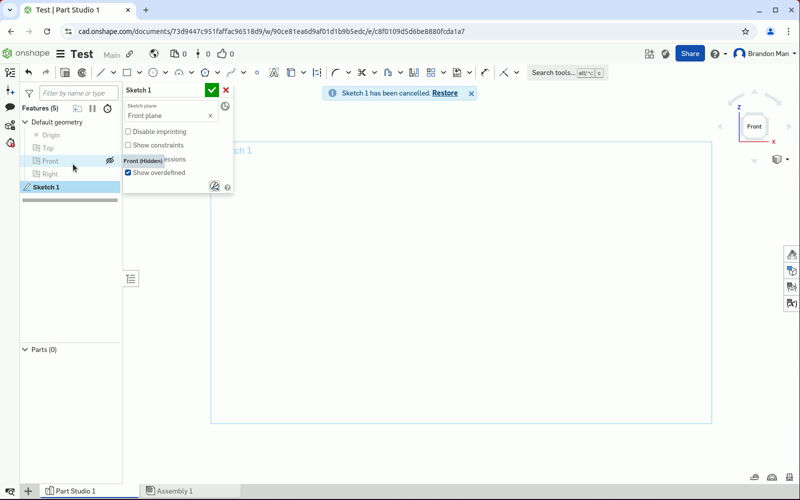
mouse_move(73, 352)
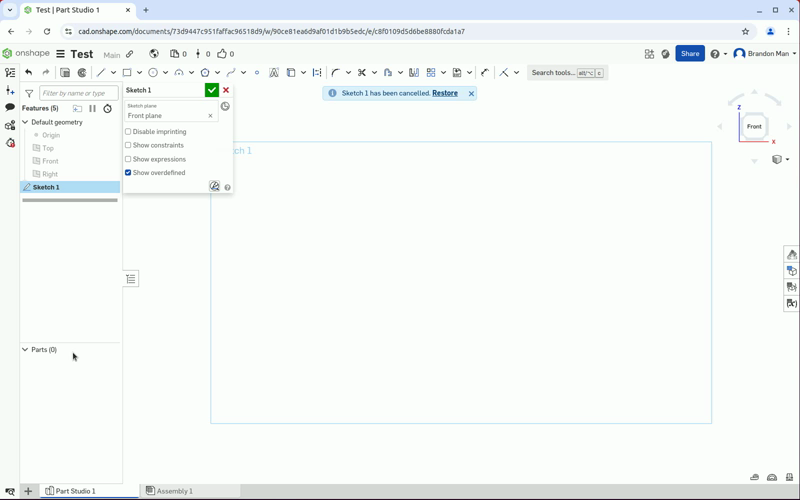
key(y)
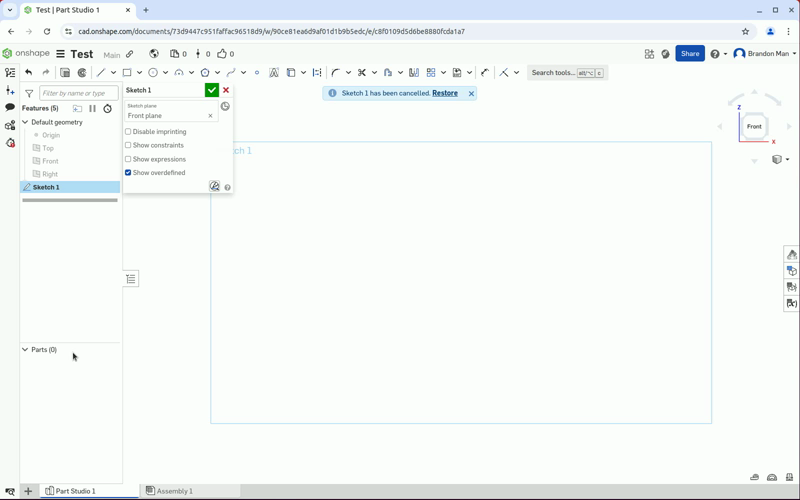
key(c)
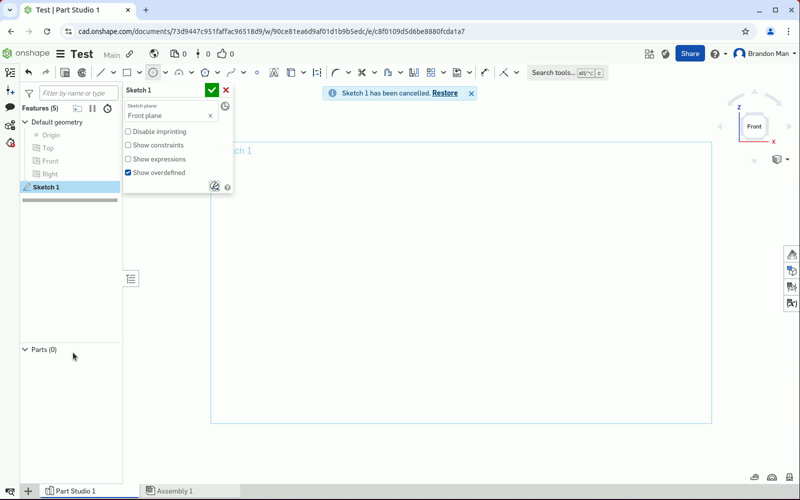
key_down(shift)
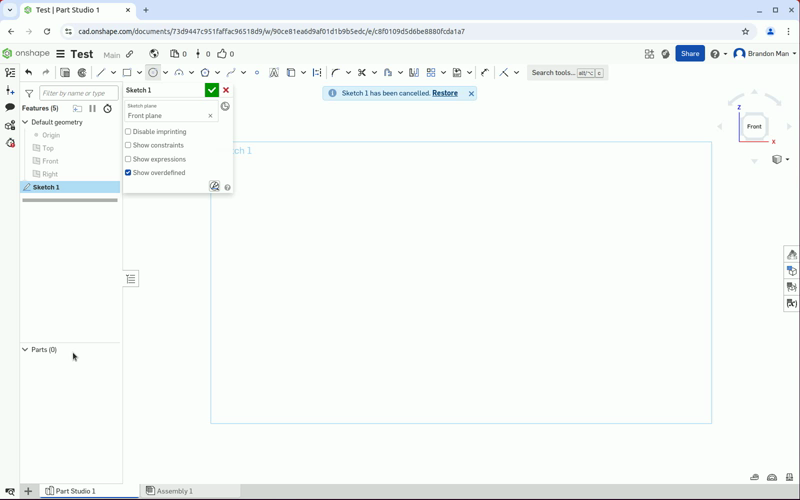
mouse_move(461, 282)
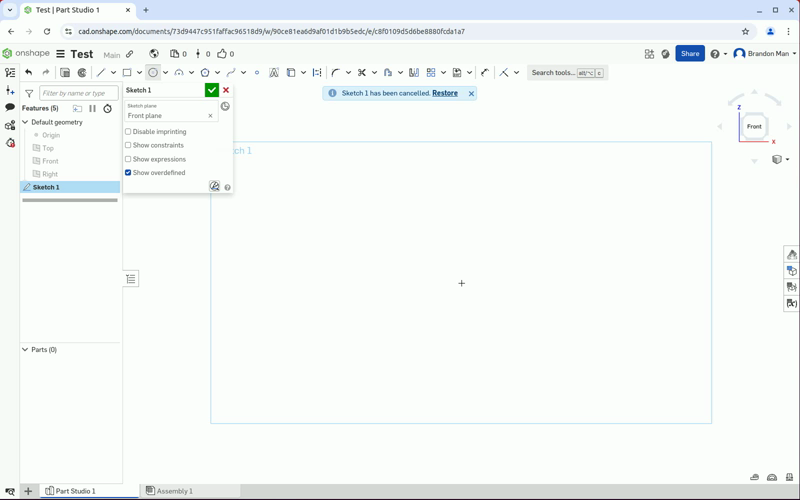
click(461, 282)
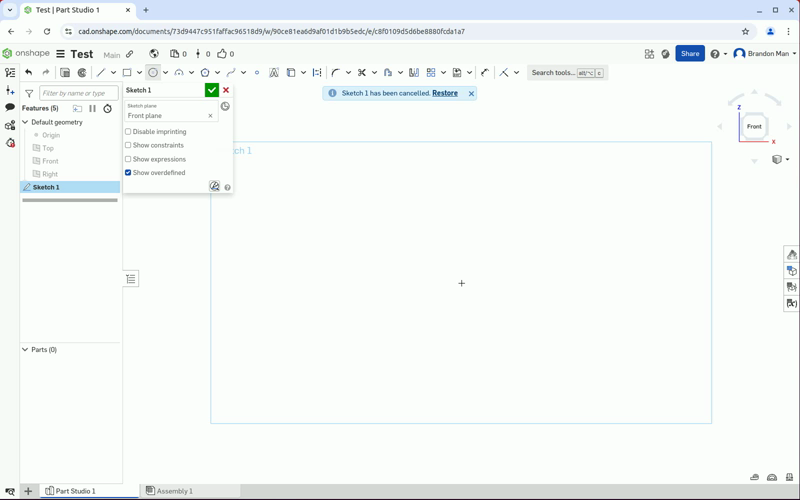
key_up(shift)
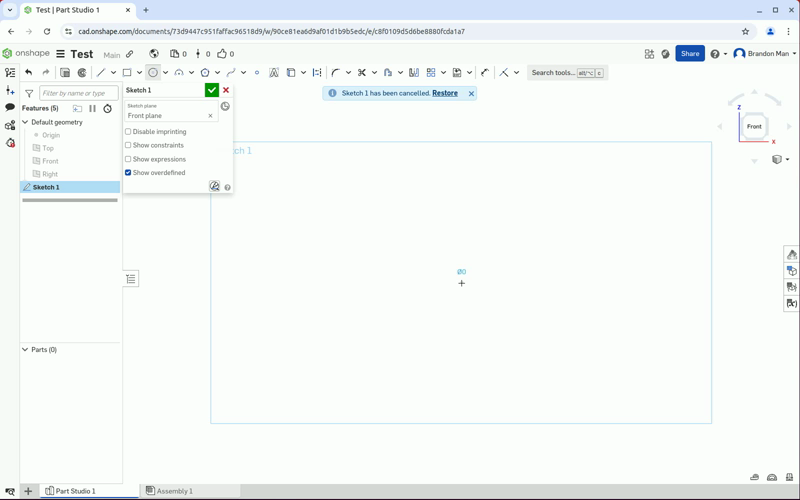
mouse_move(467, 282)
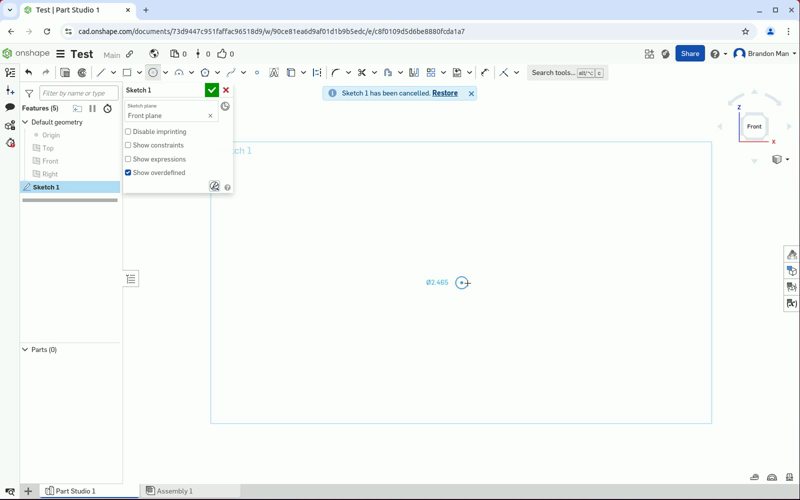
click(467, 282)
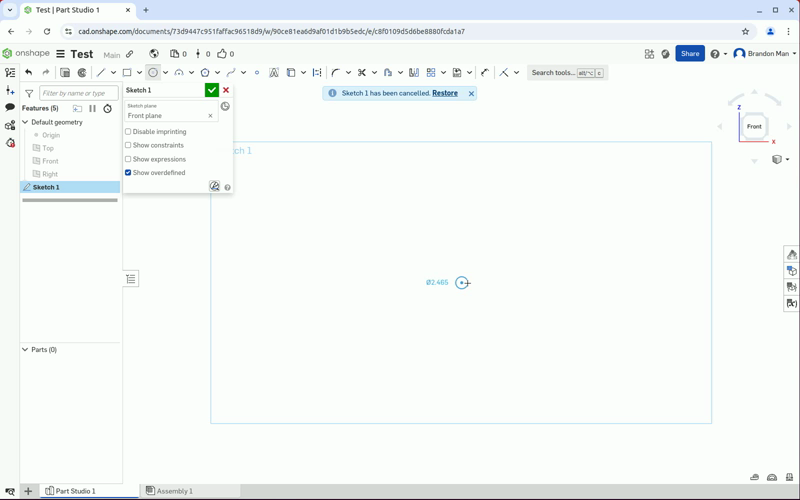
key(esc)
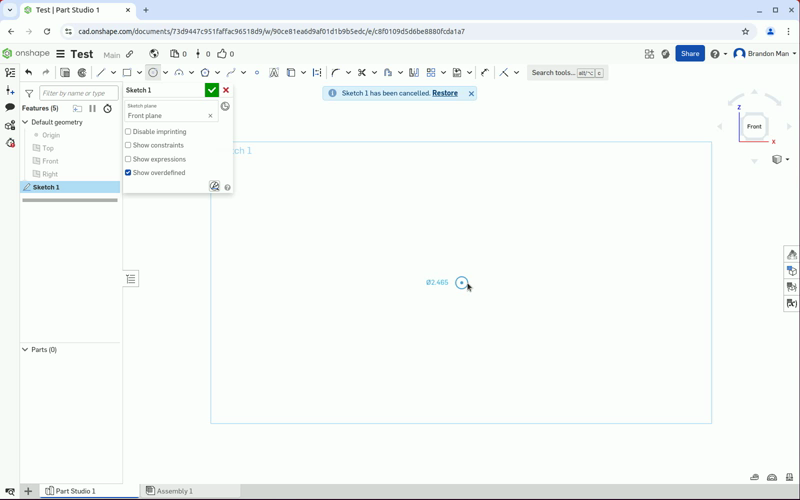
mouse_move(463, 282)
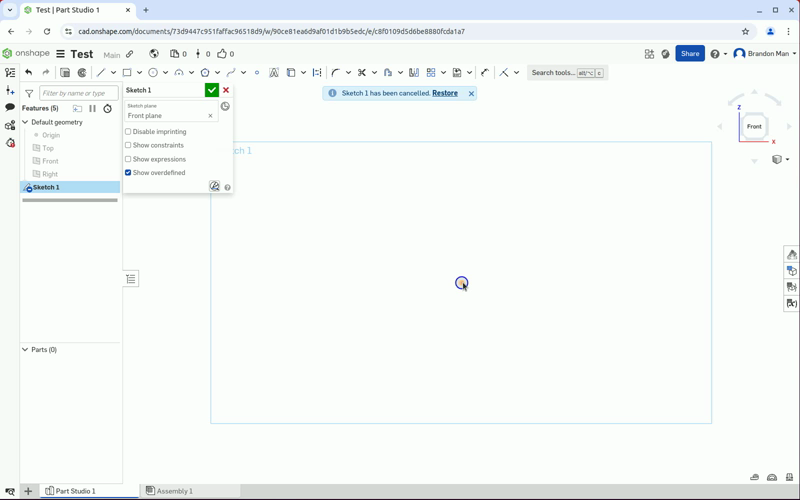
scroll(6)
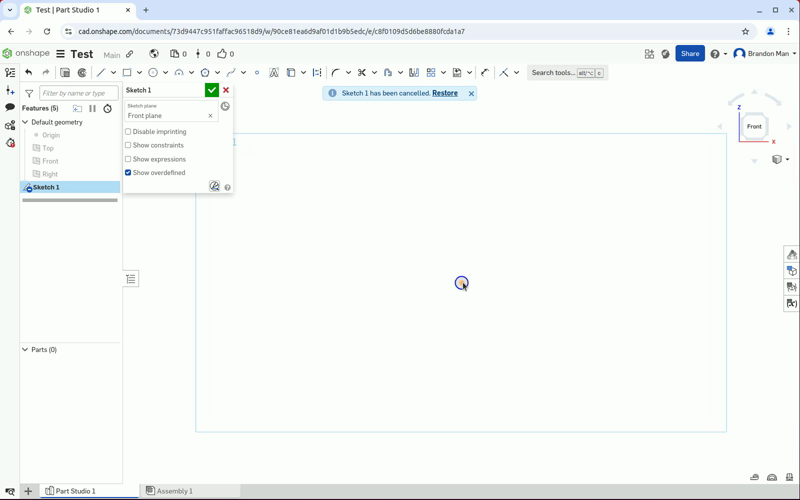
scroll(6)
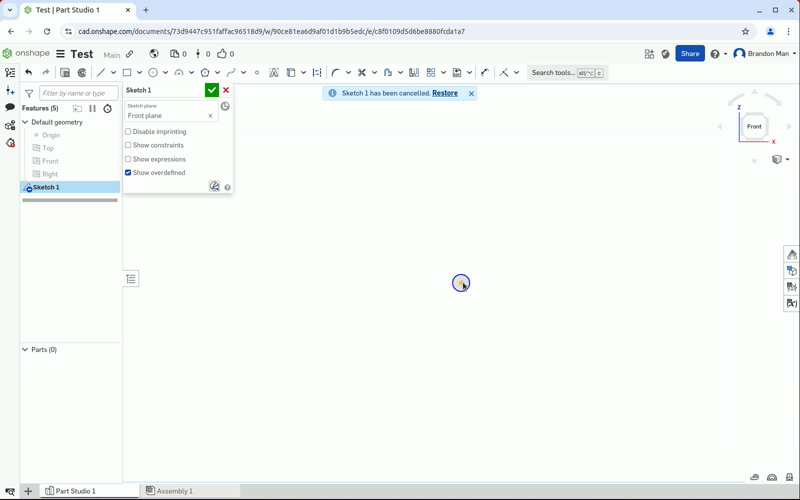
scroll(6)
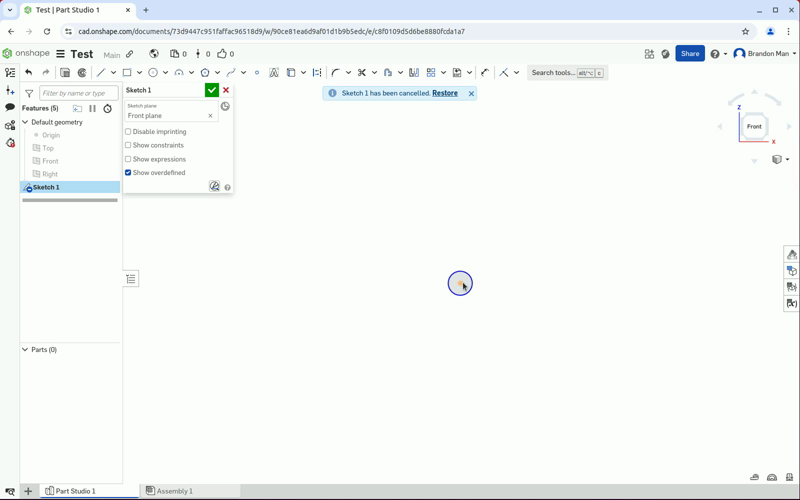
scroll(6)
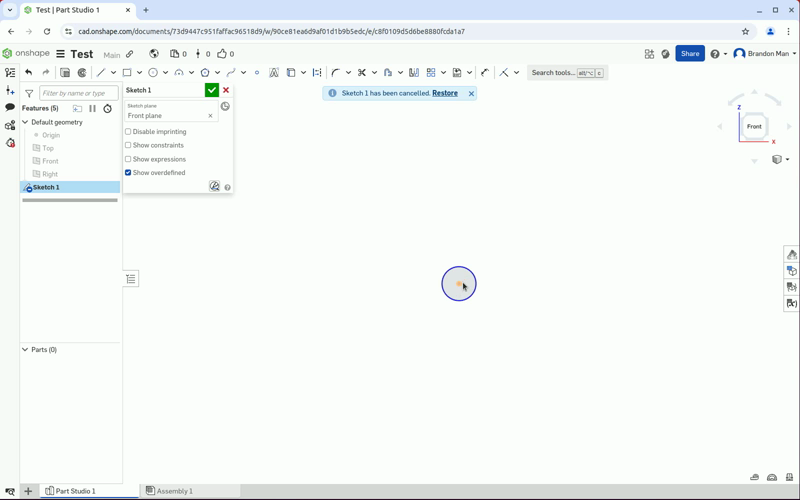
scroll(6)
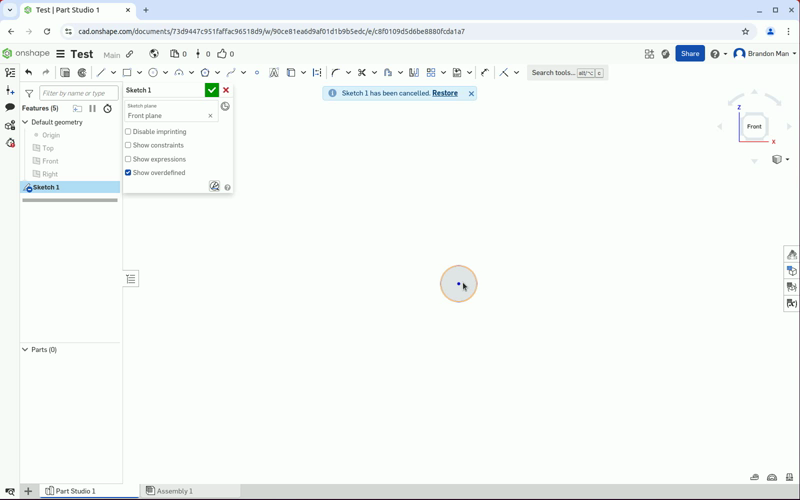
scroll(6)
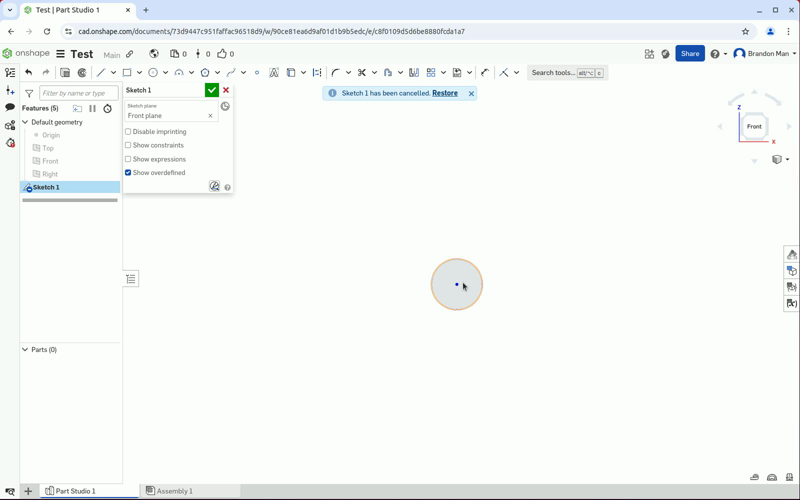
scroll(6)
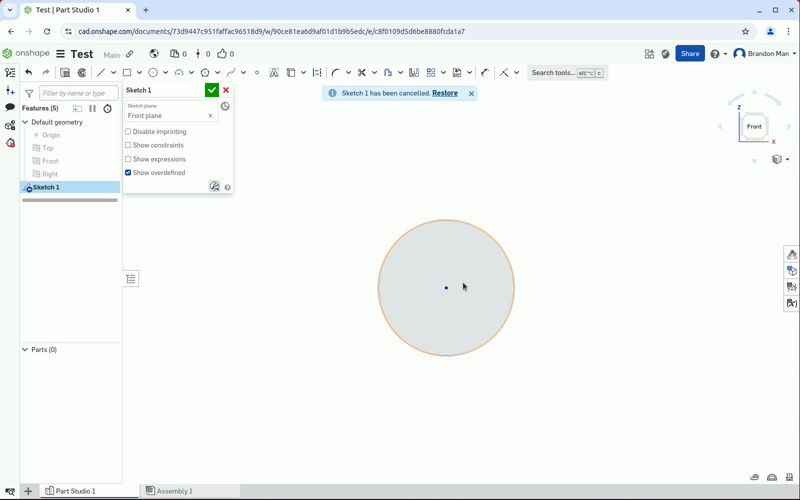
click(463, 282)
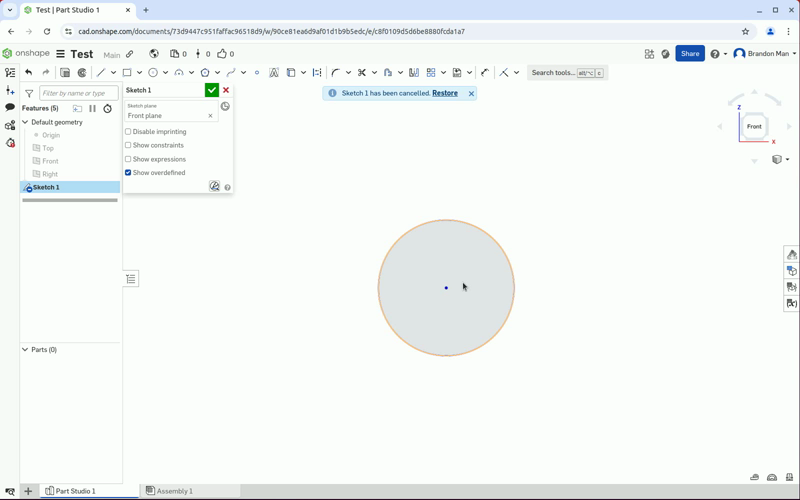
scroll(-6)
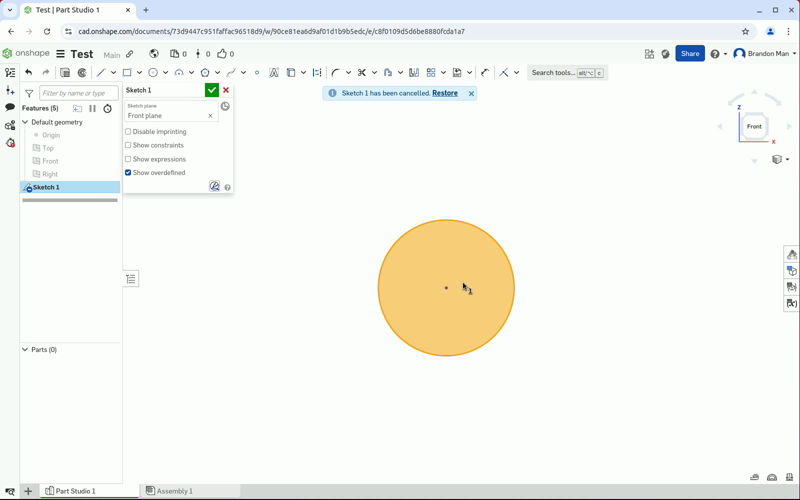
scroll(-6)
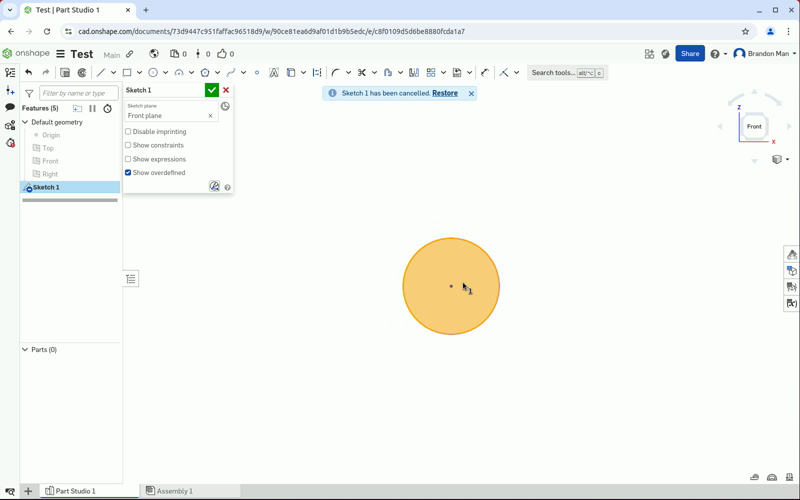
scroll(-6)
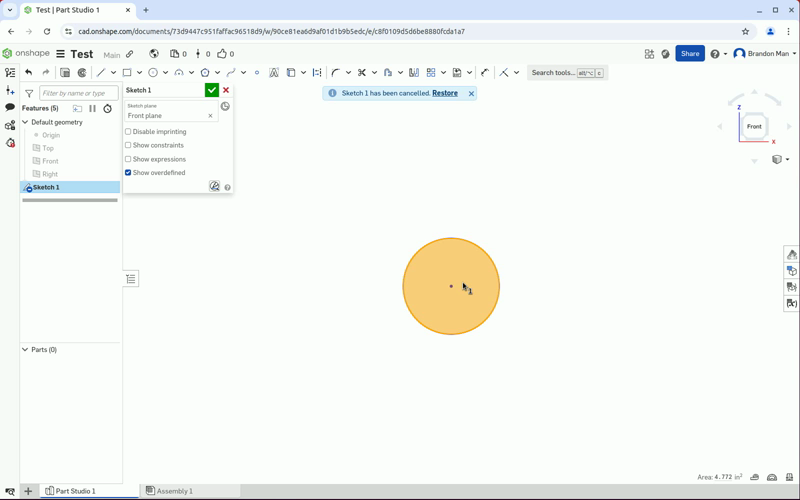
scroll(-6)
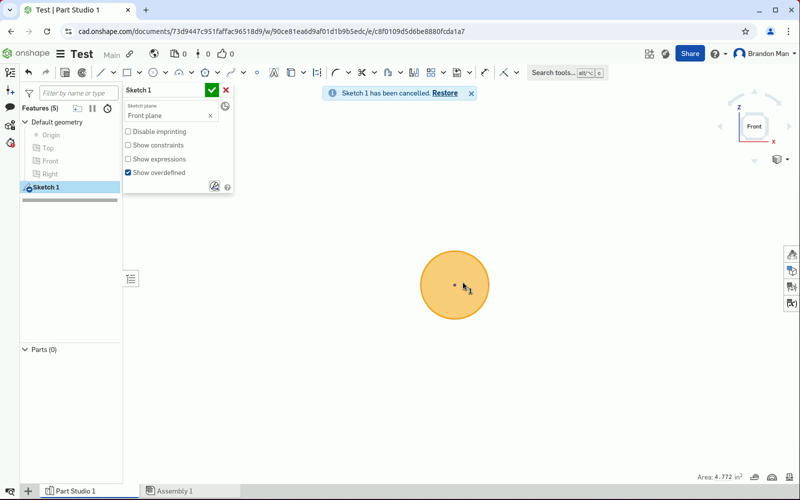
scroll(-6)
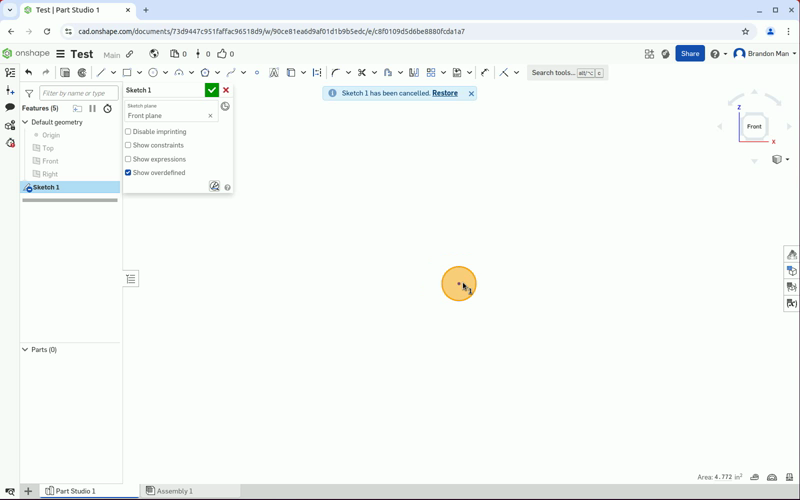
scroll(-6)
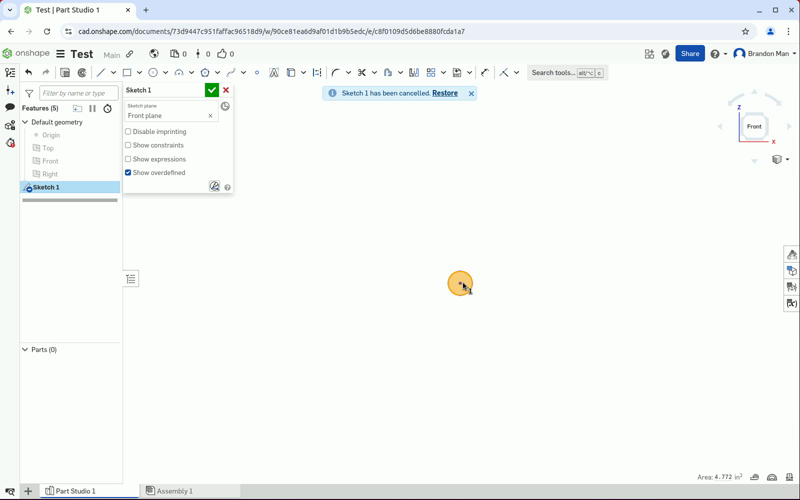
scroll(-6)
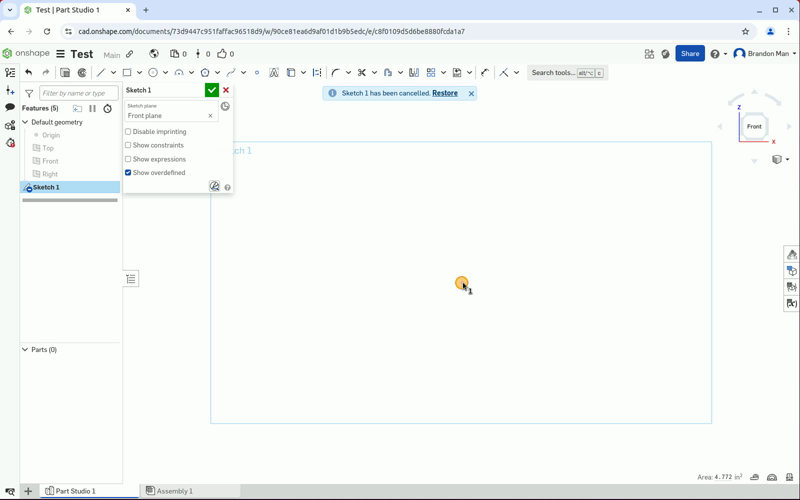
mouse_move(73, 352)
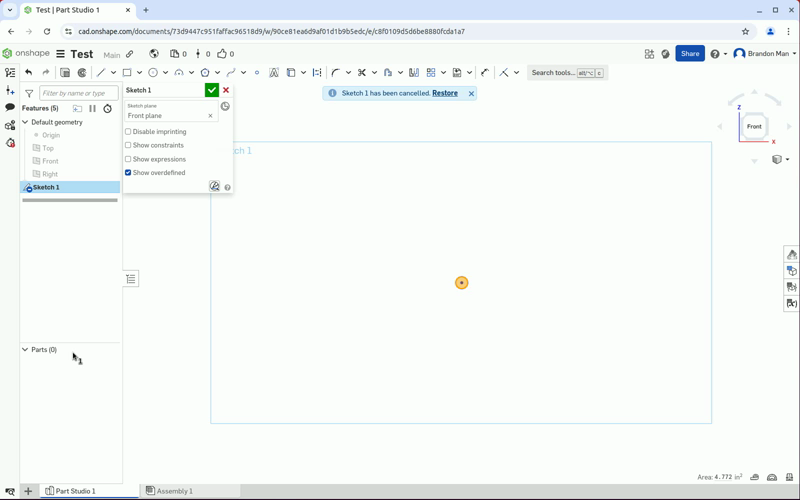
key(shift+y)
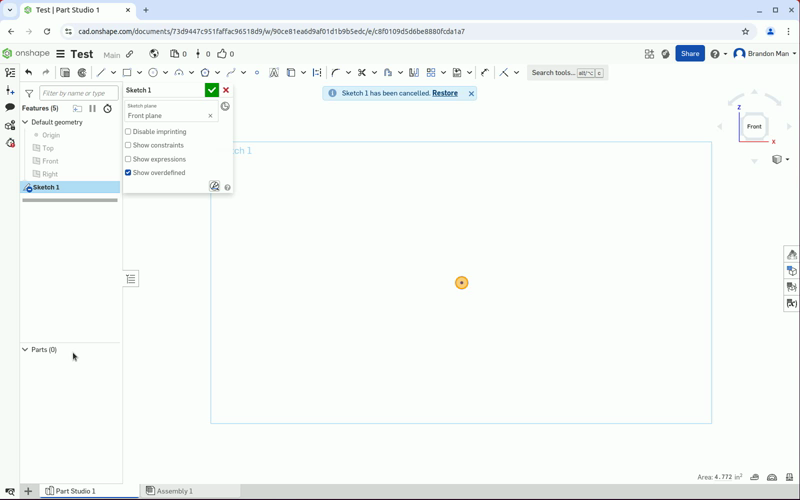
key(shift+e)
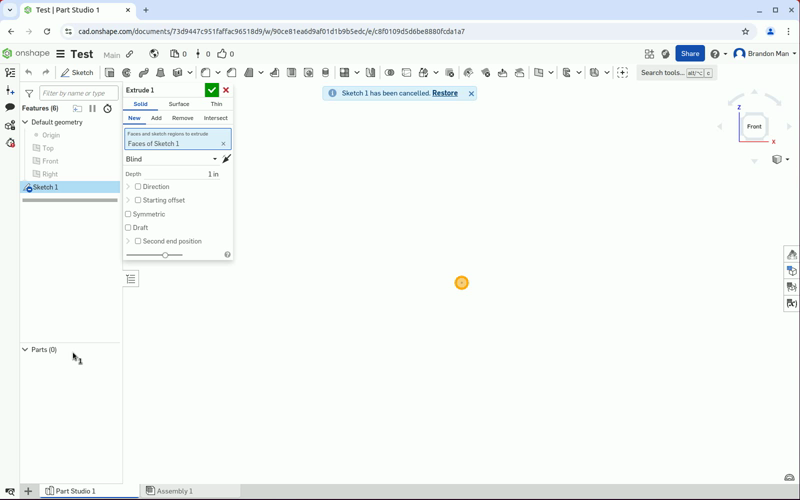
mouse_move(143, 106)
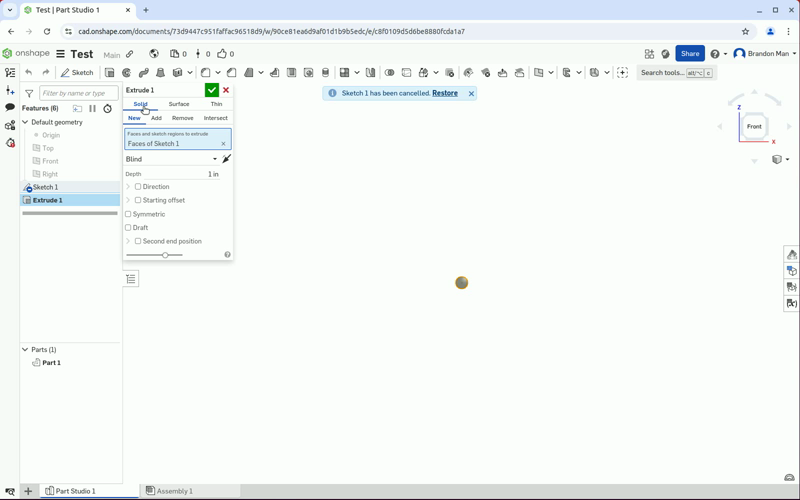
click(143, 106)
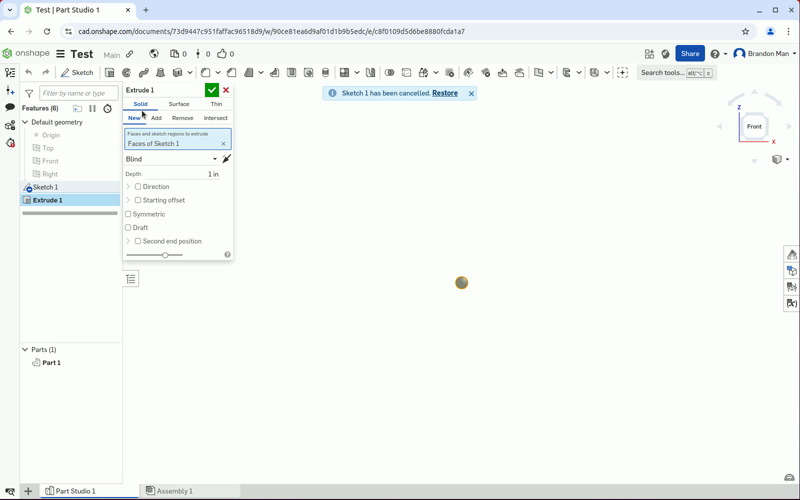
mouse_move(137, 120)
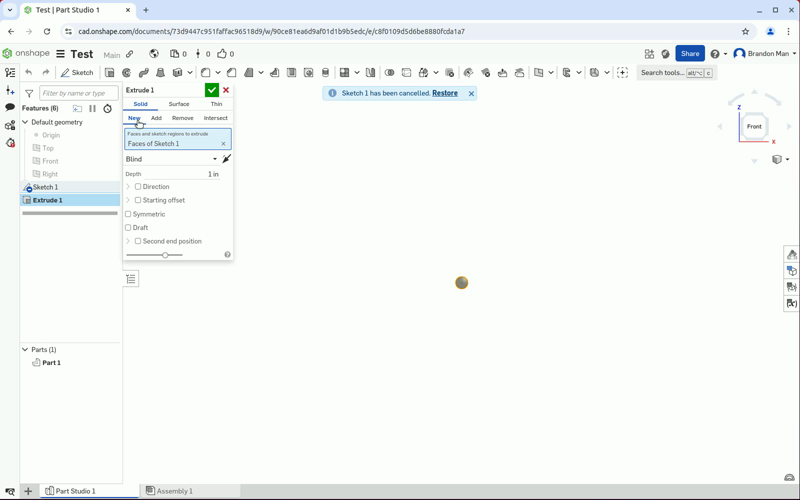
click(137, 120)
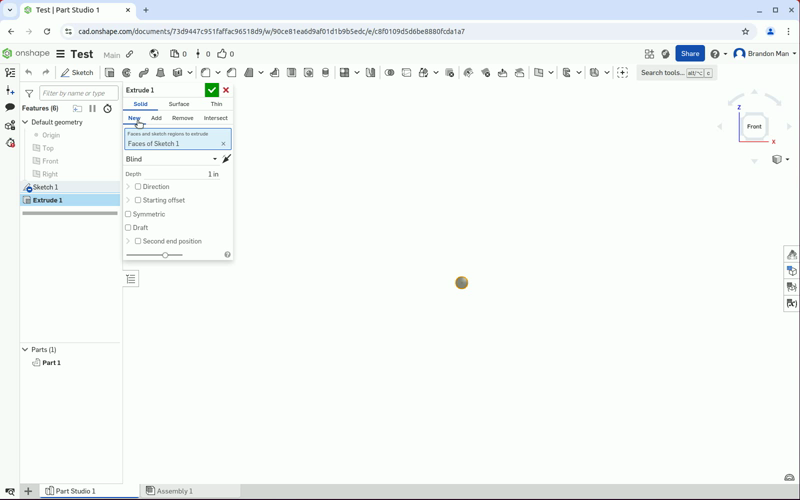
key(tab, 4)
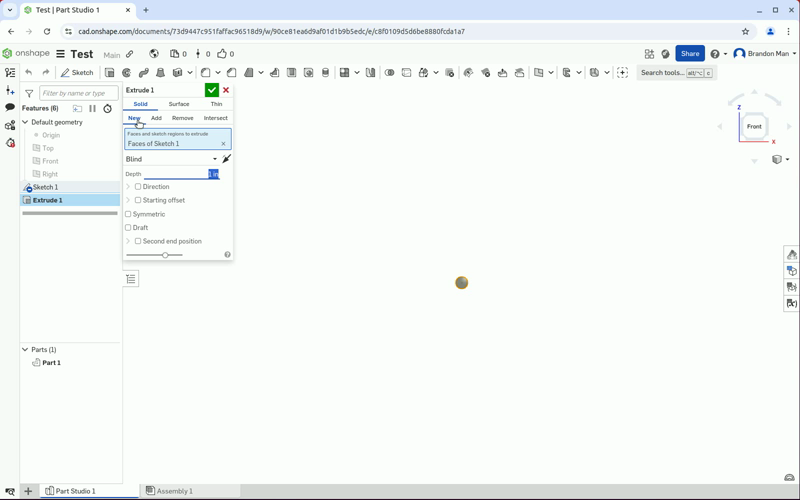
text(23.108)
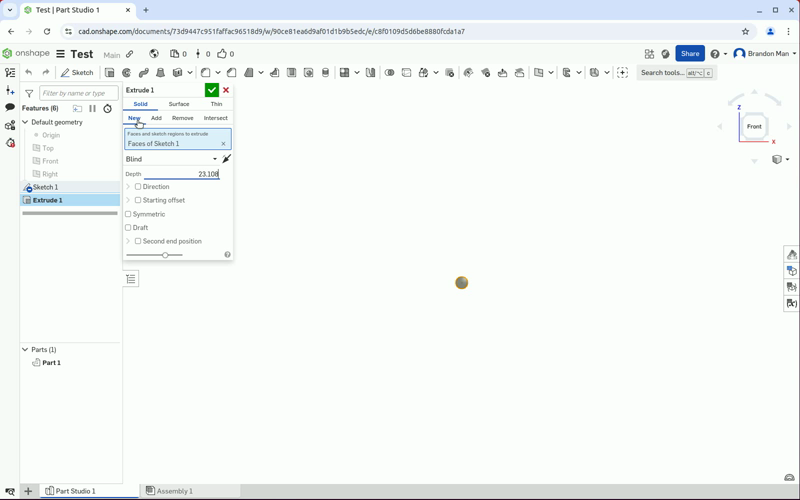
key(enter)
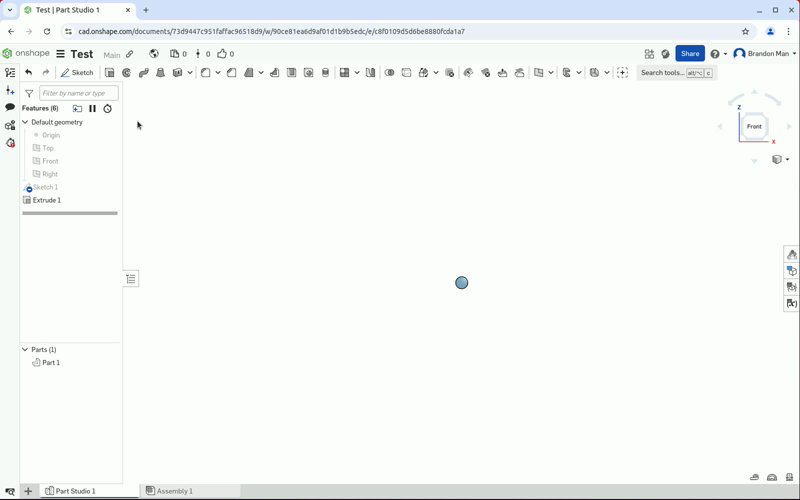
key(shift+h)
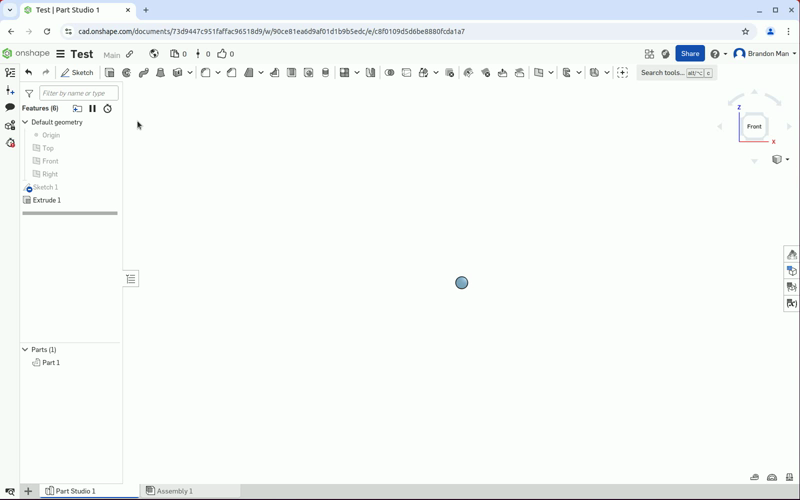
key(shift+h)
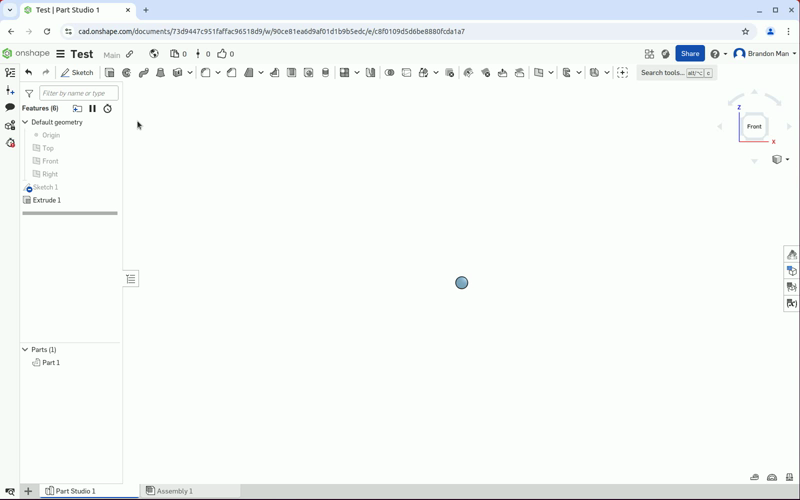
mouse_move(73, 189)
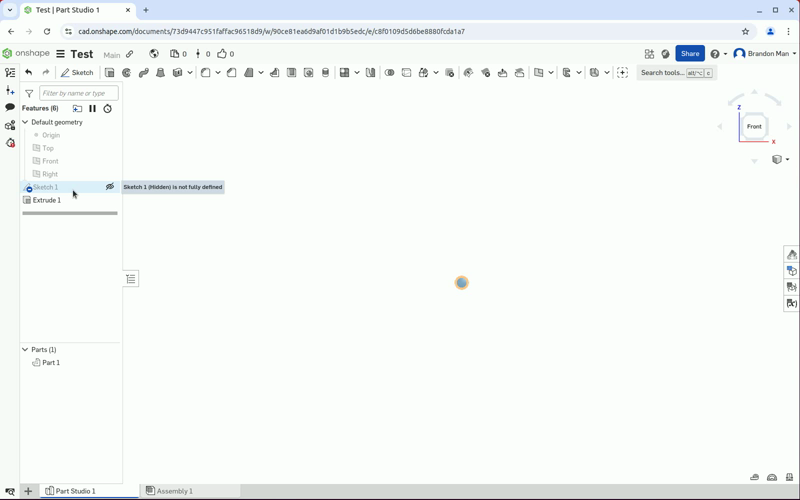
click(73, 189)
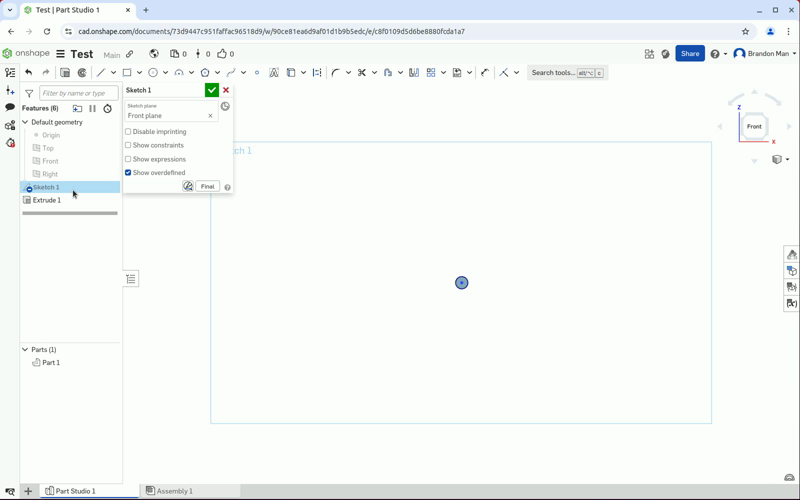
mouse_move(229, 92)
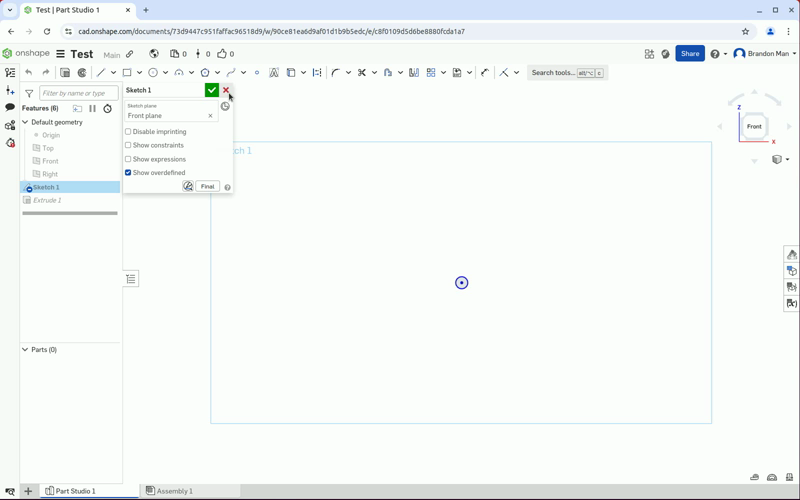
click(229, 92)
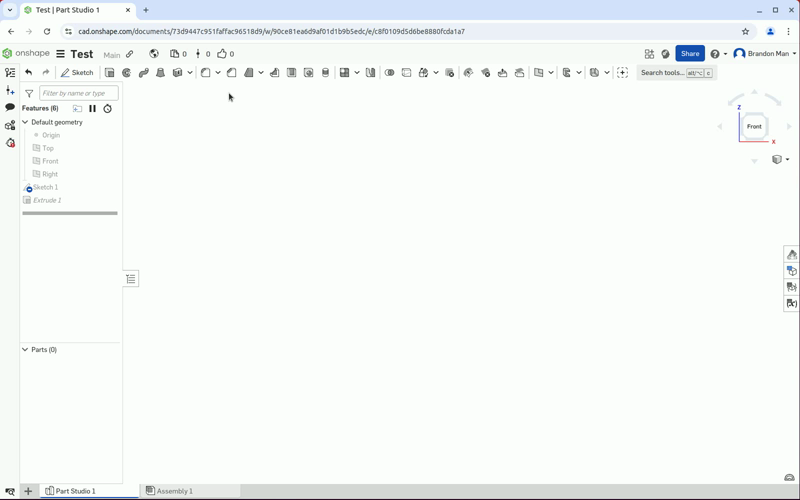
mouse_move(541, 75)
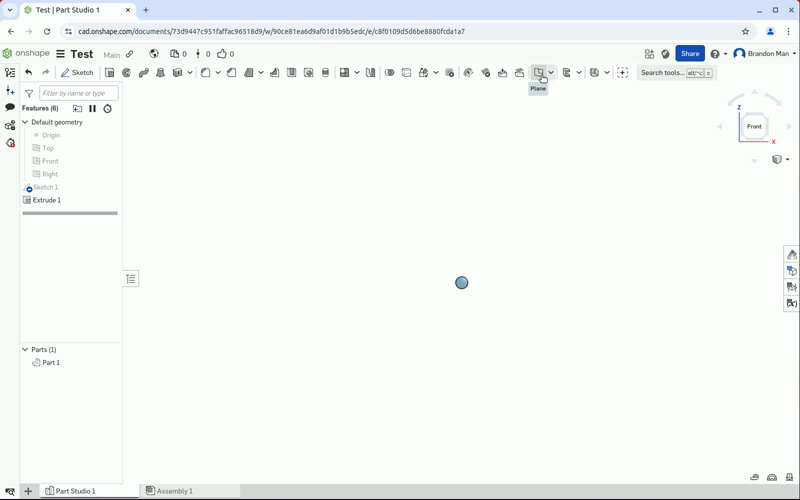
click(541, 75)
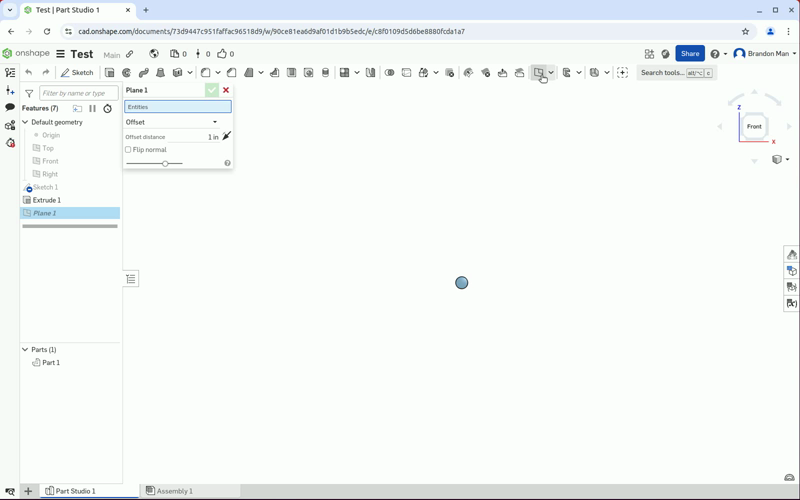
mouse_move(73, 163)
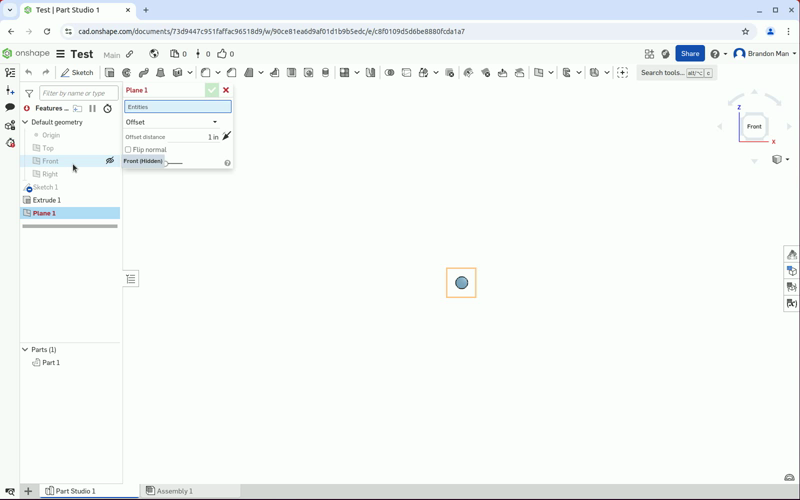
click(73, 163)
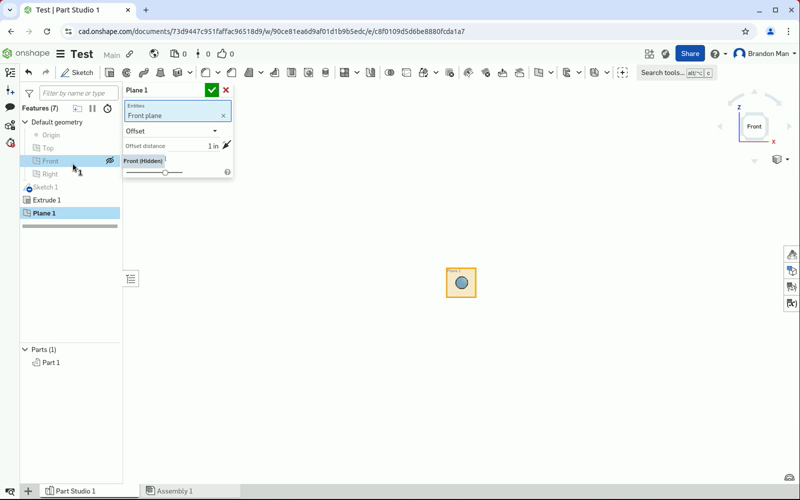
key(tab, 2)
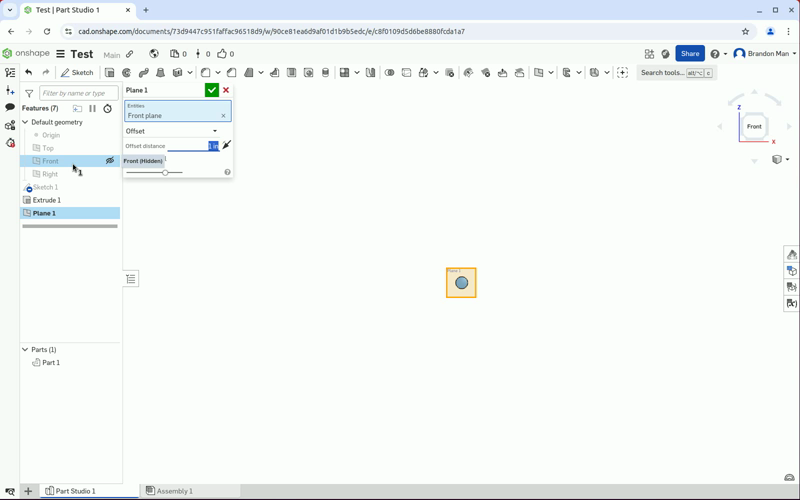
text(23.108)
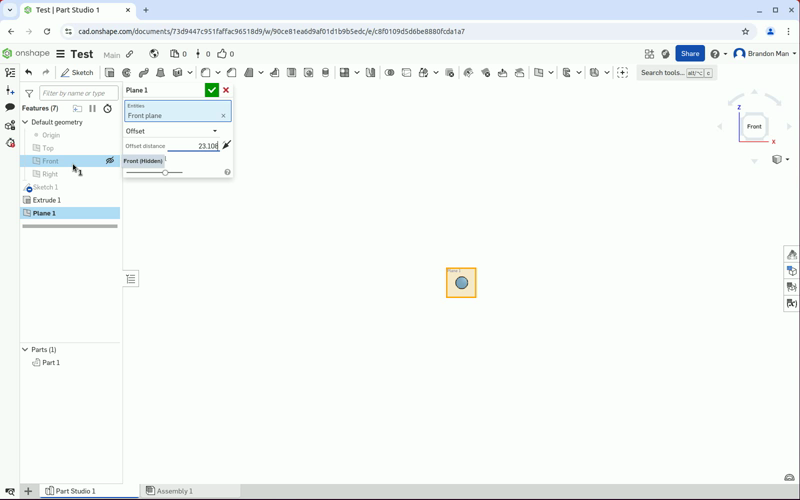
key(enter, 2)
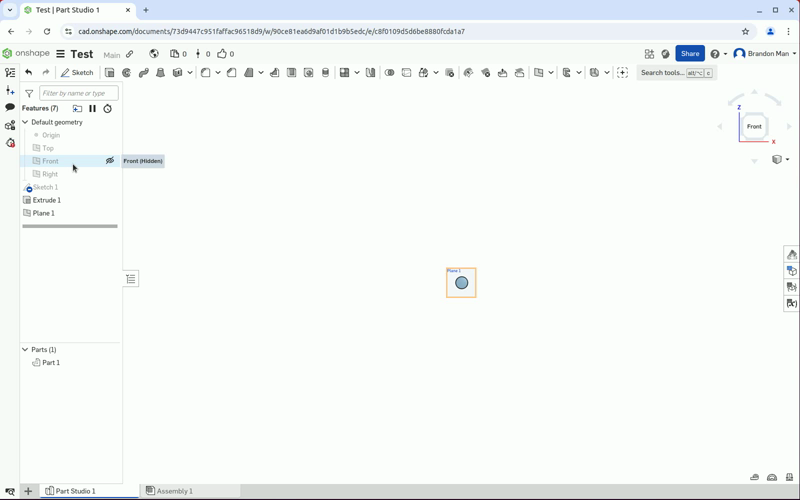
key(shift+s)
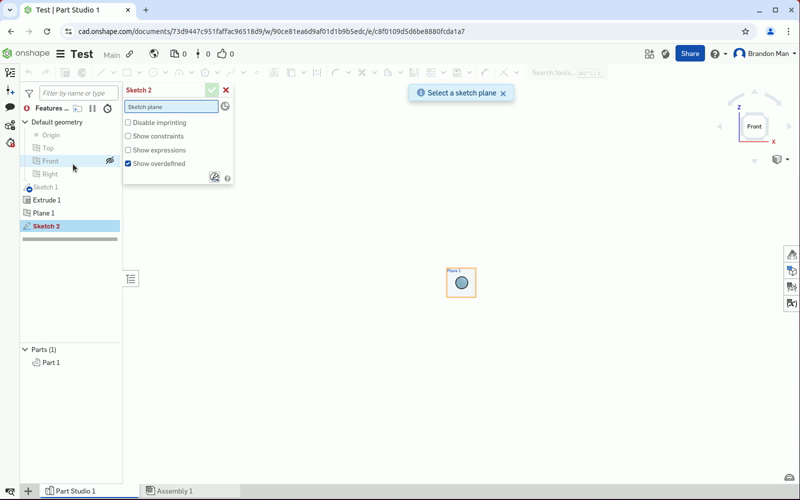
mouse_move(73, 215)
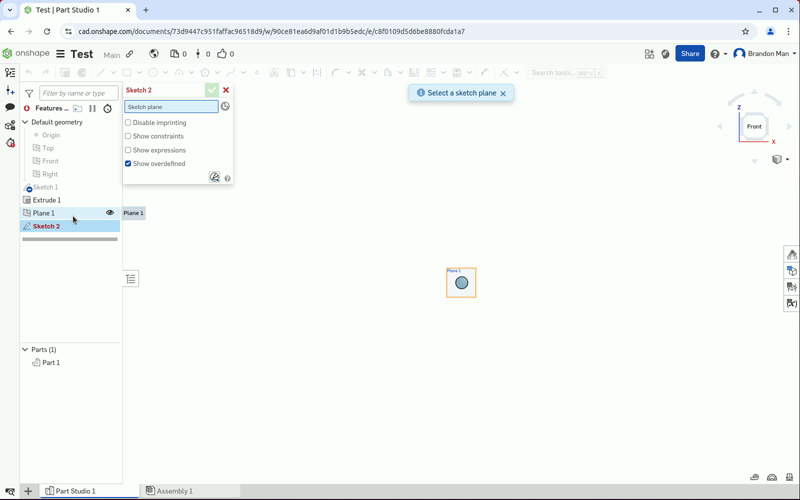
click(73, 215)
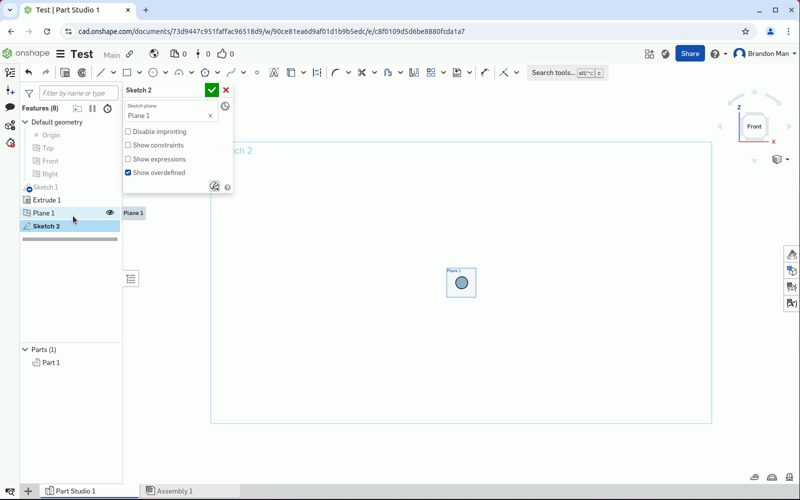
mouse_move(73, 352)
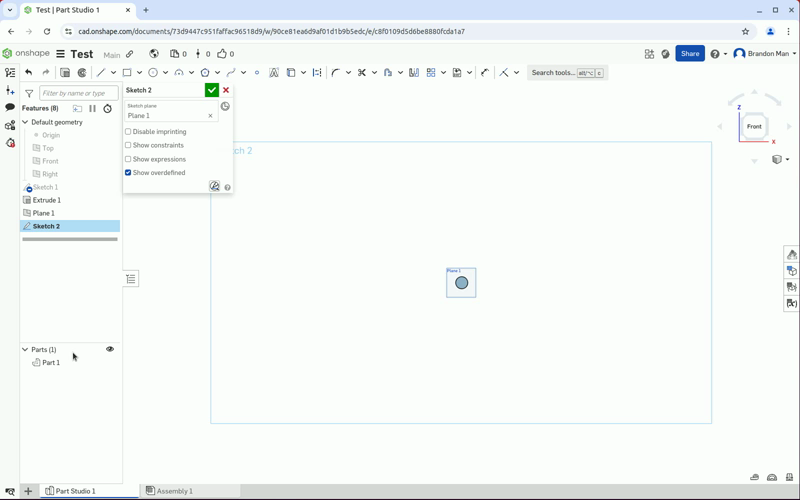
key(y)
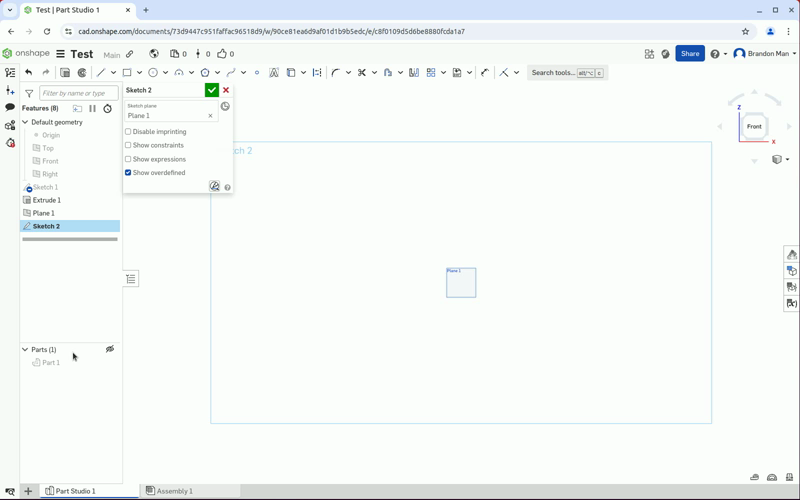
key(c)
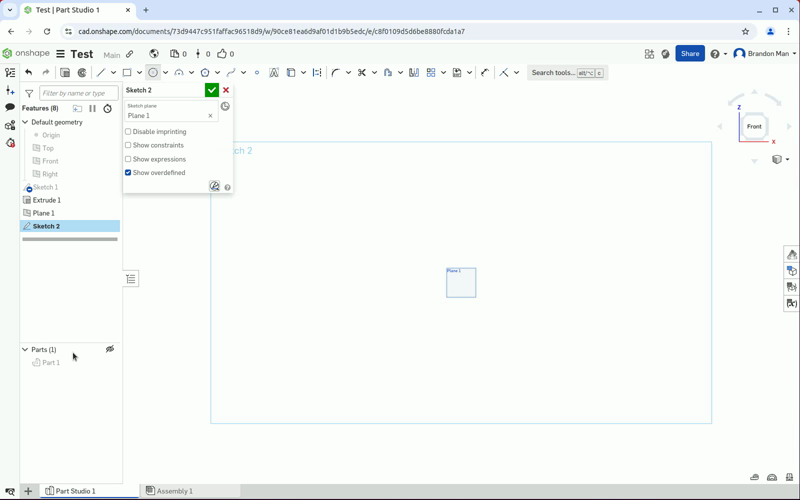
key_down(shift)
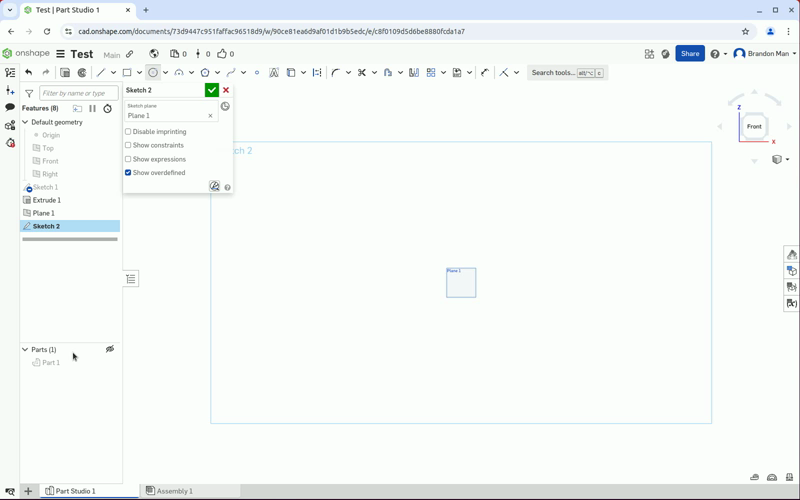
mouse_move(461, 282)
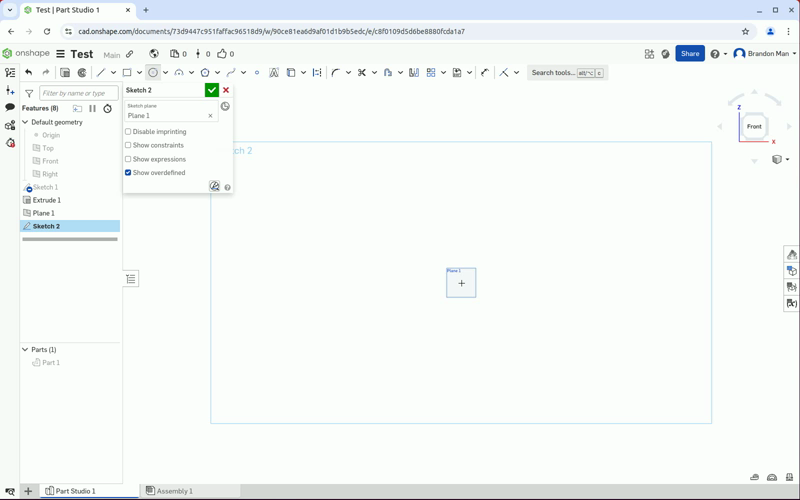
click(461, 282)
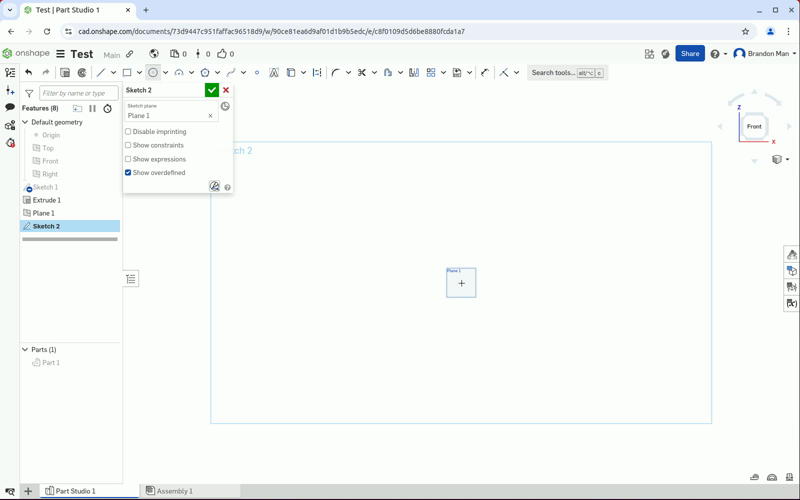
key_up(shift)
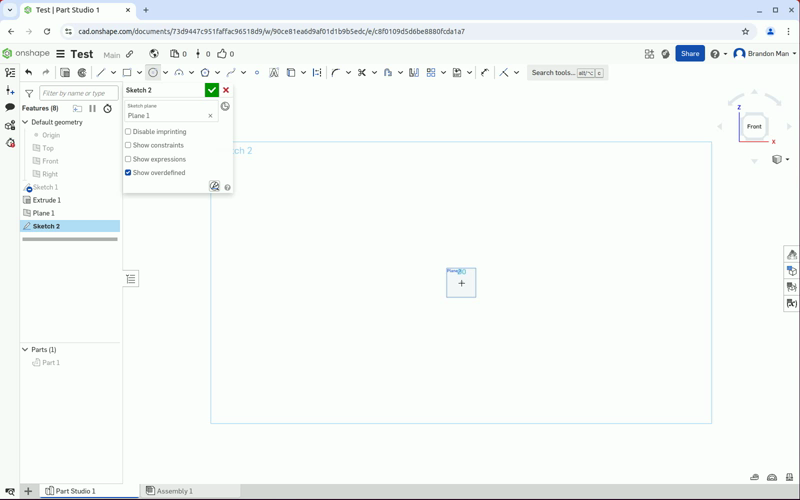
mouse_move(467, 282)
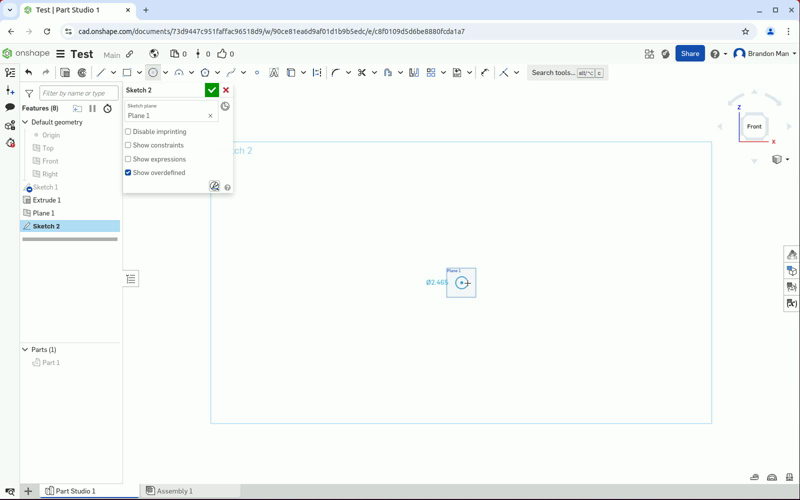
click(467, 282)
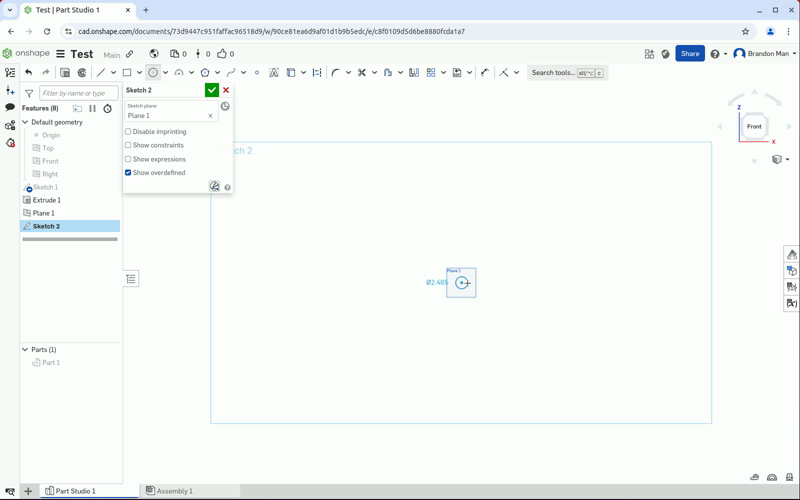
key(esc)
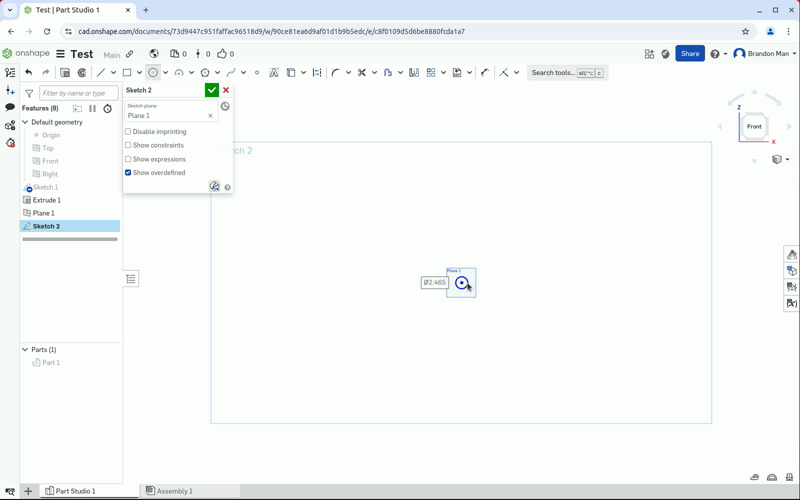
key(l)
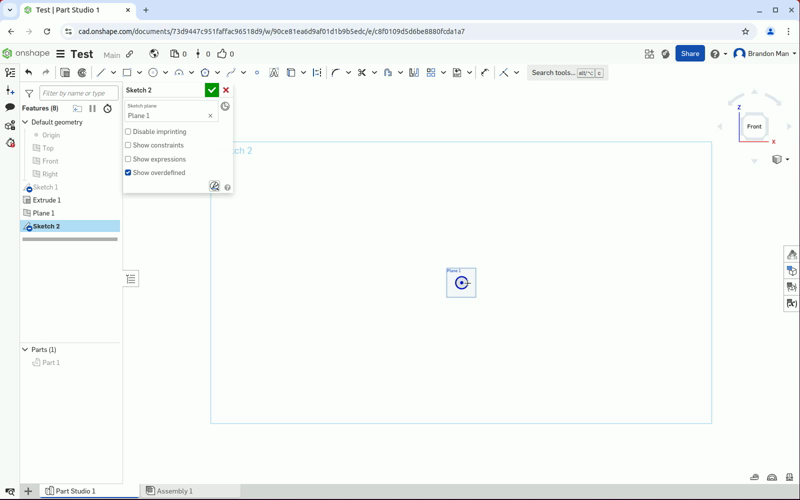
key_down(shift)
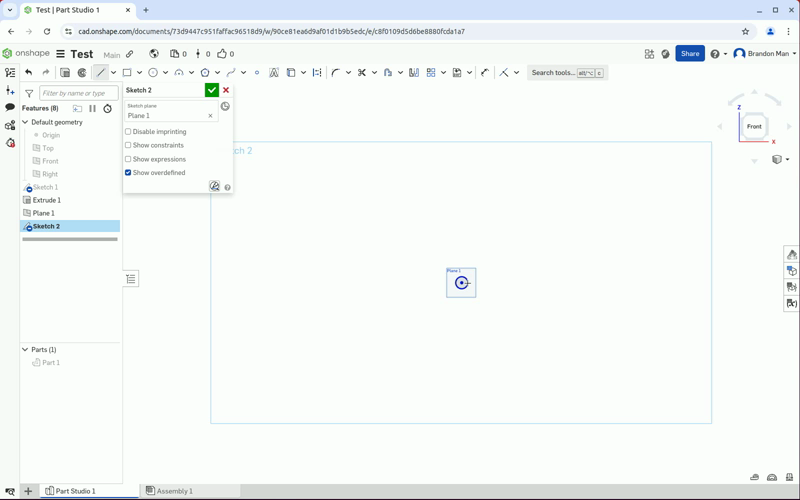
mouse_move(458, 286)
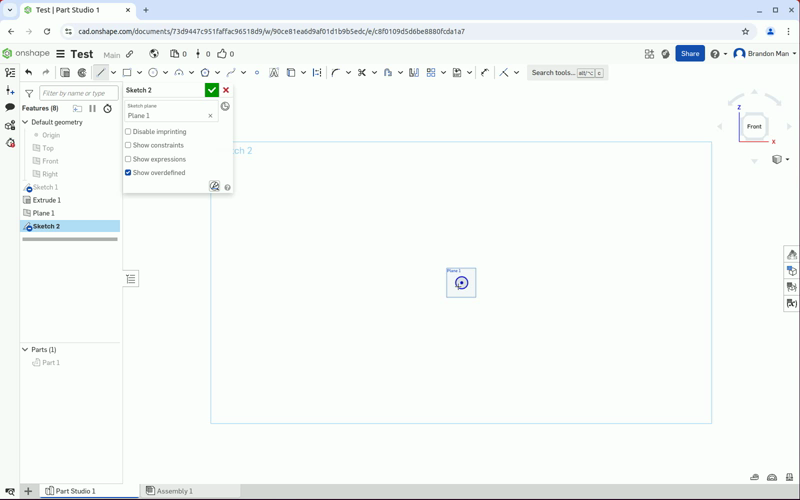
click(458, 286)
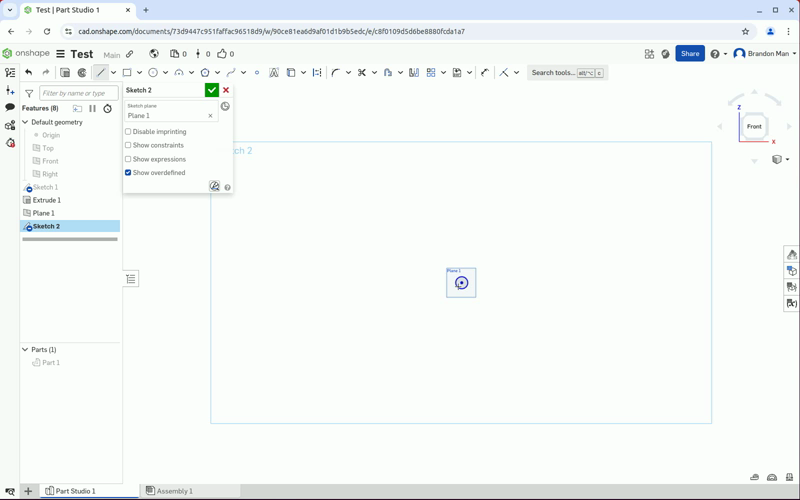
key_up(shift)
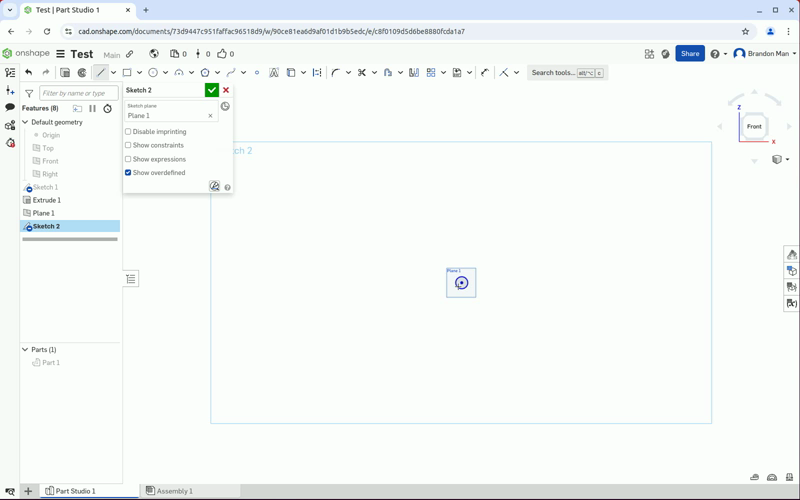
key_down(shift)
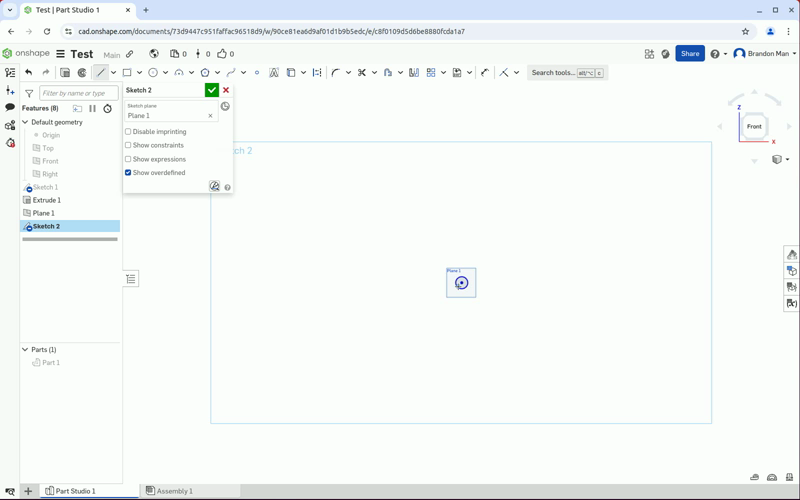
mouse_move(488, 286)
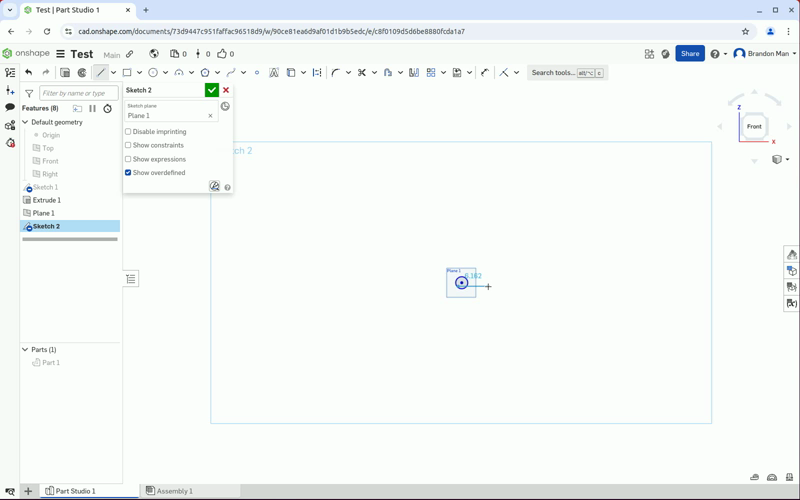
mouse_move(458, 279)
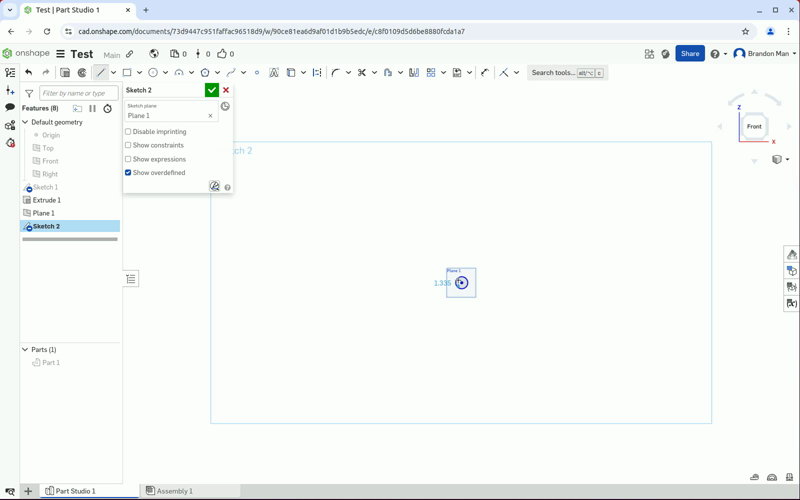
scroll(6)
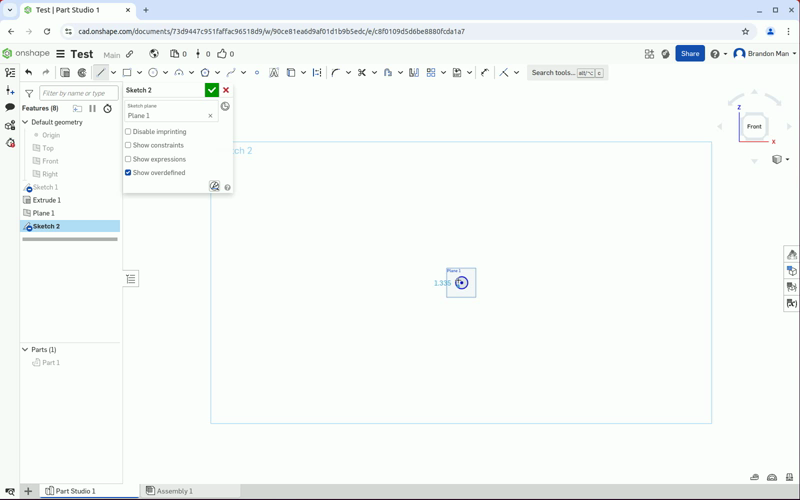
scroll(6)
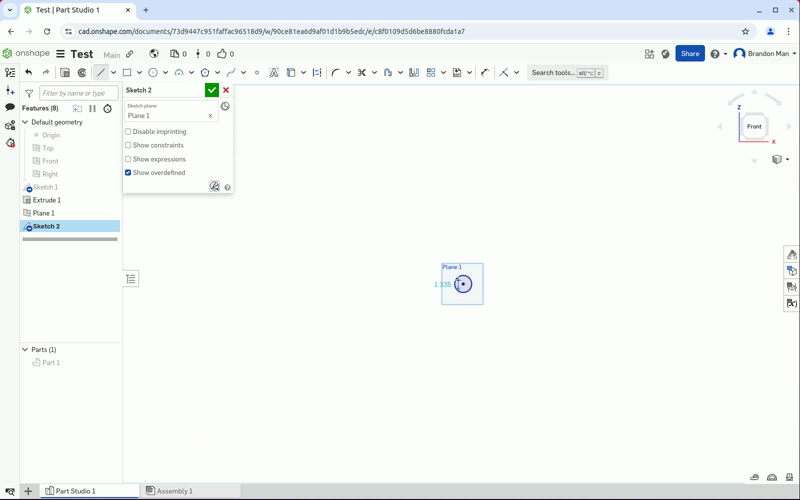
scroll(6)
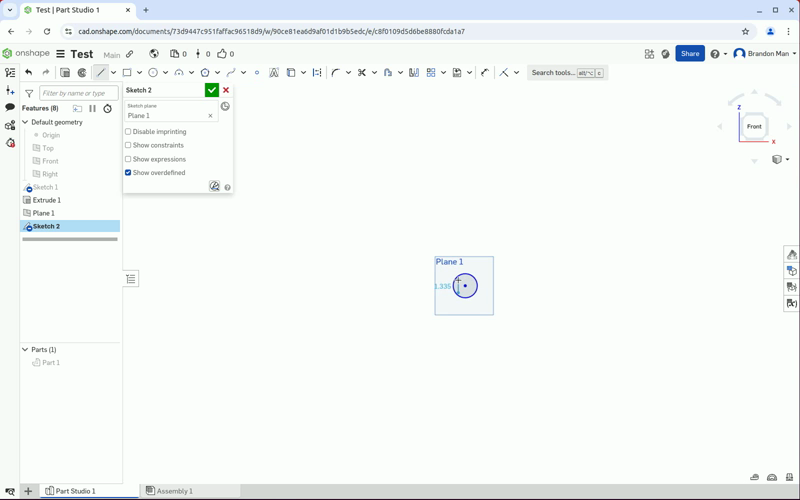
scroll(6)
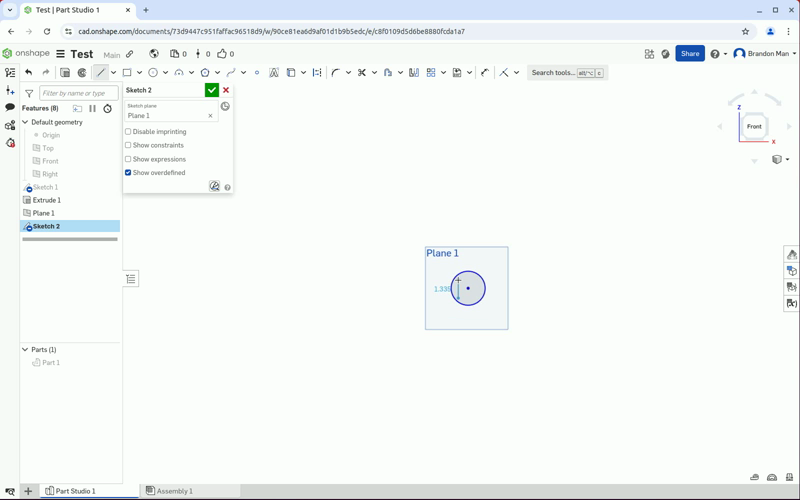
scroll(6)
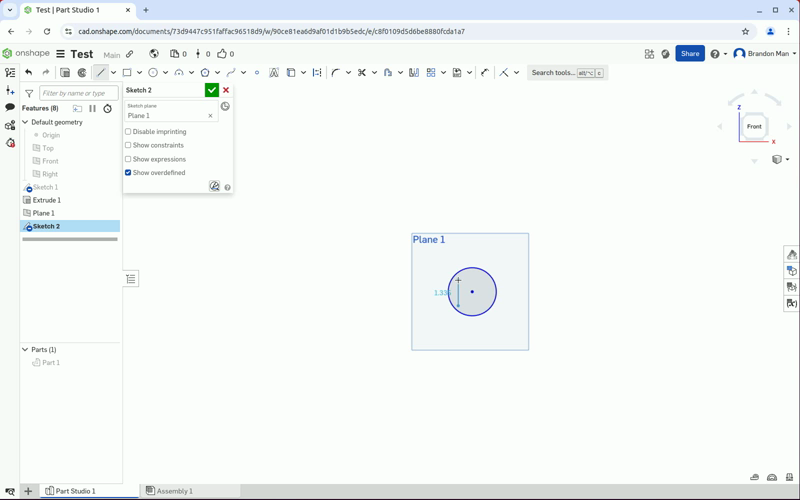
scroll(6)
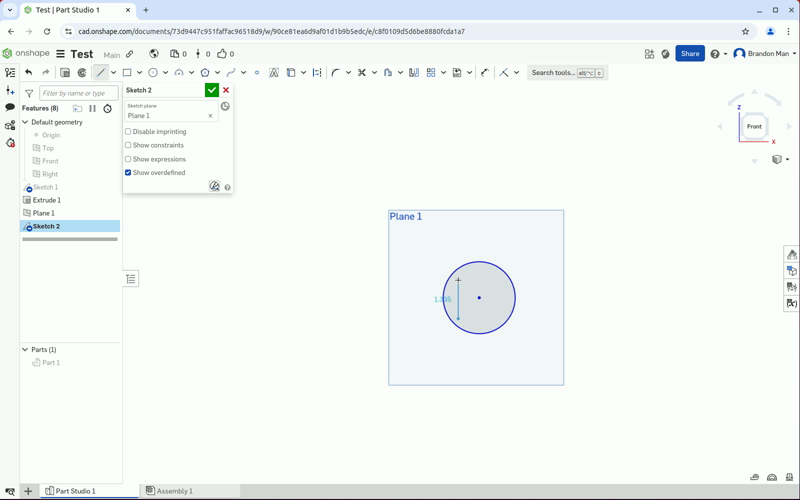
scroll(6)
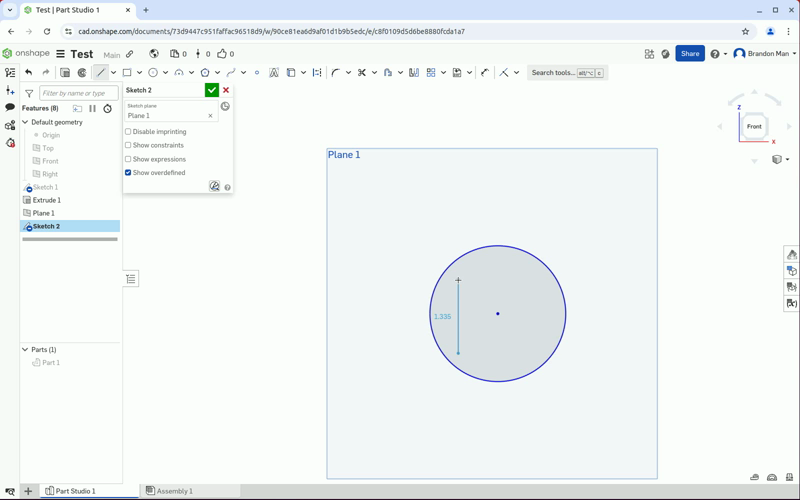
click(458, 279)
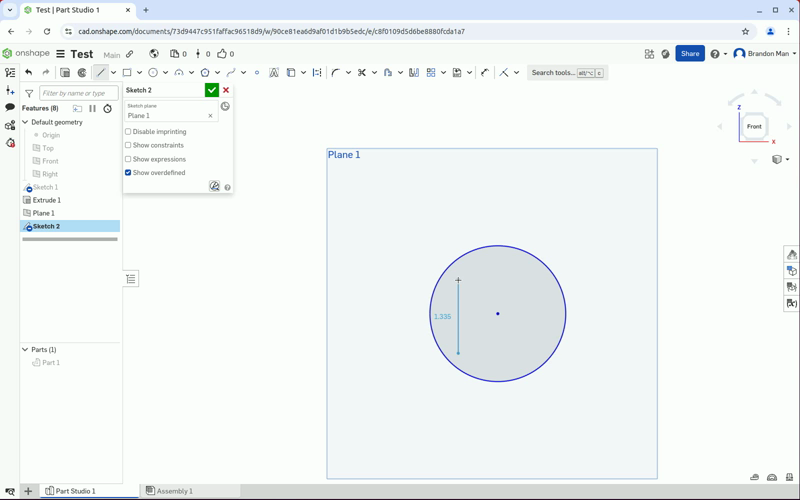
scroll(-6)
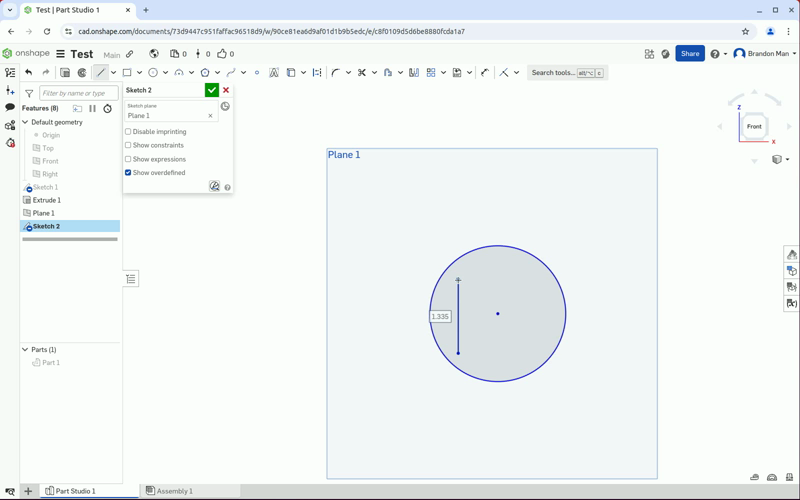
scroll(-6)
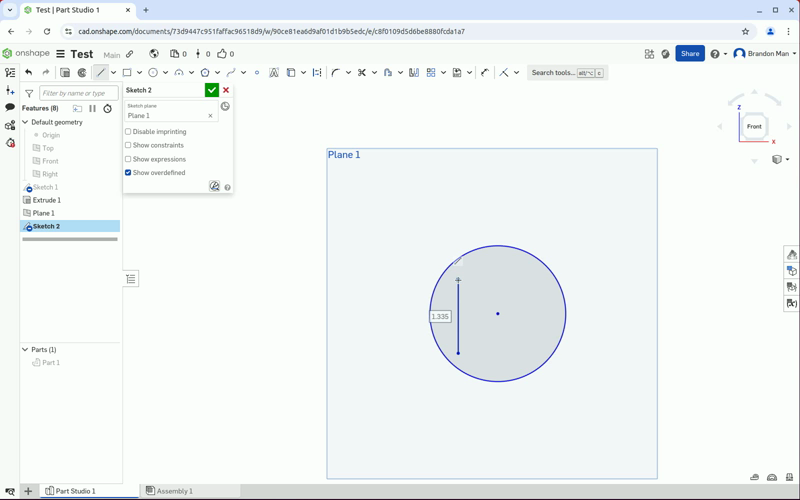
scroll(-6)
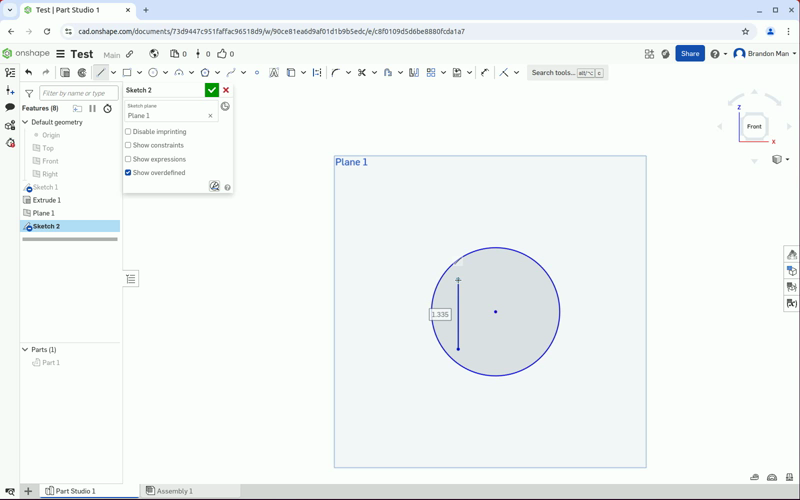
scroll(-6)
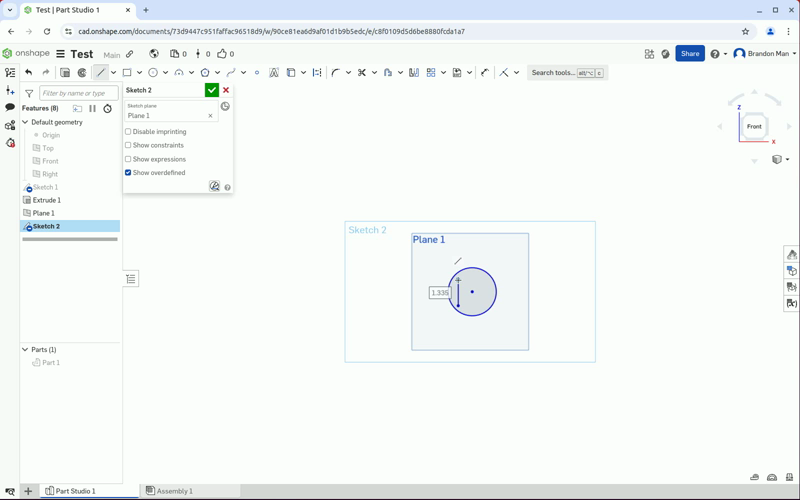
scroll(-6)
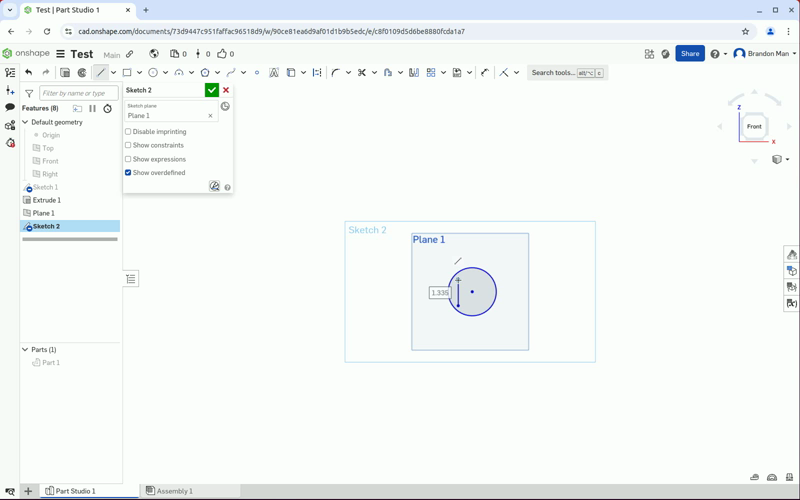
scroll(-6)
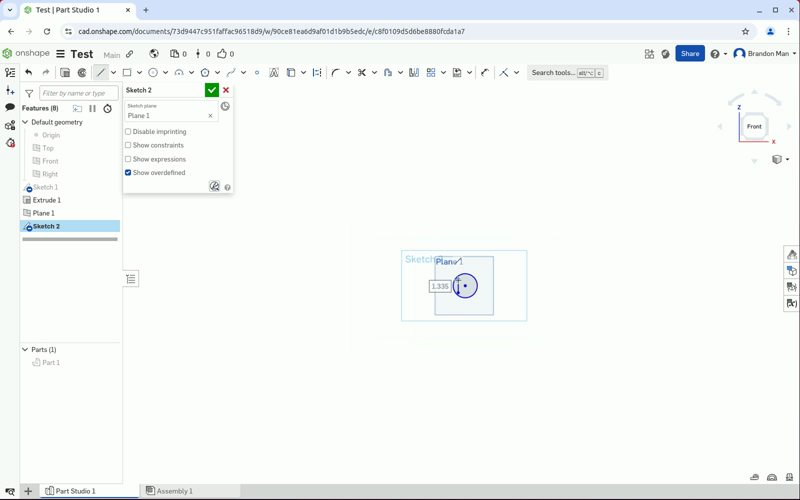
scroll(-6)
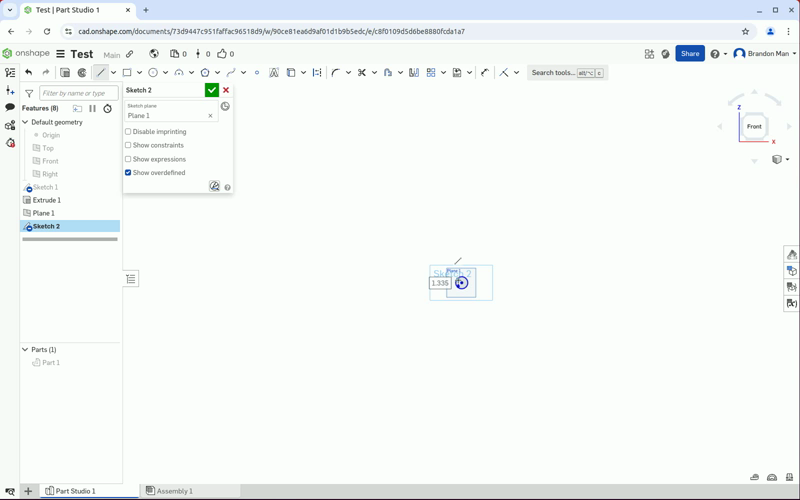
key_up(shift)
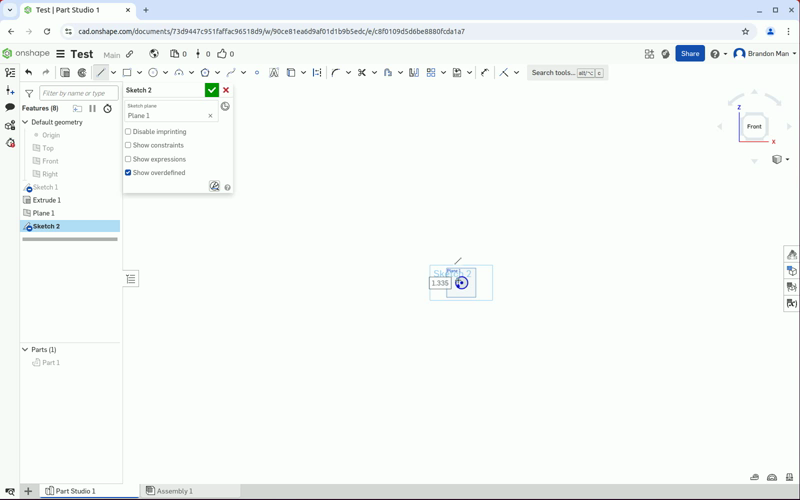
key(esc)
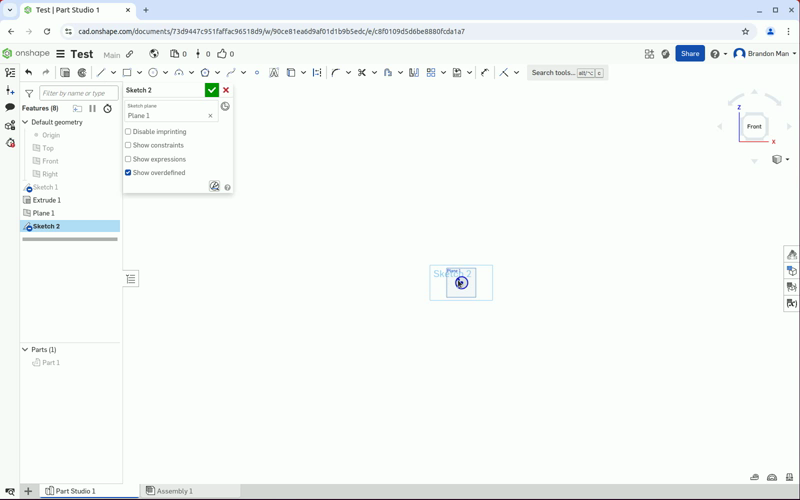
key(a)
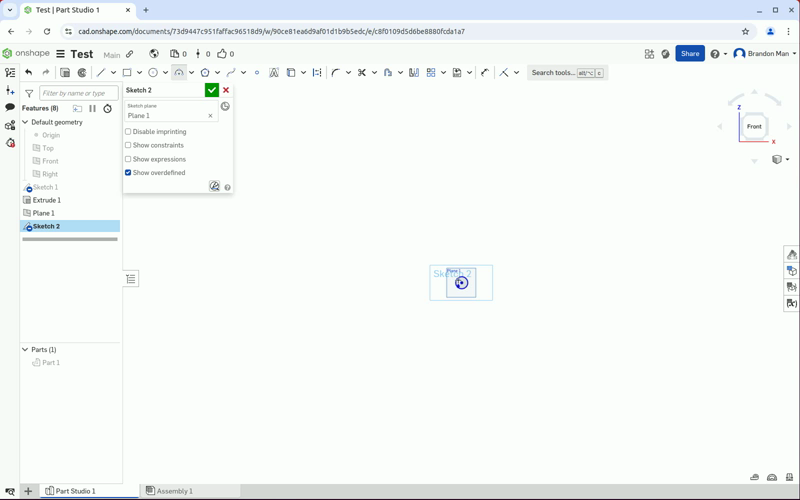
mouse_move(458, 279)
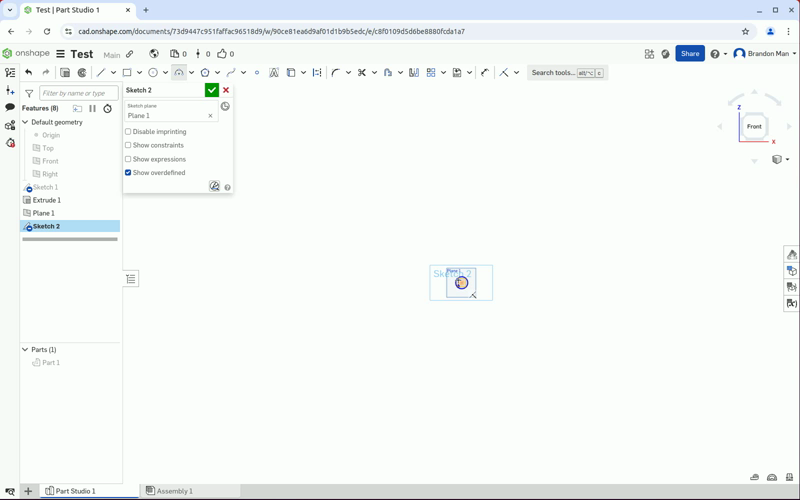
click(458, 279)
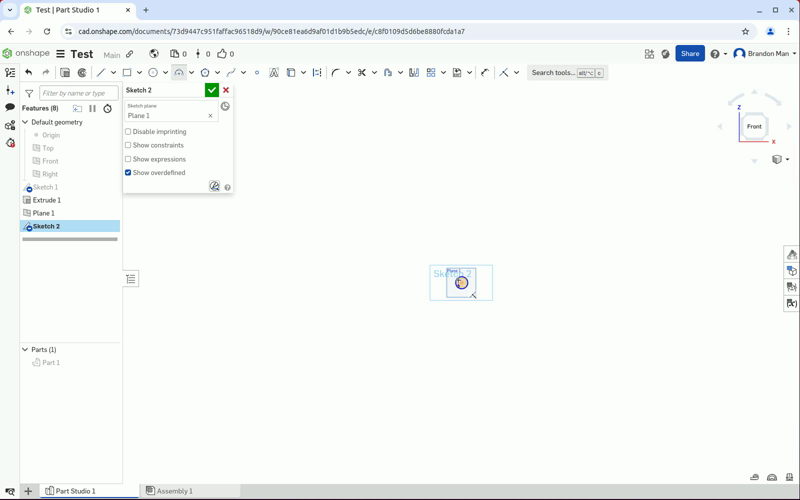
key_down(shift)
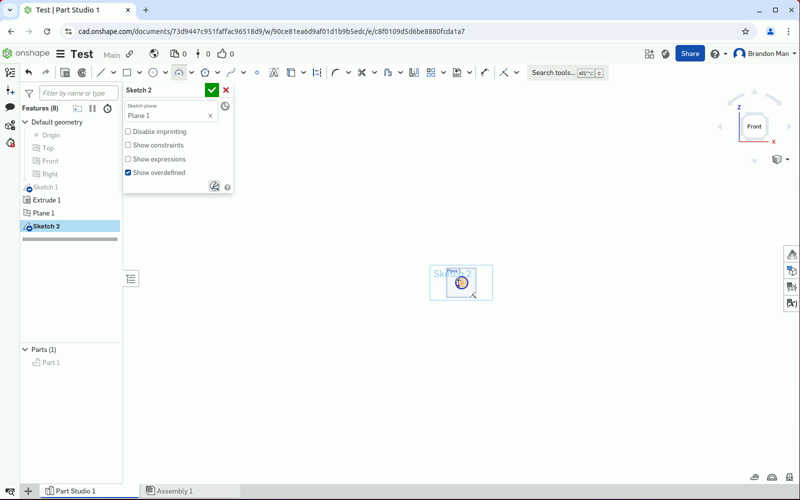
mouse_move(458, 278)
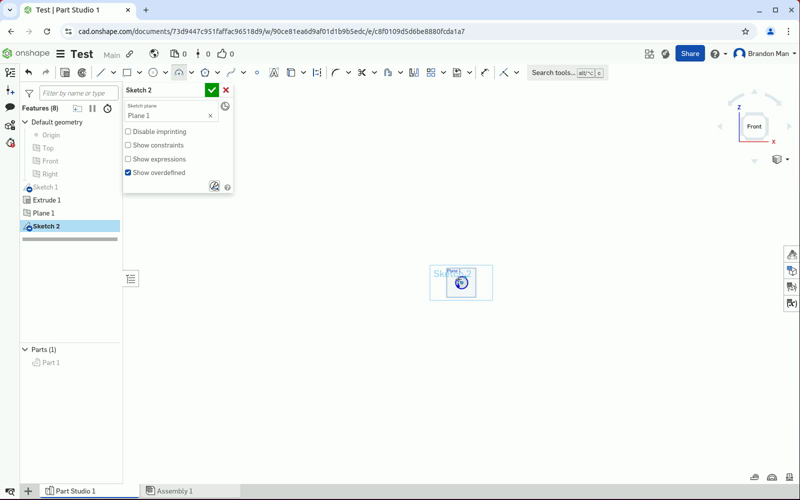
scroll(6)
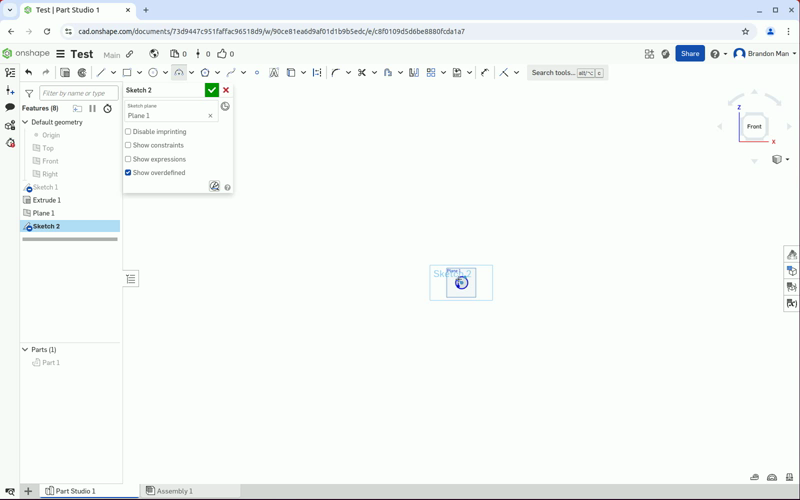
scroll(6)
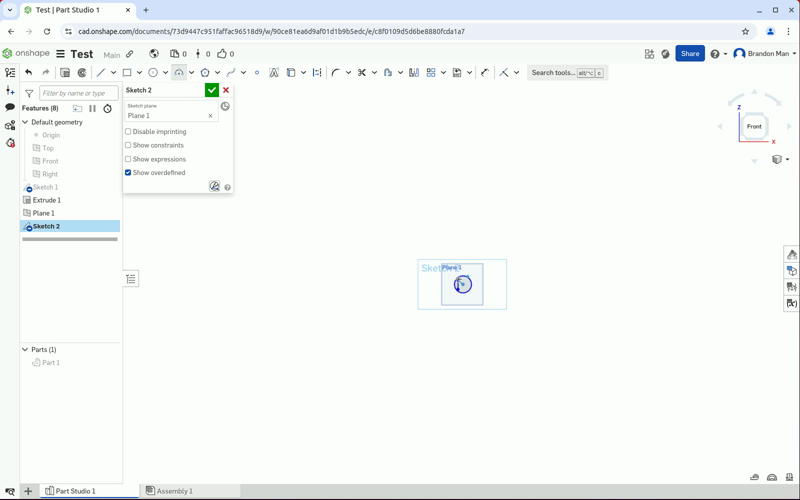
scroll(6)
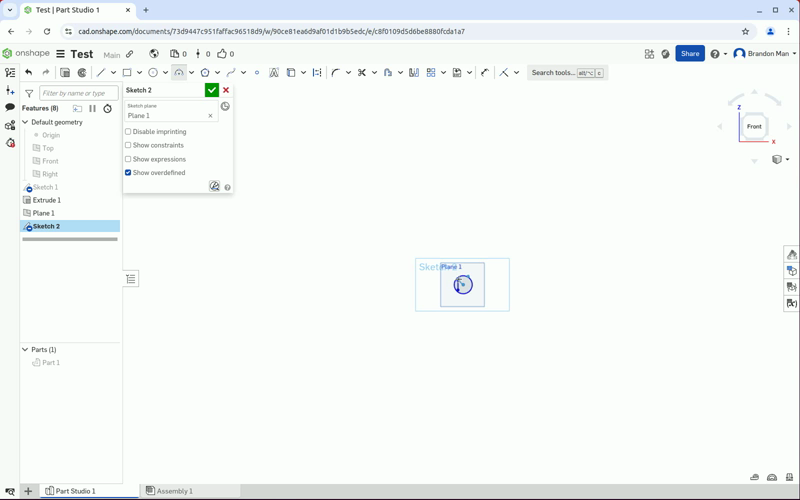
scroll(6)
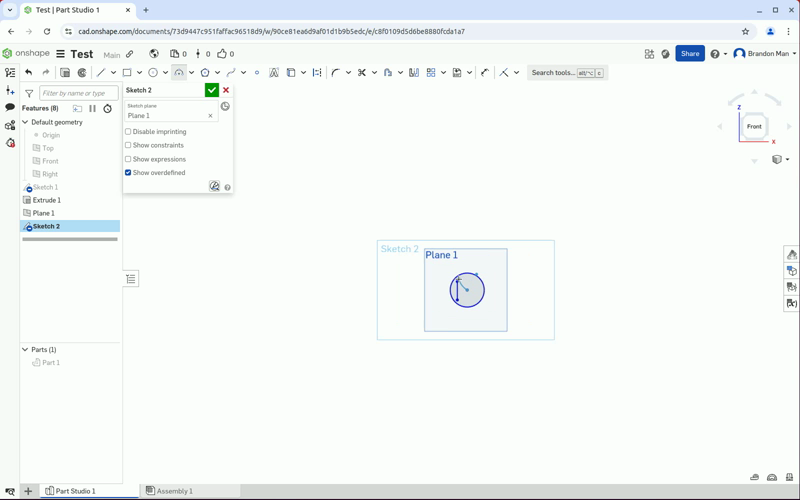
scroll(6)
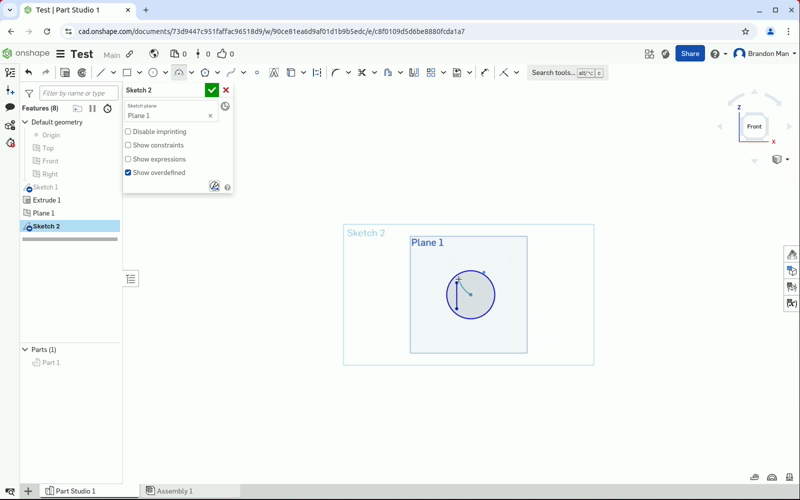
scroll(6)
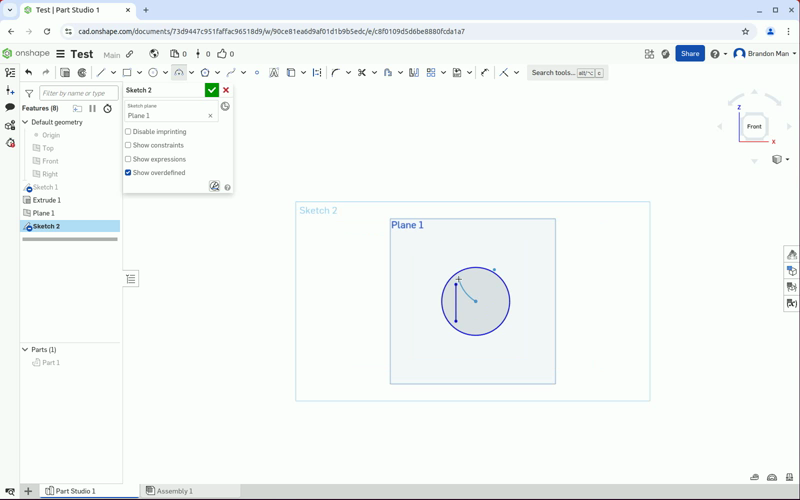
scroll(6)
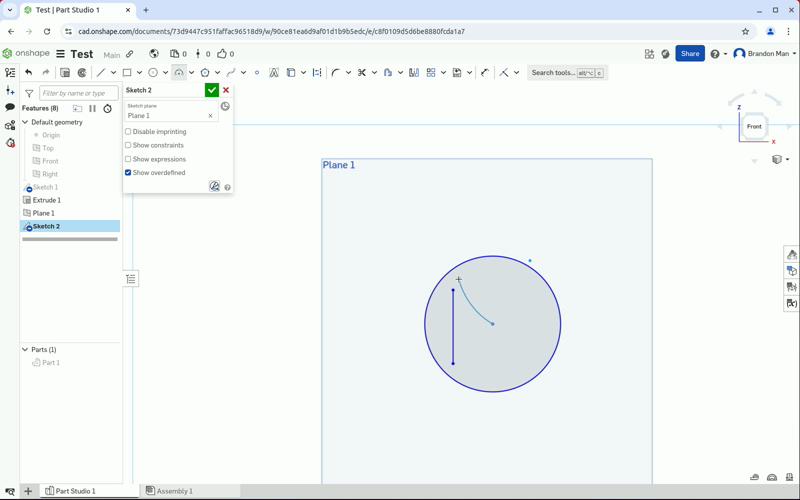
click(458, 278)
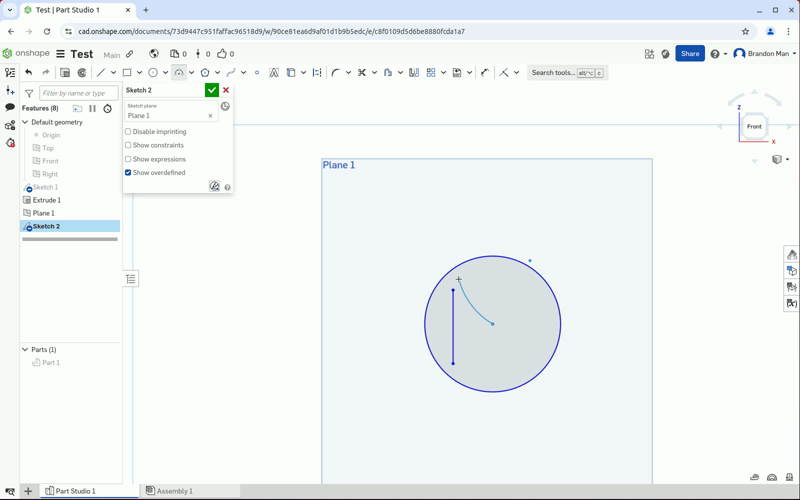
scroll(-6)
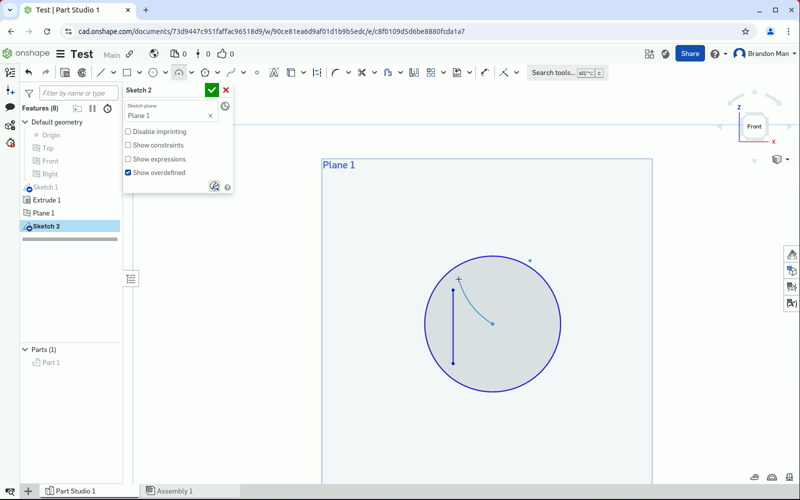
scroll(-6)
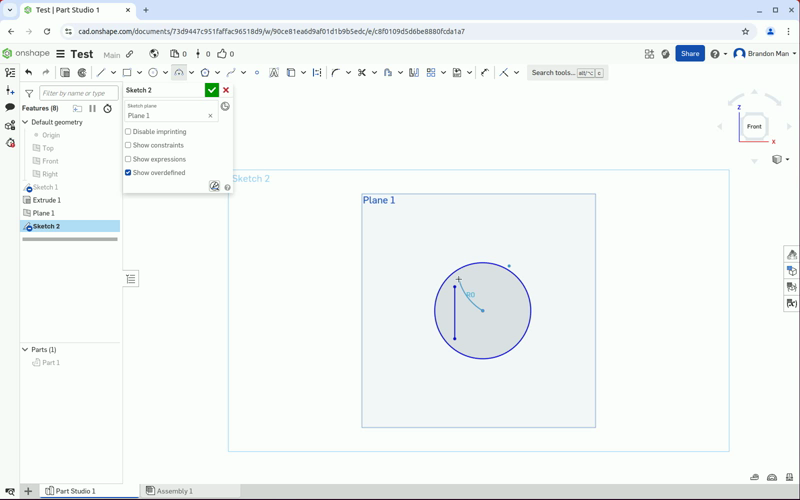
scroll(-6)
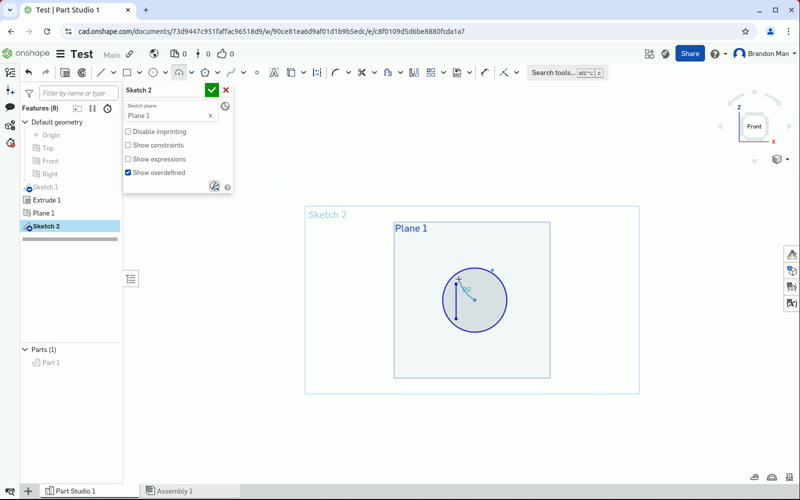
scroll(-6)
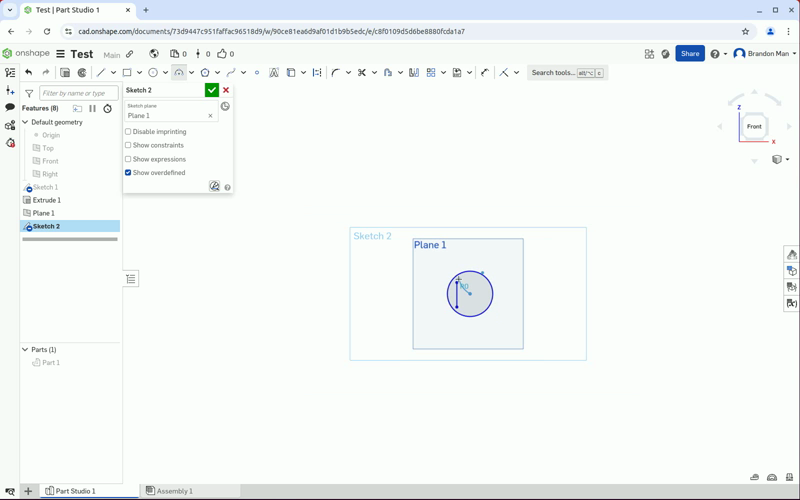
scroll(-6)
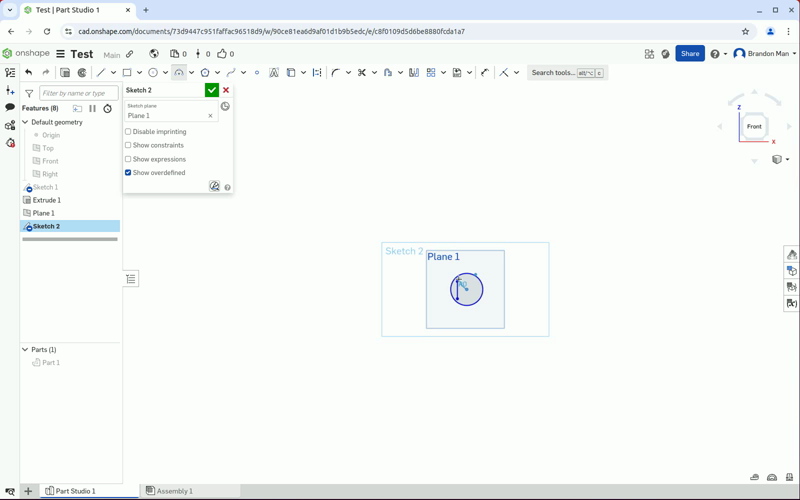
scroll(-6)
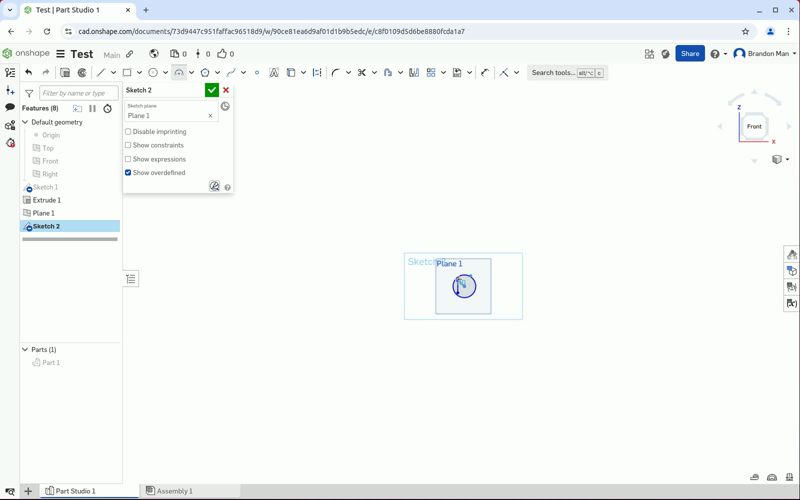
scroll(-6)
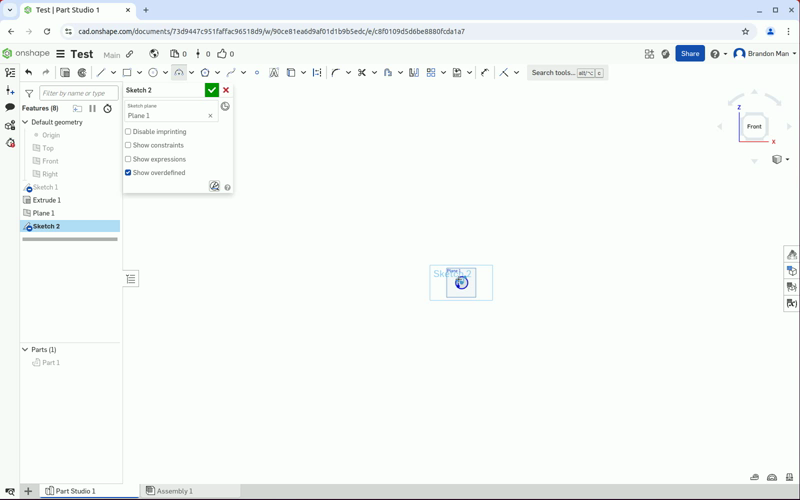
mouse_move(458, 279)
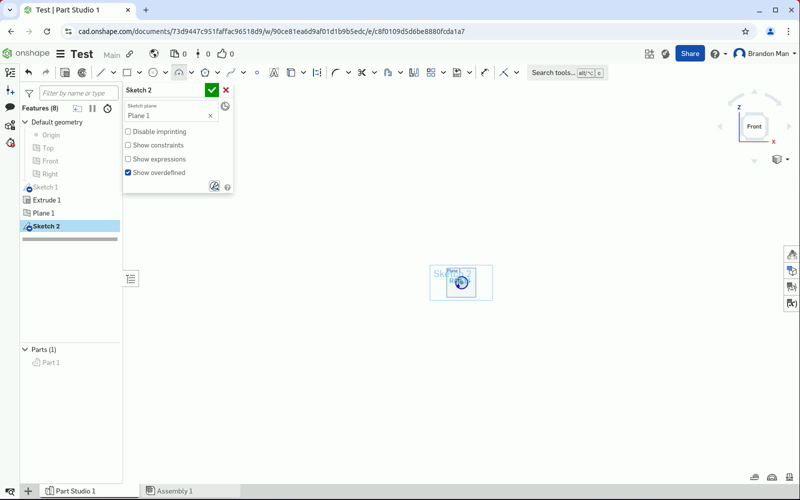
scroll(6)
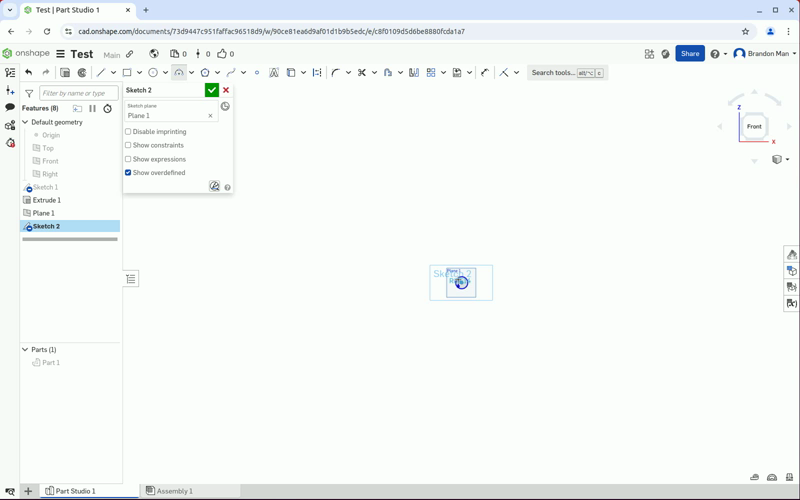
scroll(6)
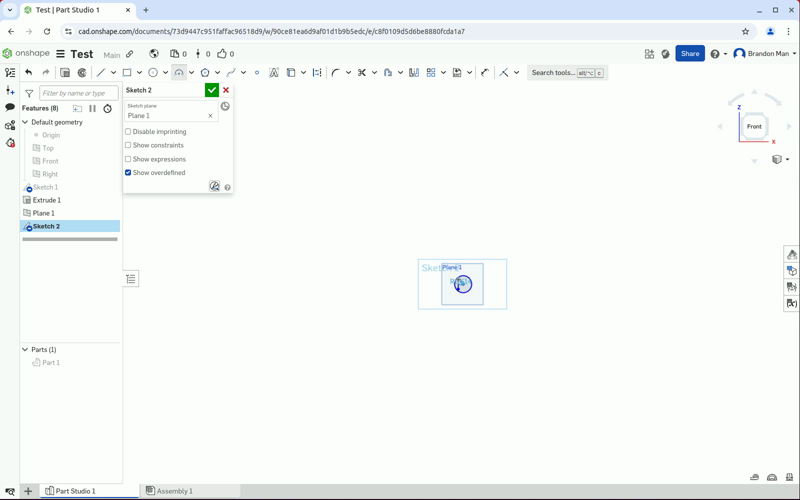
scroll(6)
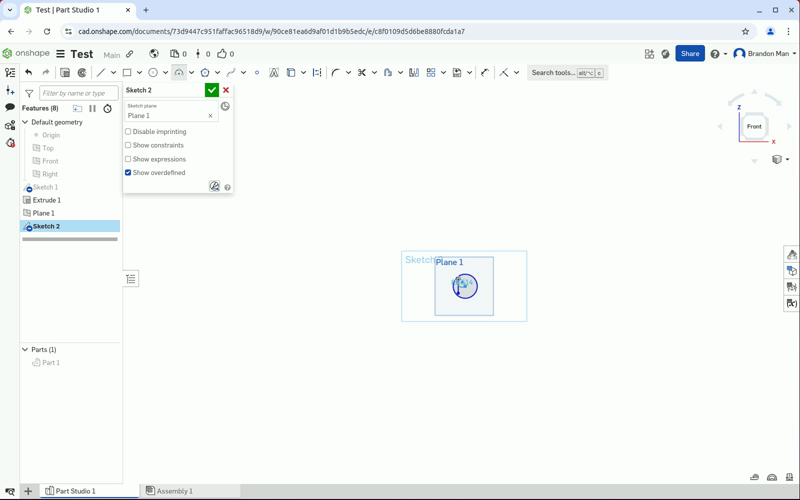
scroll(6)
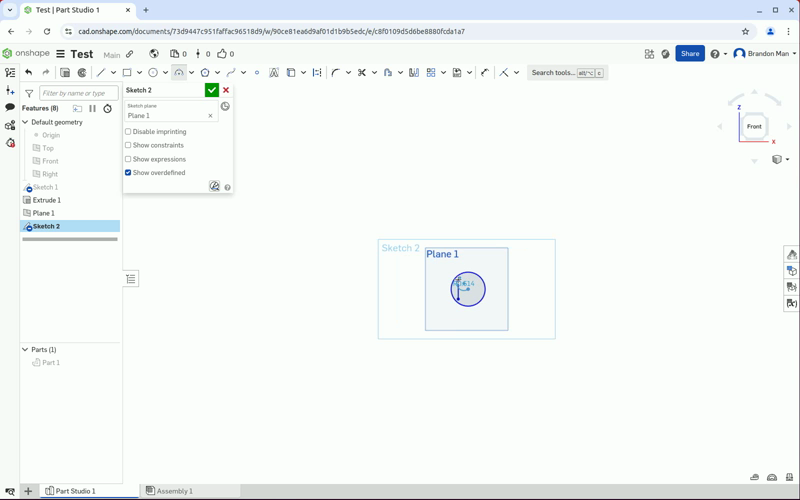
scroll(6)
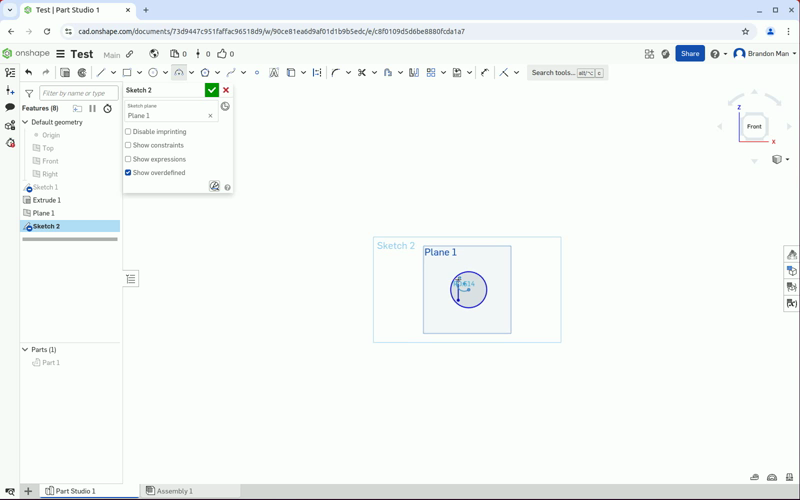
scroll(6)
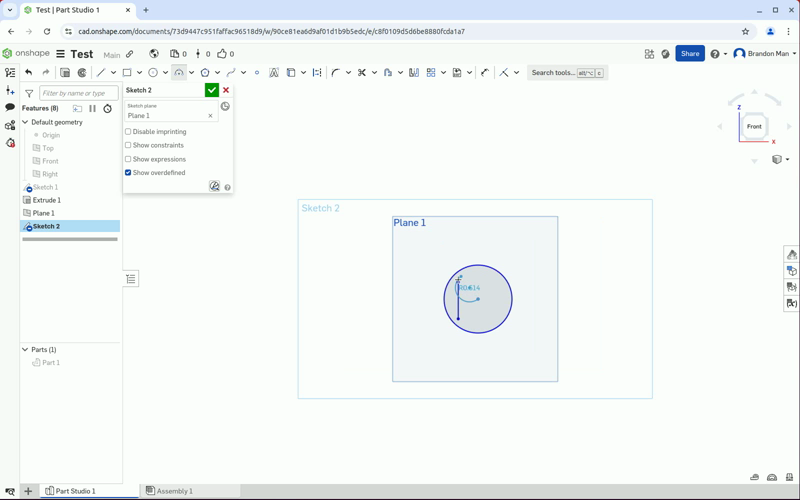
scroll(6)
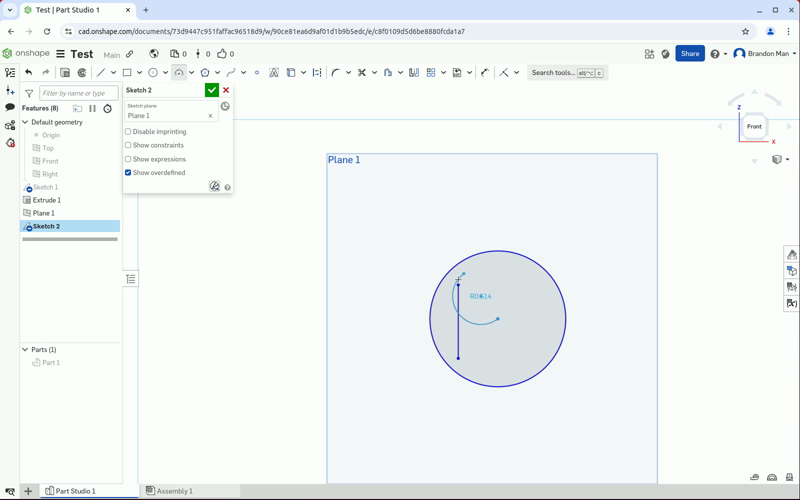
click(458, 279)
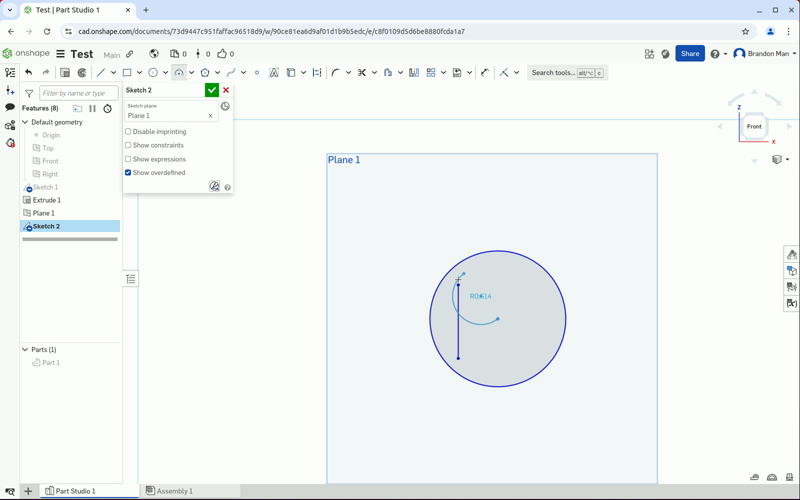
scroll(-6)
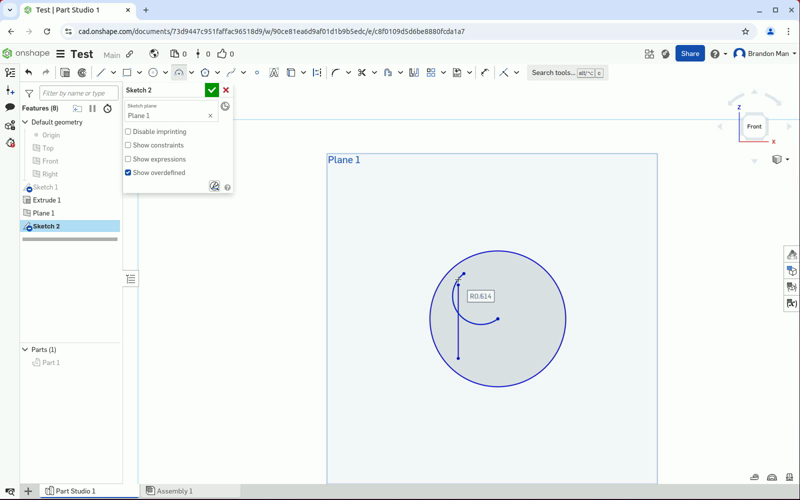
scroll(-6)
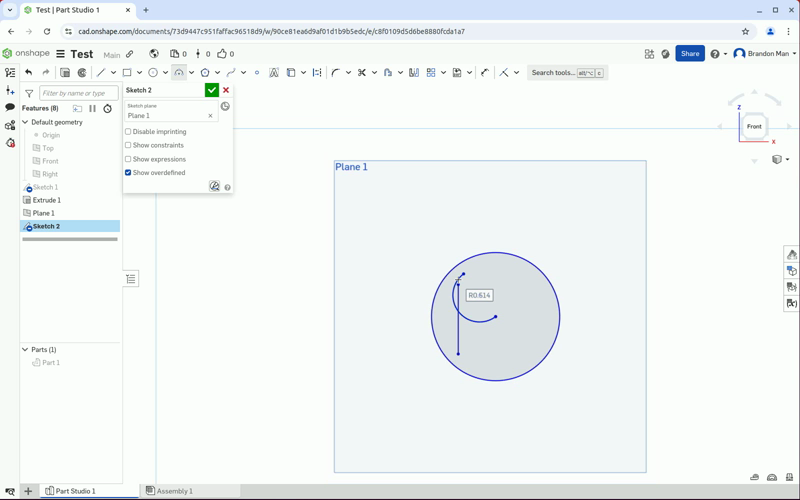
scroll(-6)
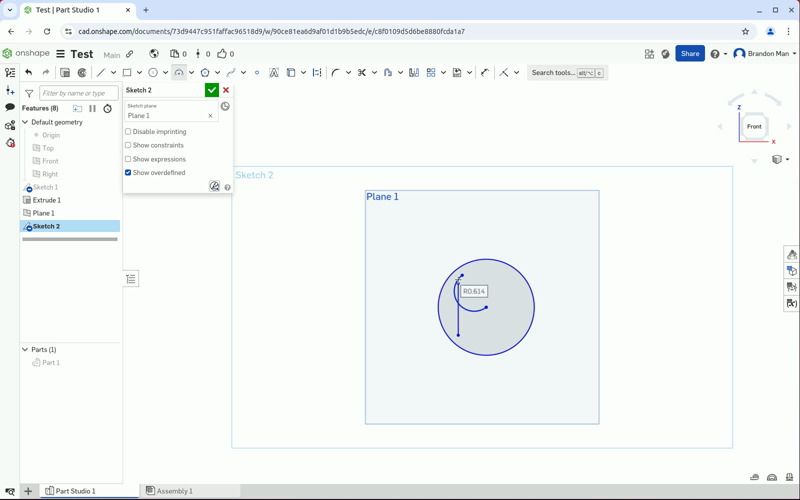
scroll(-6)
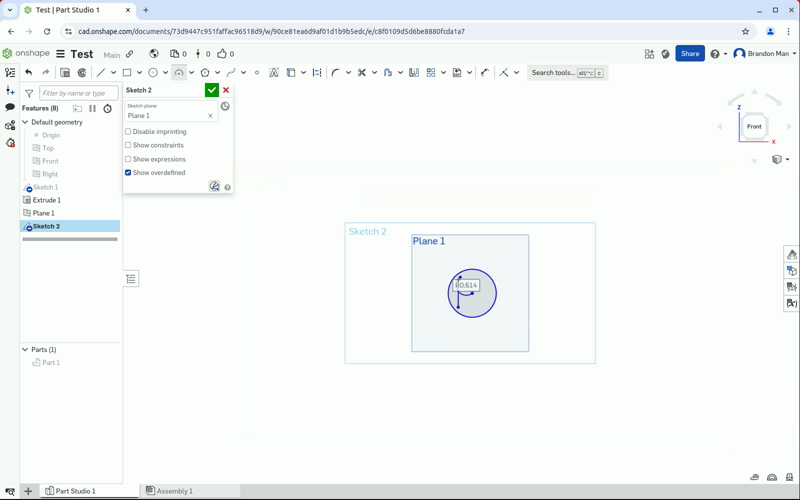
scroll(-6)
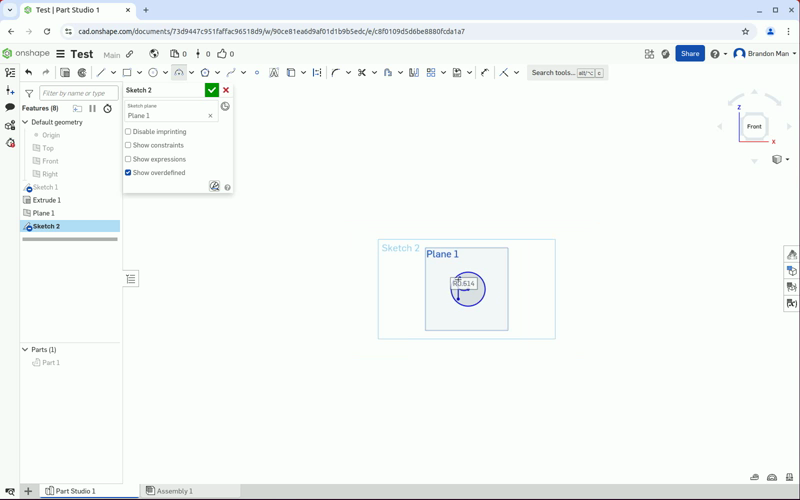
scroll(-6)
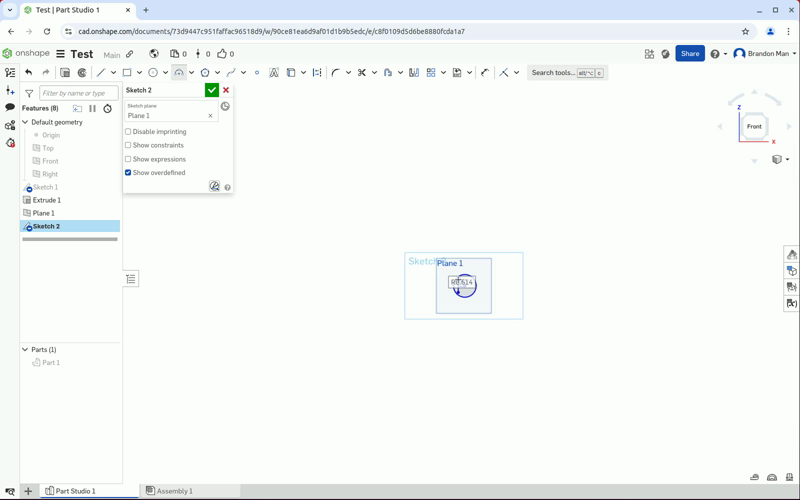
scroll(-6)
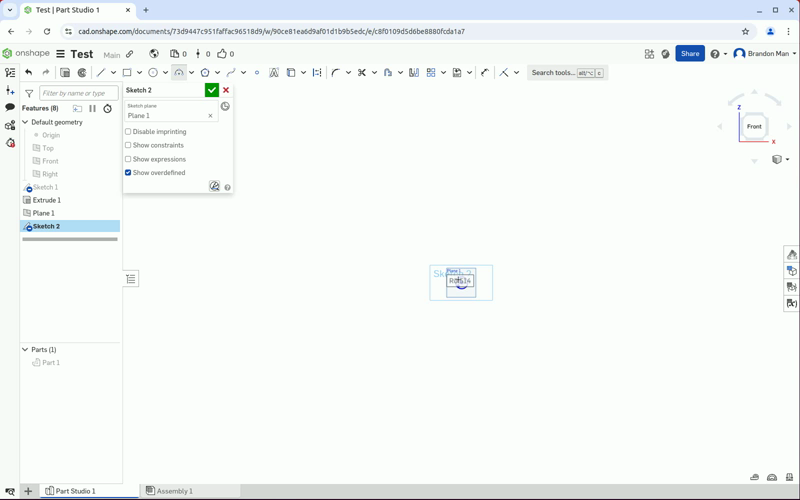
key_up(shift)
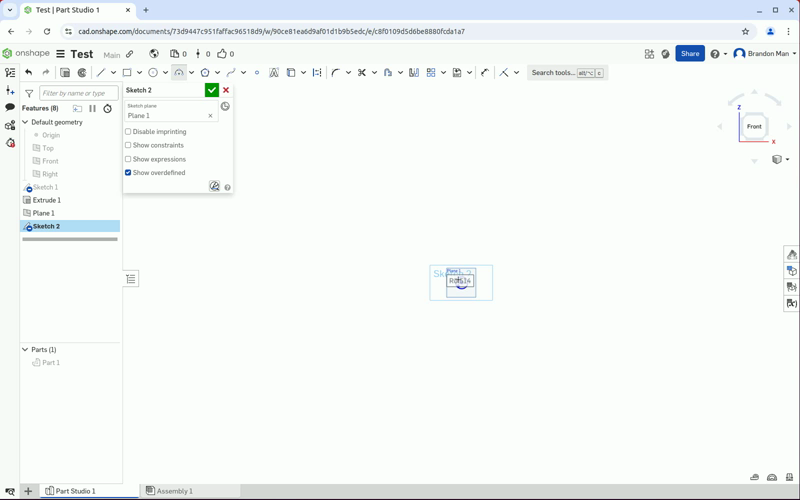
key(esc)
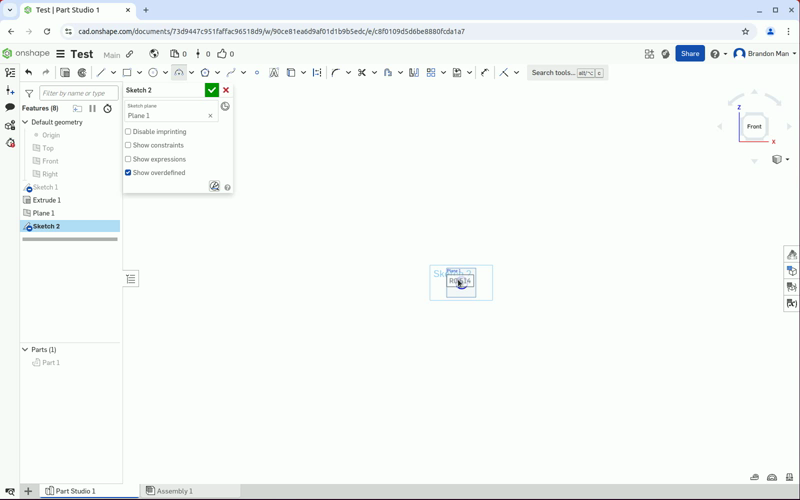
key(l)
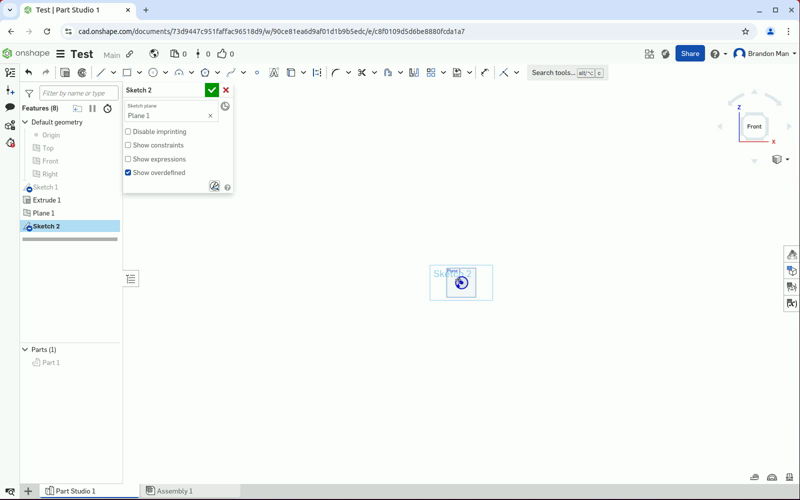
mouse_move(458, 278)
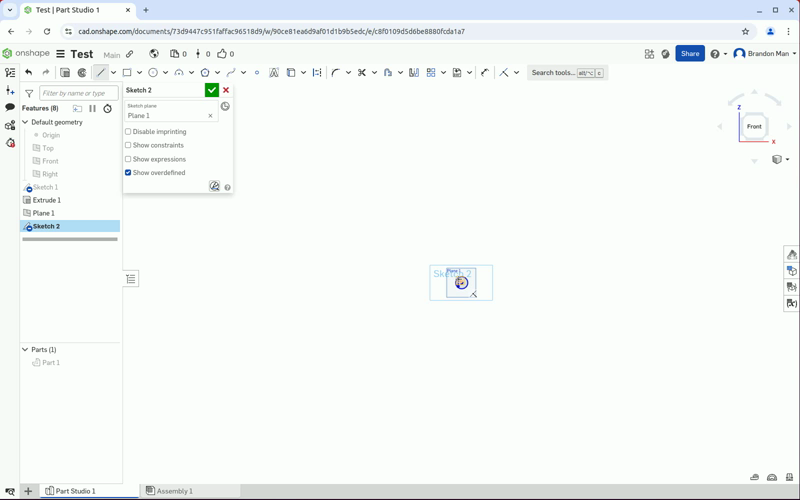
scroll(6)
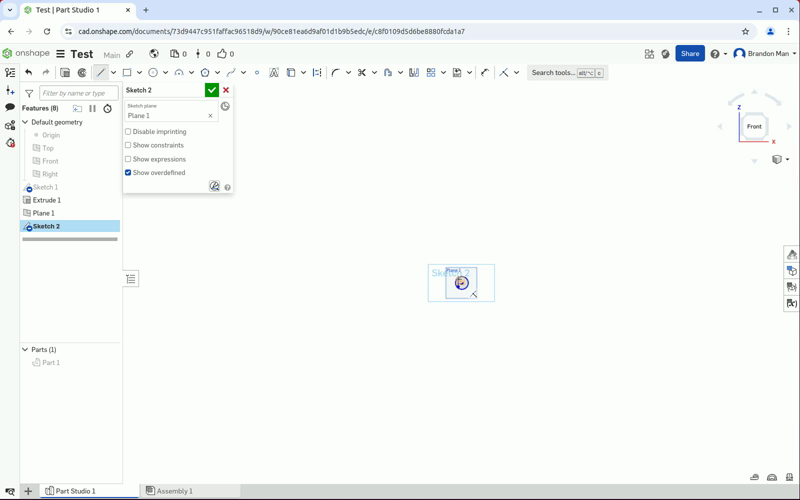
scroll(6)
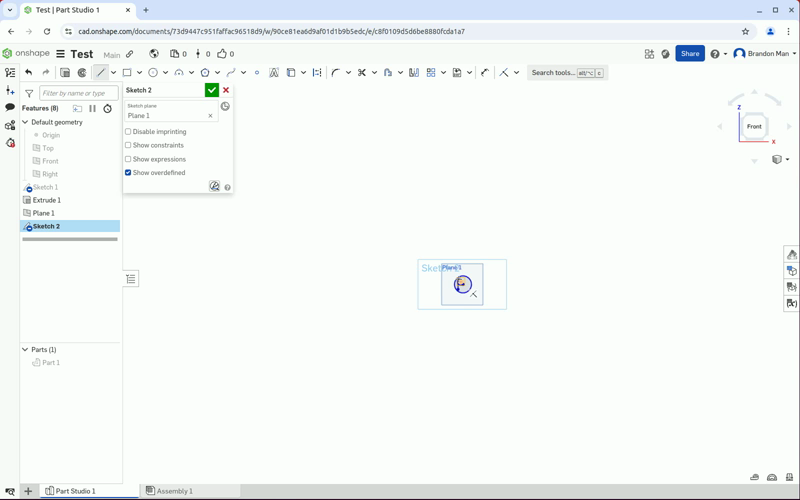
scroll(6)
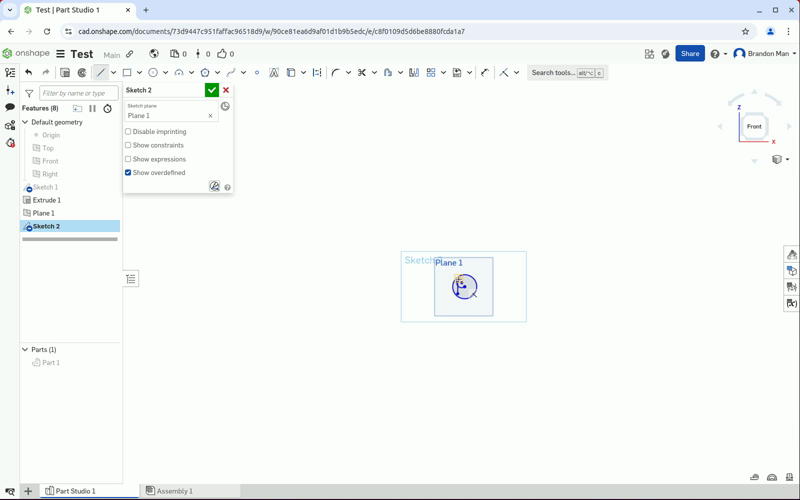
scroll(6)
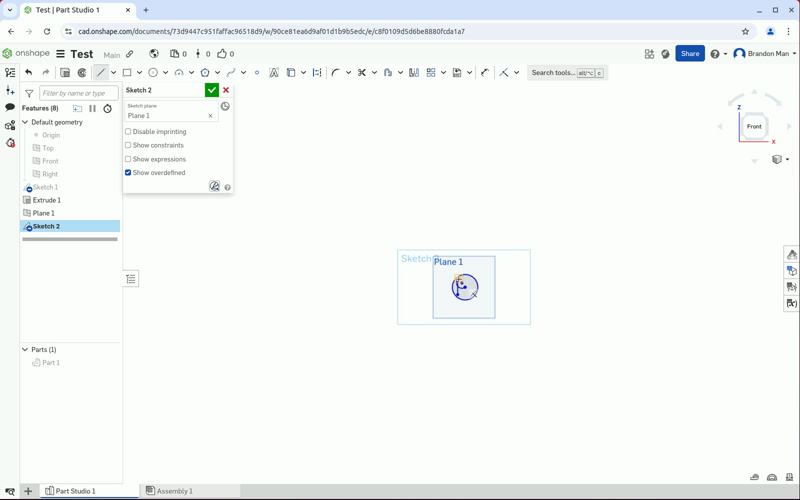
scroll(6)
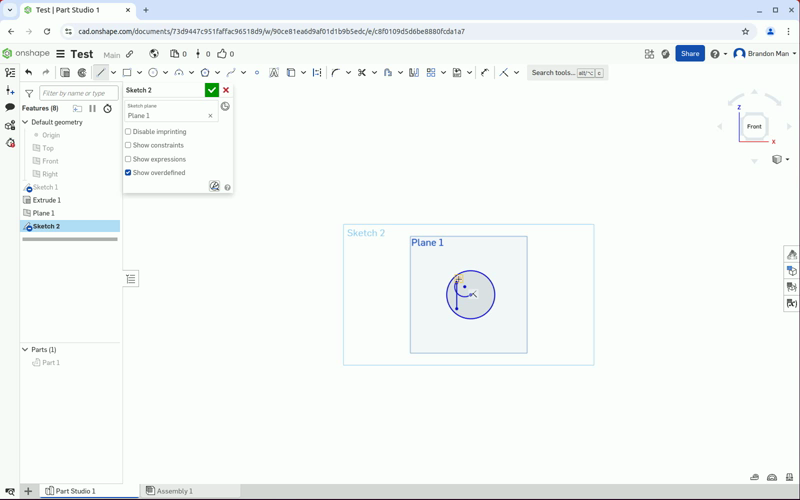
scroll(6)
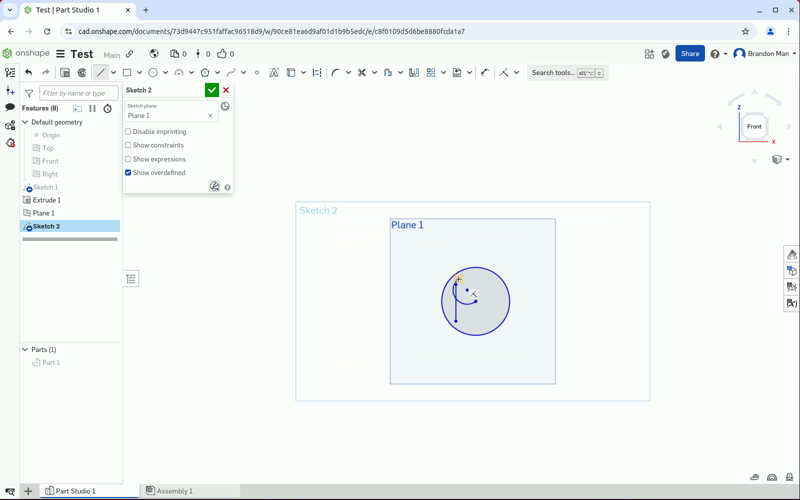
scroll(6)
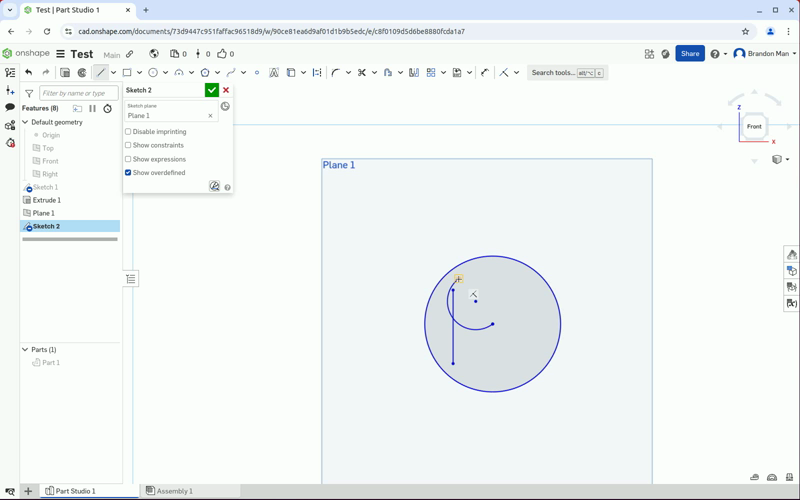
click(458, 278)
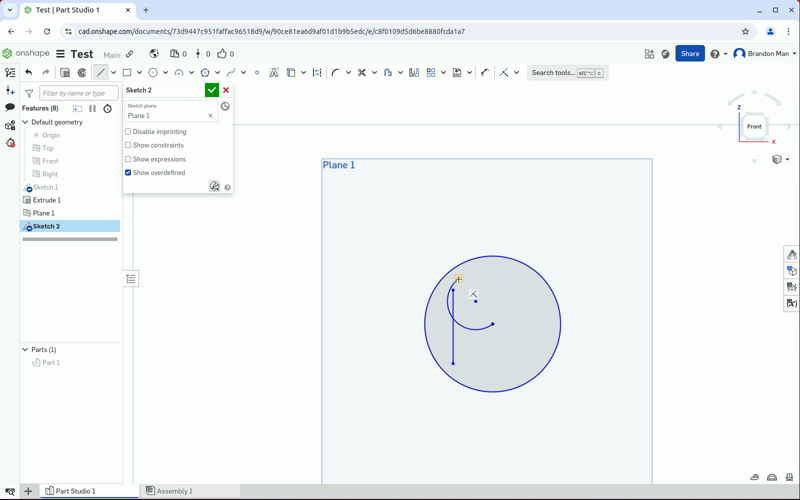
scroll(-6)
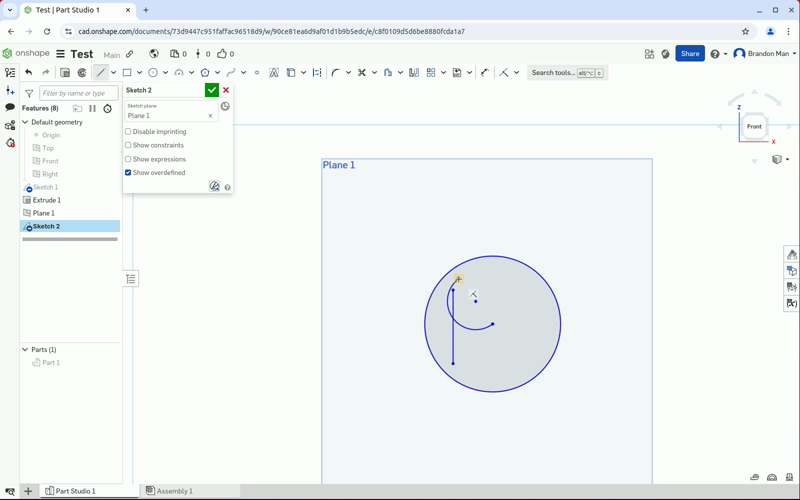
scroll(-6)
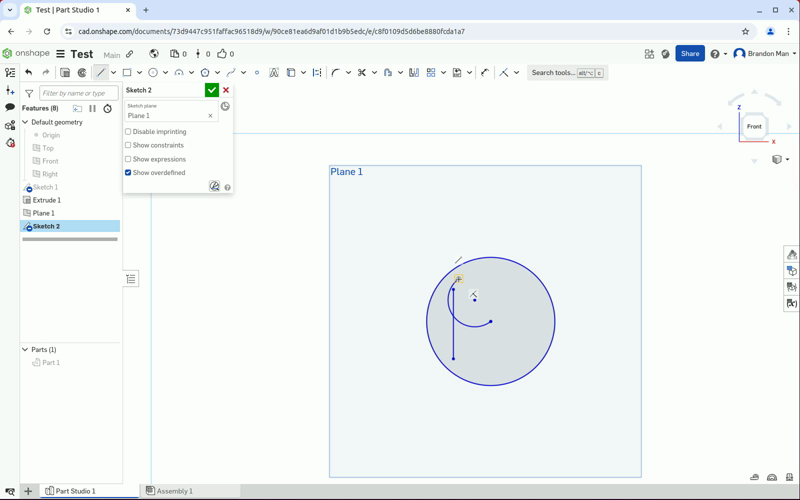
scroll(-6)
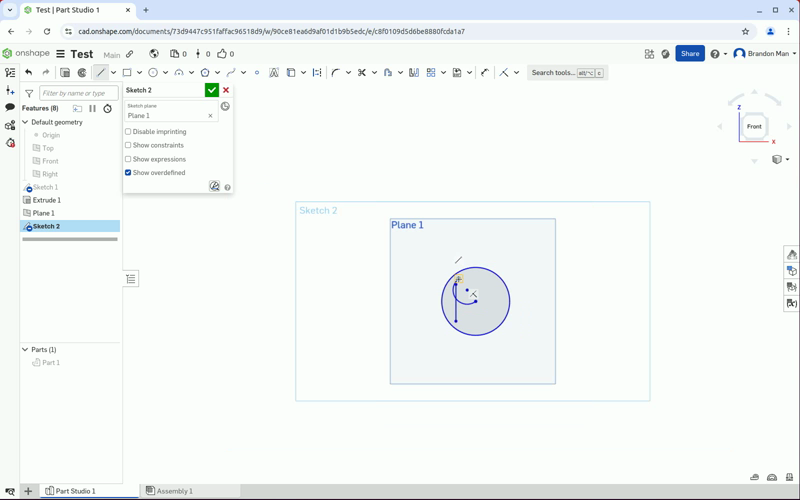
scroll(-6)
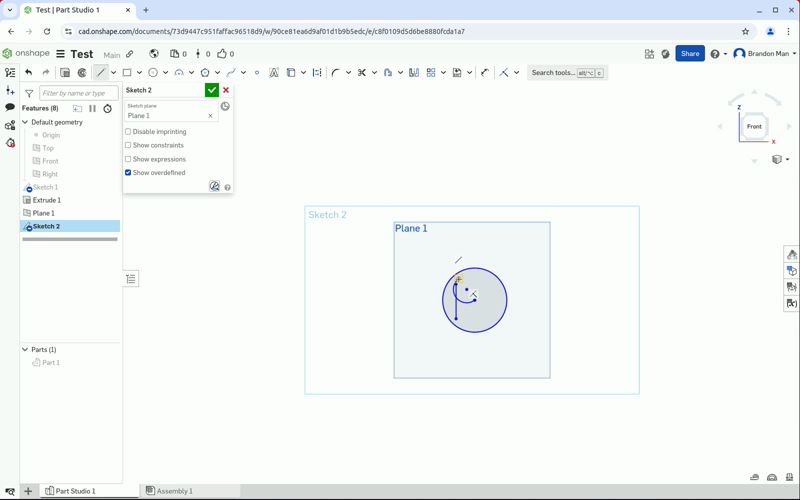
scroll(-6)
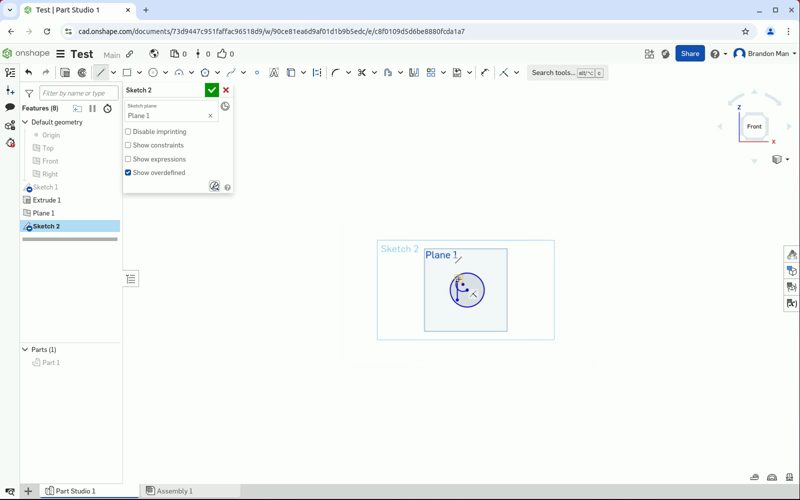
scroll(-6)
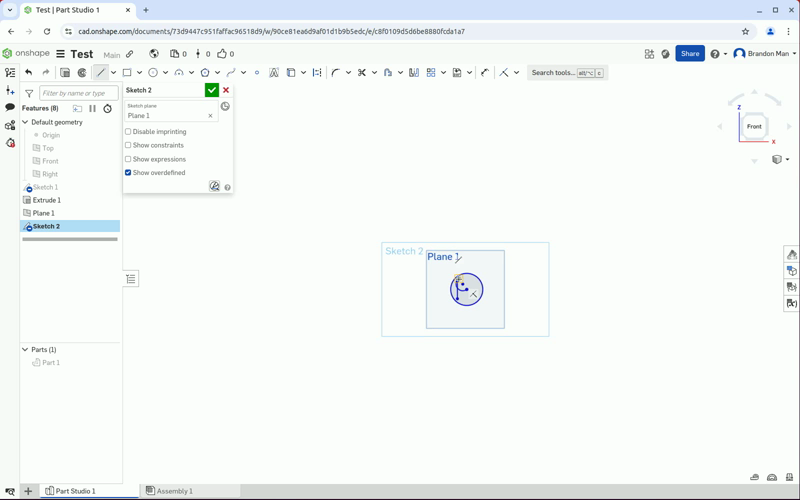
scroll(-6)
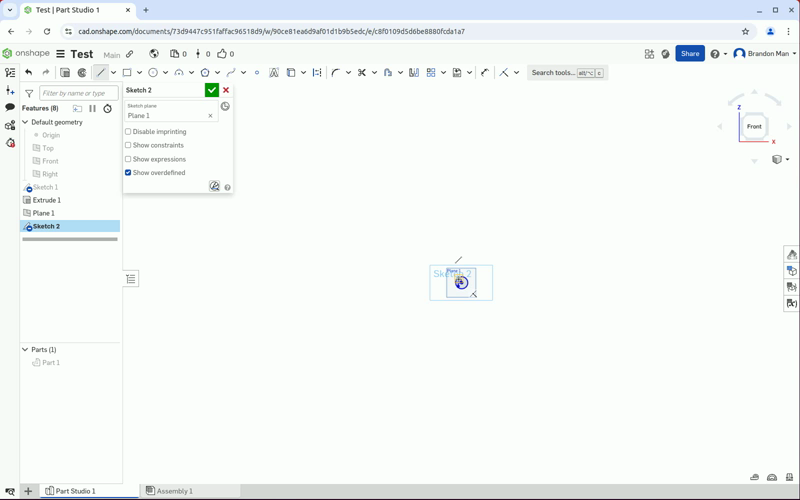
key_down(shift)
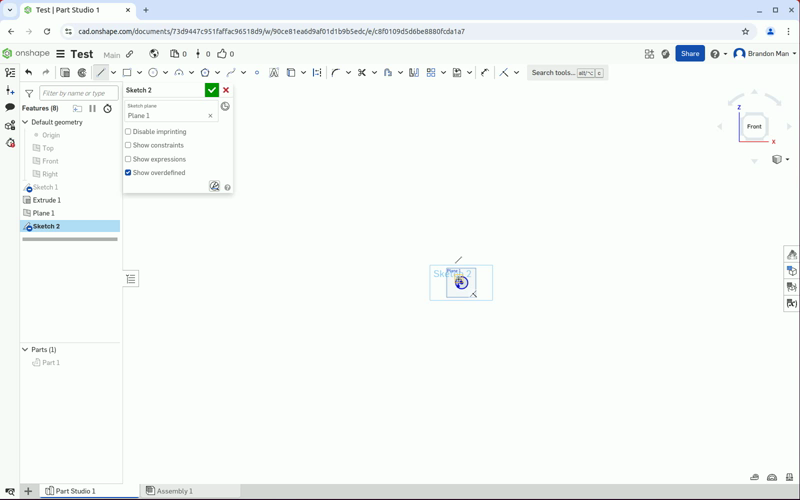
mouse_move(488, 278)
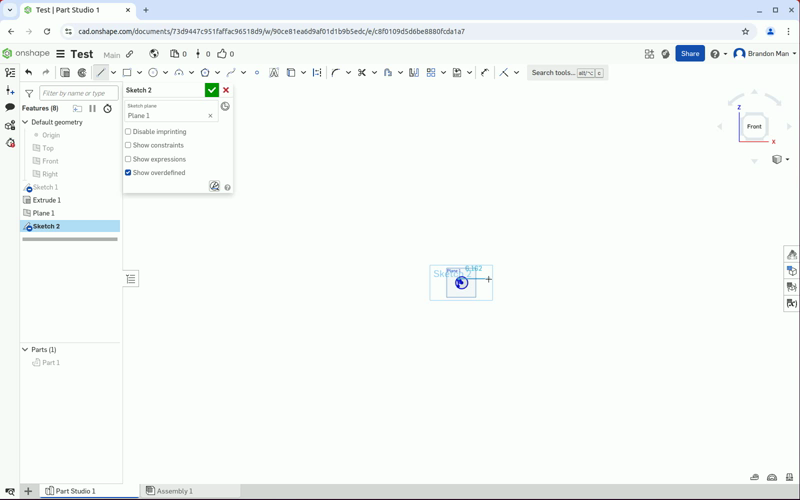
mouse_move(464, 278)
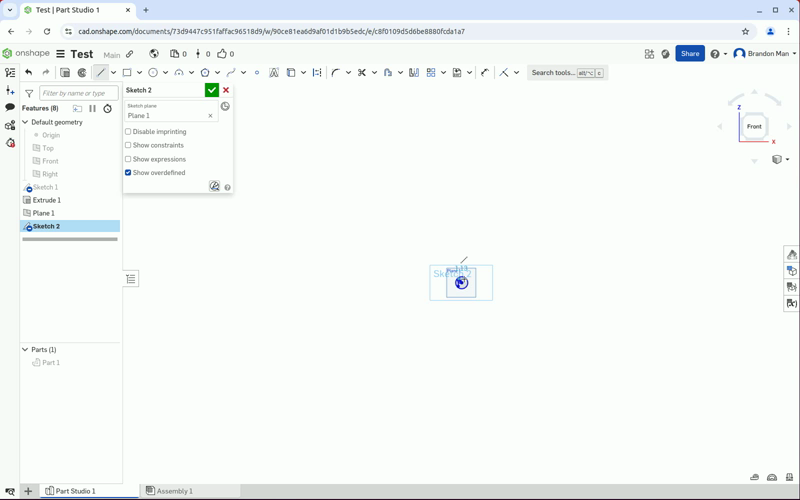
scroll(6)
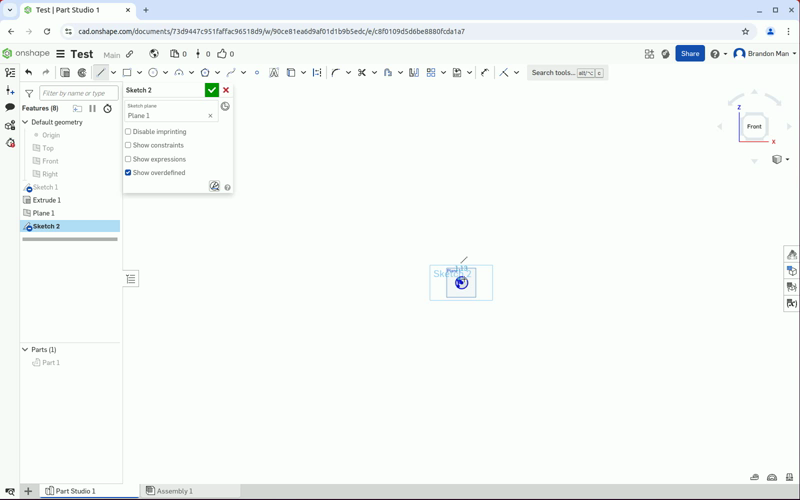
scroll(6)
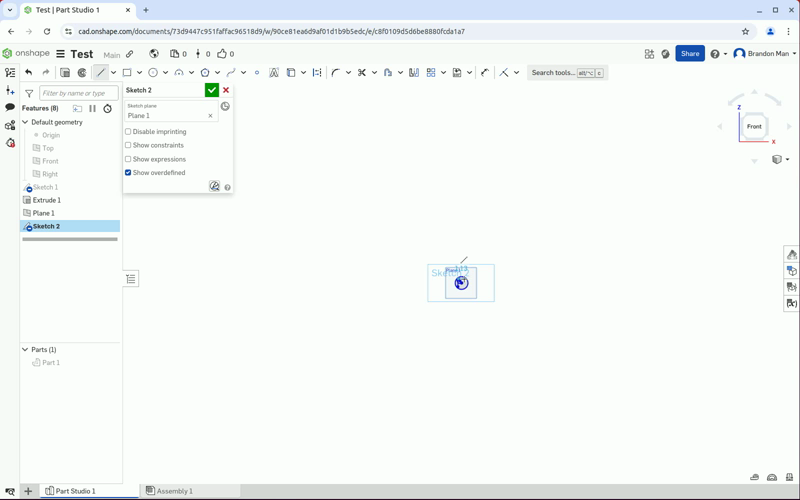
scroll(6)
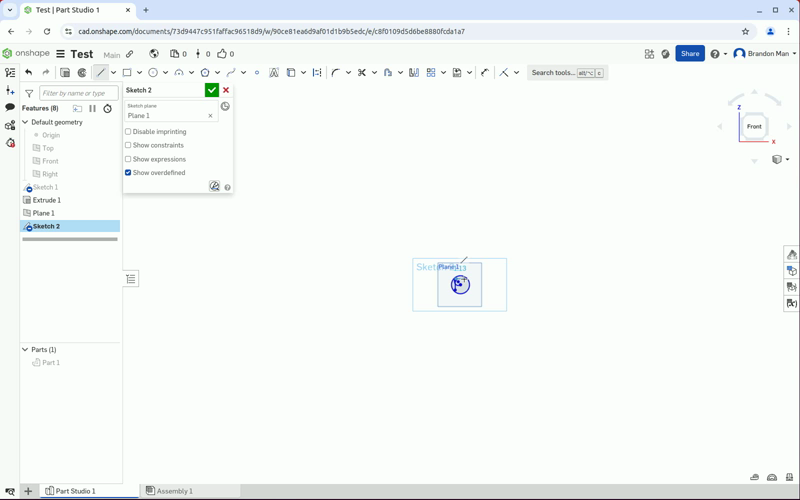
scroll(6)
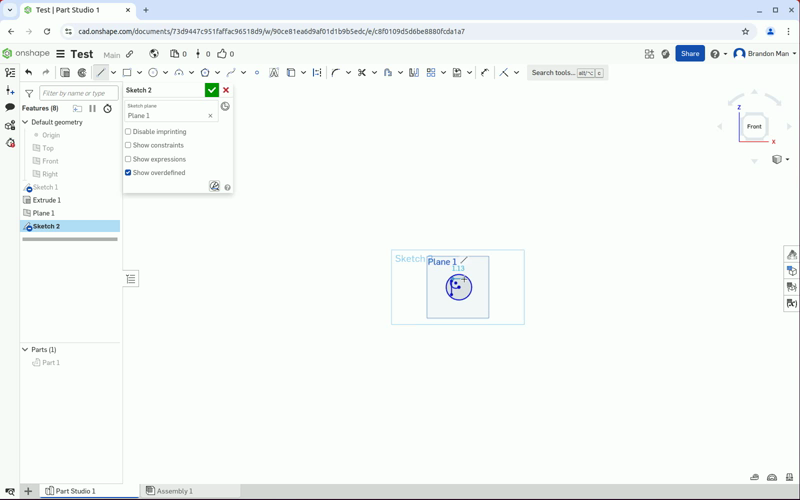
scroll(6)
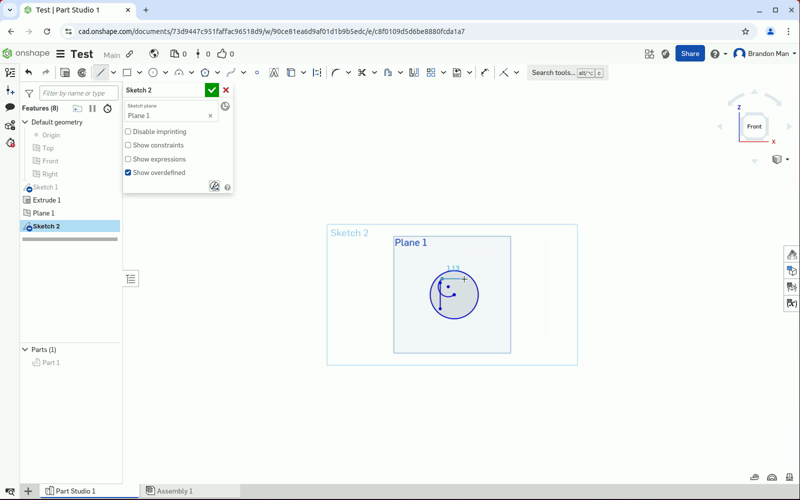
scroll(6)
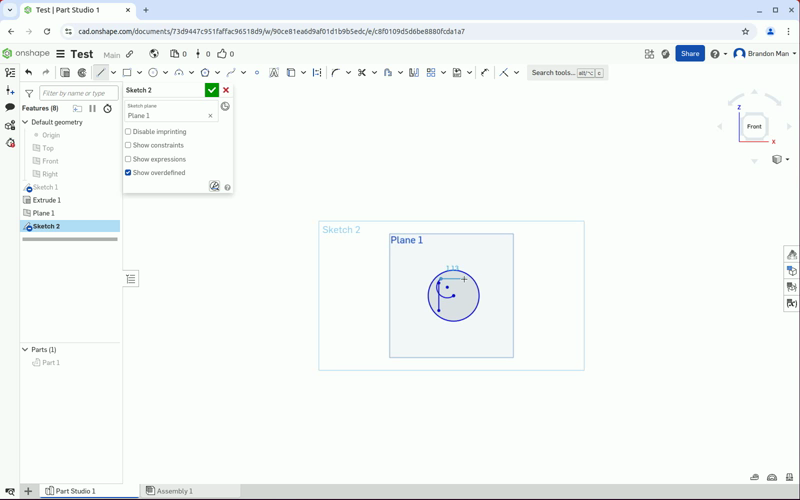
scroll(6)
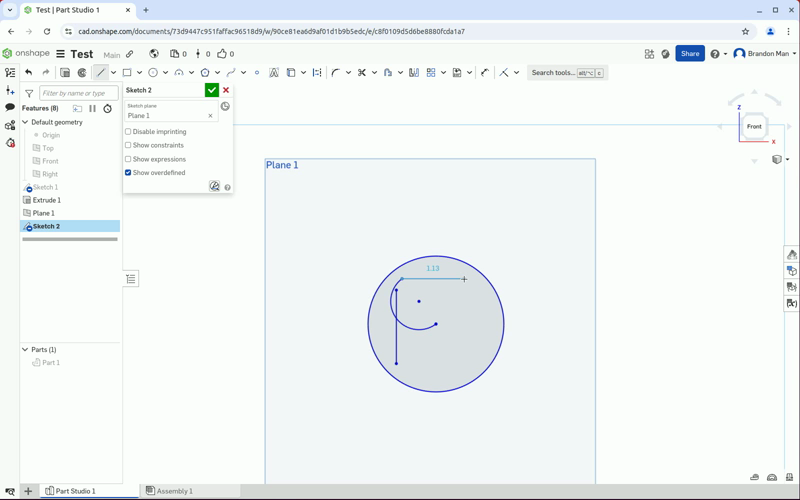
click(464, 278)
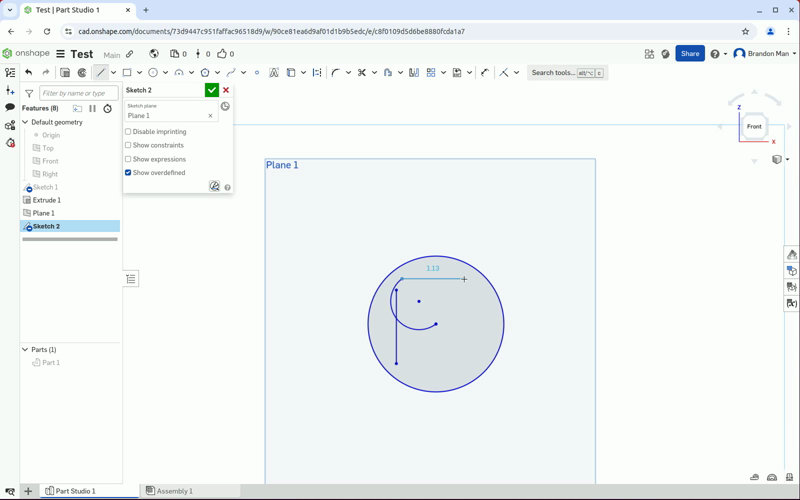
scroll(-6)
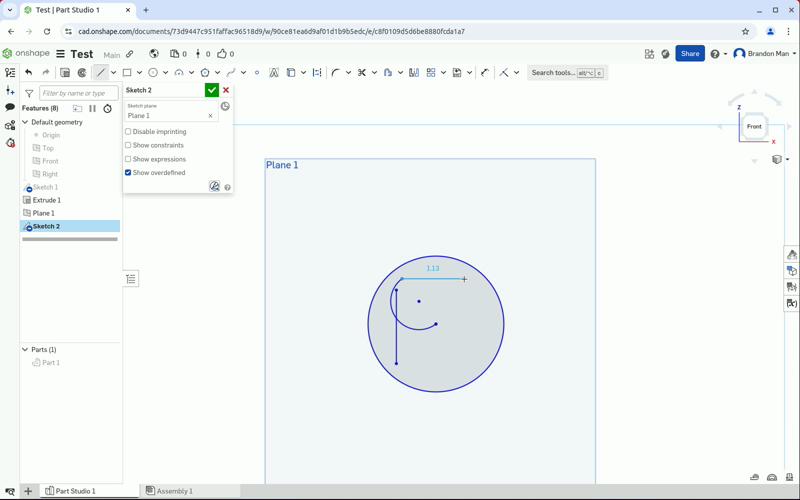
scroll(-6)
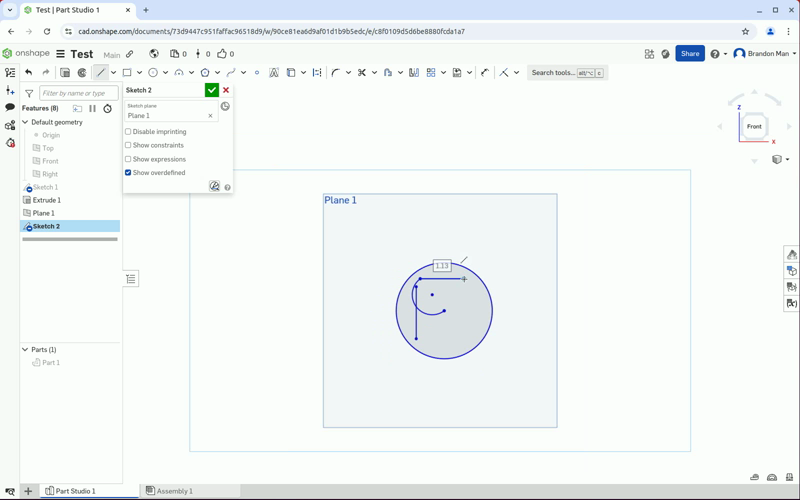
scroll(-6)
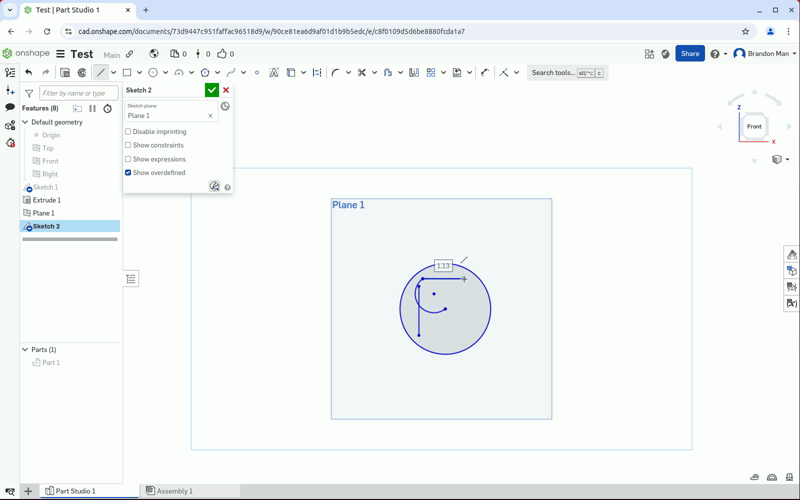
scroll(-6)
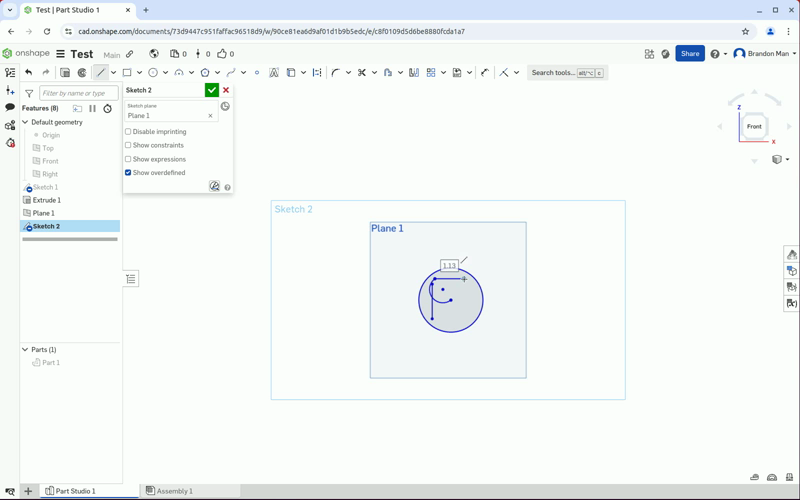
scroll(-6)
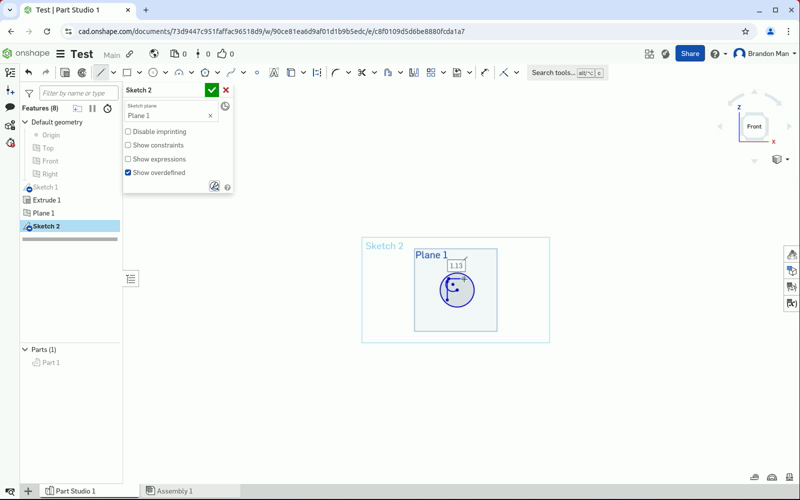
scroll(-6)
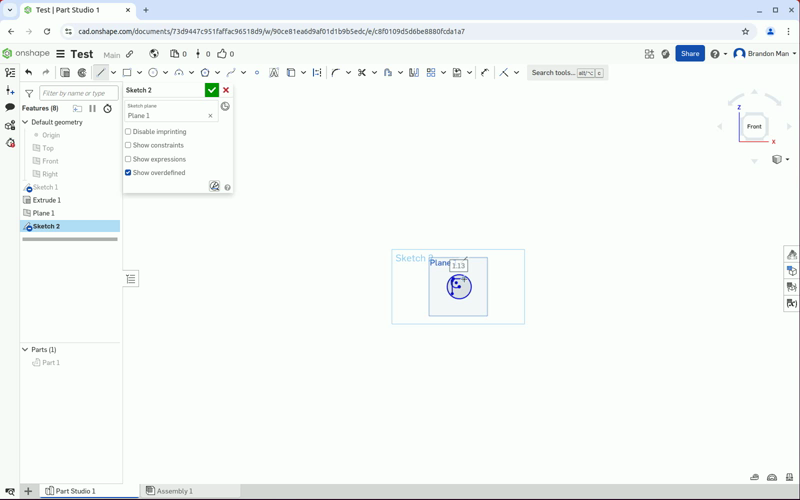
scroll(-6)
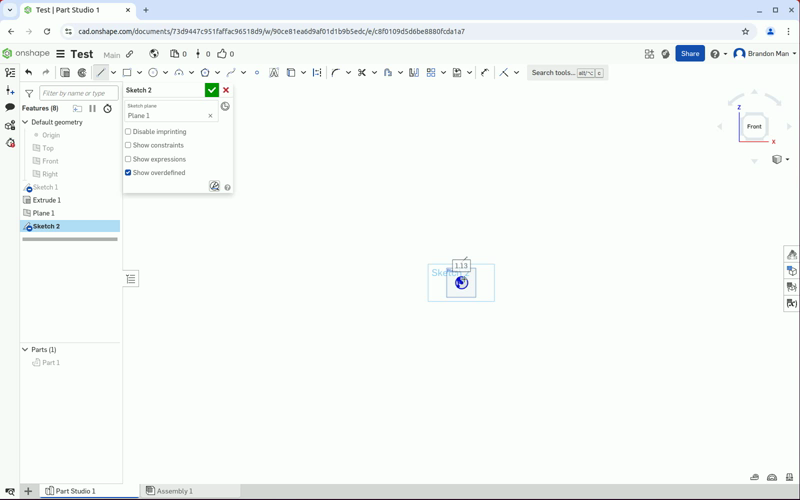
key_up(shift)
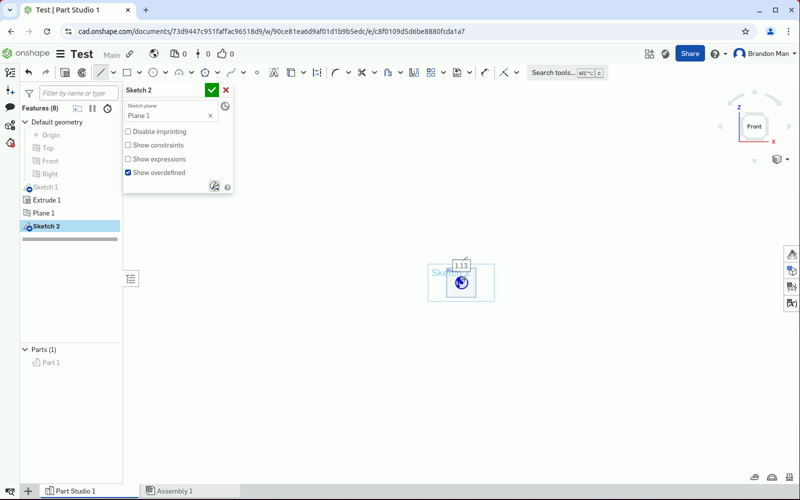
key(esc)
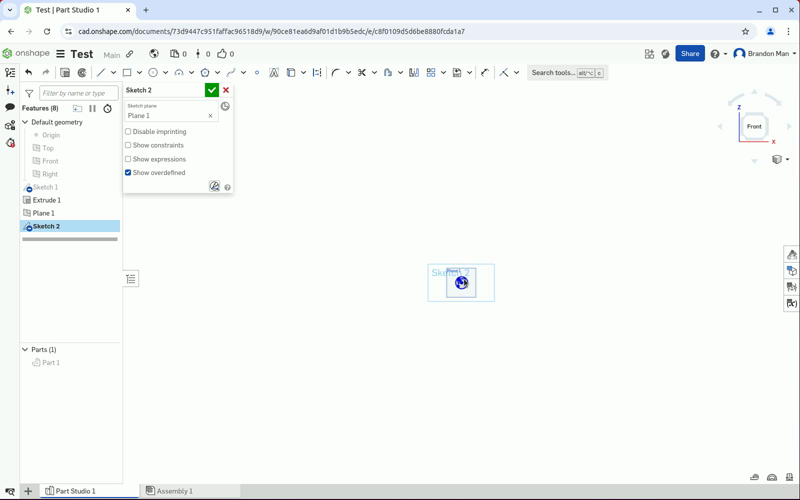
key(a)
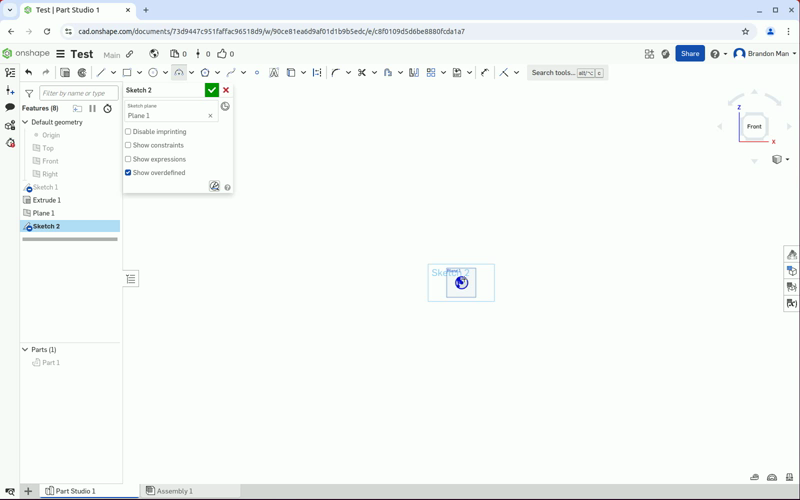
mouse_move(464, 278)
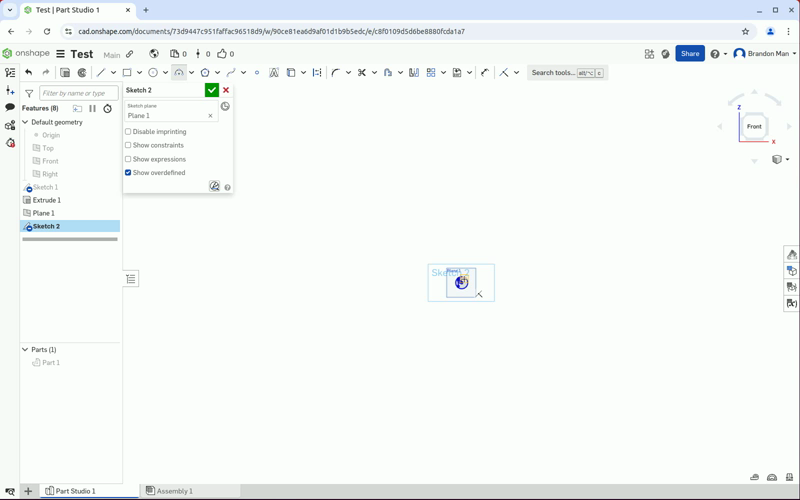
click(464, 278)
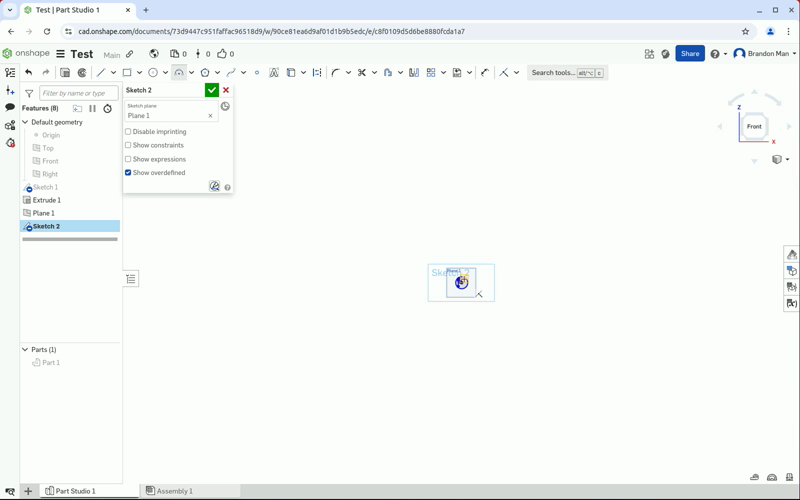
key_down(shift)
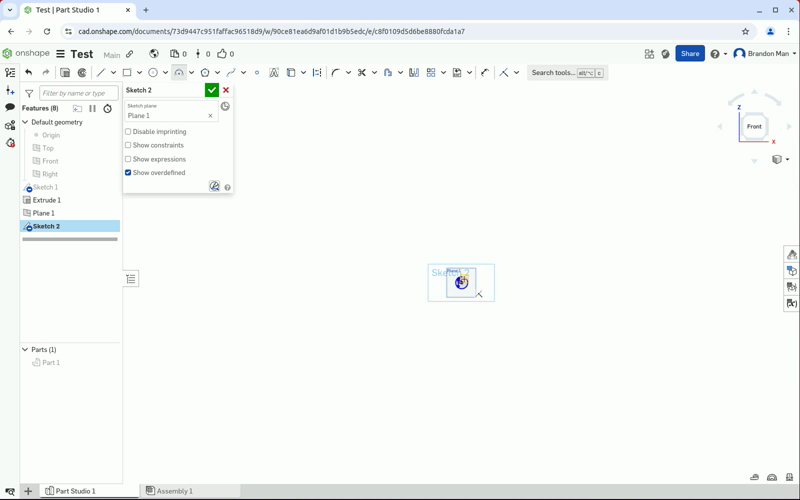
mouse_move(465, 280)
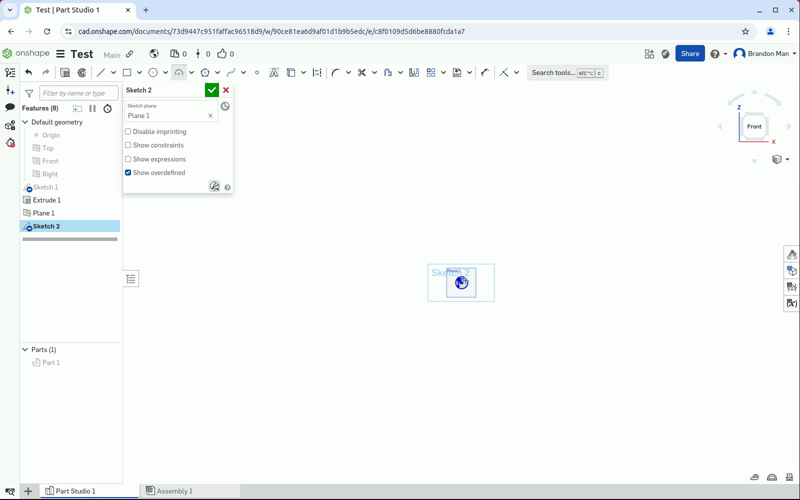
scroll(6)
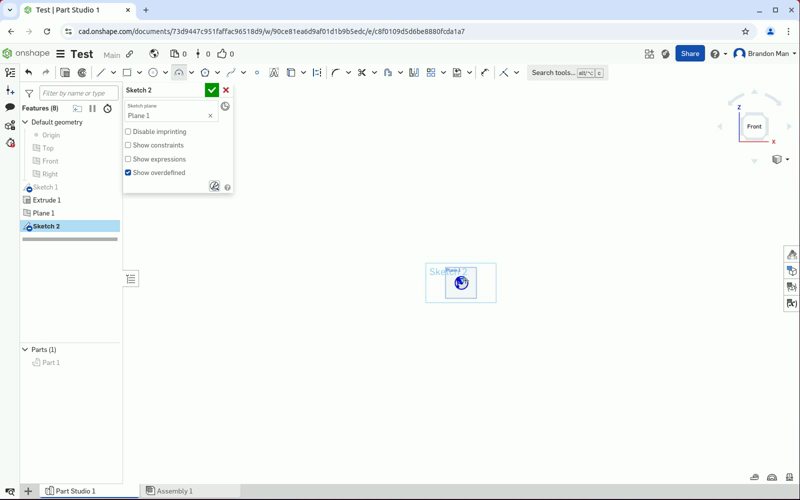
scroll(6)
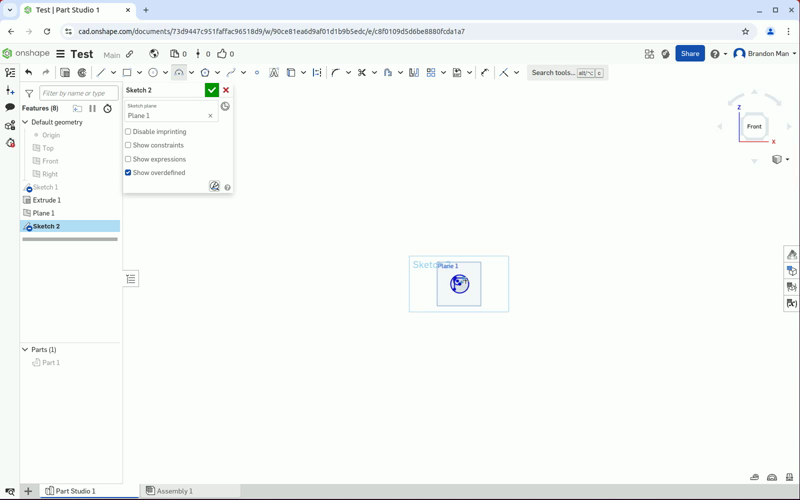
scroll(6)
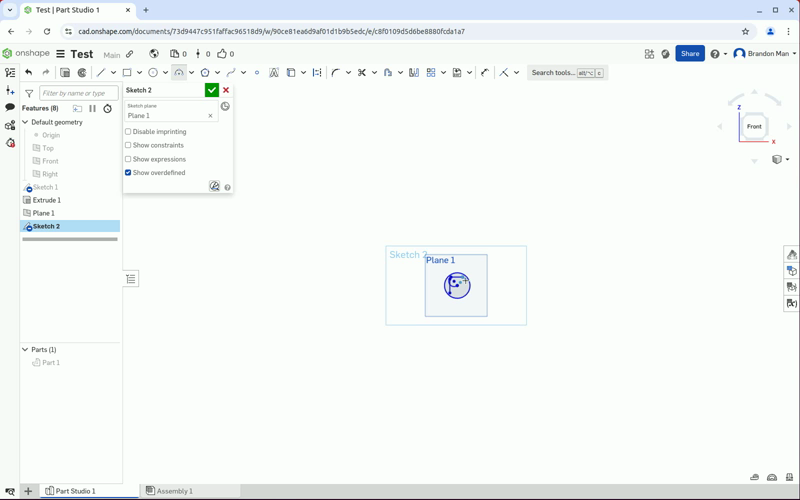
scroll(6)
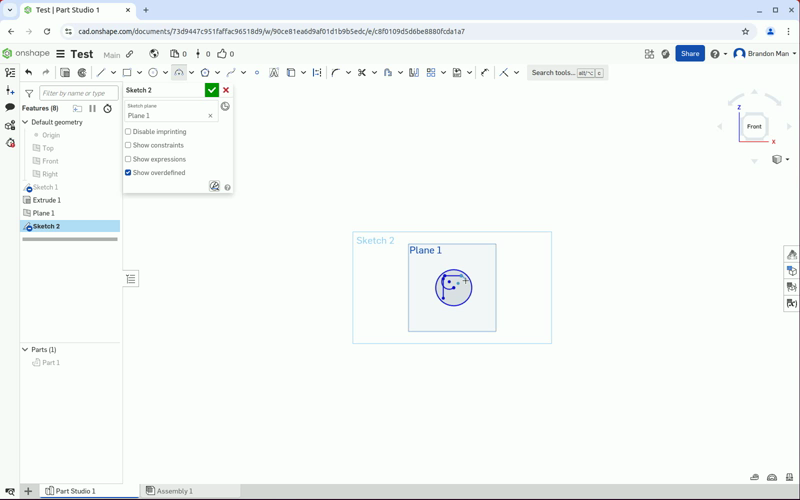
scroll(6)
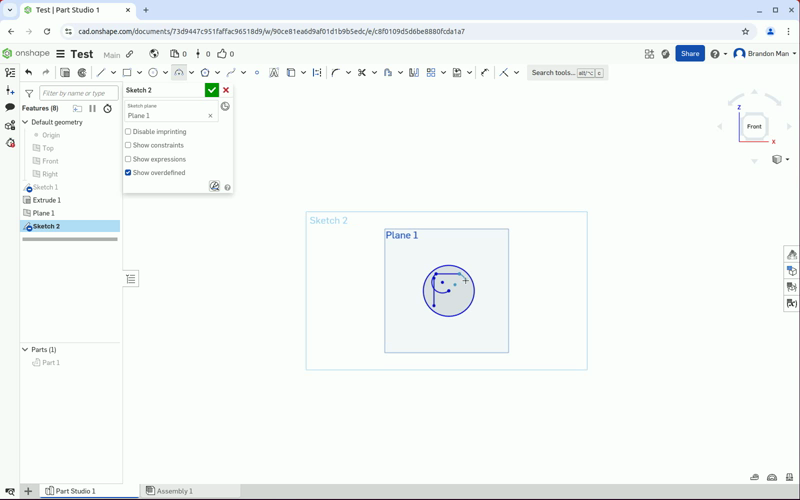
scroll(6)
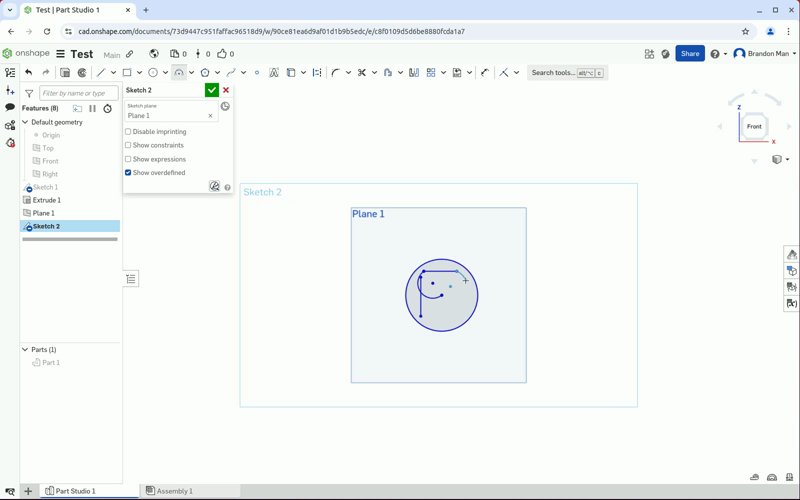
scroll(6)
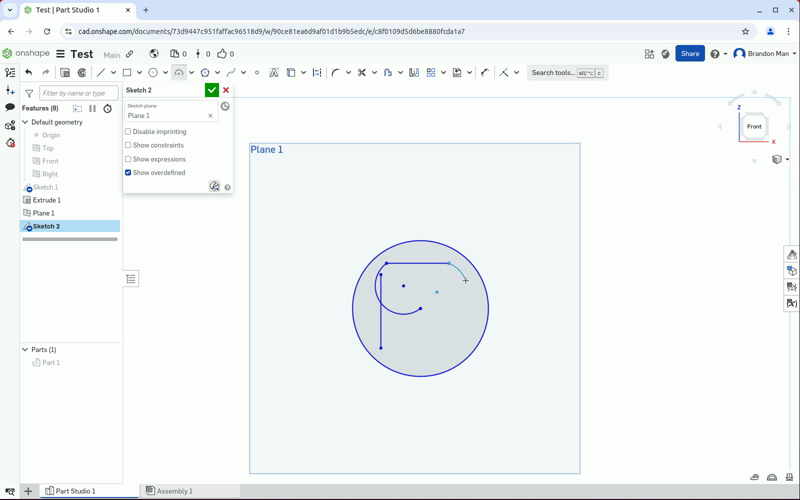
click(465, 280)
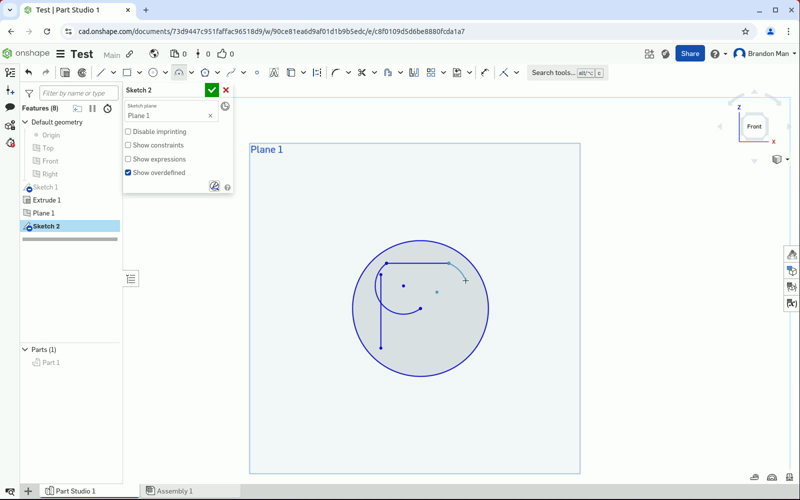
scroll(-6)
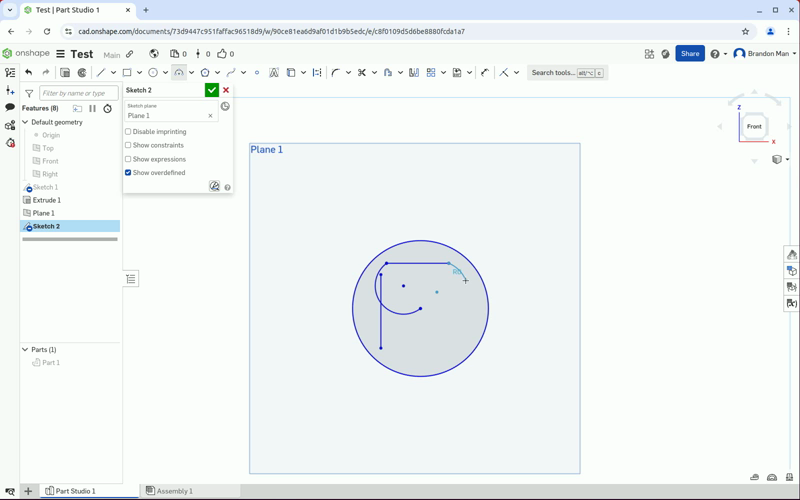
scroll(-6)
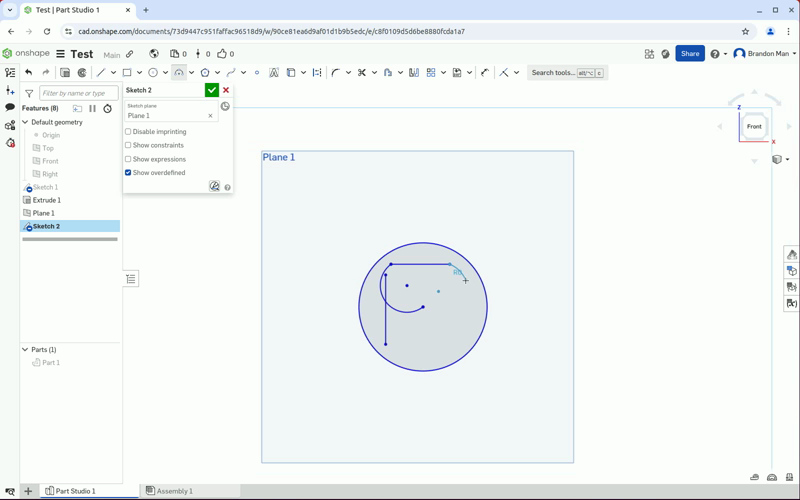
scroll(-6)
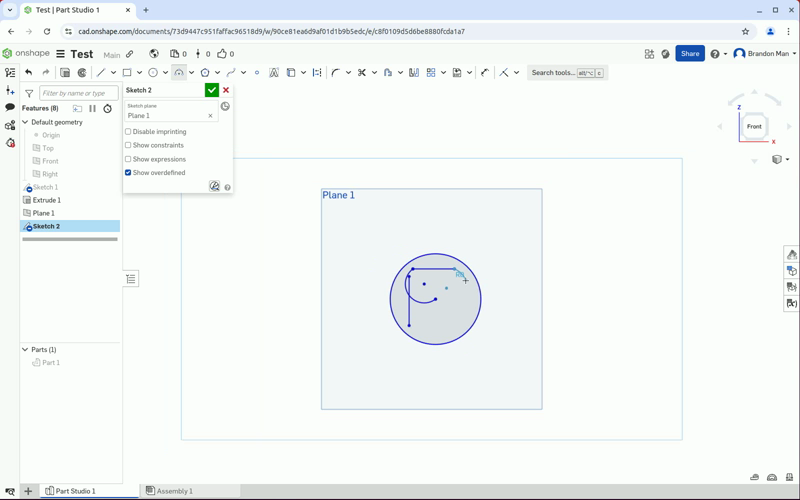
scroll(-6)
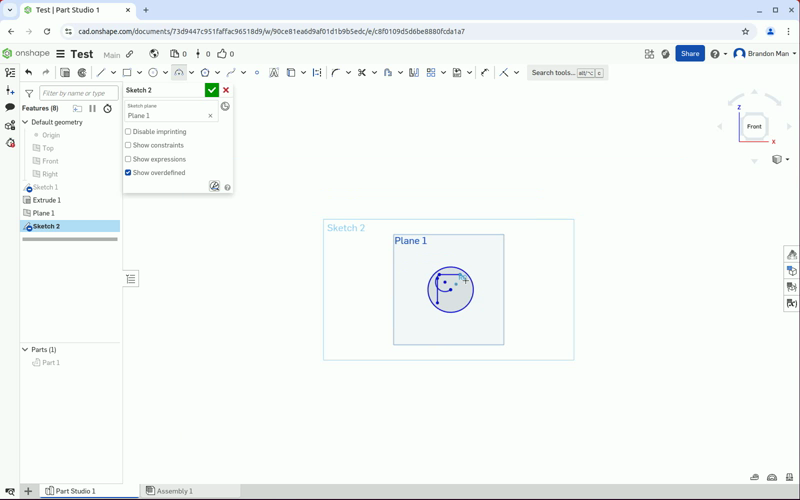
scroll(-6)
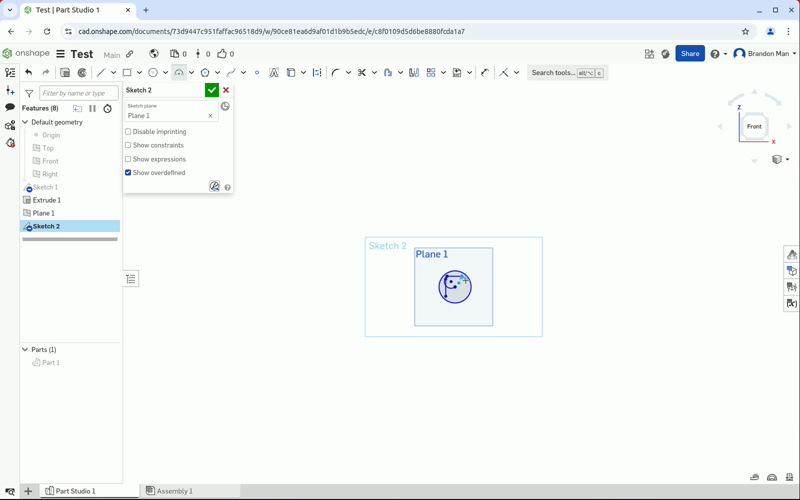
scroll(-6)
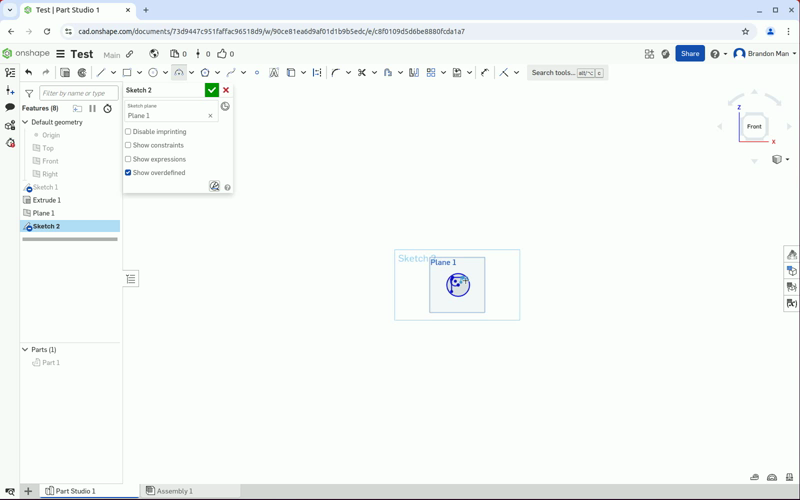
scroll(-6)
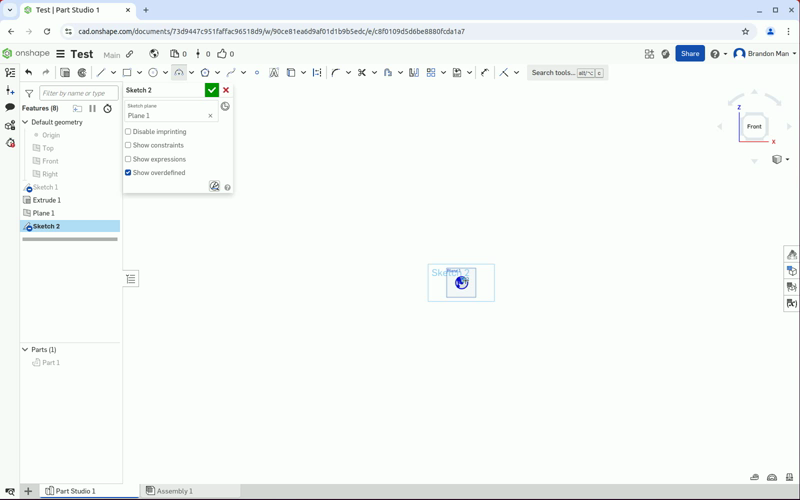
mouse_move(465, 279)
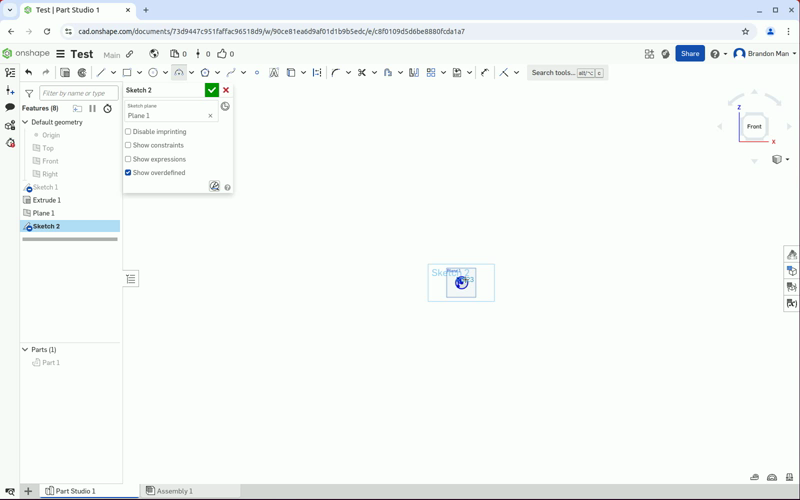
scroll(6)
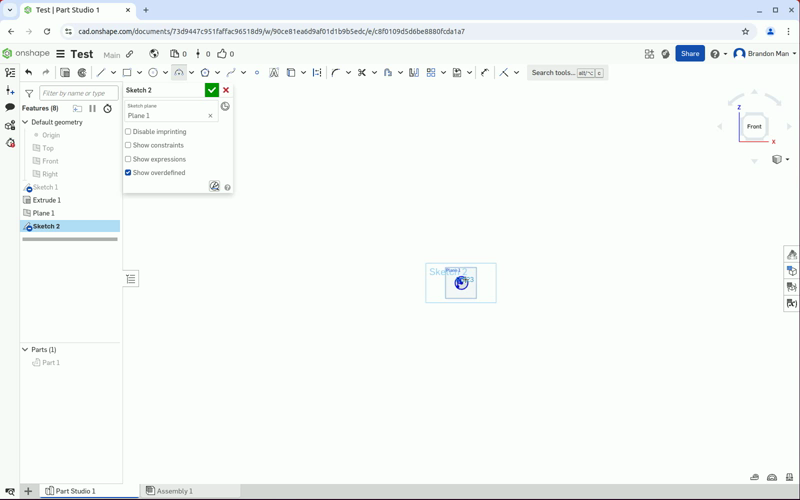
scroll(6)
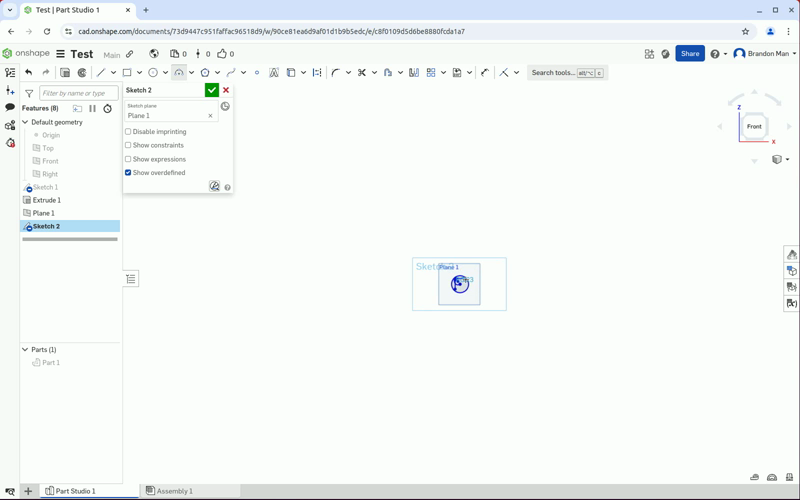
scroll(6)
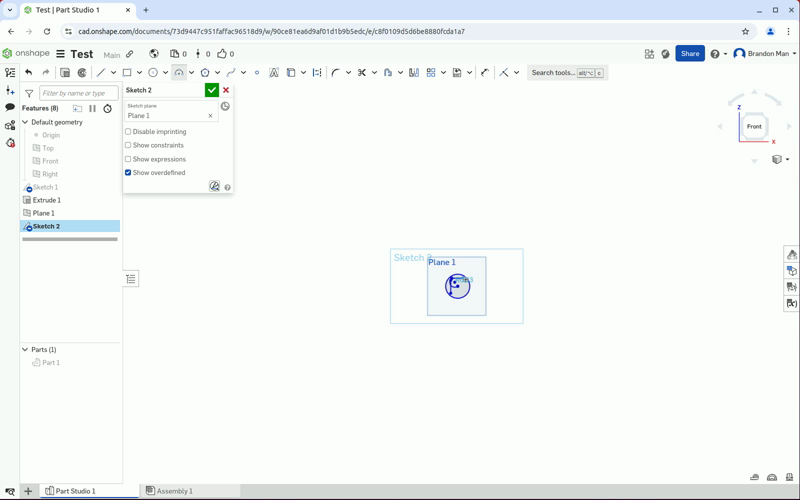
scroll(6)
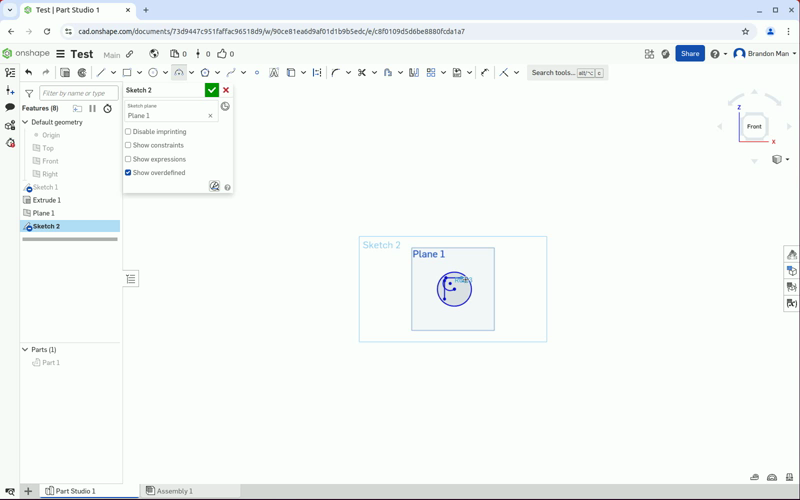
scroll(6)
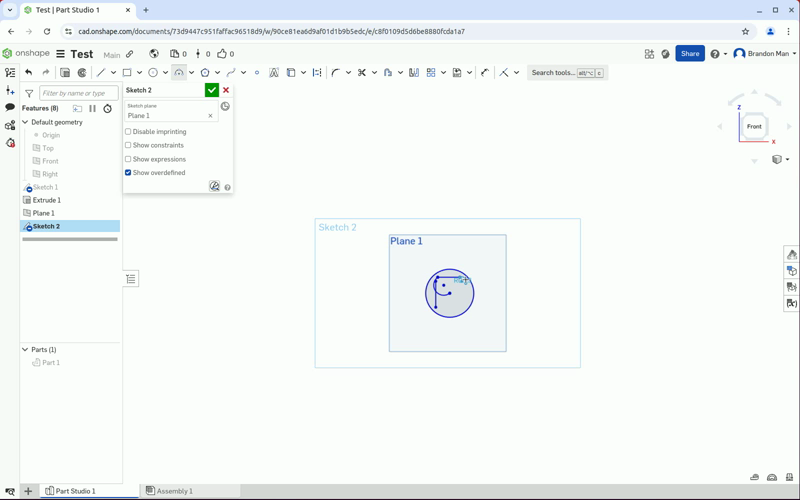
scroll(6)
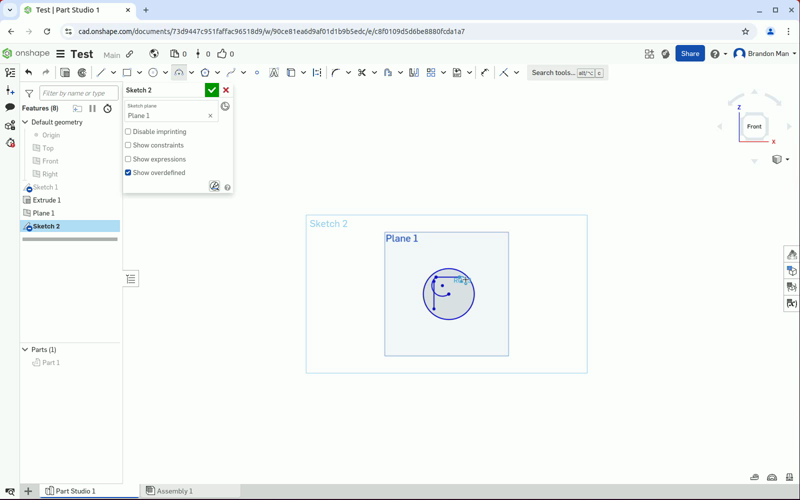
scroll(6)
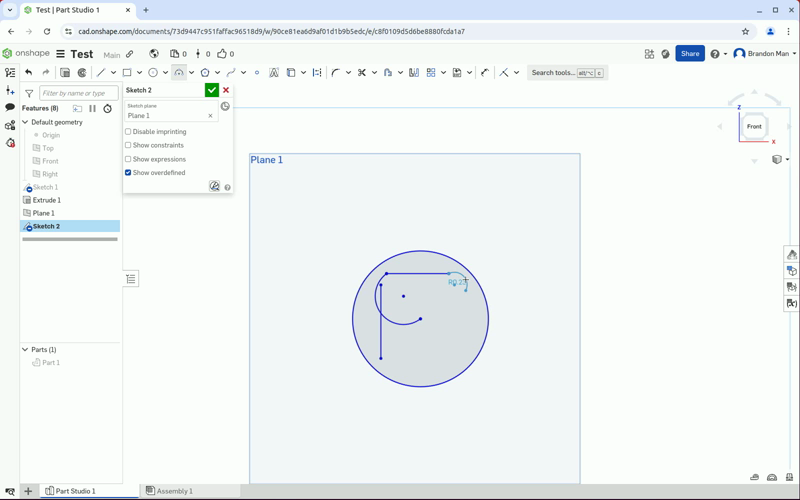
click(465, 279)
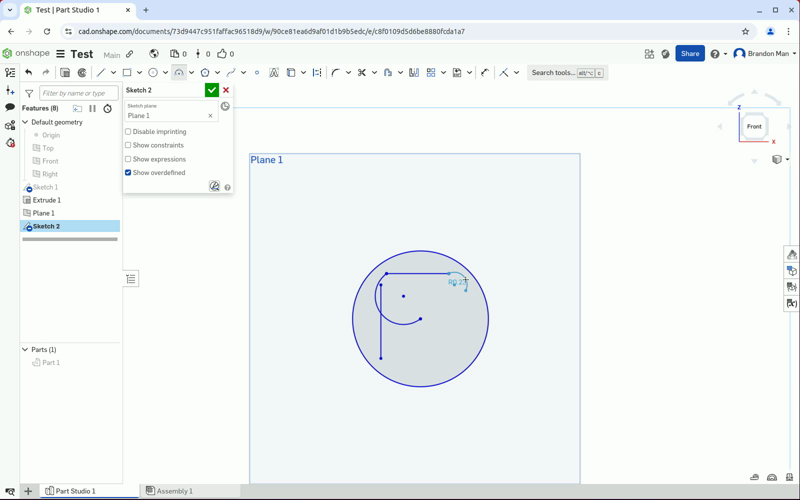
scroll(-6)
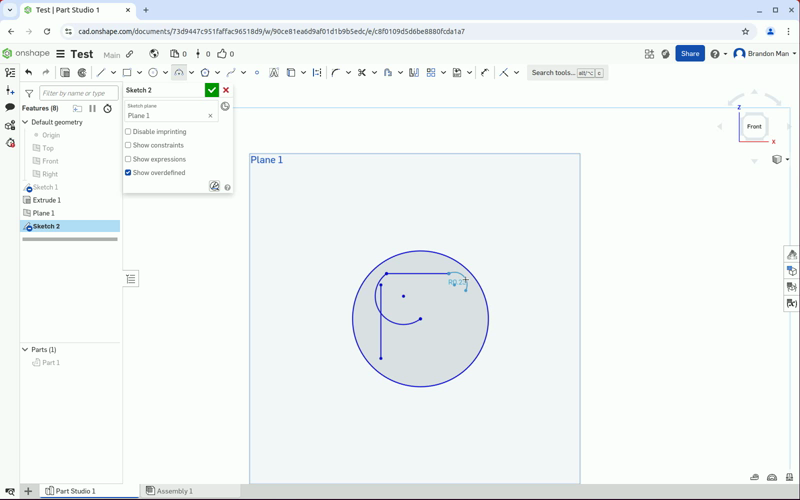
scroll(-6)
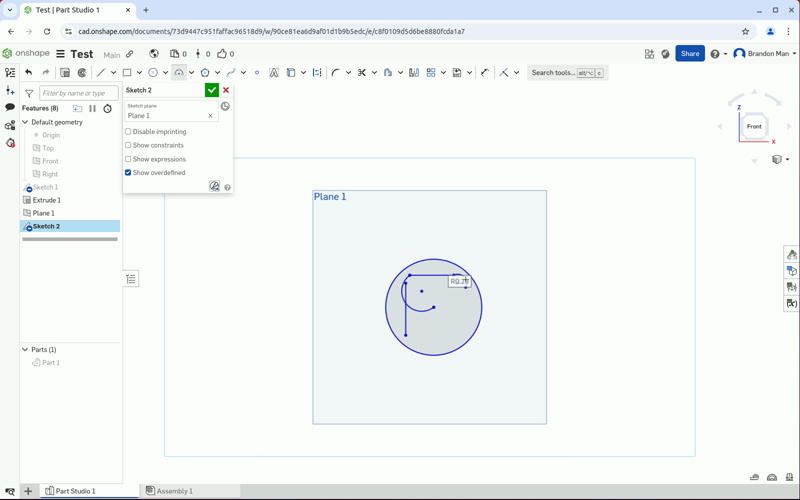
scroll(-6)
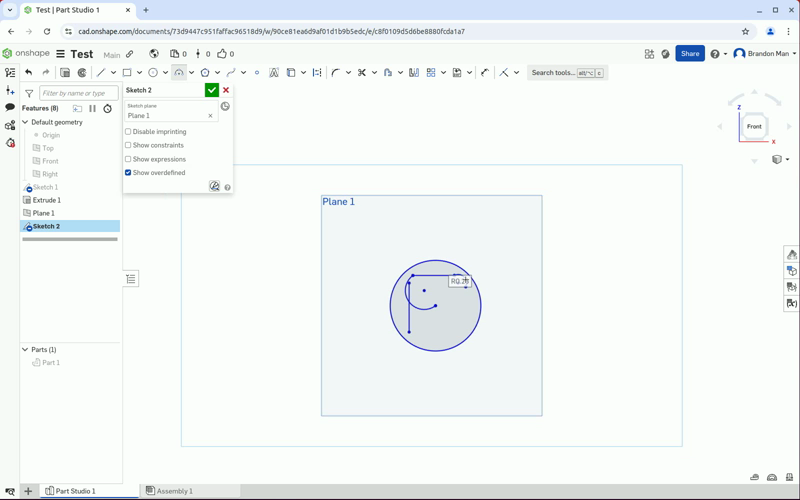
scroll(-6)
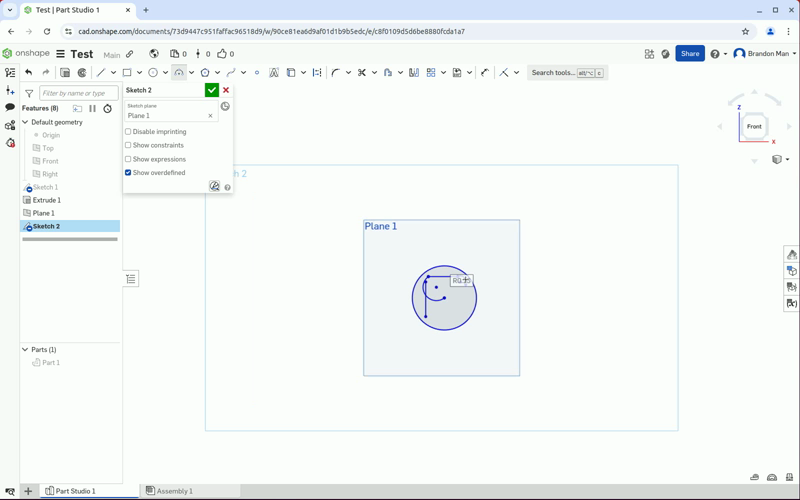
scroll(-6)
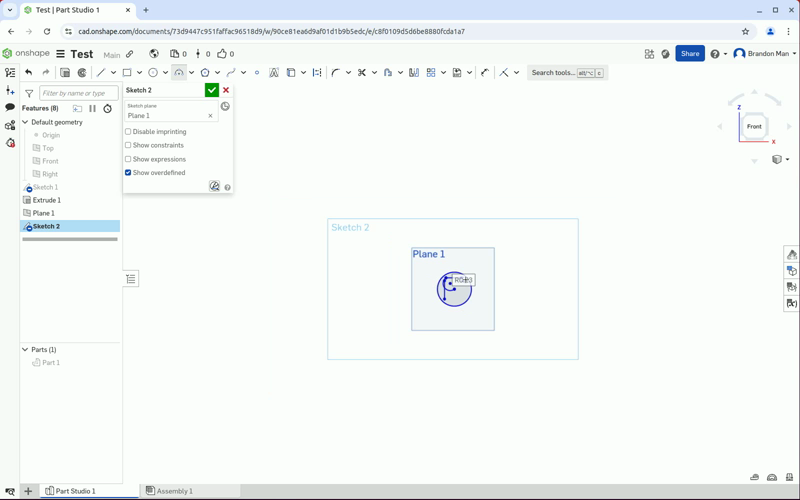
scroll(-6)
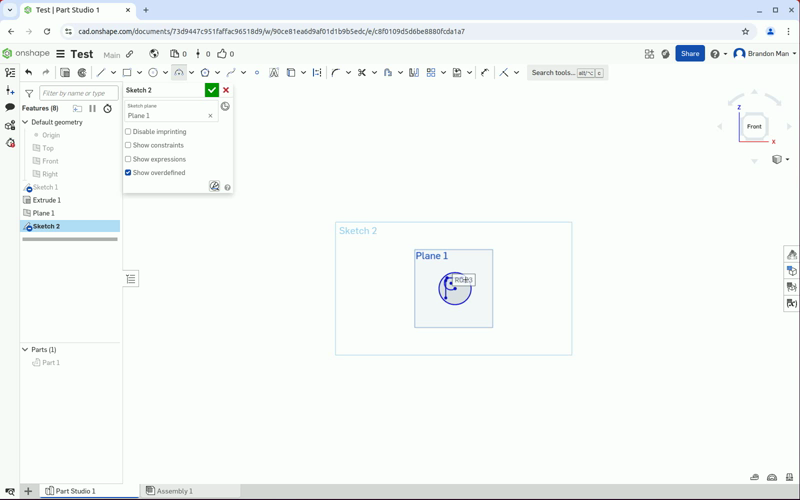
scroll(-6)
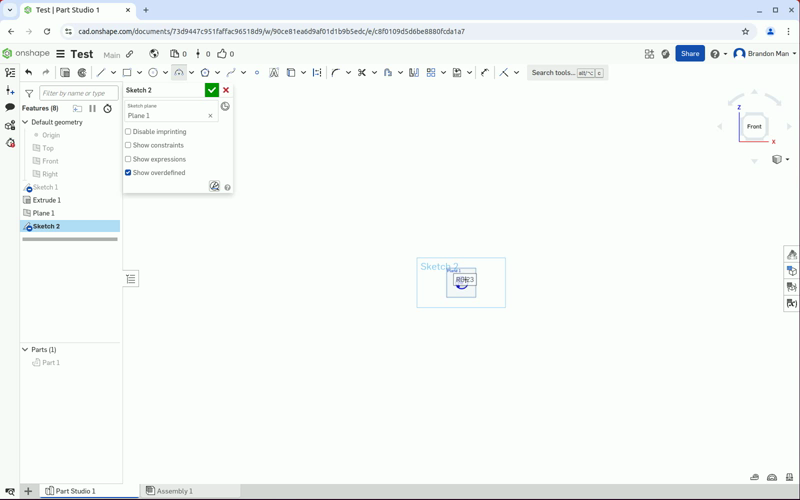
key_up(shift)
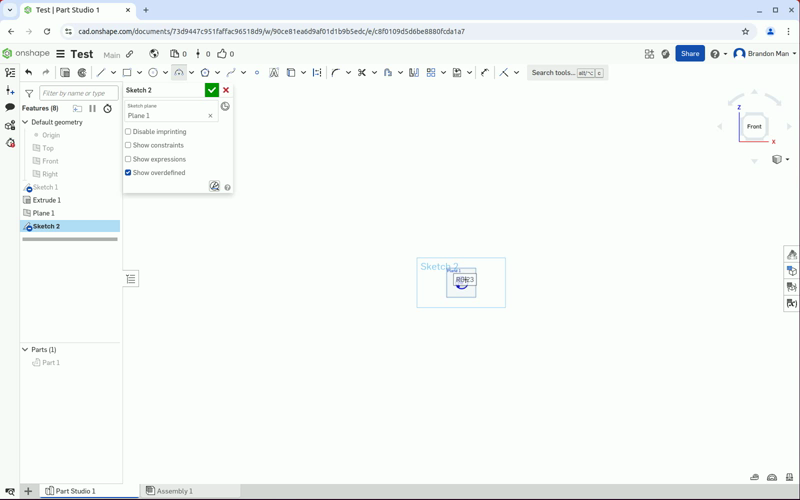
key(esc)
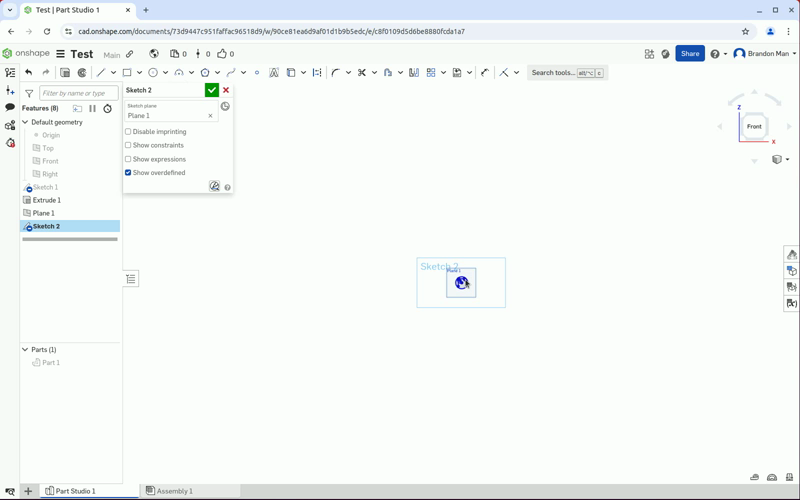
key(l)
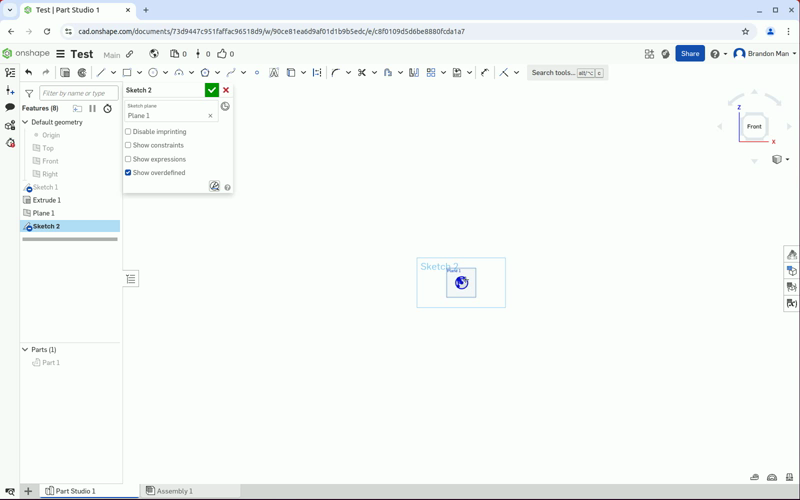
mouse_move(465, 280)
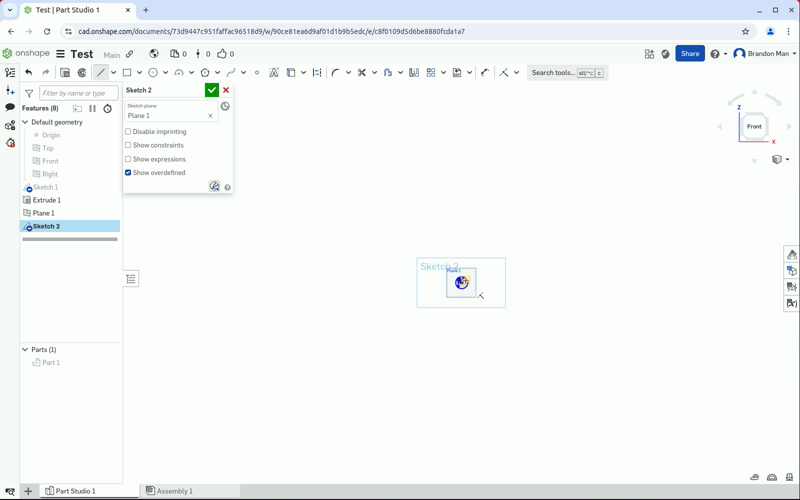
scroll(6)
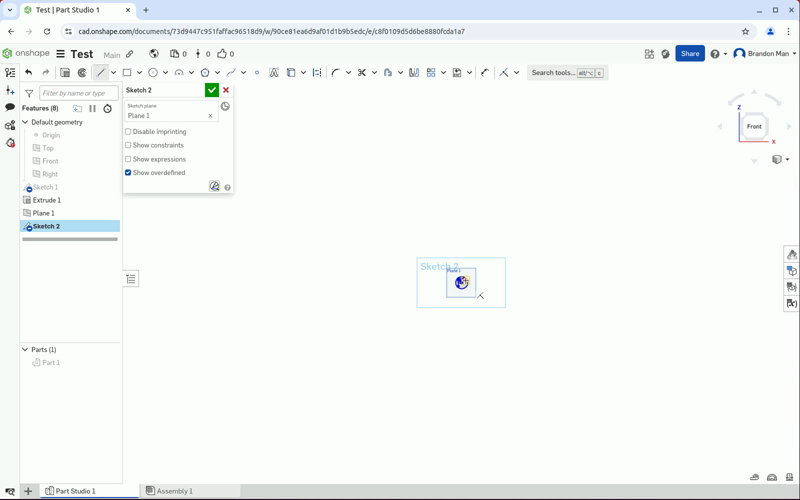
scroll(6)
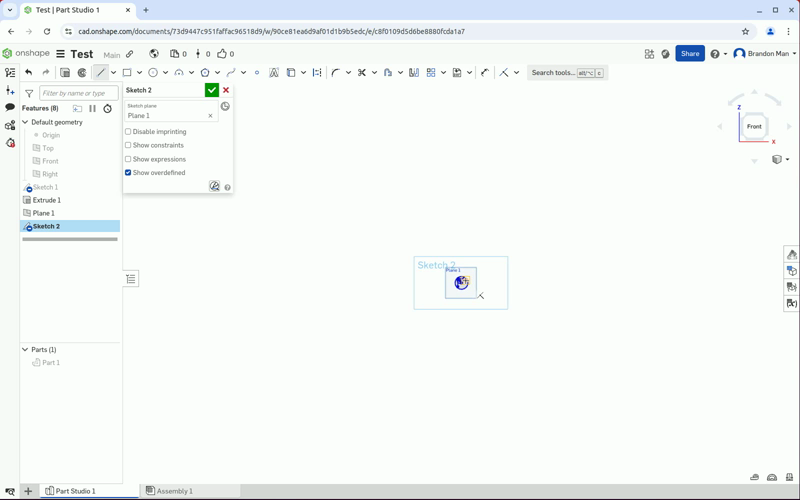
scroll(6)
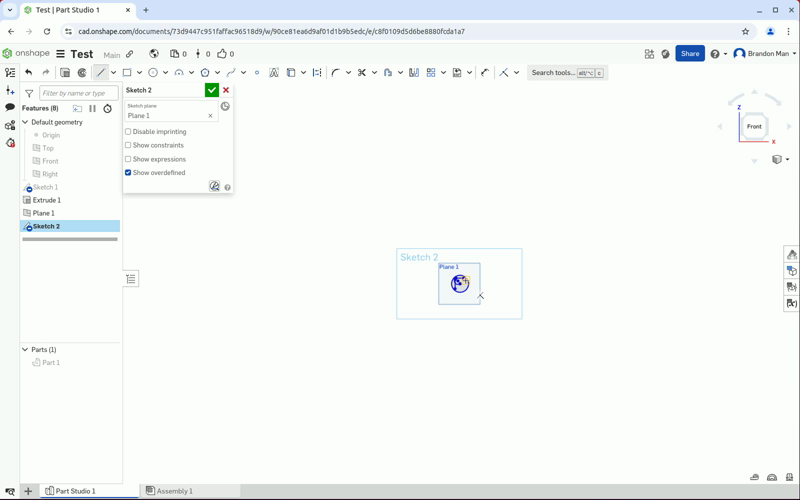
scroll(6)
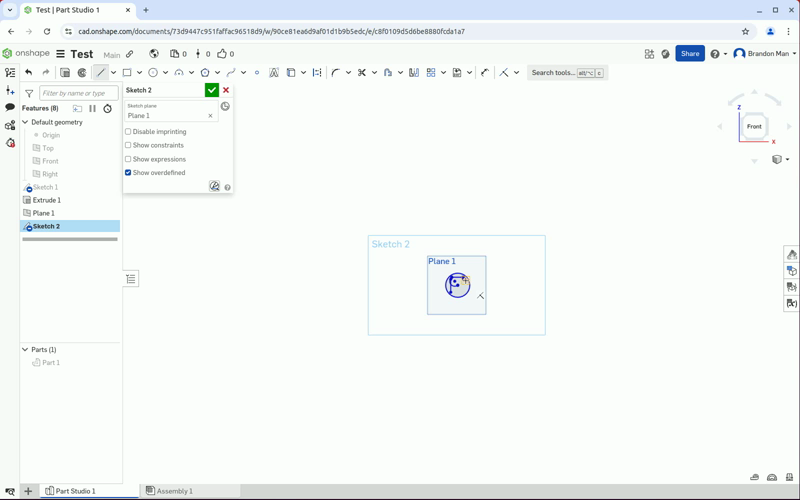
scroll(6)
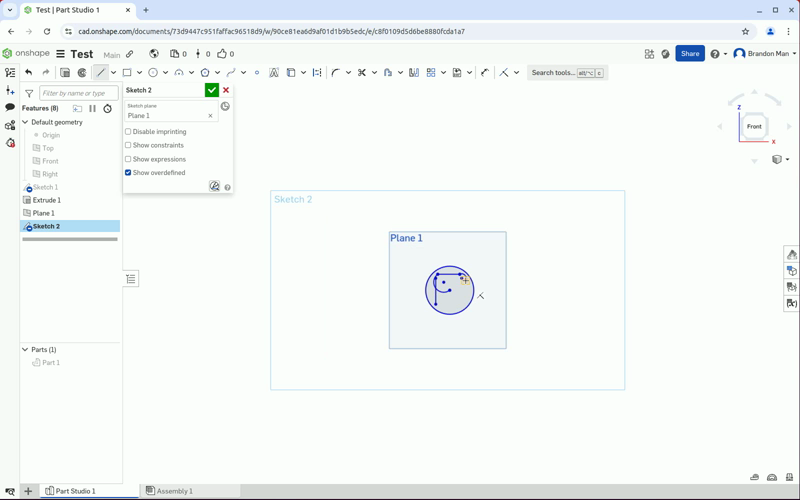
scroll(6)
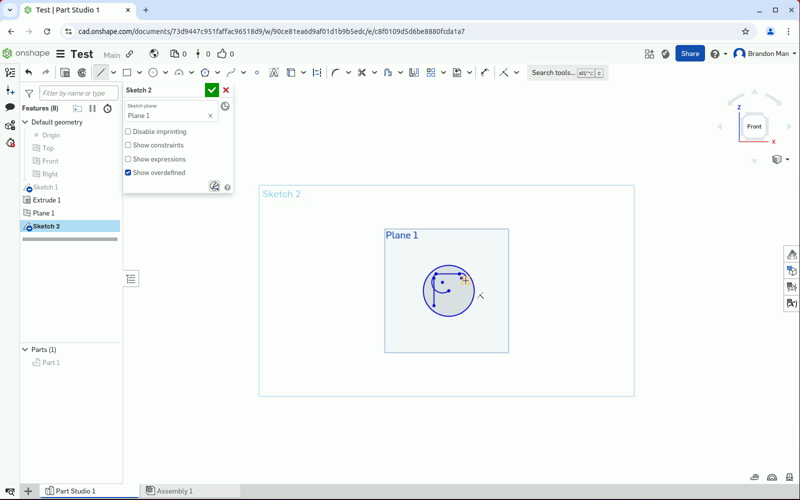
scroll(6)
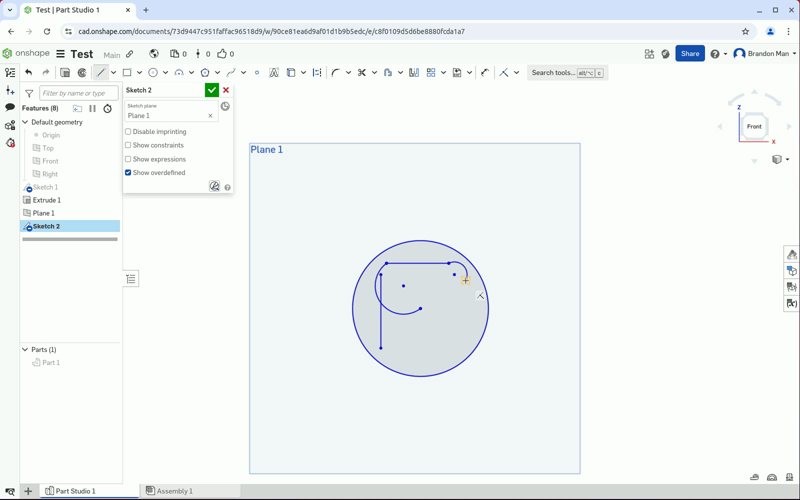
click(465, 280)
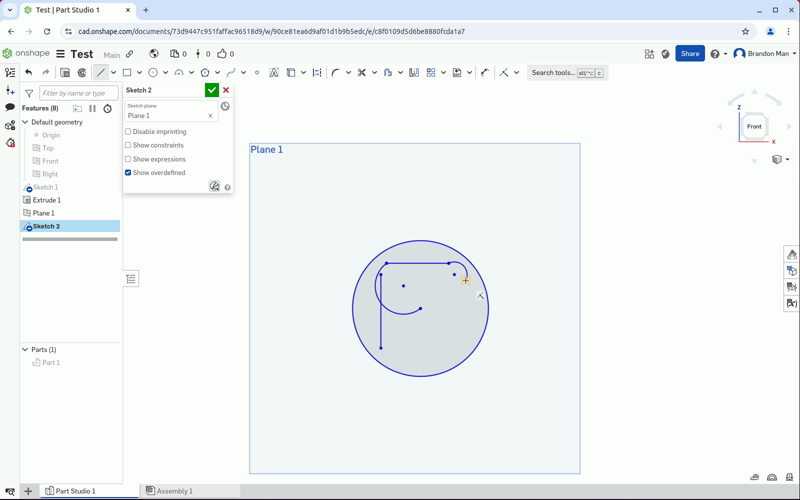
scroll(-6)
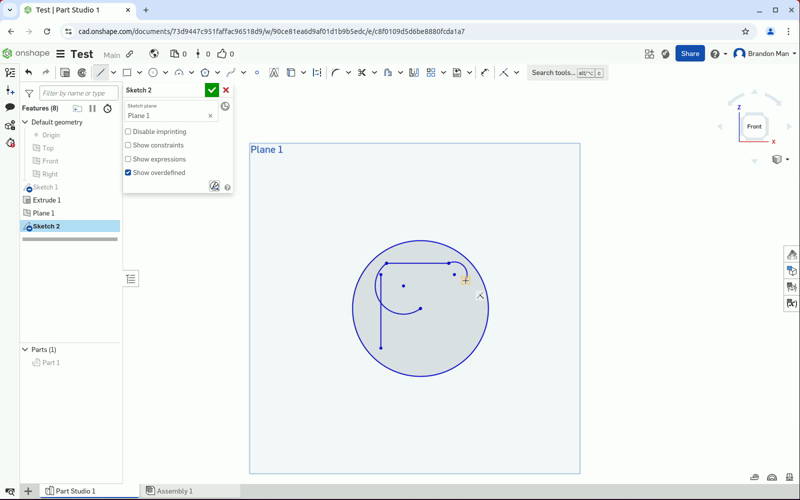
scroll(-6)
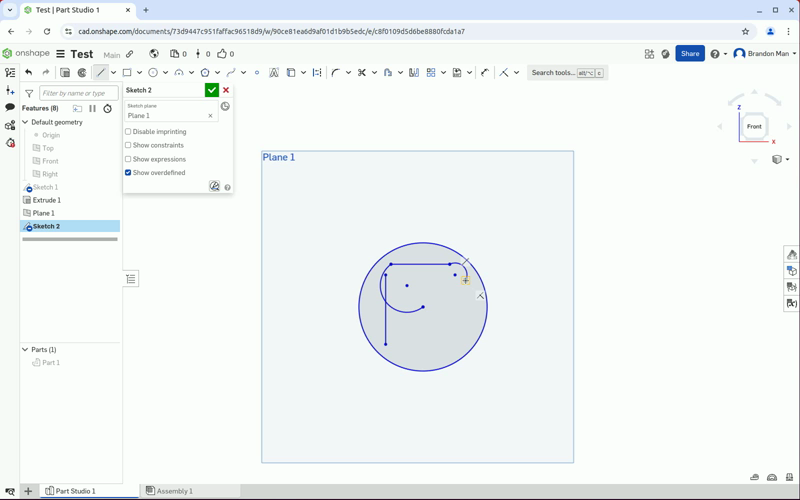
scroll(-6)
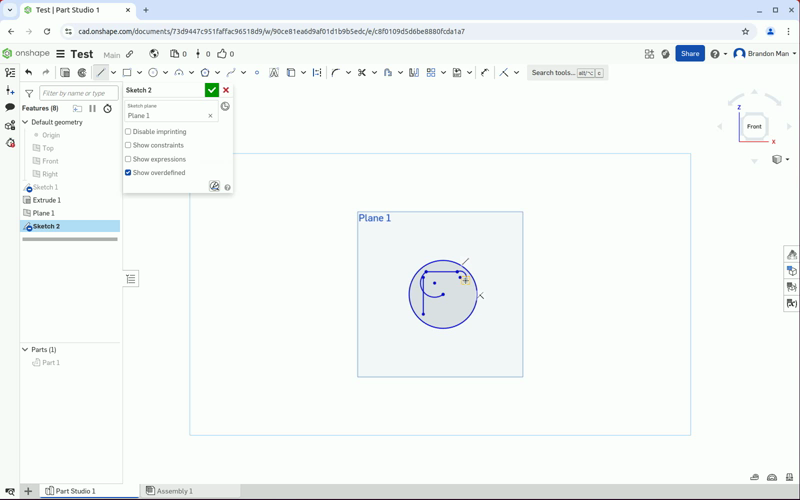
scroll(-6)
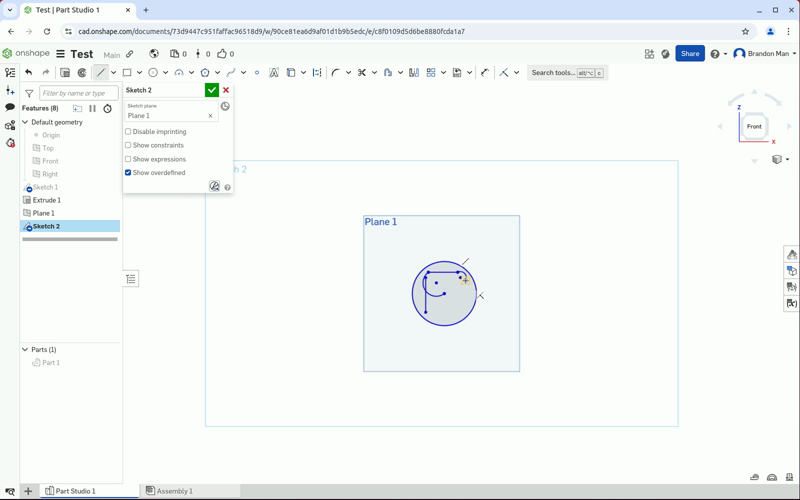
scroll(-6)
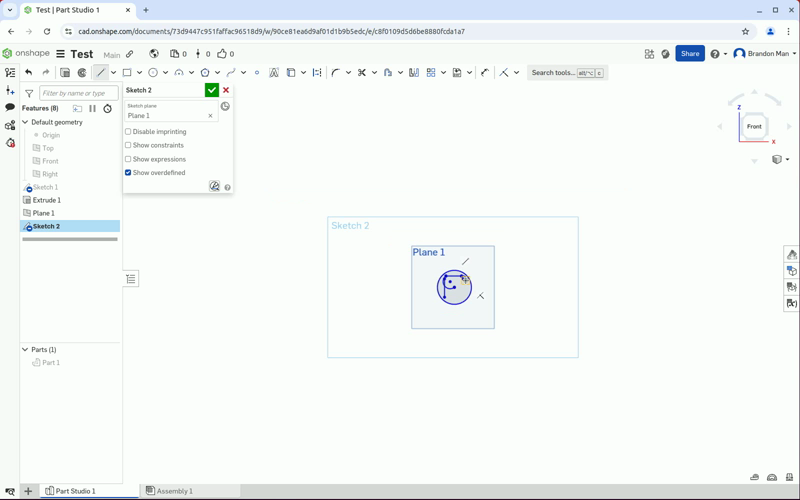
scroll(-6)
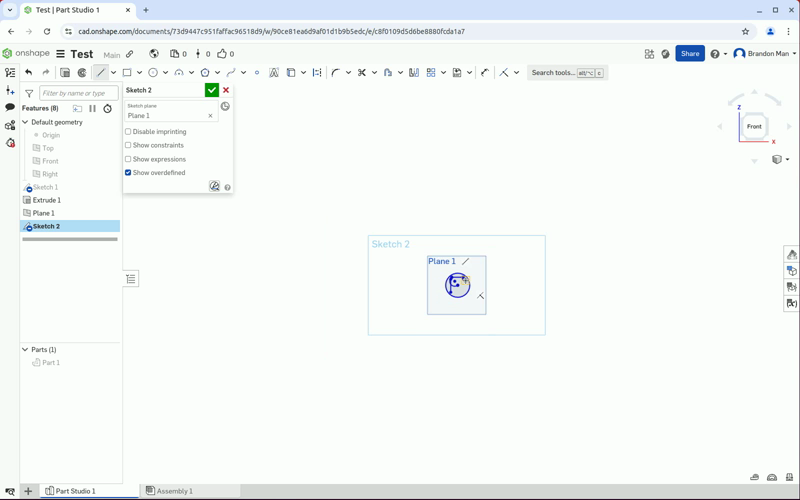
scroll(-6)
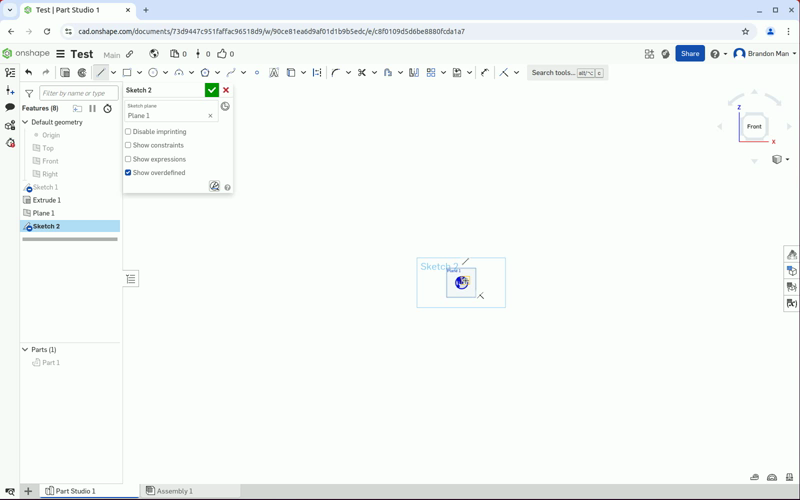
key_down(shift)
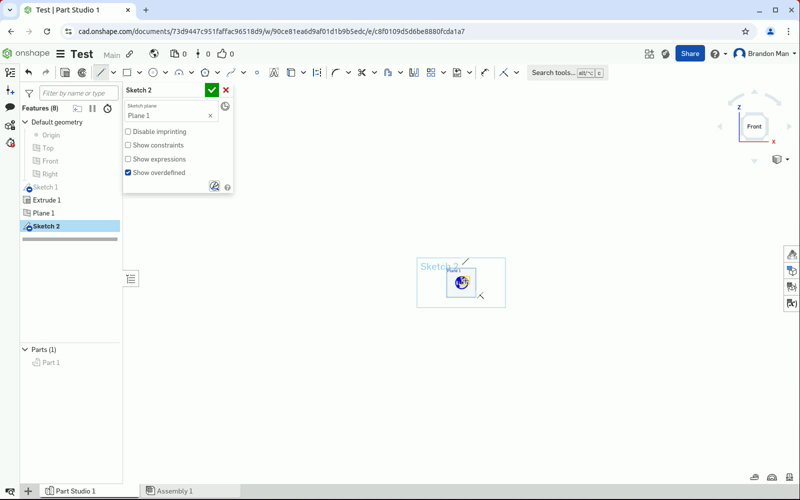
mouse_move(495, 280)
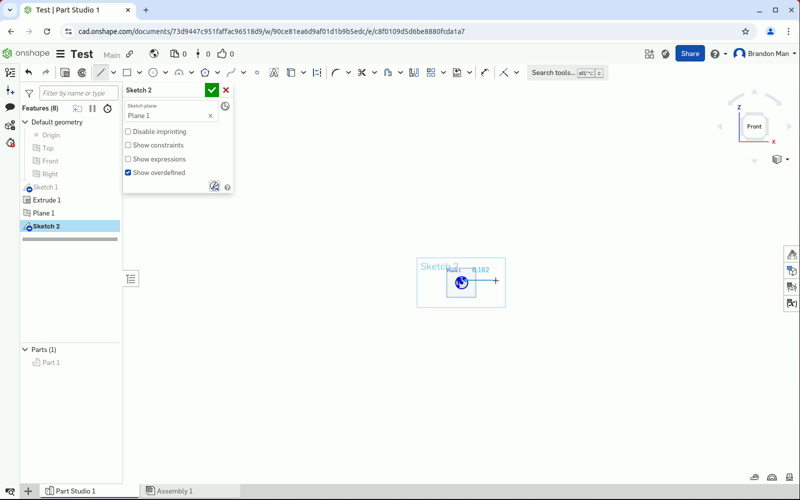
mouse_move(465, 286)
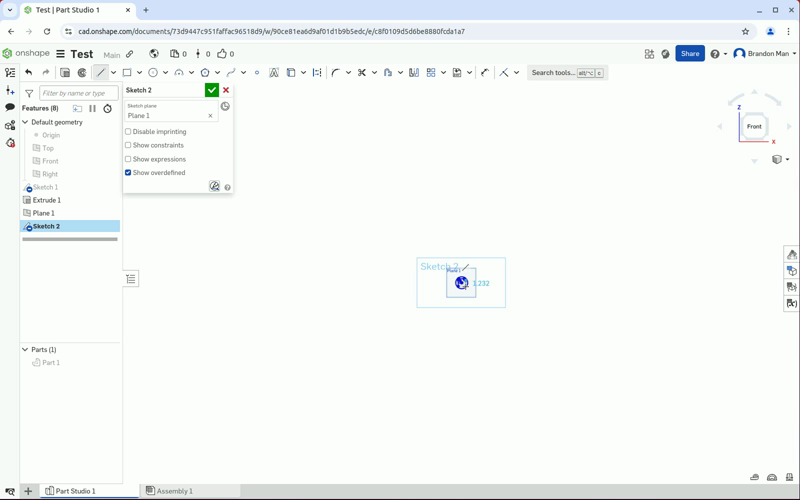
scroll(6)
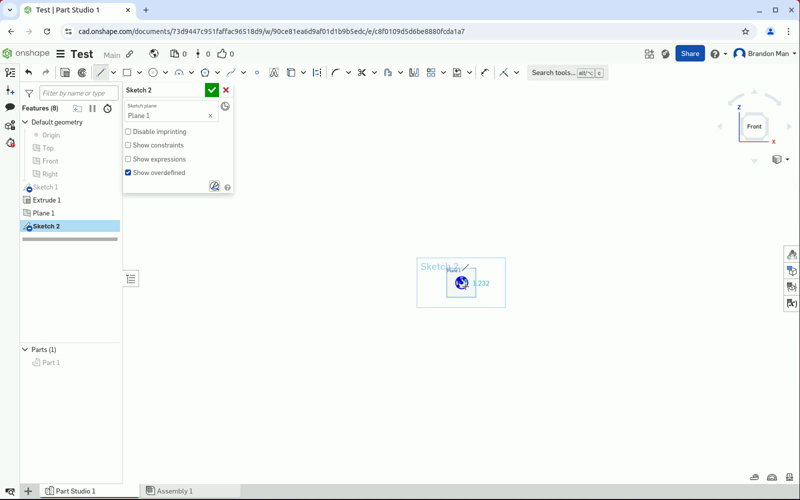
scroll(6)
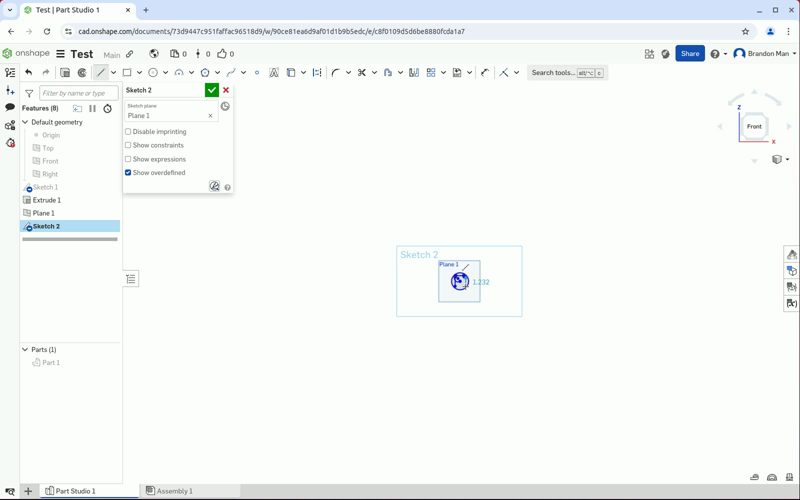
scroll(6)
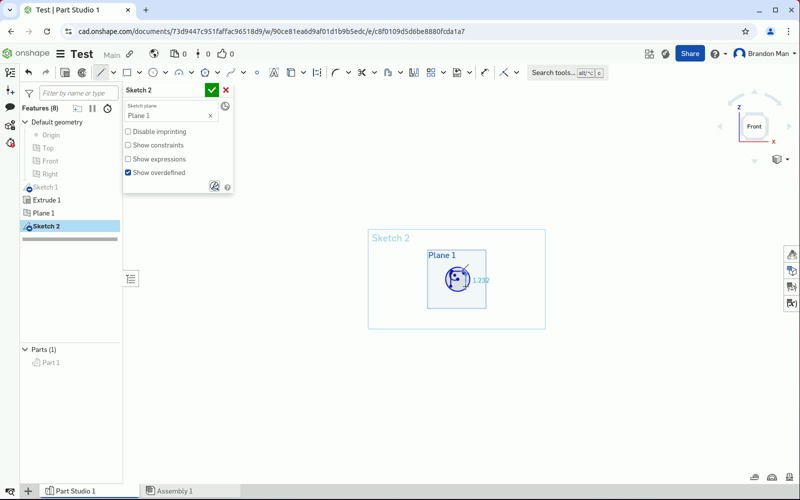
scroll(6)
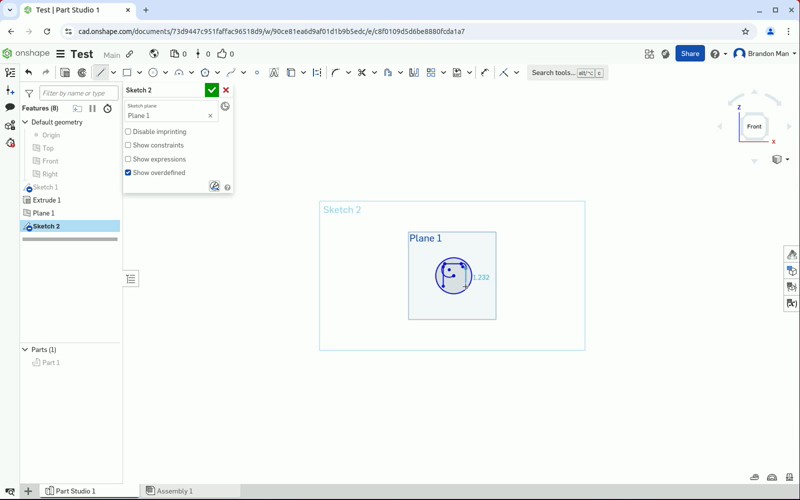
scroll(6)
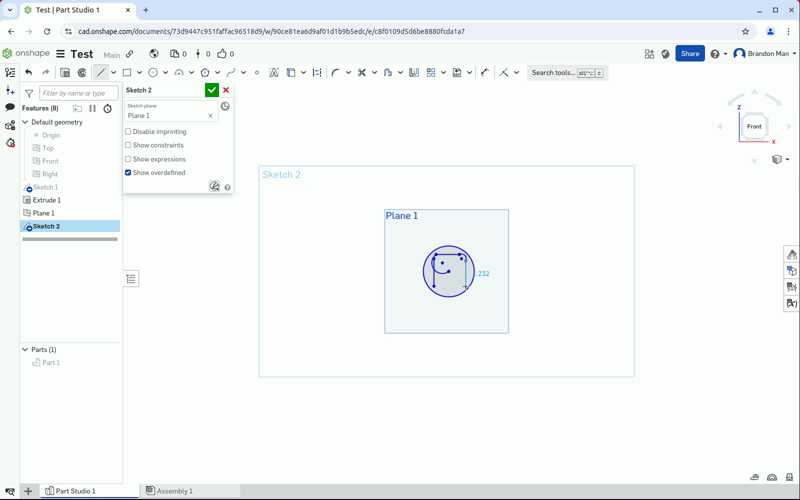
scroll(6)
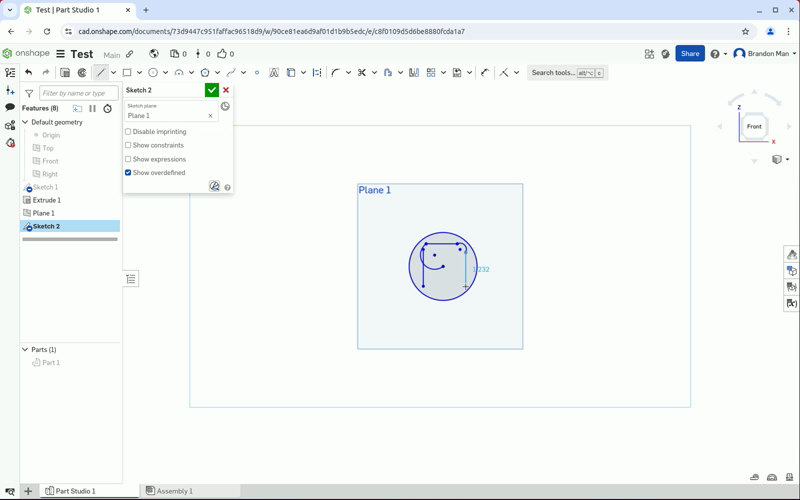
scroll(6)
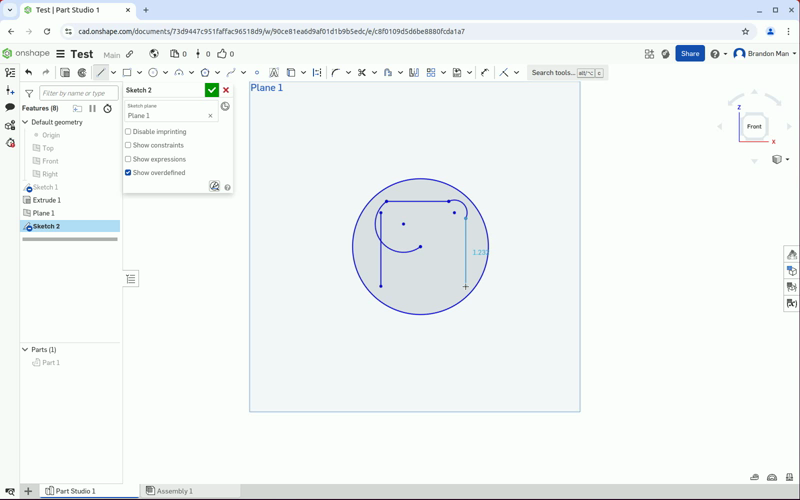
click(465, 286)
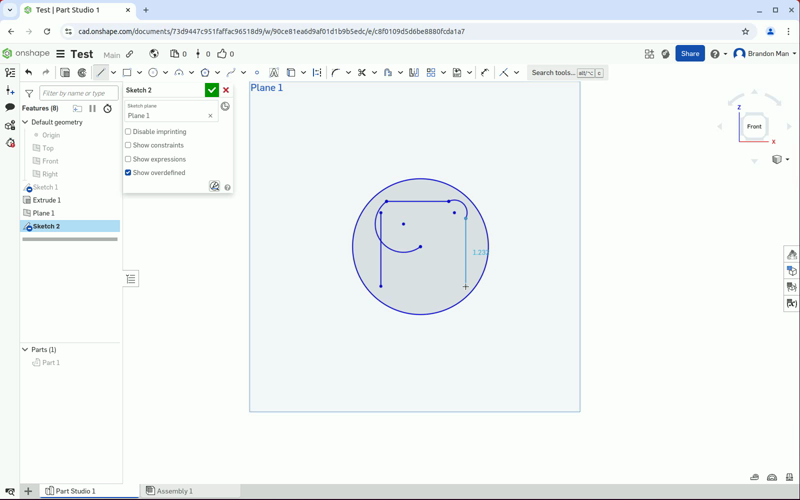
scroll(-6)
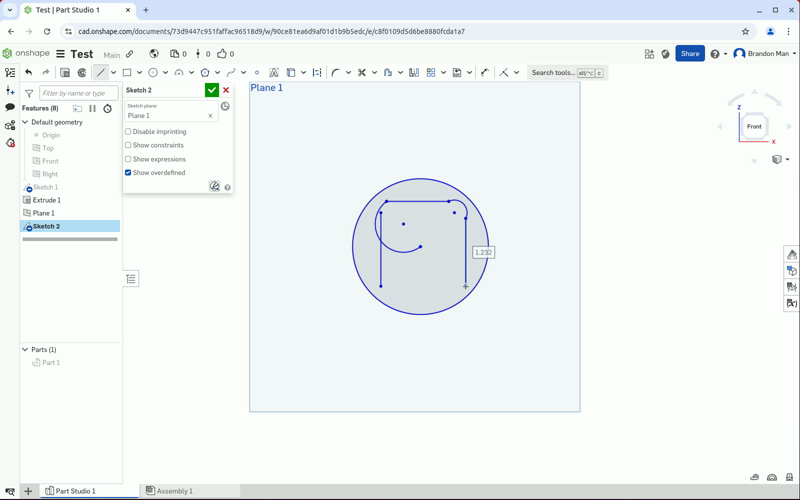
scroll(-6)
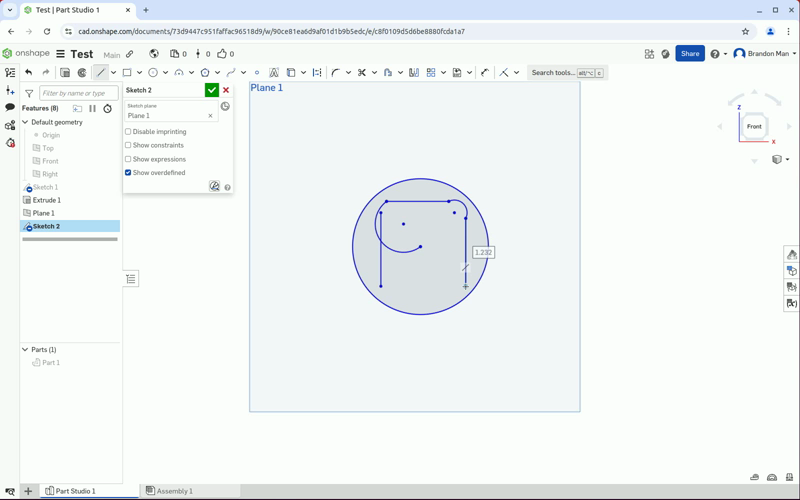
scroll(-6)
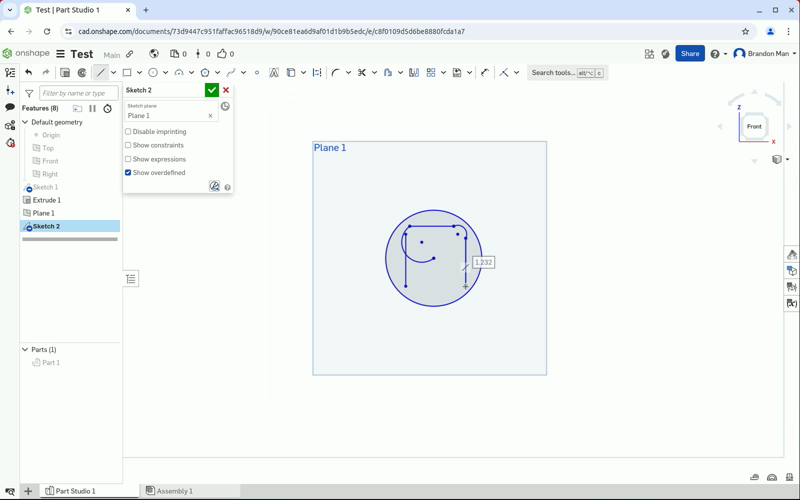
scroll(-6)
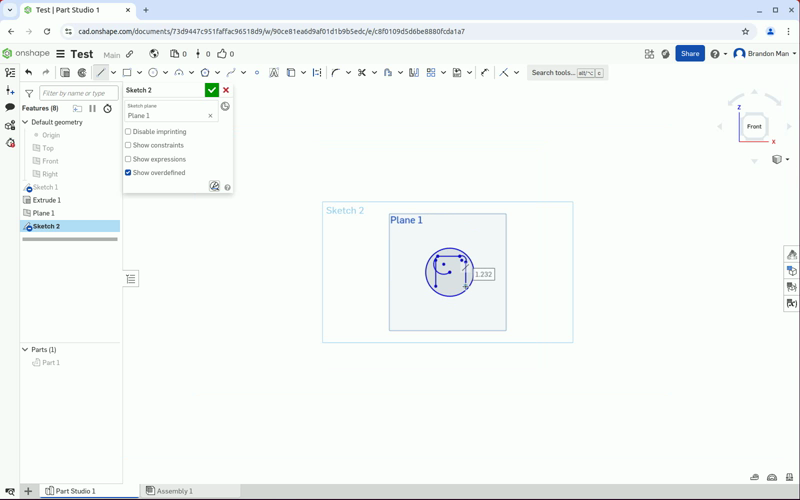
scroll(-6)
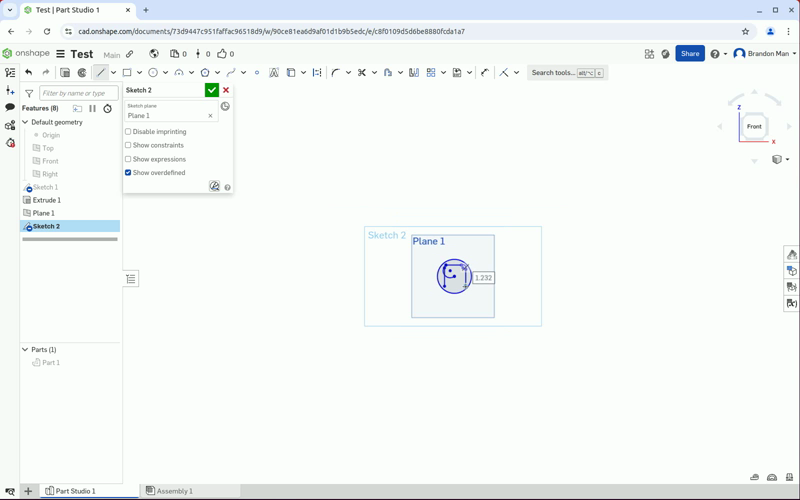
scroll(-6)
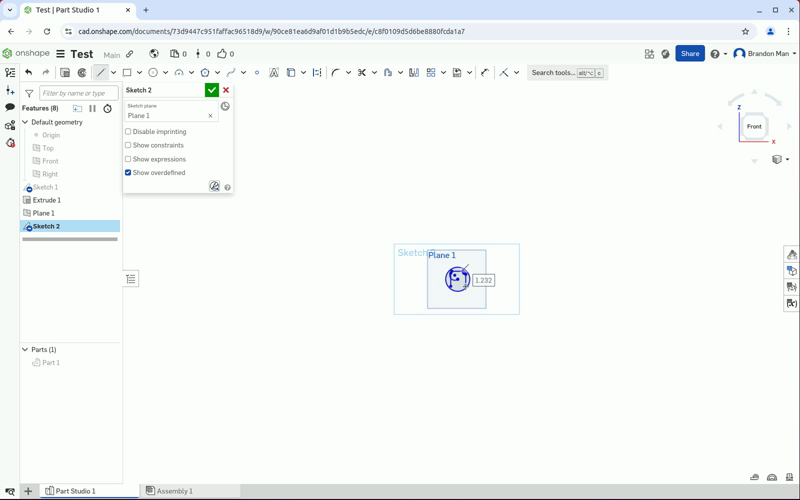
scroll(-6)
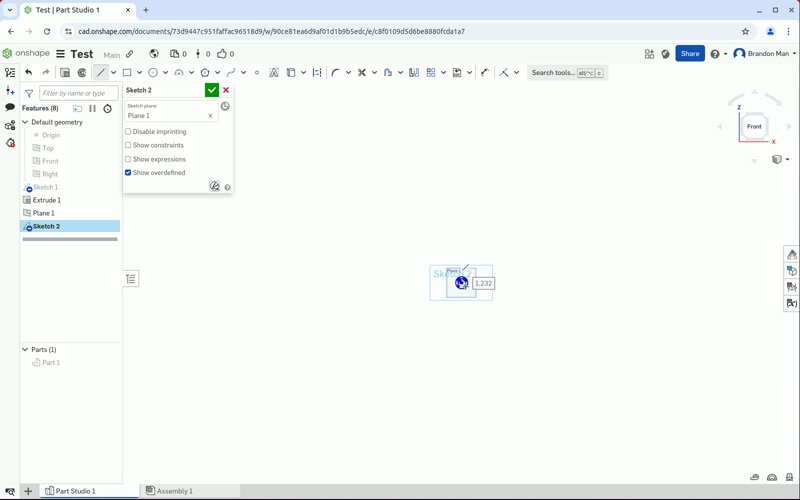
key_up(shift)
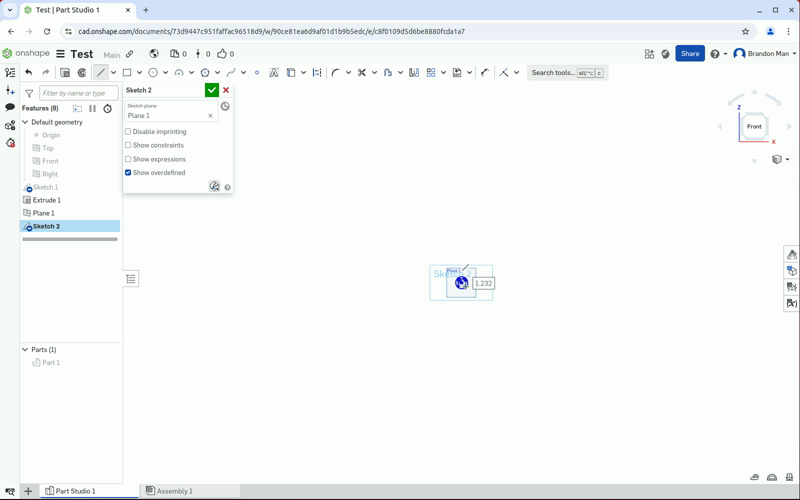
key(esc)
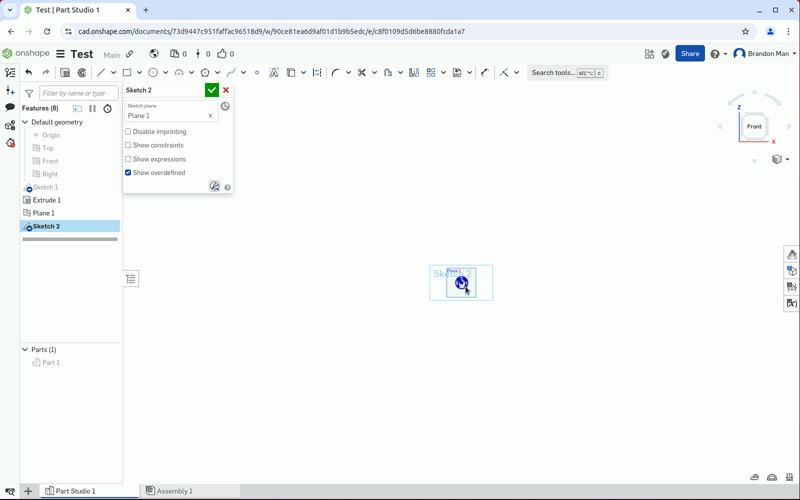
key(a)
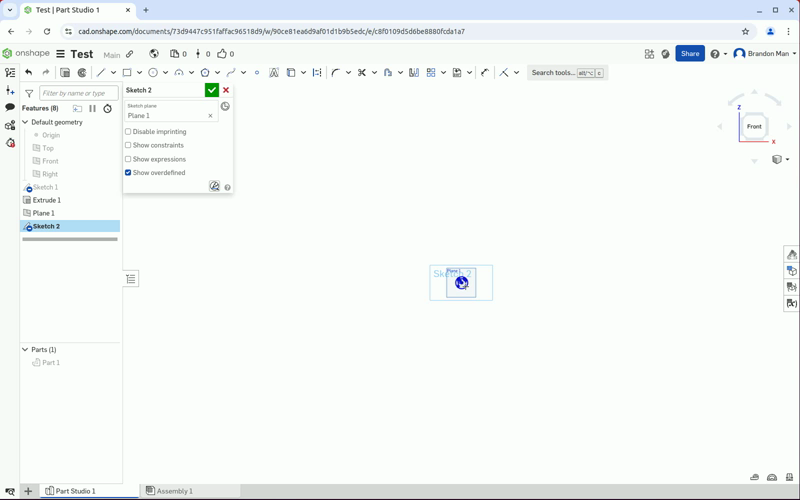
mouse_move(465, 286)
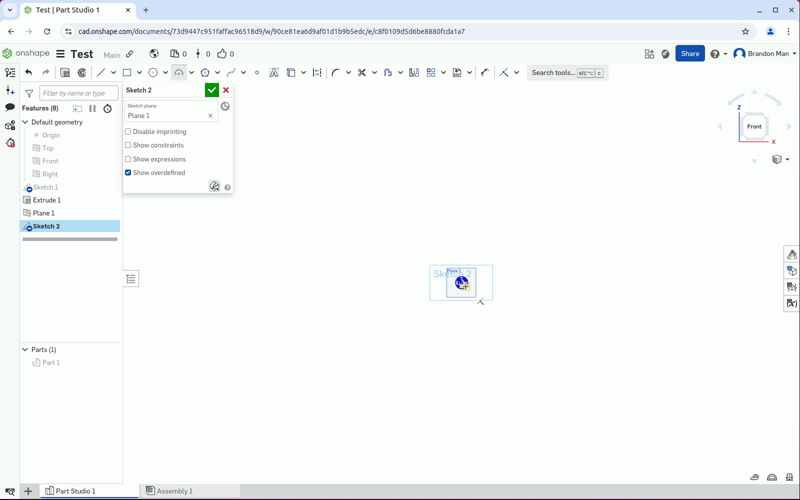
scroll(6)
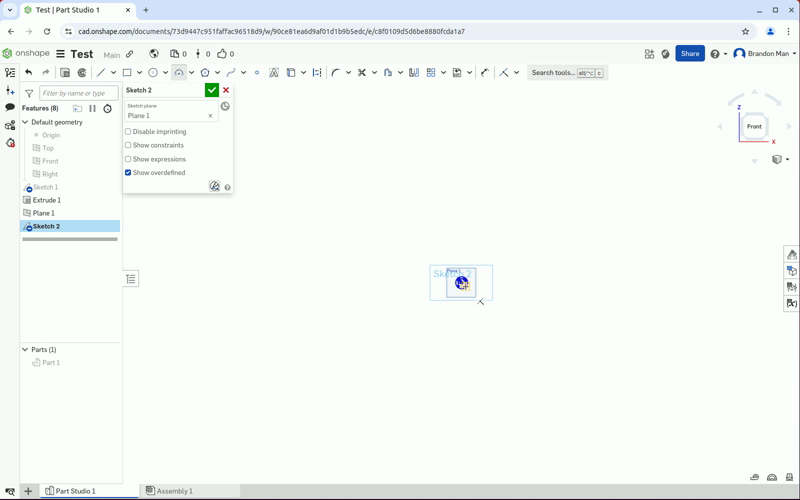
scroll(6)
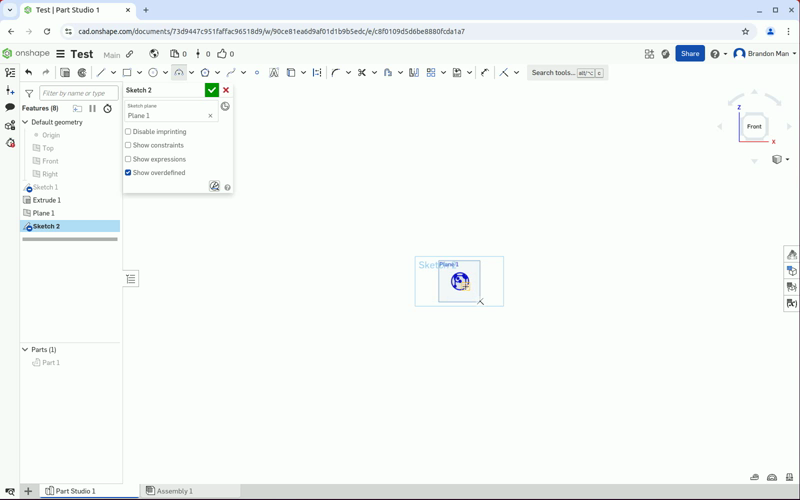
scroll(6)
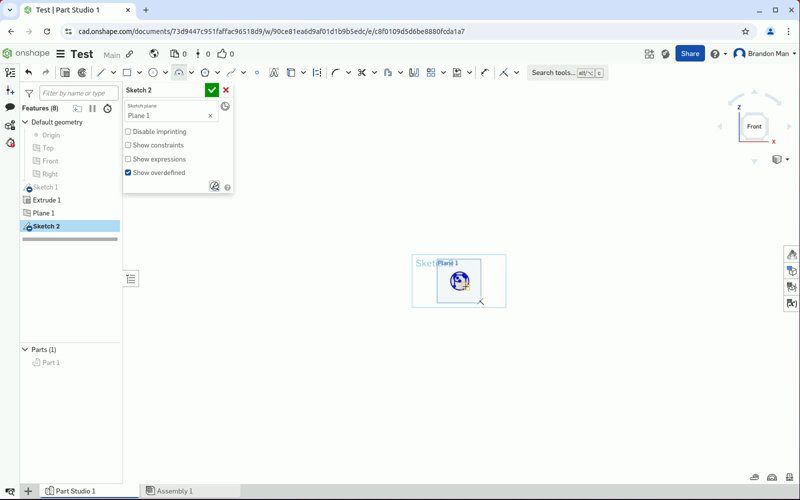
scroll(6)
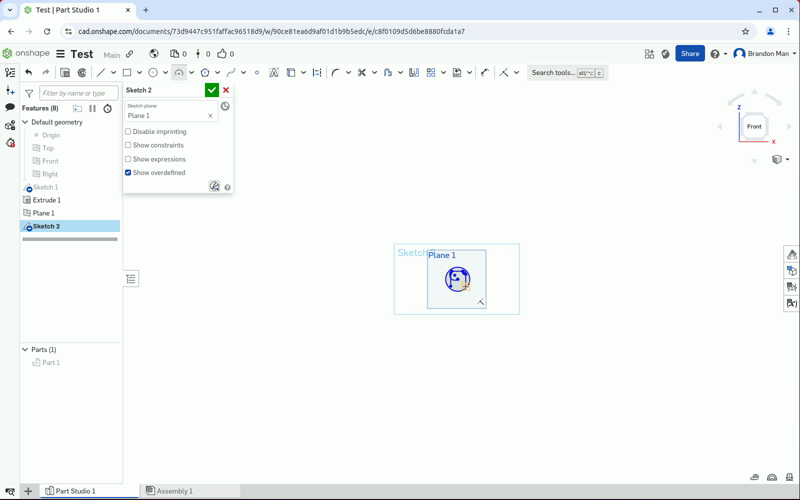
scroll(6)
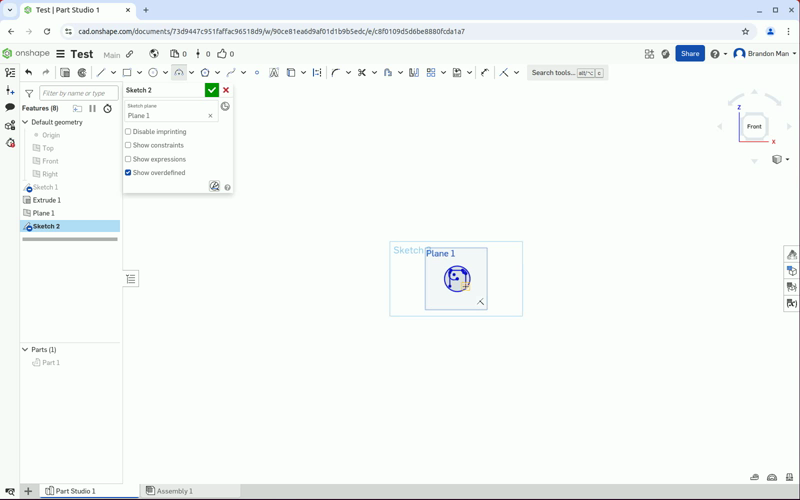
scroll(6)
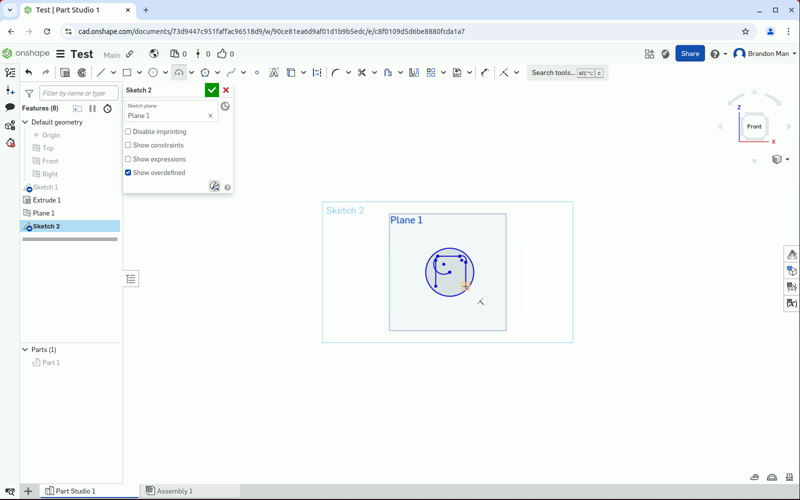
scroll(6)
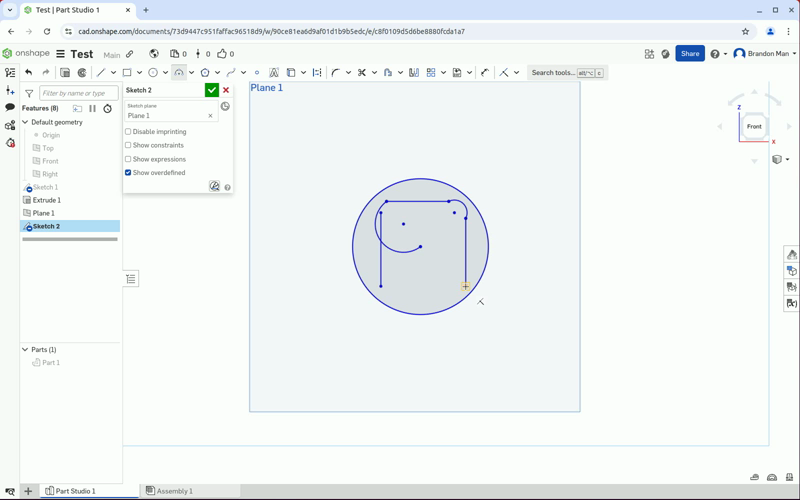
click(465, 286)
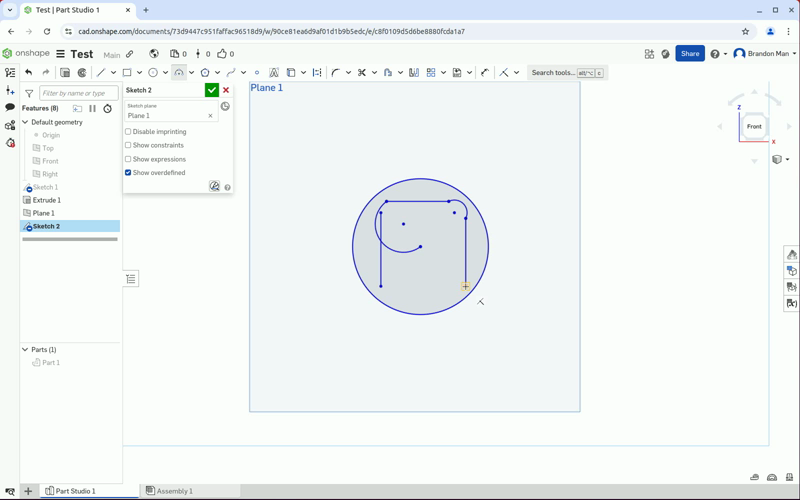
scroll(-6)
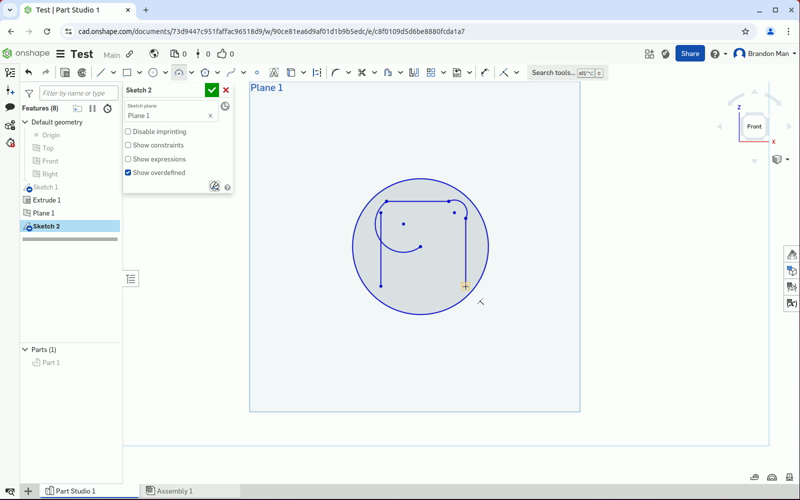
scroll(-6)
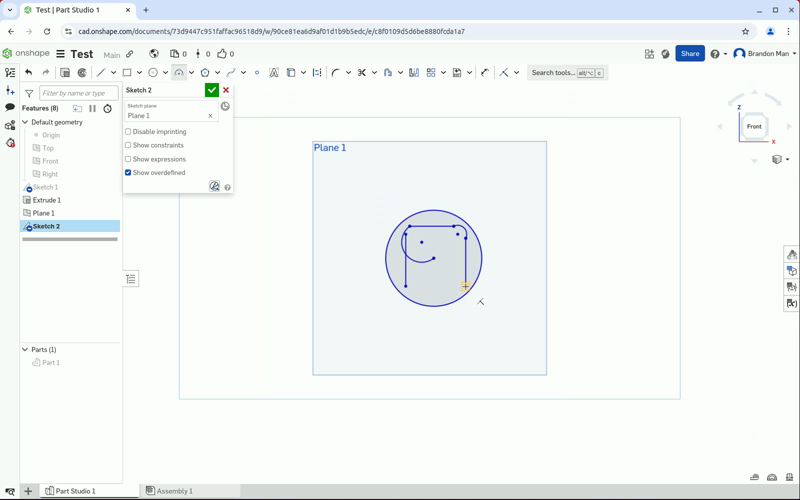
scroll(-6)
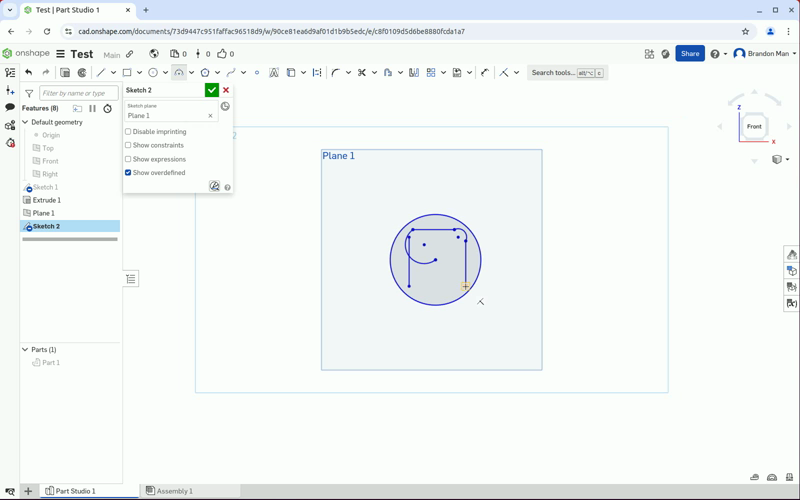
scroll(-6)
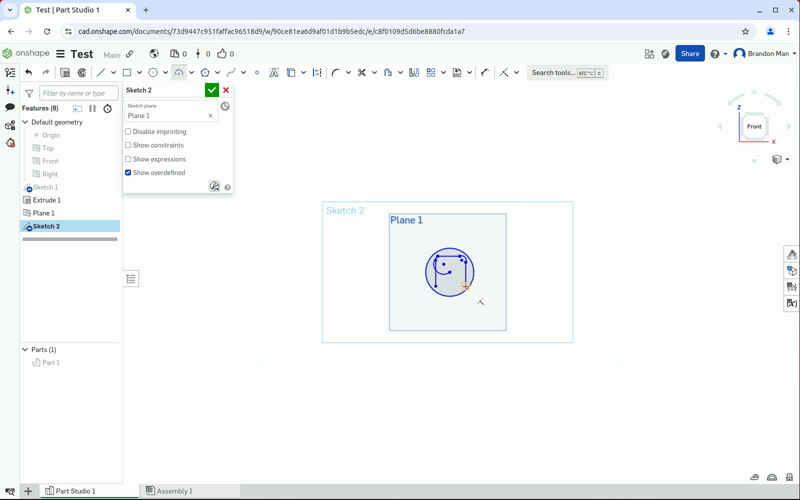
scroll(-6)
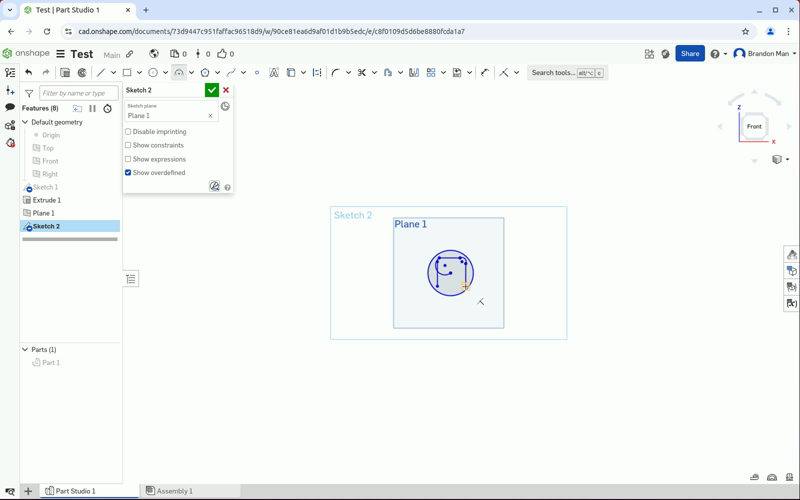
scroll(-6)
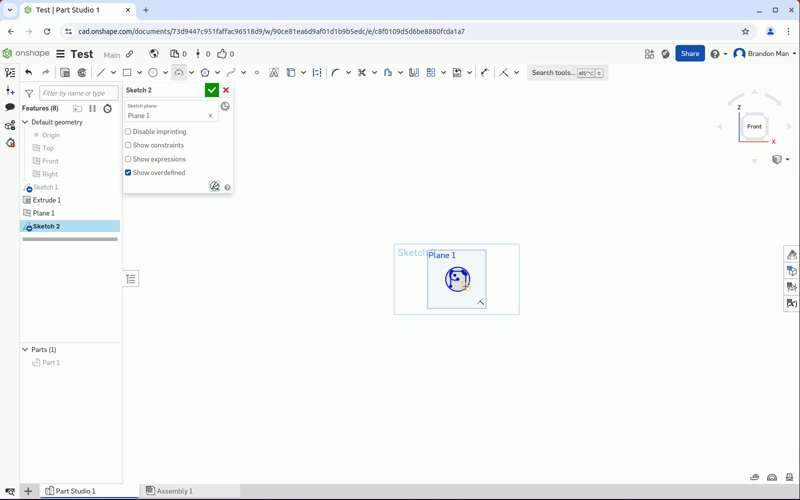
scroll(-6)
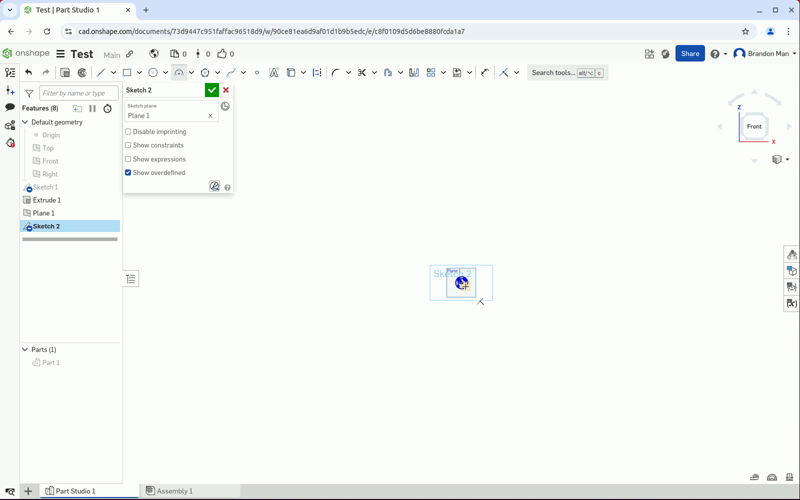
key_down(shift)
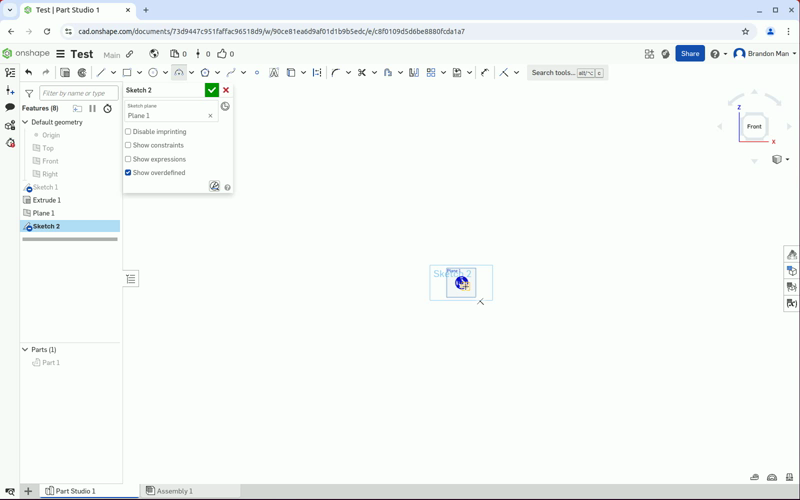
mouse_move(464, 287)
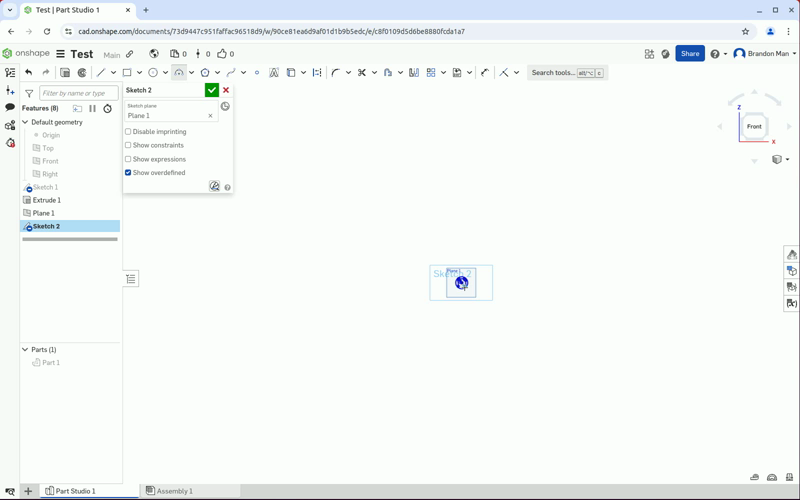
scroll(6)
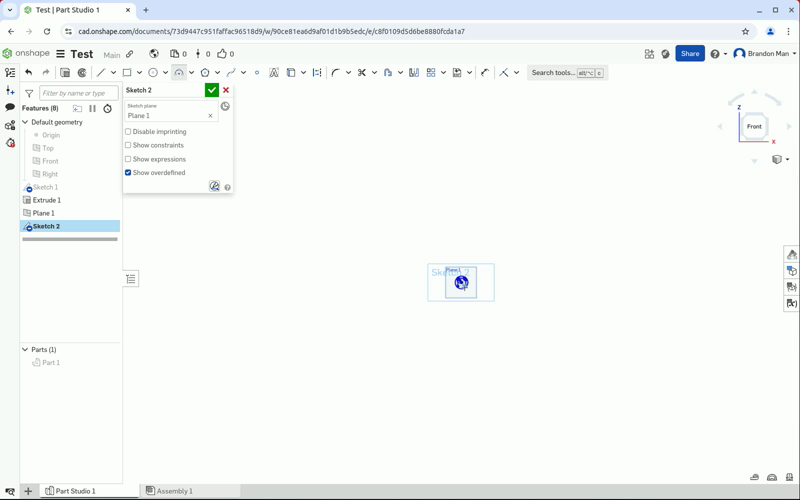
scroll(6)
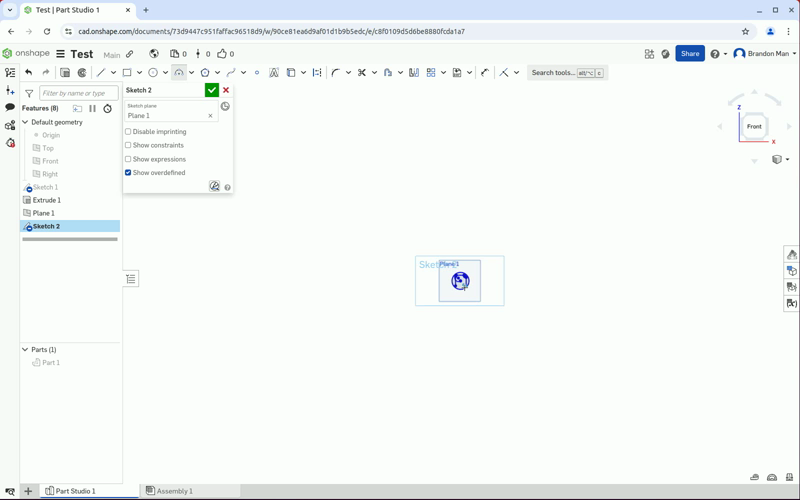
scroll(6)
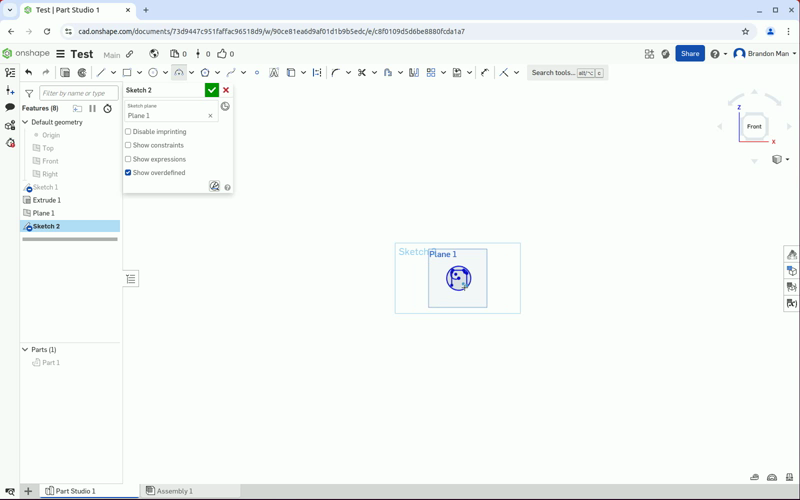
scroll(6)
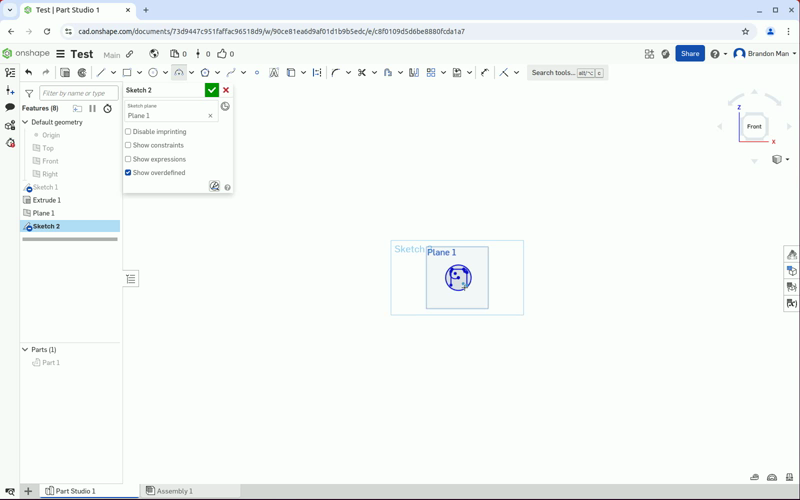
scroll(6)
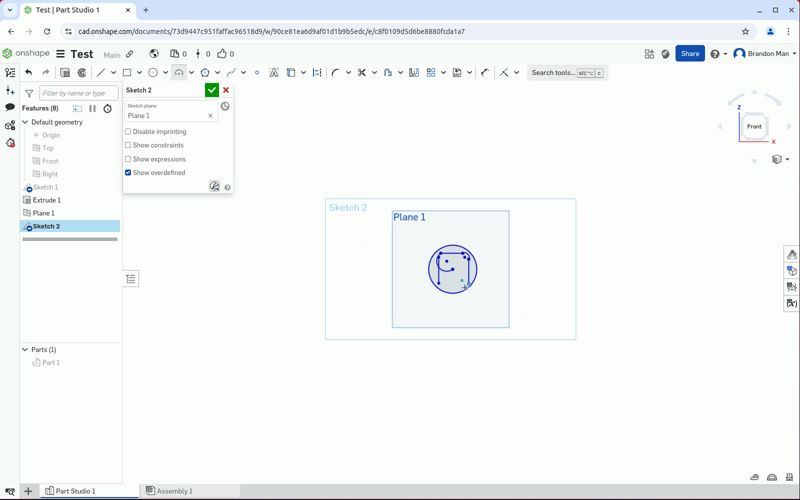
scroll(6)
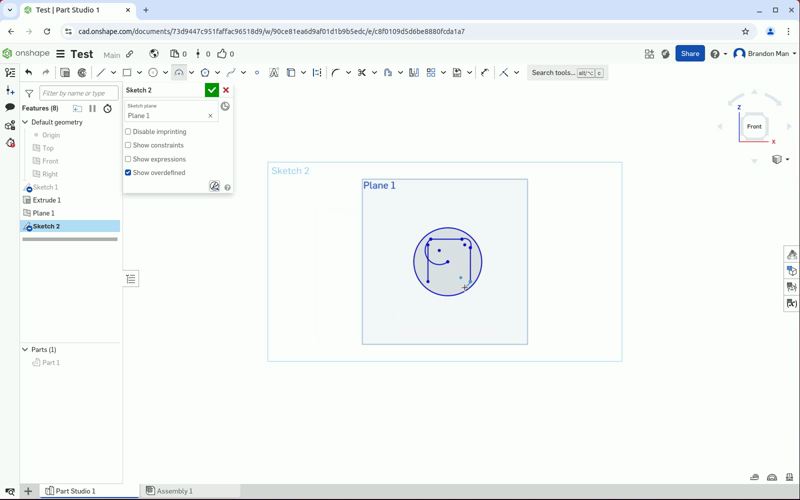
scroll(6)
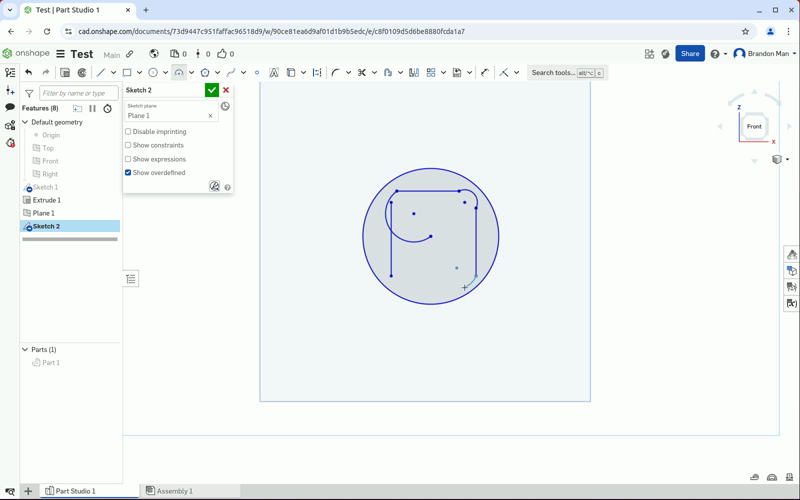
click(464, 287)
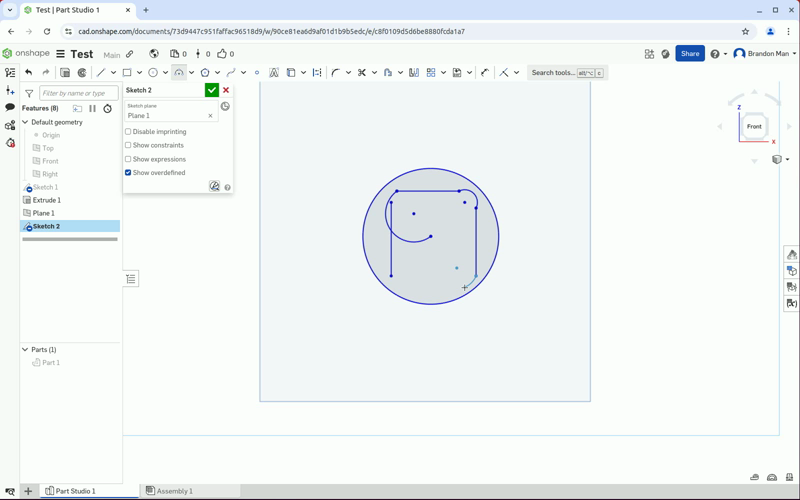
scroll(-6)
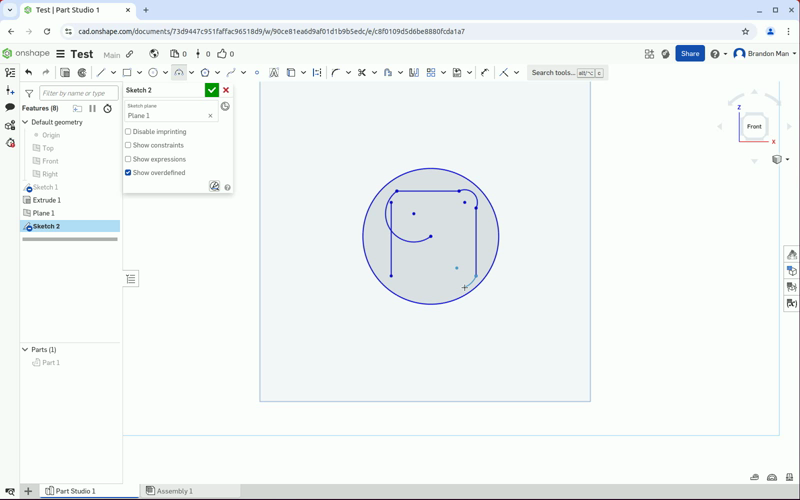
scroll(-6)
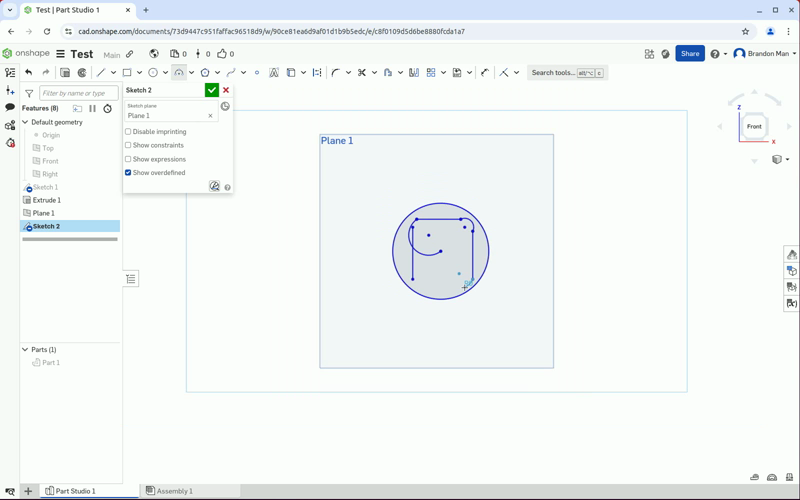
scroll(-6)
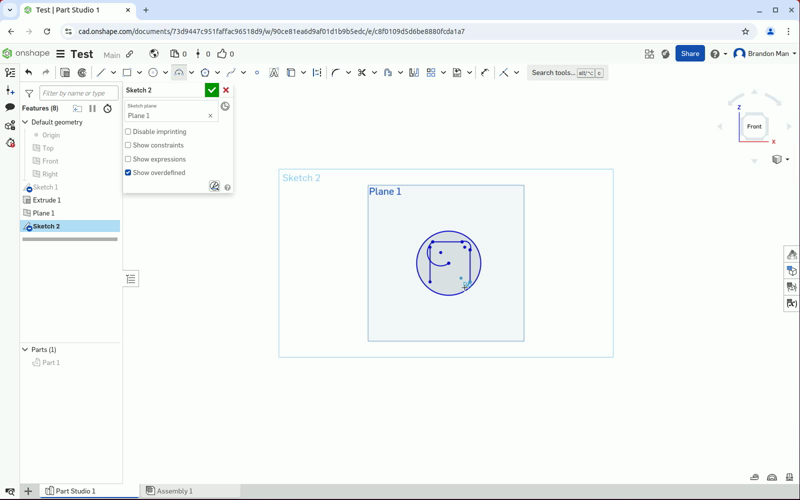
scroll(-6)
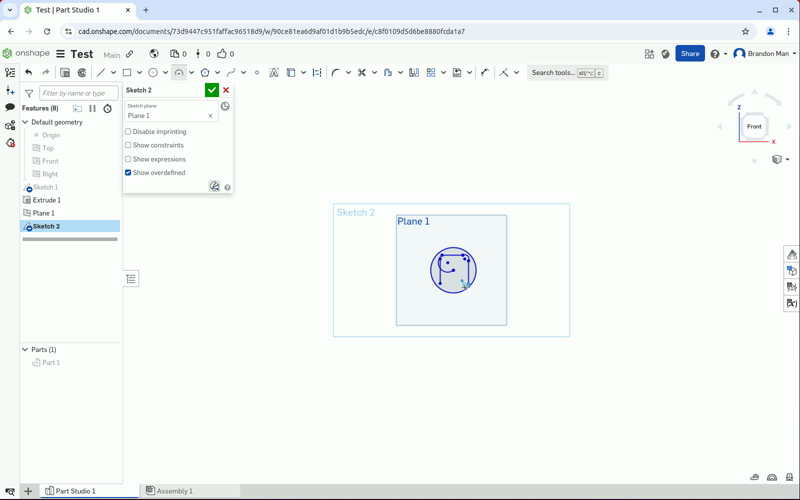
scroll(-6)
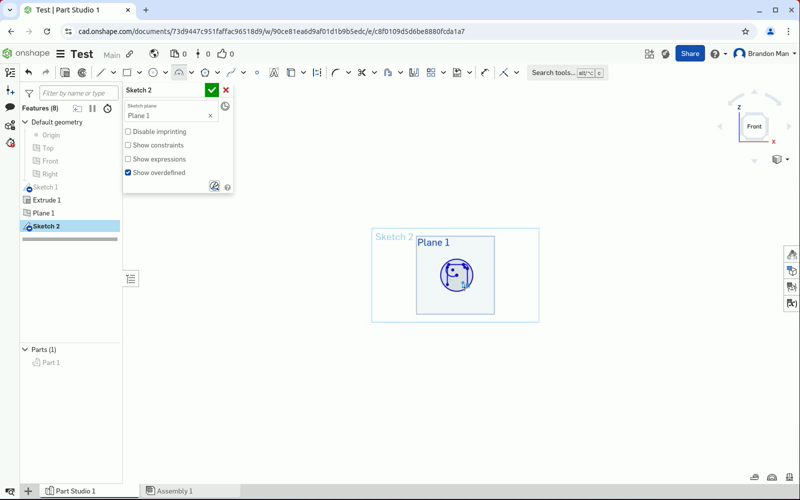
scroll(-6)
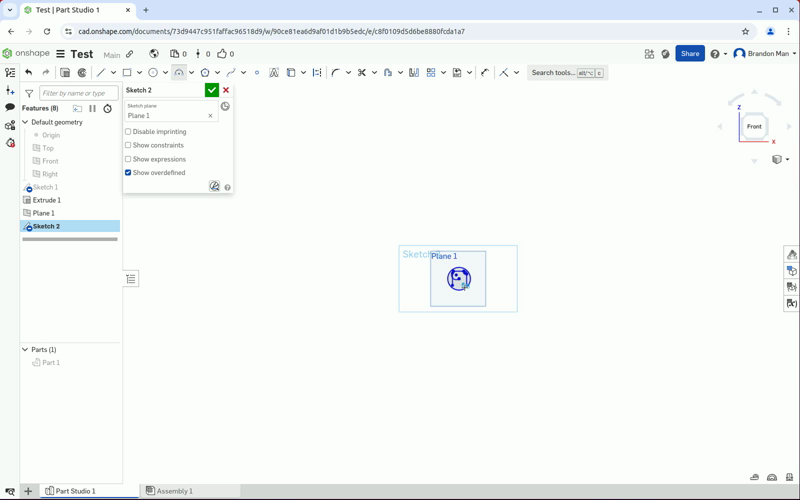
scroll(-6)
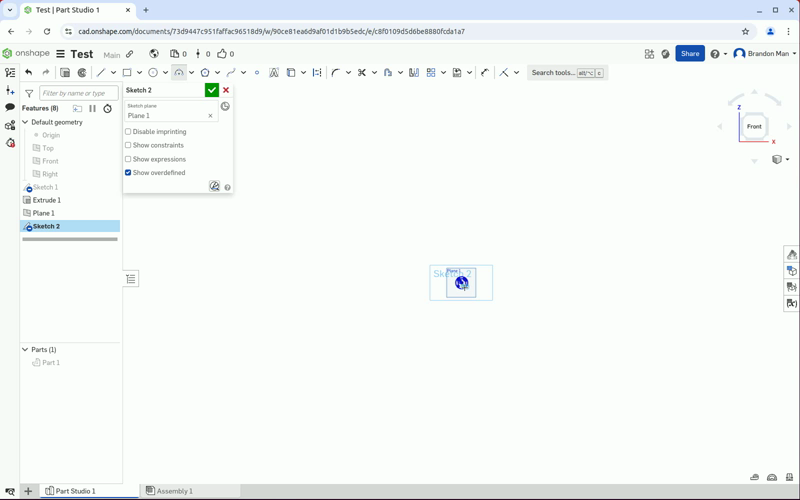
mouse_move(465, 286)
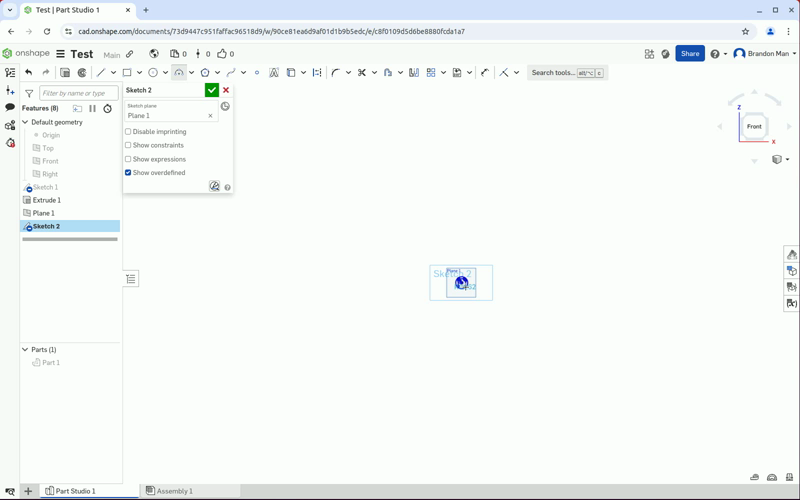
scroll(6)
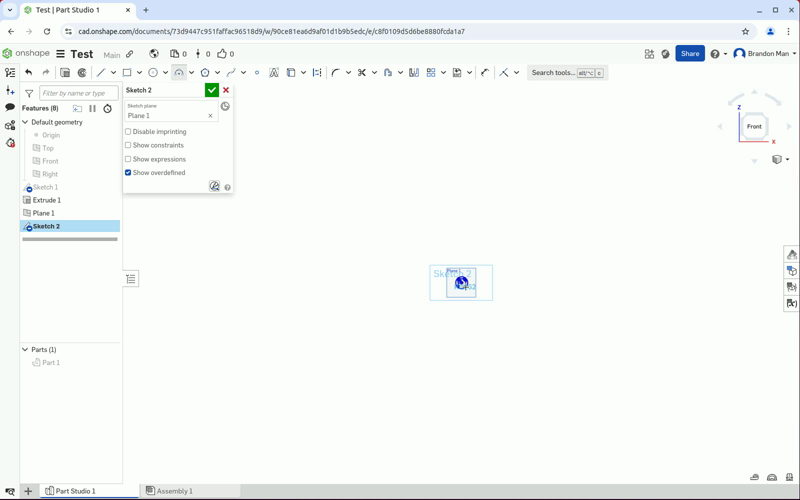
scroll(6)
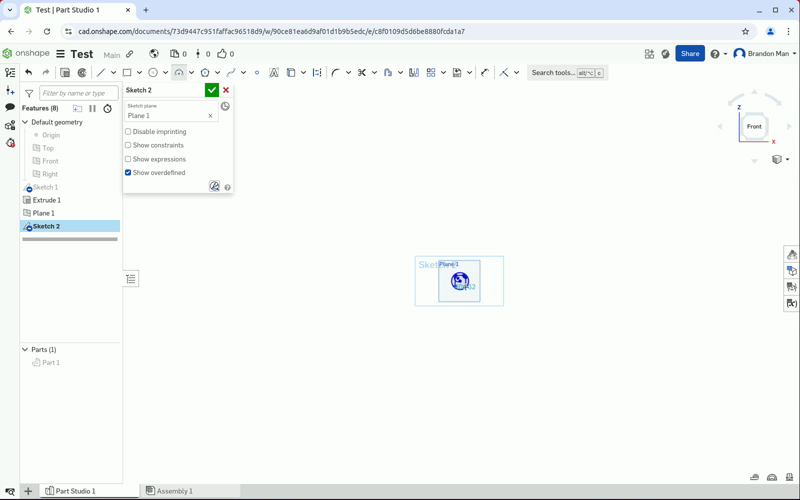
scroll(6)
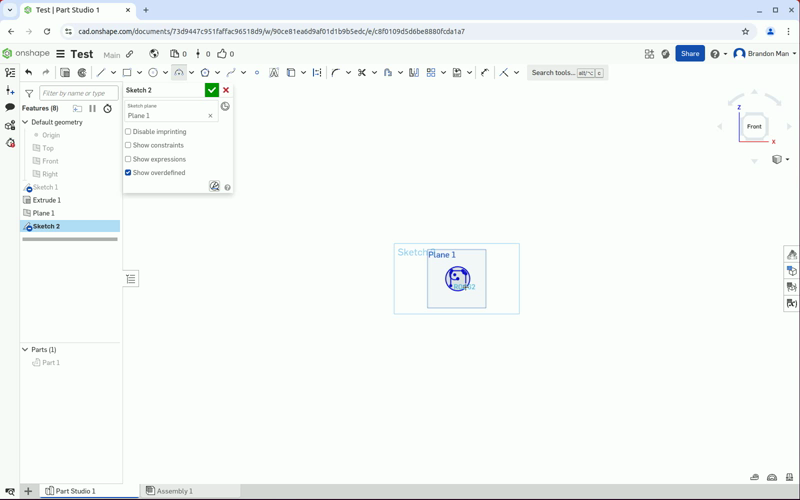
scroll(6)
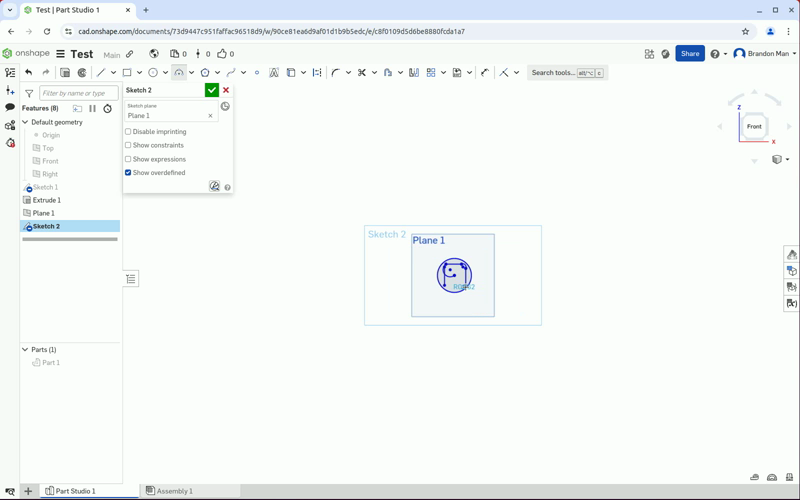
scroll(6)
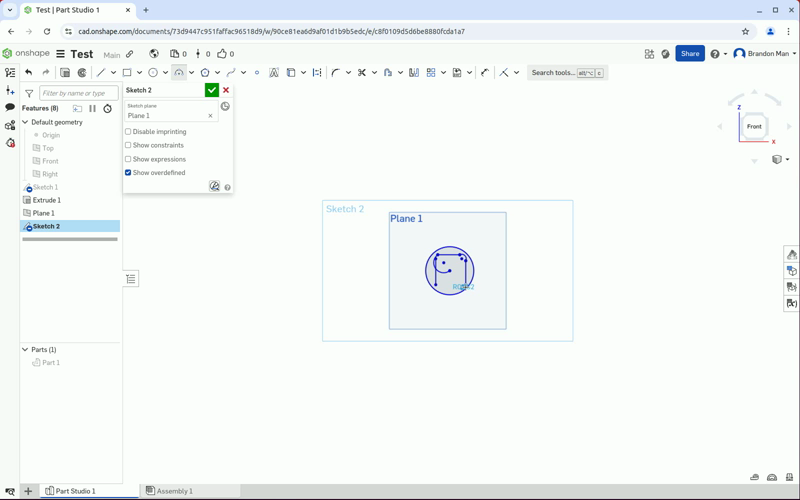
scroll(6)
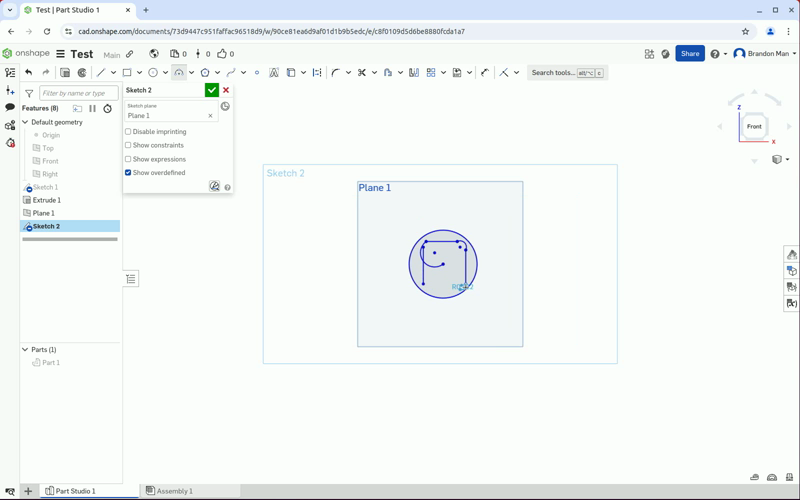
scroll(6)
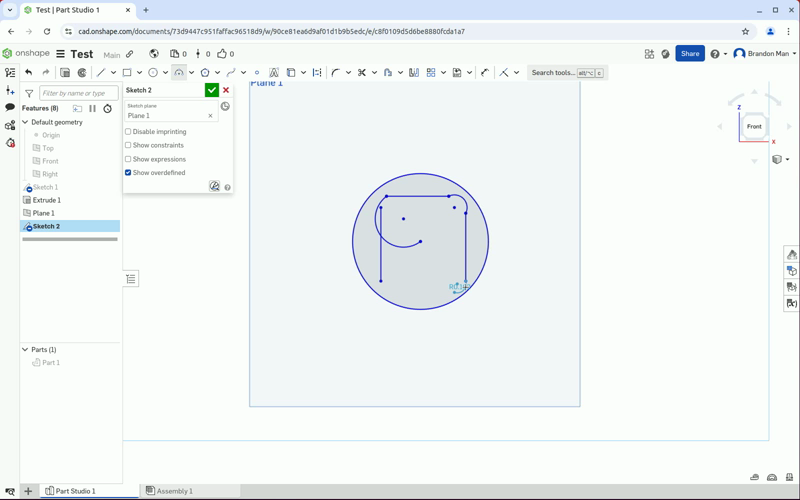
click(465, 286)
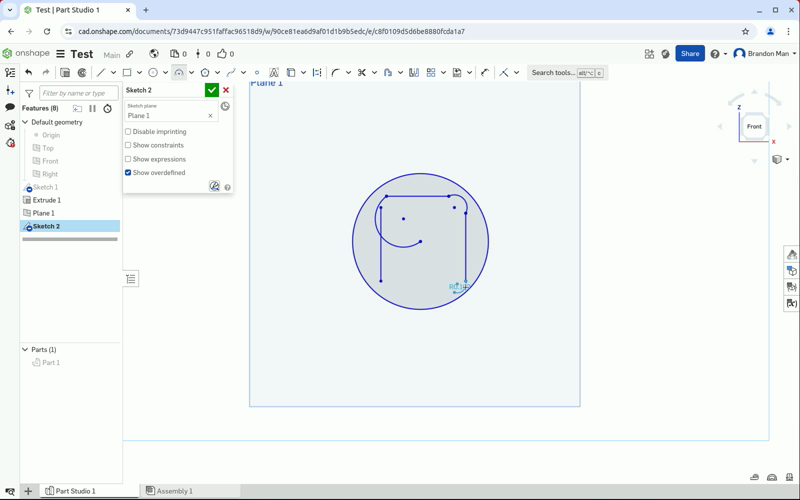
scroll(-6)
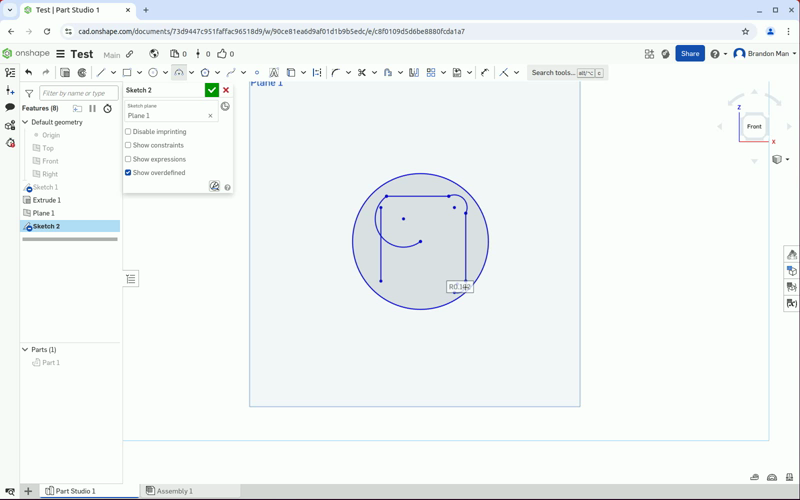
scroll(-6)
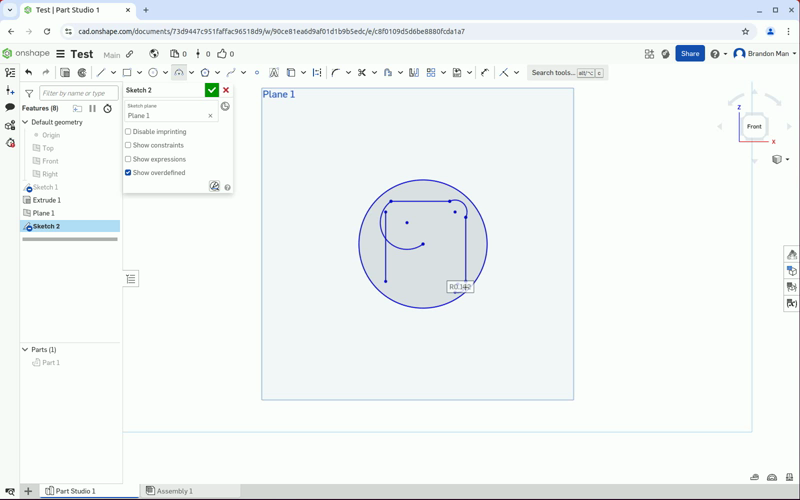
scroll(-6)
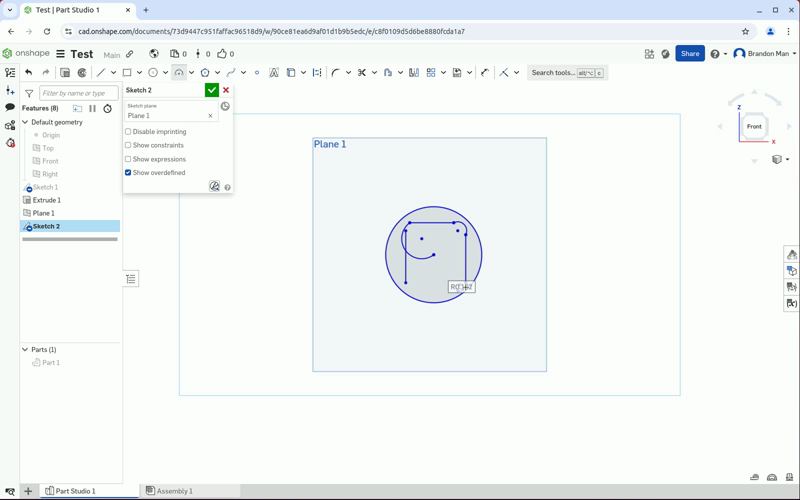
scroll(-6)
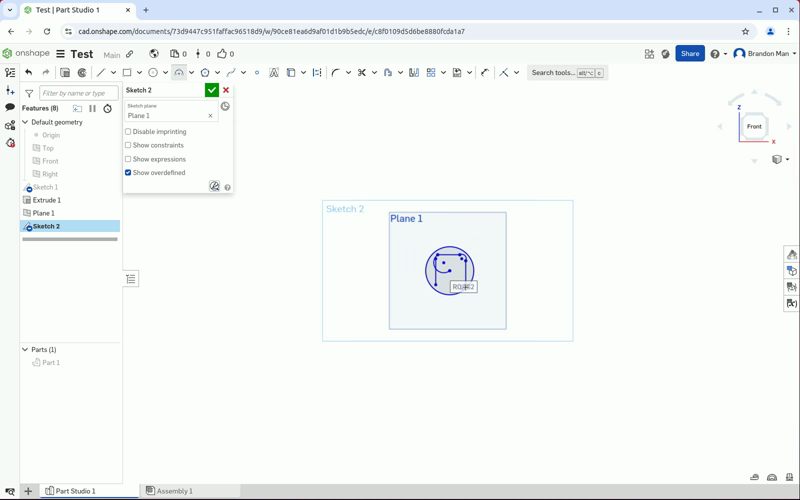
scroll(-6)
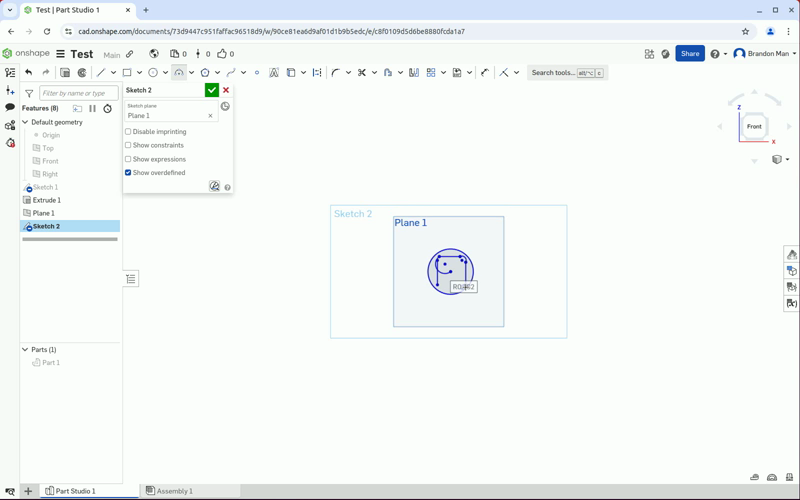
scroll(-6)
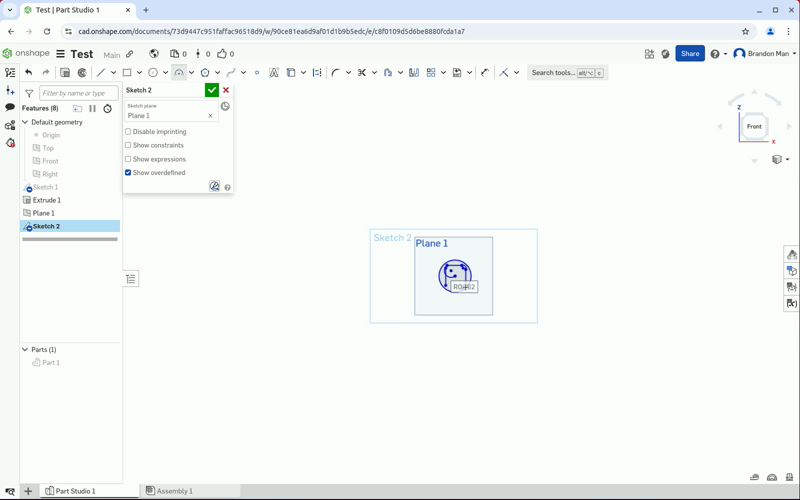
scroll(-6)
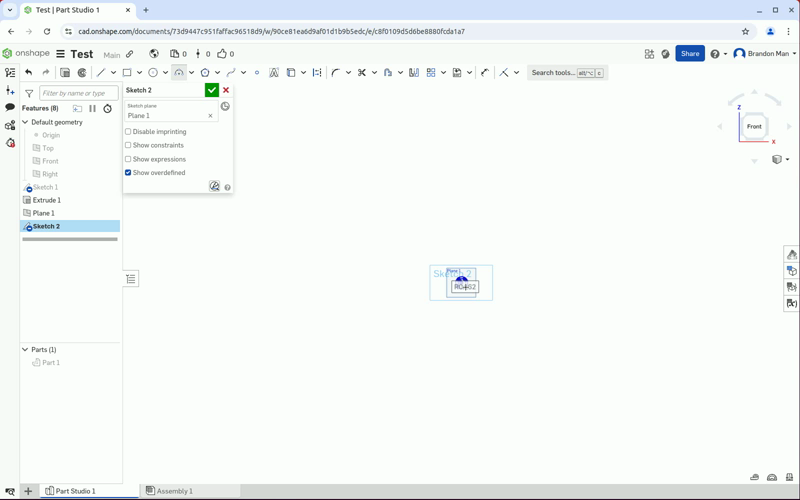
key_up(shift)
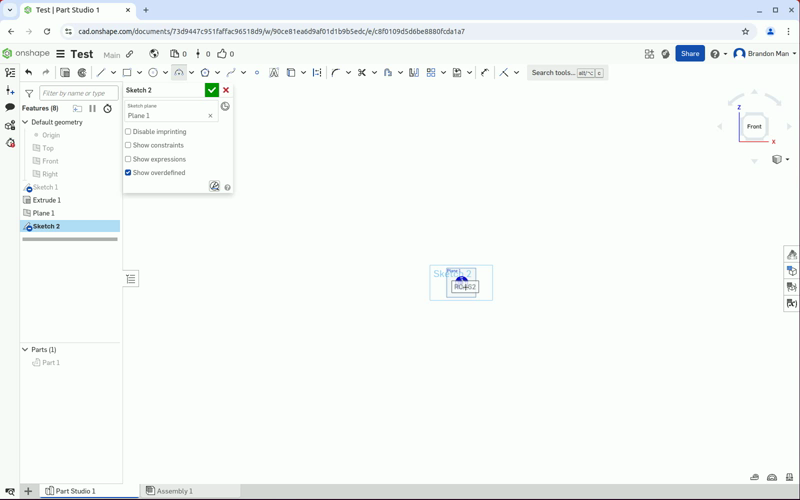
key(esc)
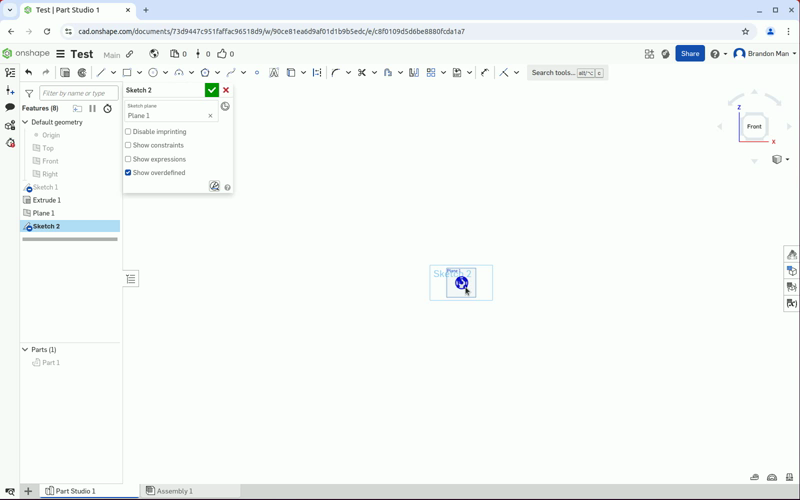
key(l)
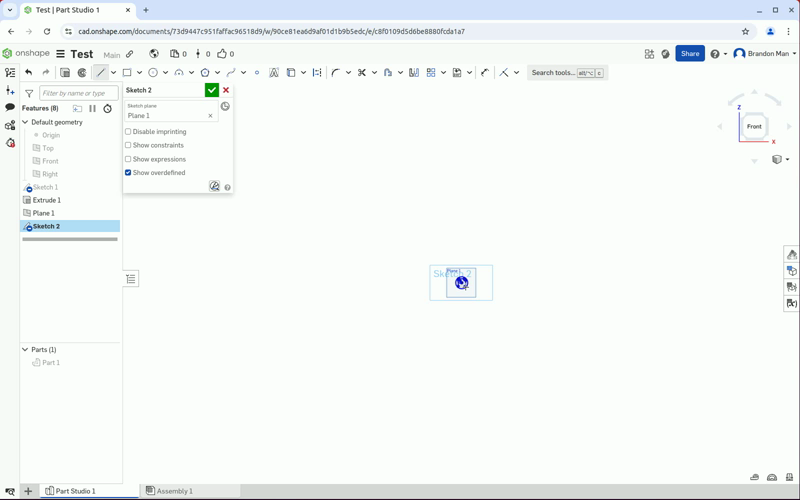
mouse_move(464, 287)
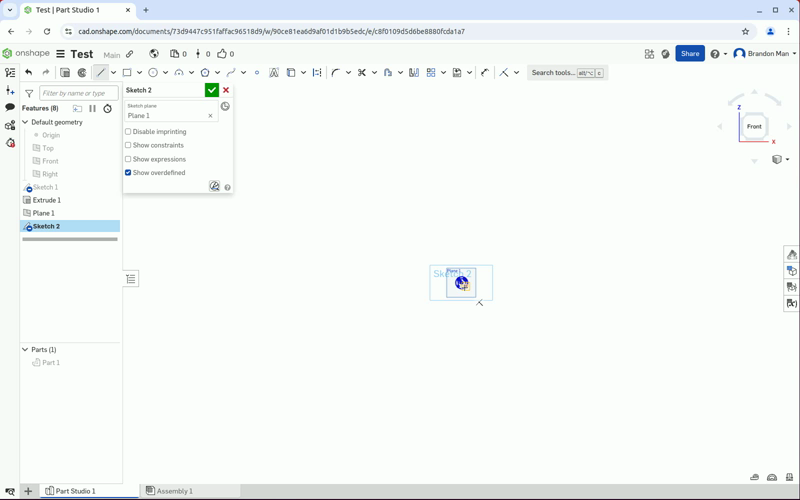
scroll(6)
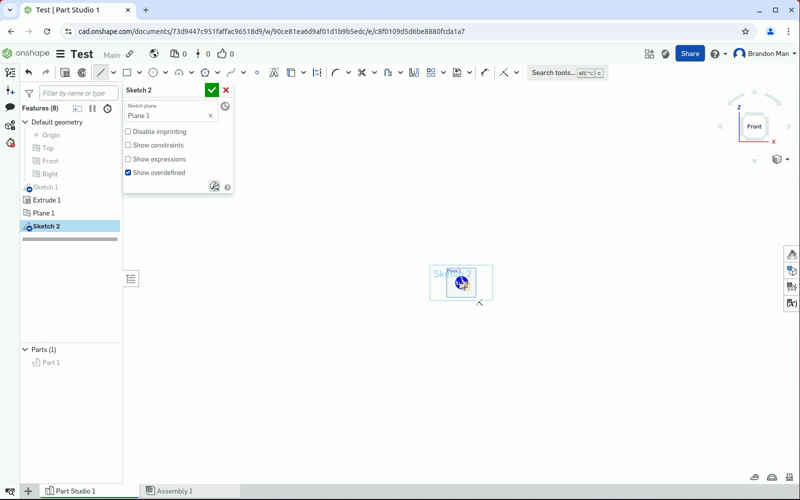
scroll(6)
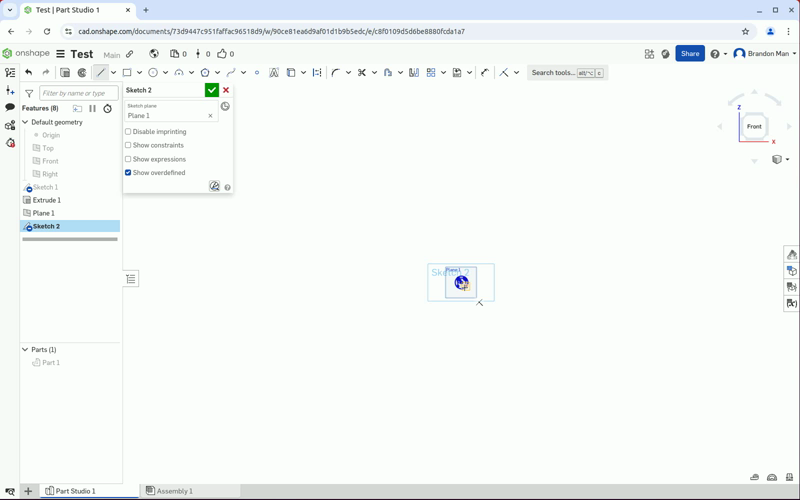
scroll(6)
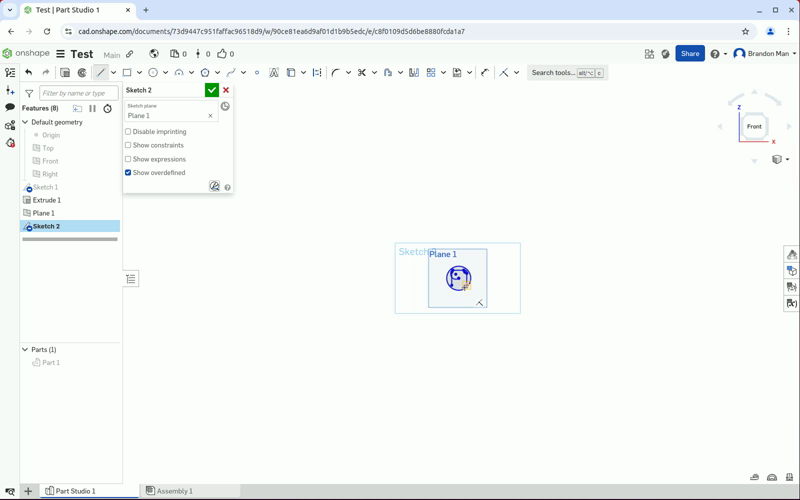
scroll(6)
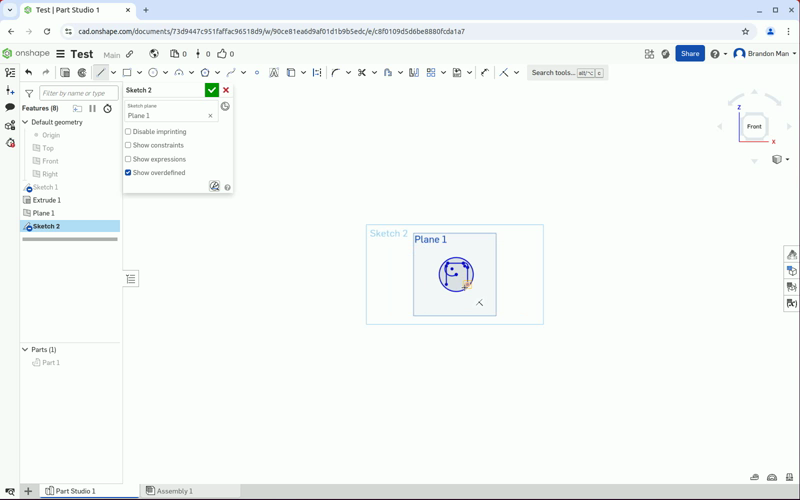
scroll(6)
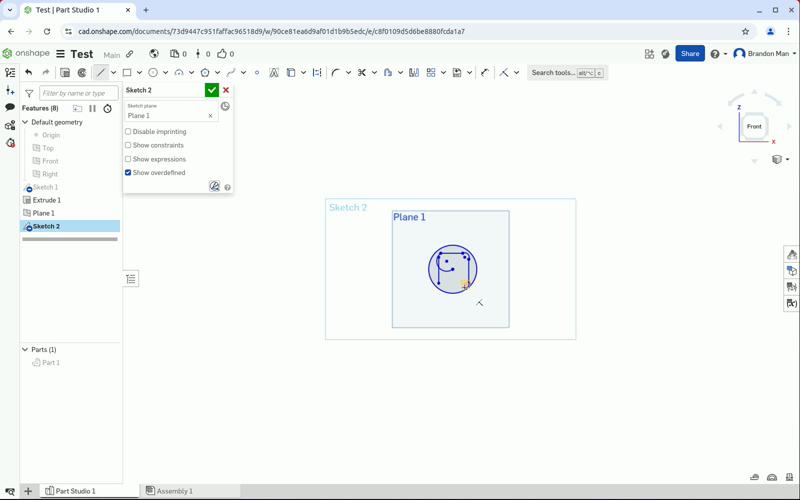
scroll(6)
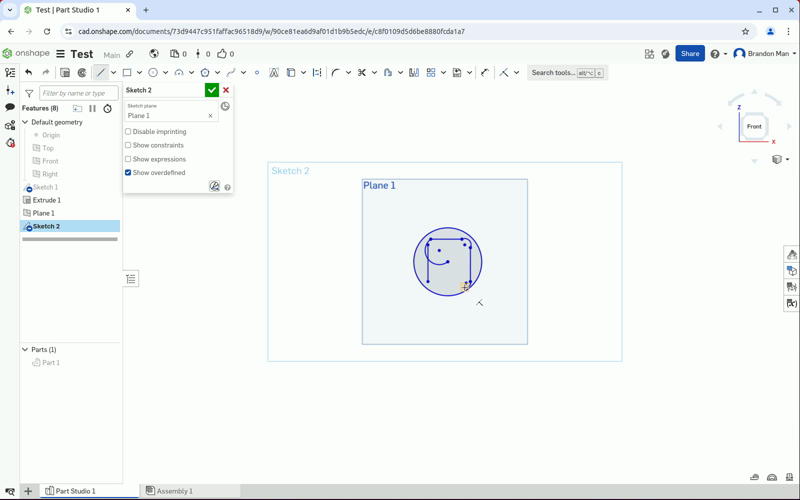
scroll(6)
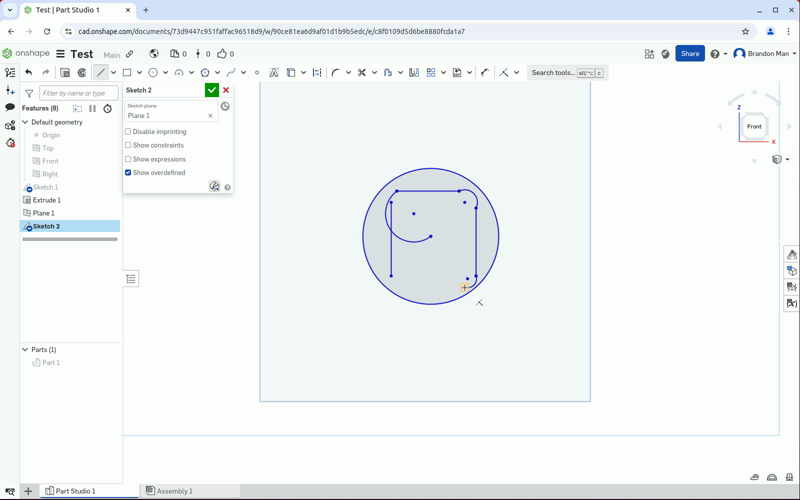
click(464, 287)
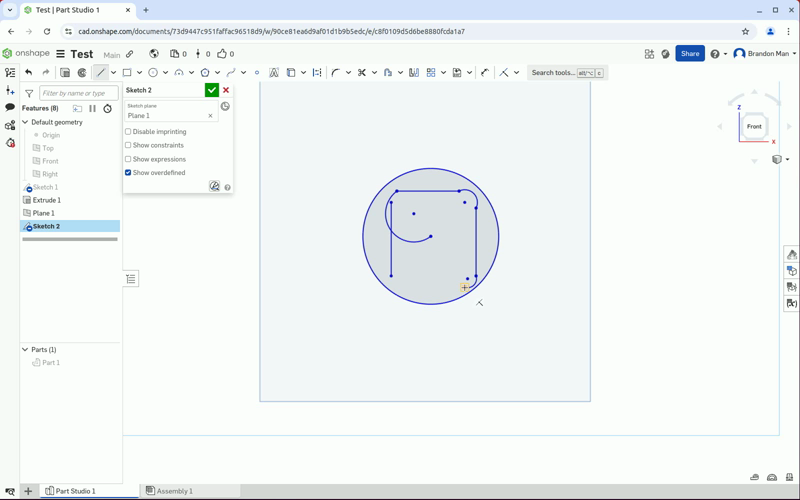
scroll(-6)
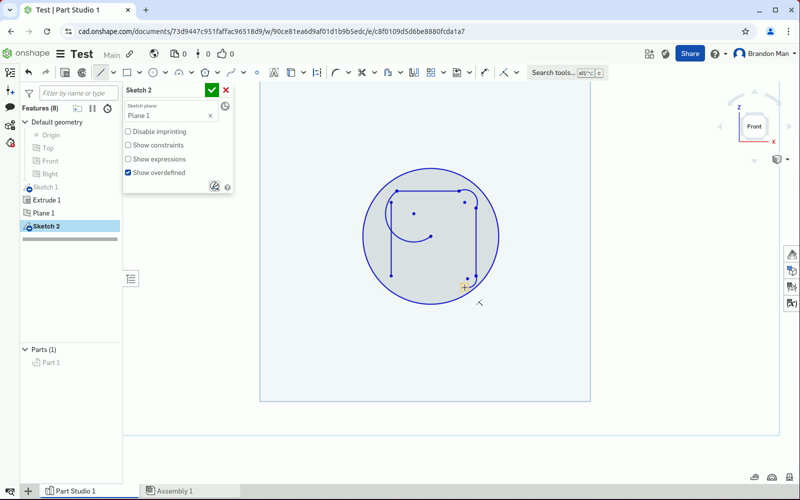
scroll(-6)
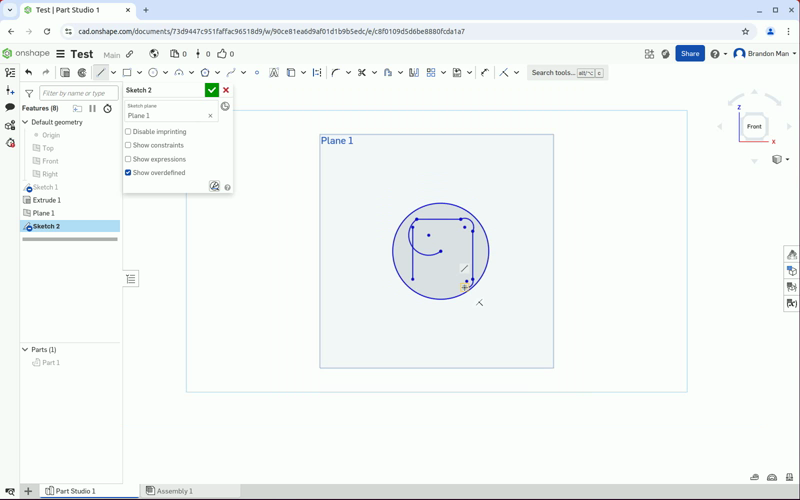
scroll(-6)
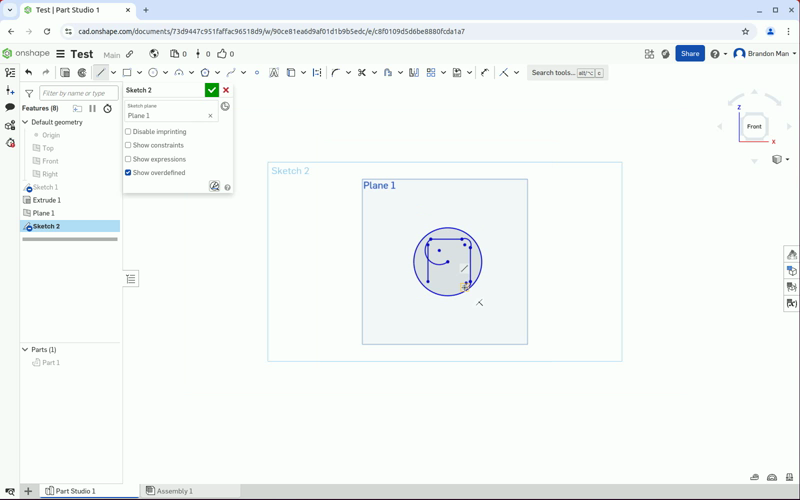
scroll(-6)
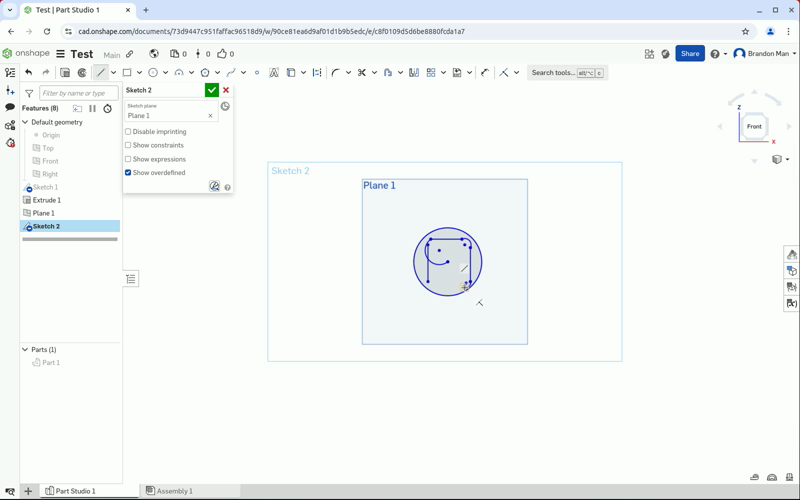
scroll(-6)
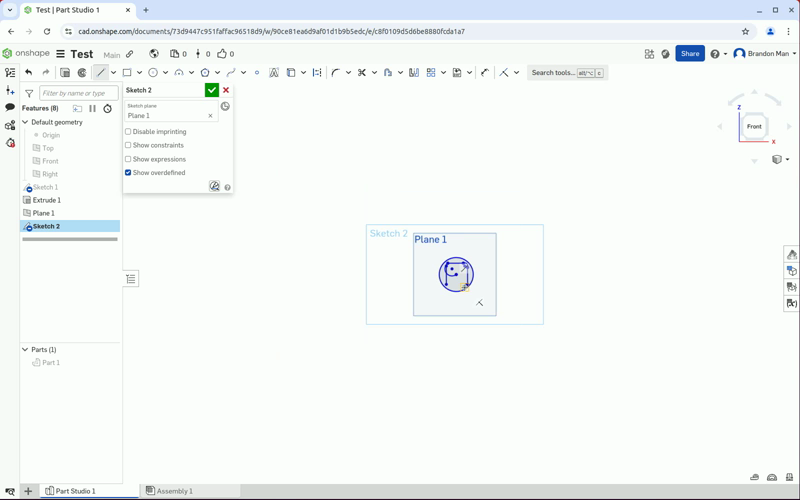
scroll(-6)
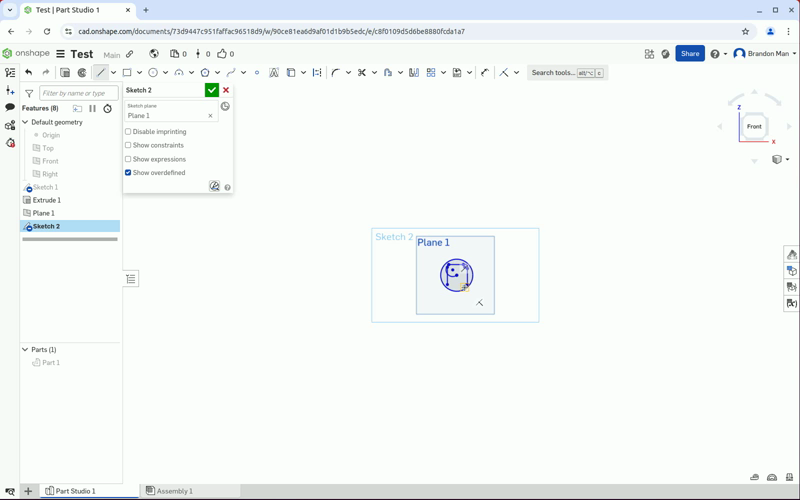
scroll(-6)
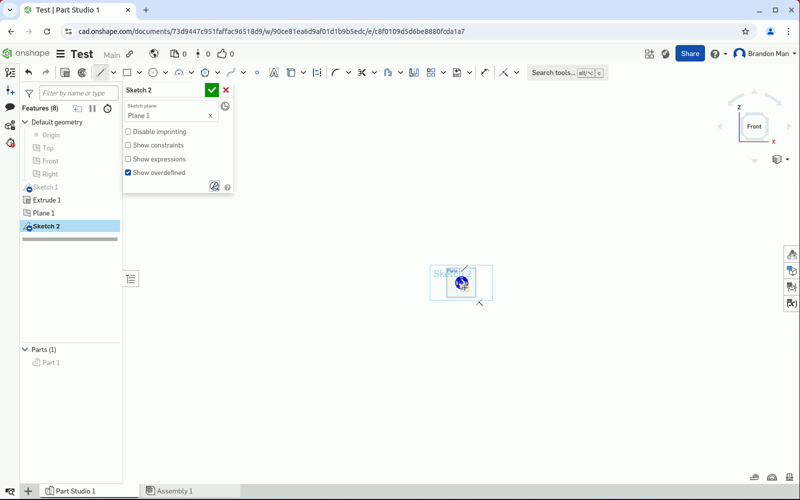
key_down(shift)
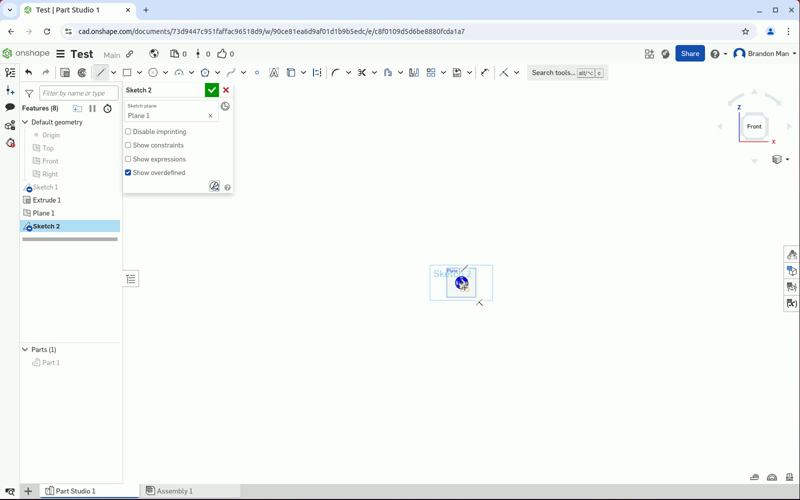
mouse_move(495, 287)
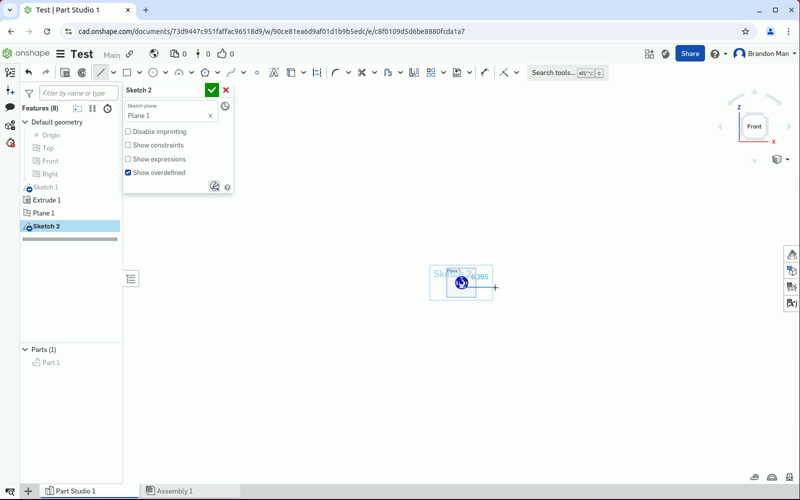
mouse_move(458, 287)
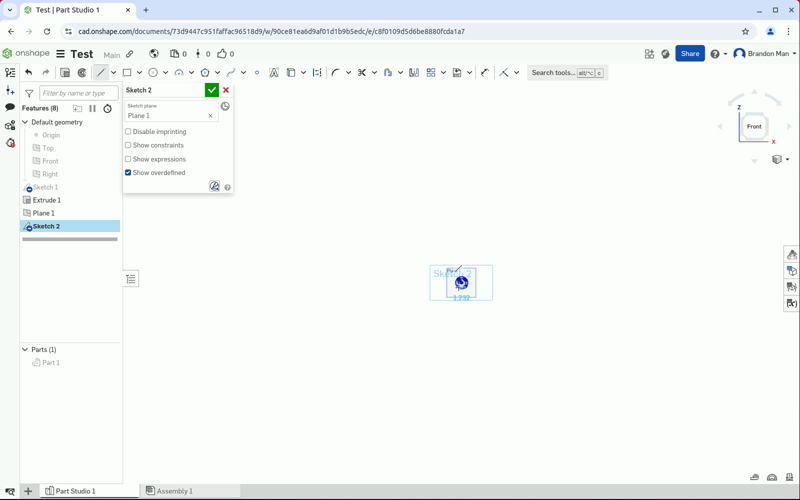
scroll(6)
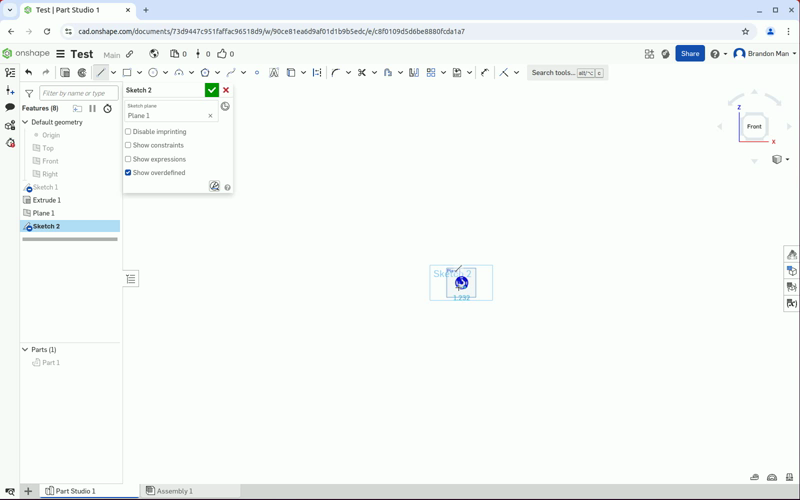
scroll(6)
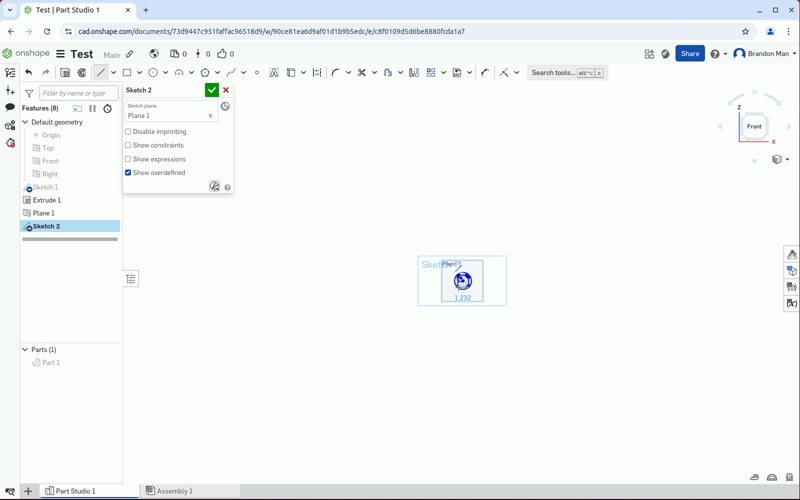
scroll(6)
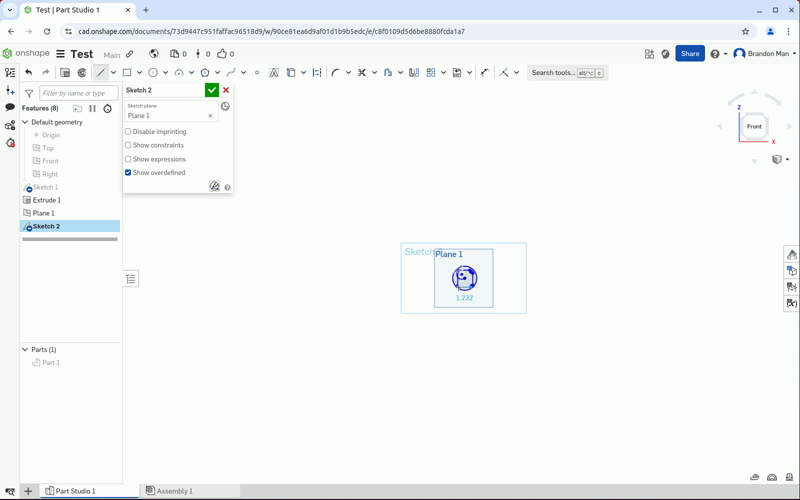
scroll(6)
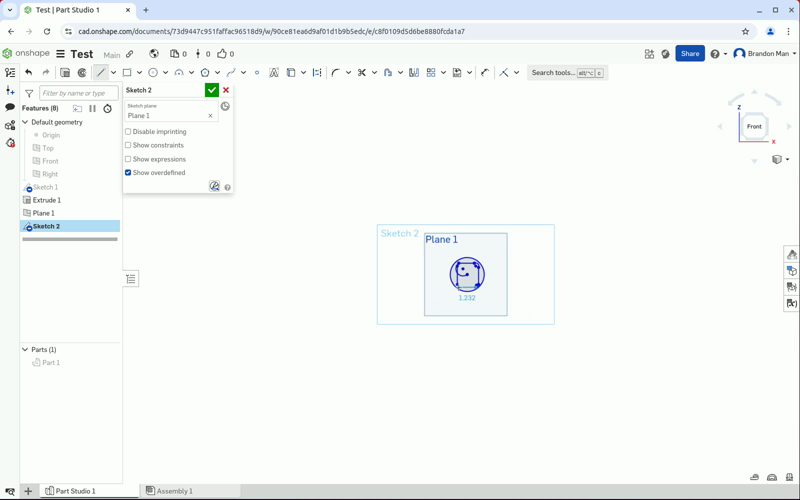
scroll(6)
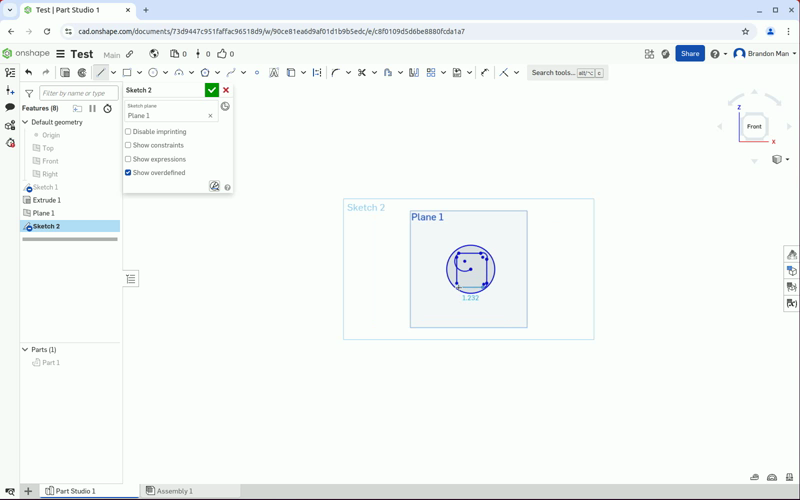
scroll(6)
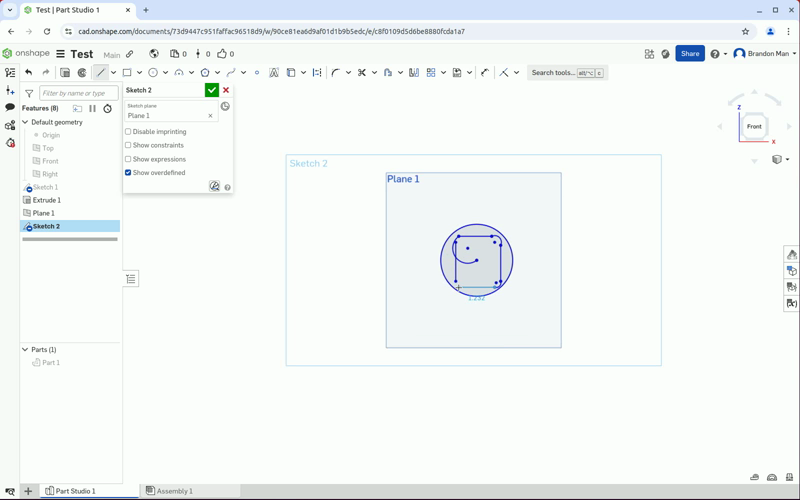
scroll(6)
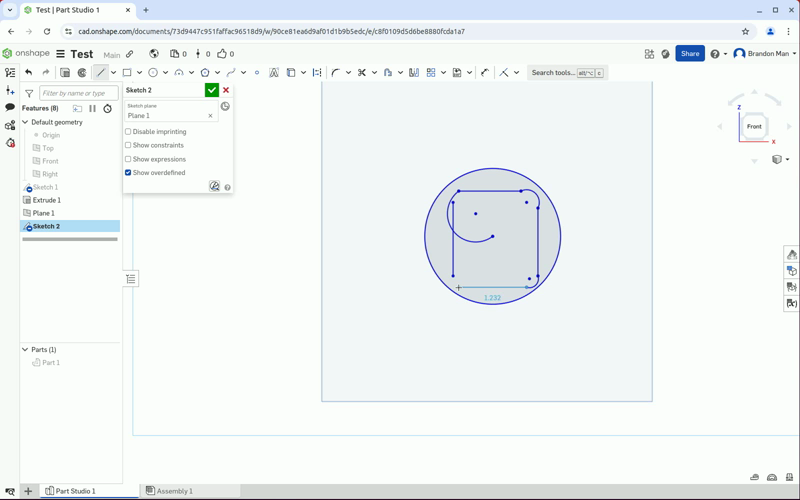
click(458, 287)
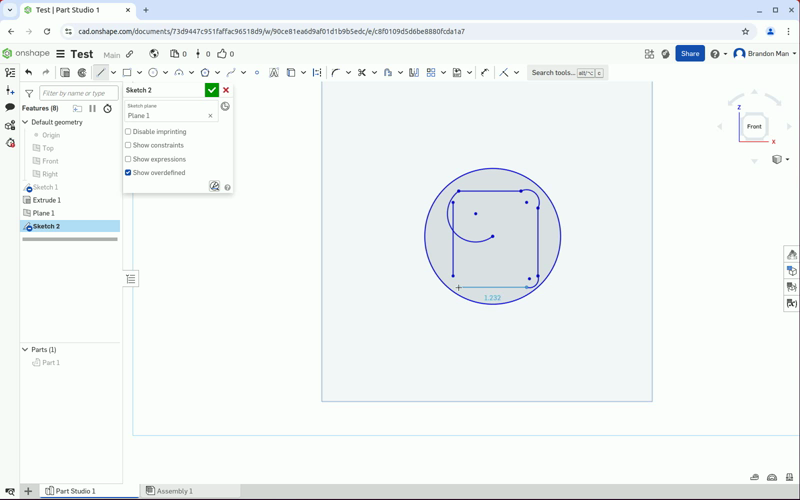
scroll(-6)
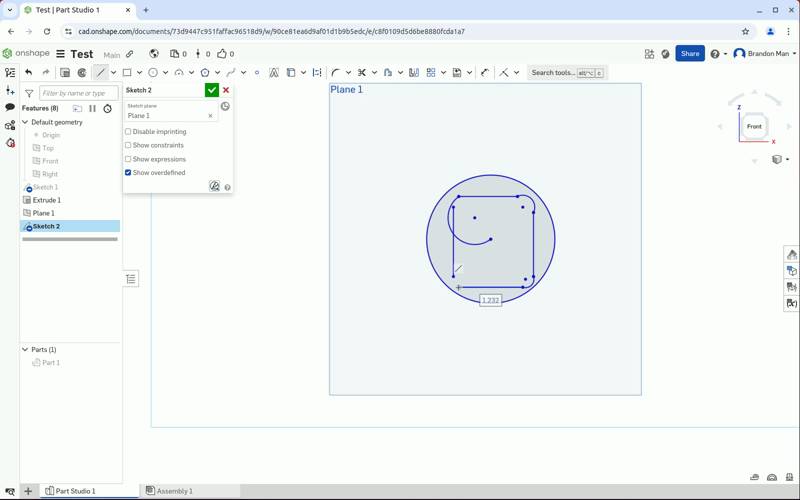
scroll(-6)
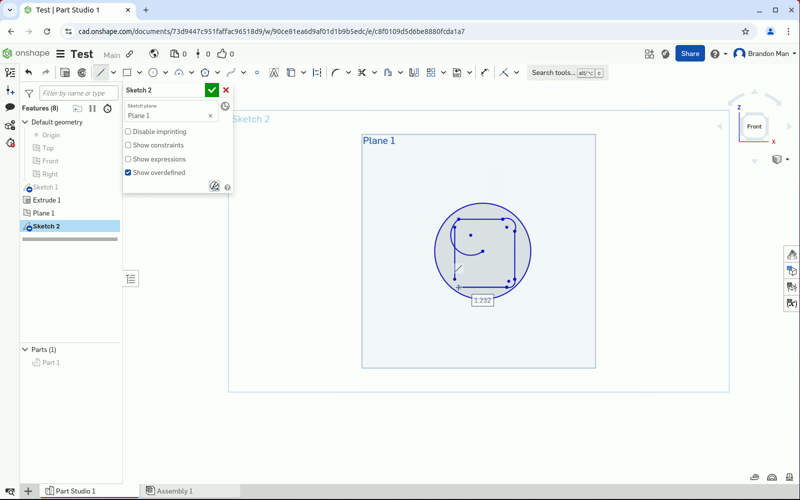
scroll(-6)
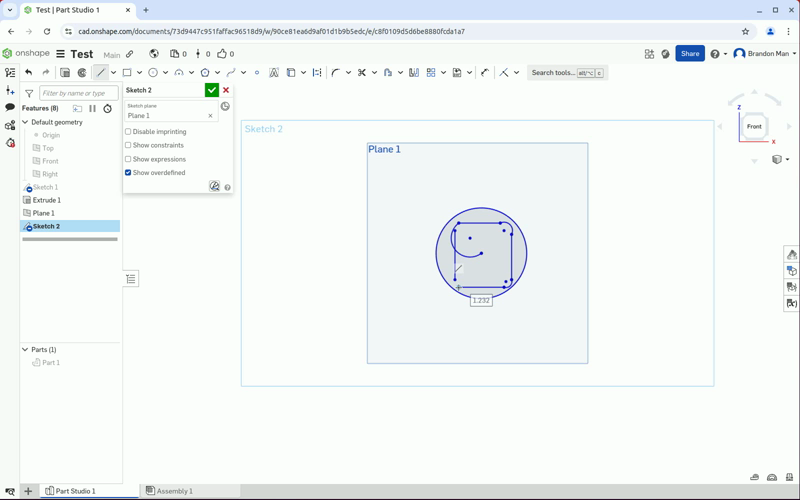
scroll(-6)
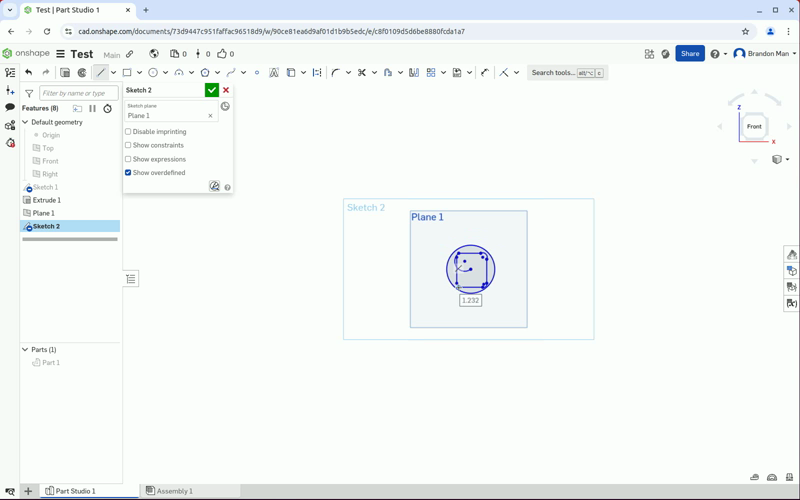
scroll(-6)
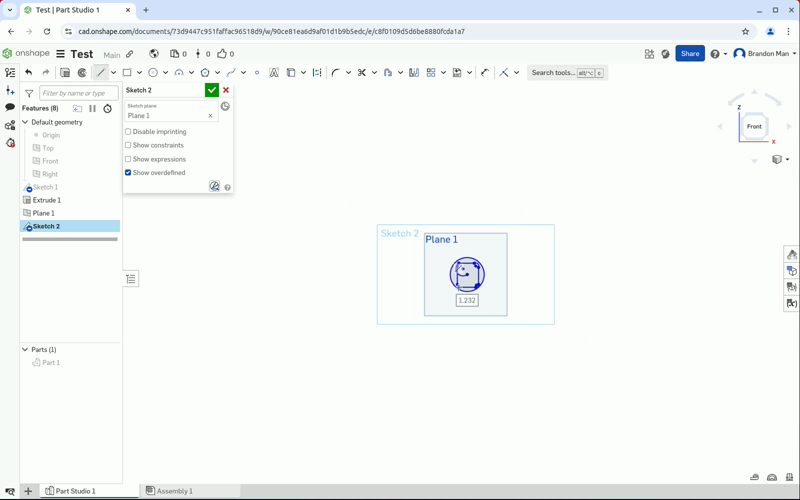
scroll(-6)
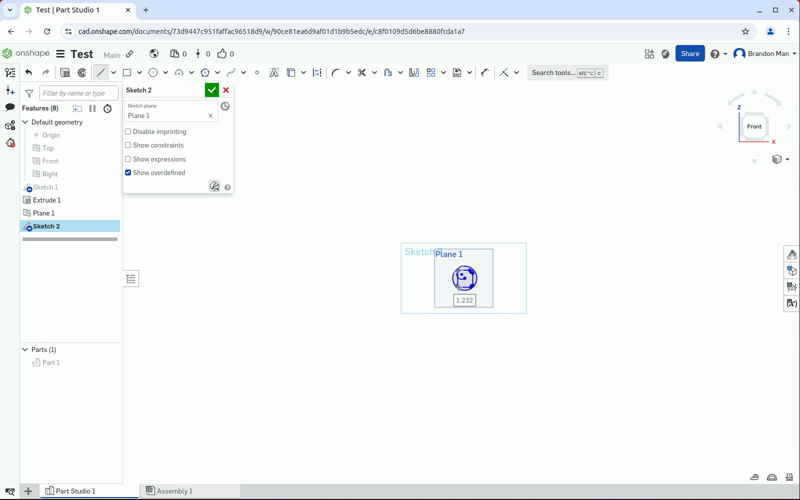
scroll(-6)
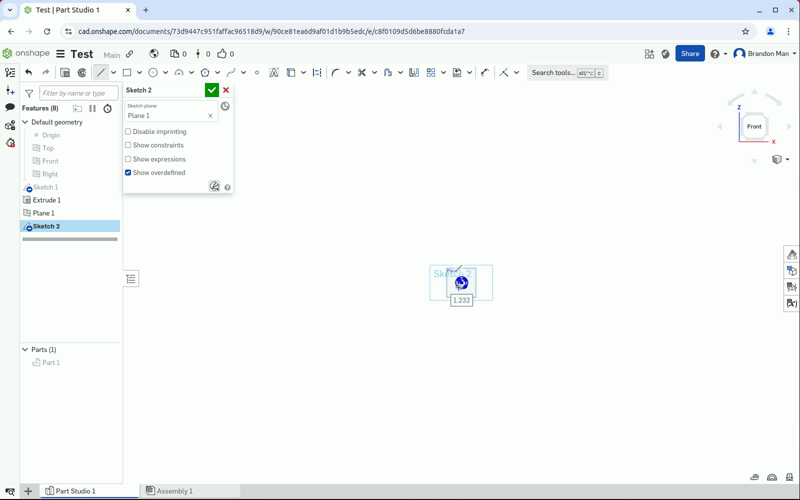
key_up(shift)
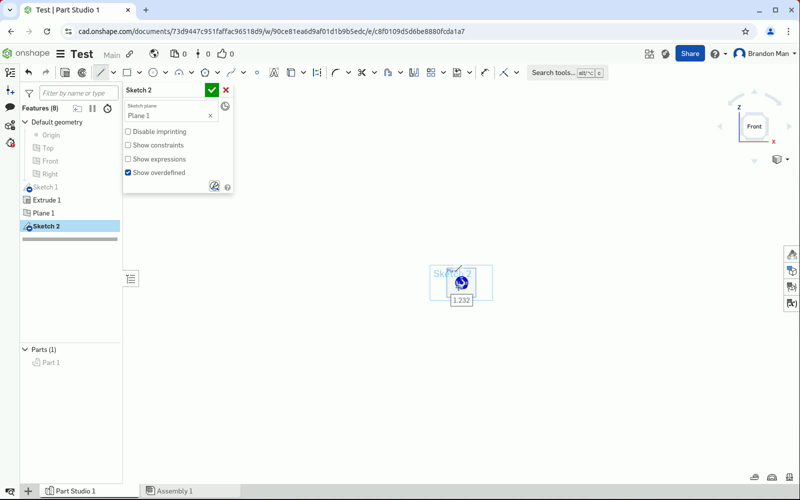
key(esc)
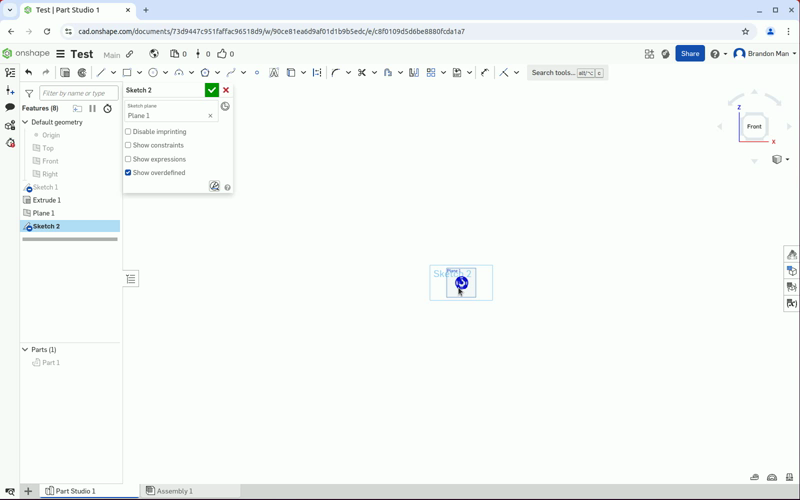
key(a)
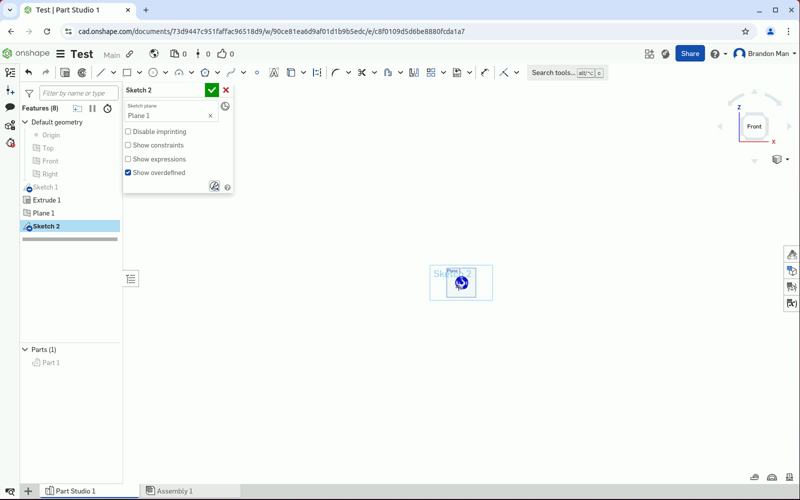
mouse_move(458, 287)
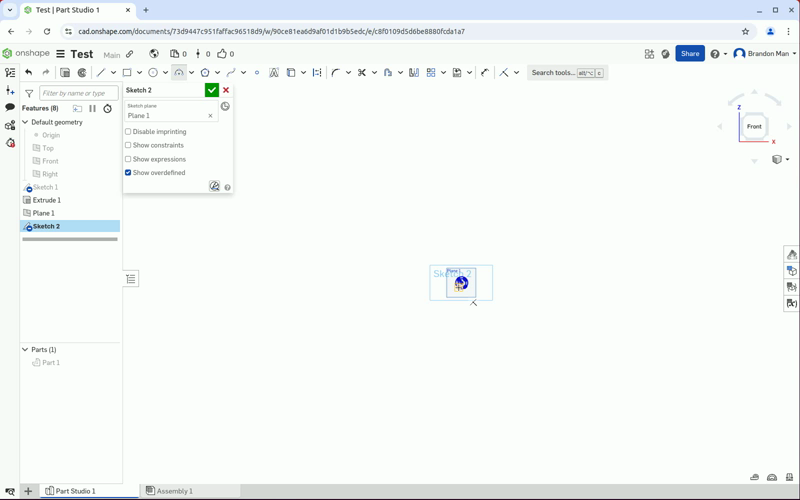
scroll(6)
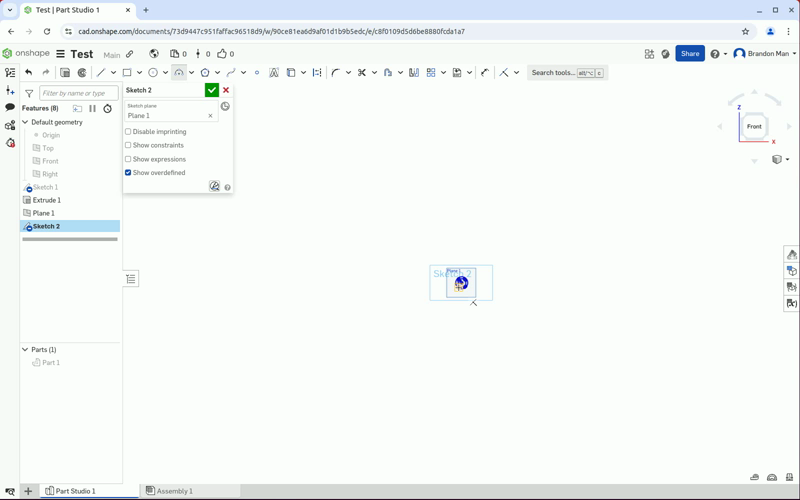
scroll(6)
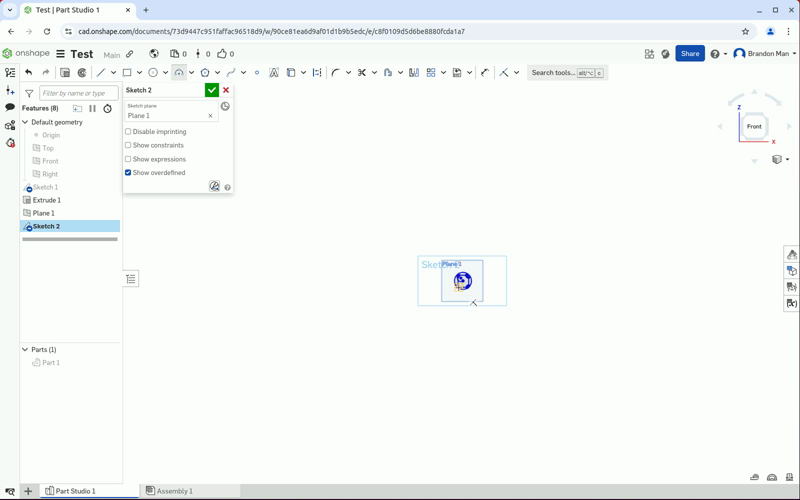
scroll(6)
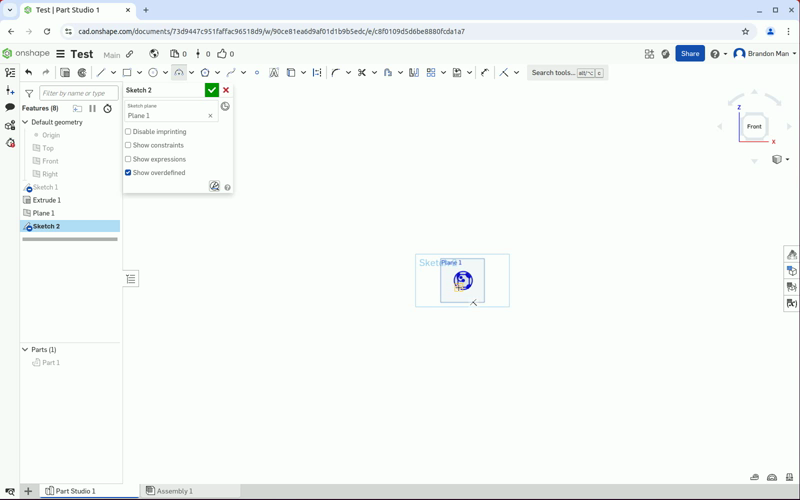
scroll(6)
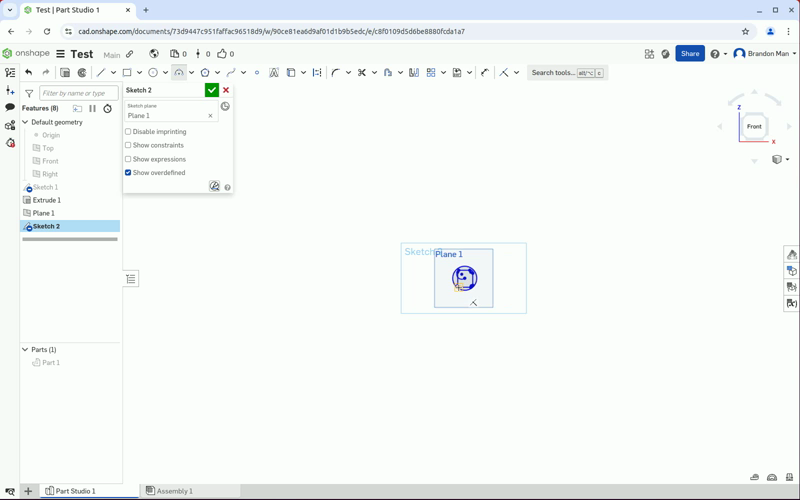
scroll(6)
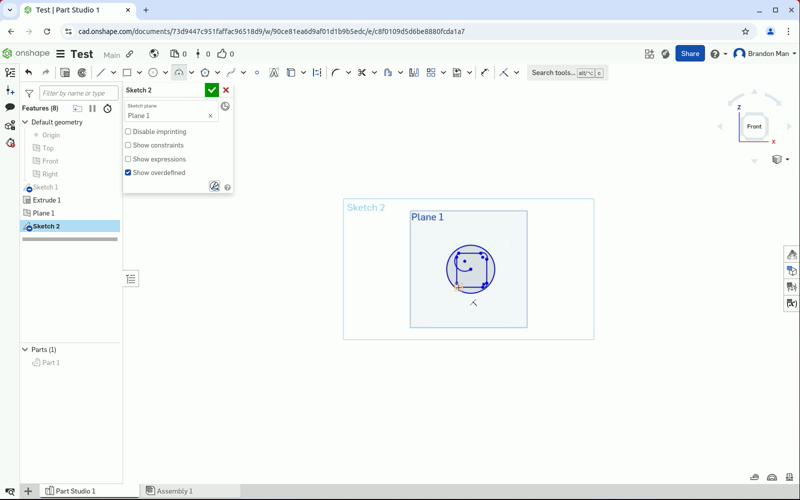
scroll(6)
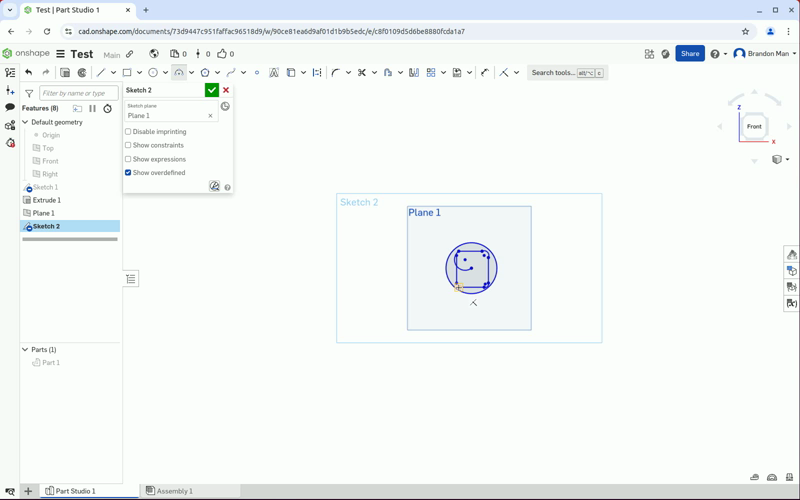
scroll(6)
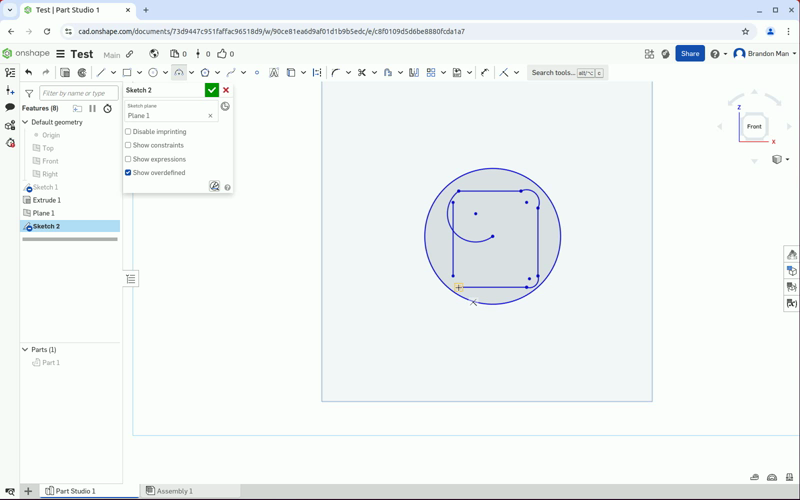
click(458, 287)
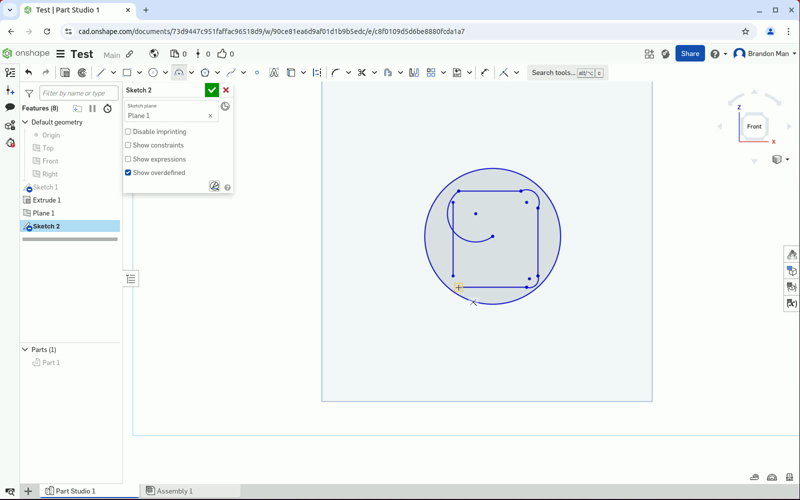
scroll(-6)
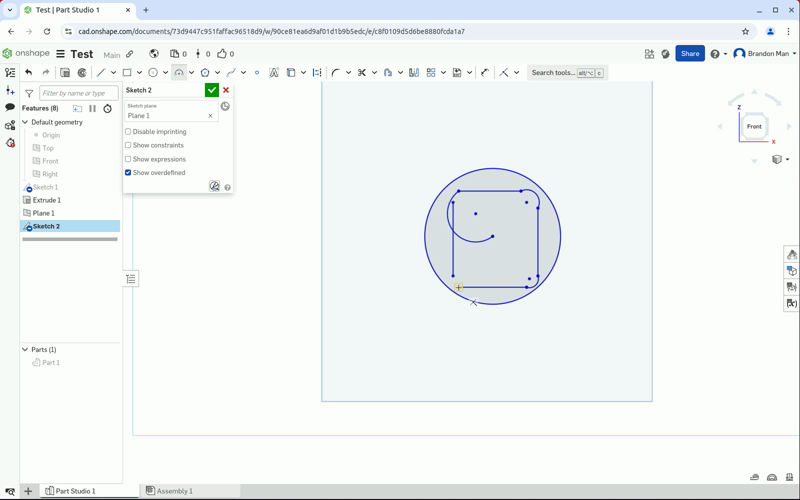
scroll(-6)
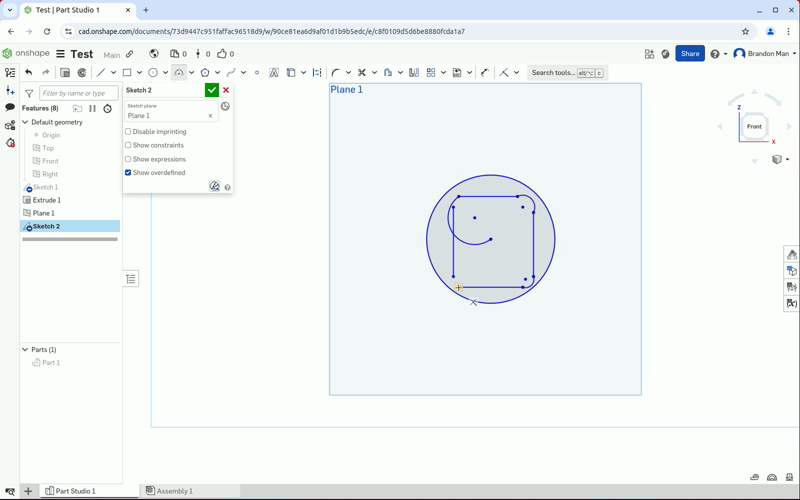
scroll(-6)
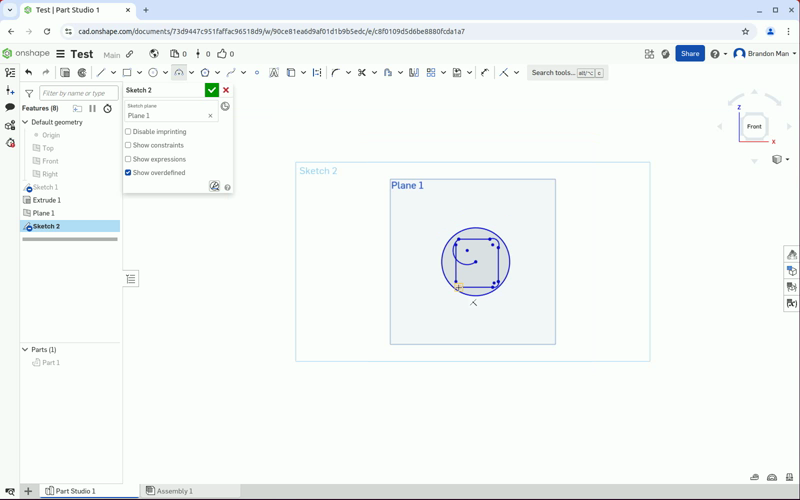
scroll(-6)
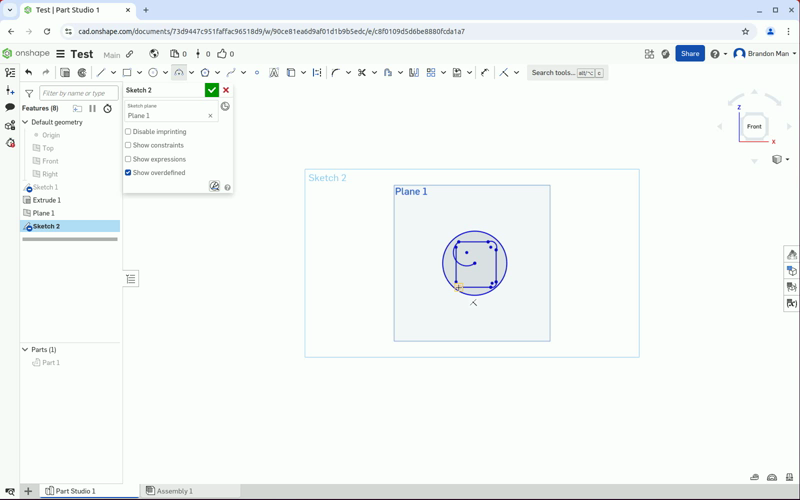
scroll(-6)
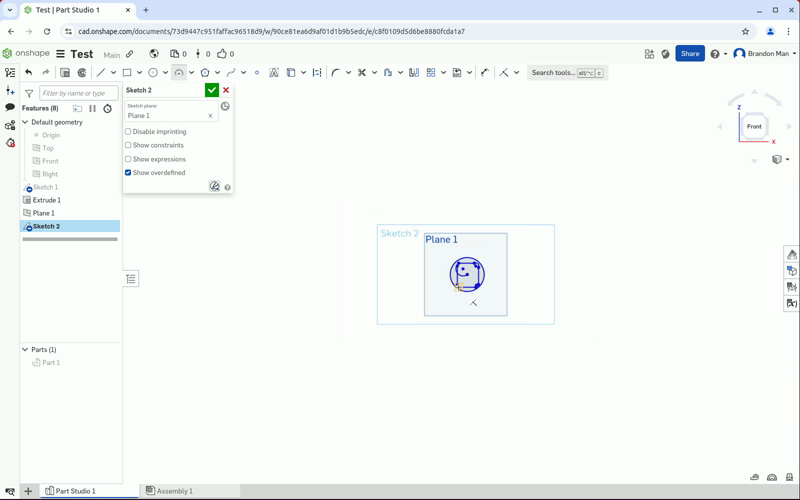
scroll(-6)
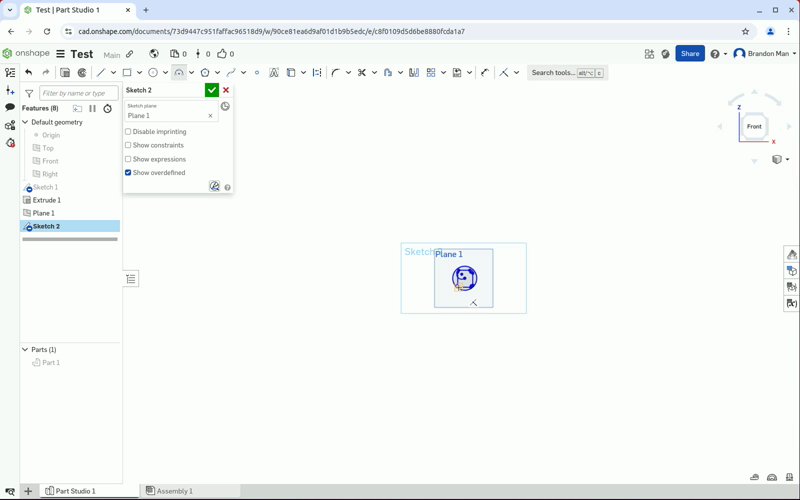
scroll(-6)
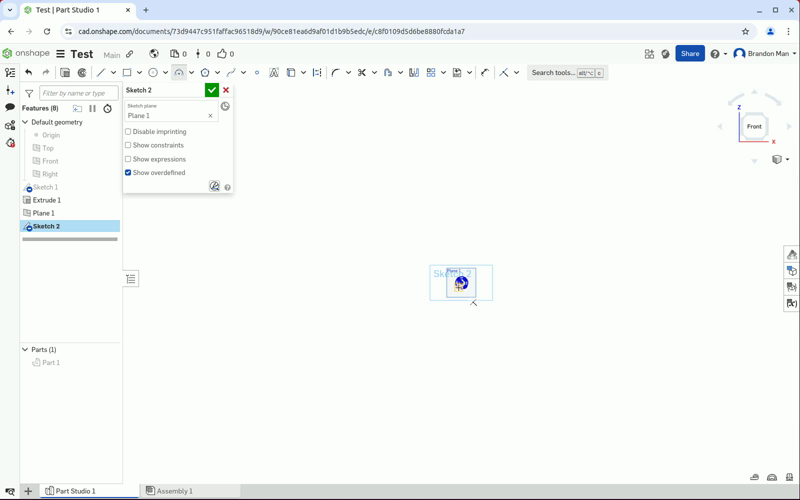
mouse_move(458, 286)
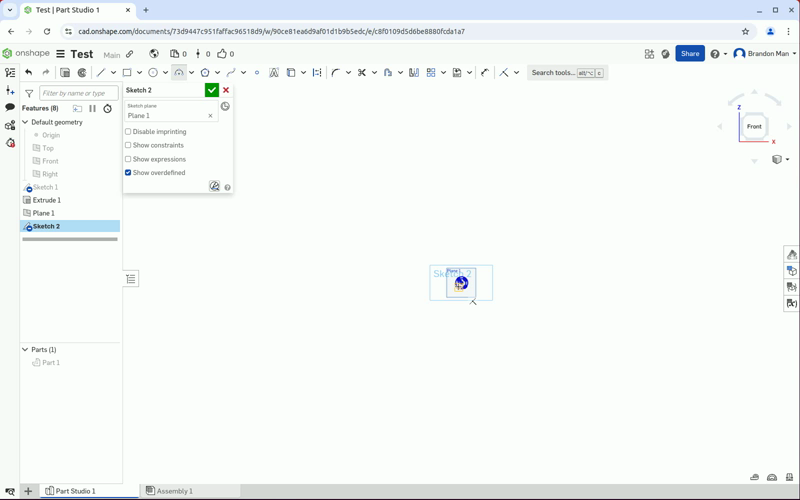
scroll(6)
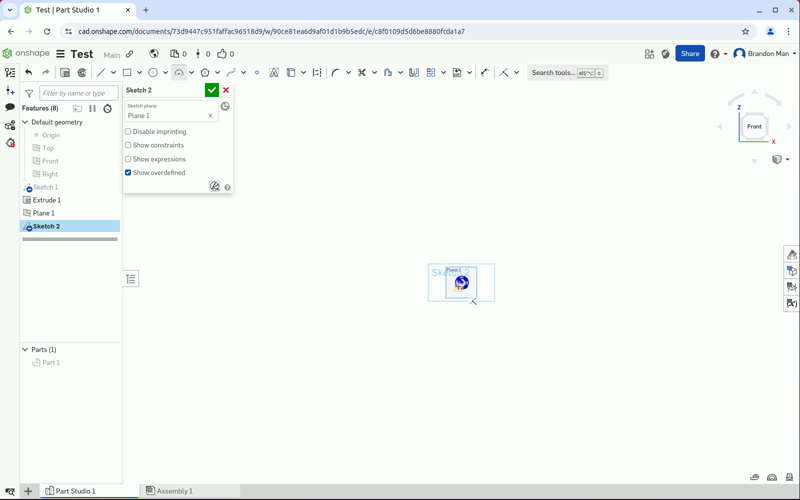
scroll(6)
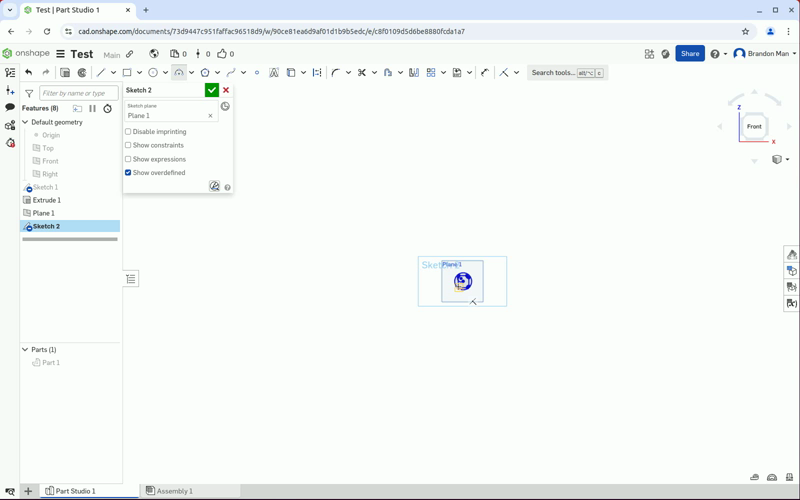
scroll(6)
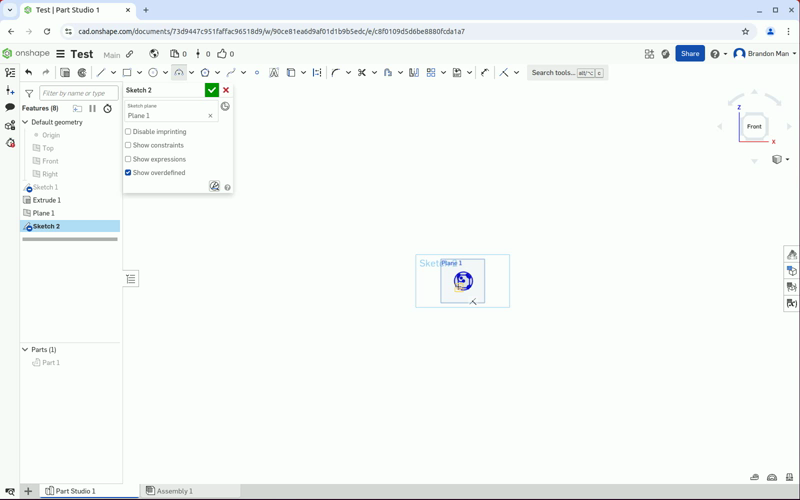
scroll(6)
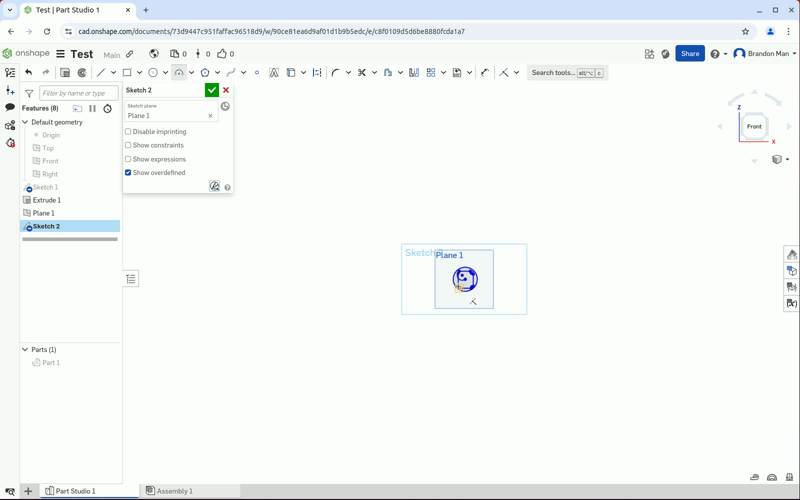
scroll(6)
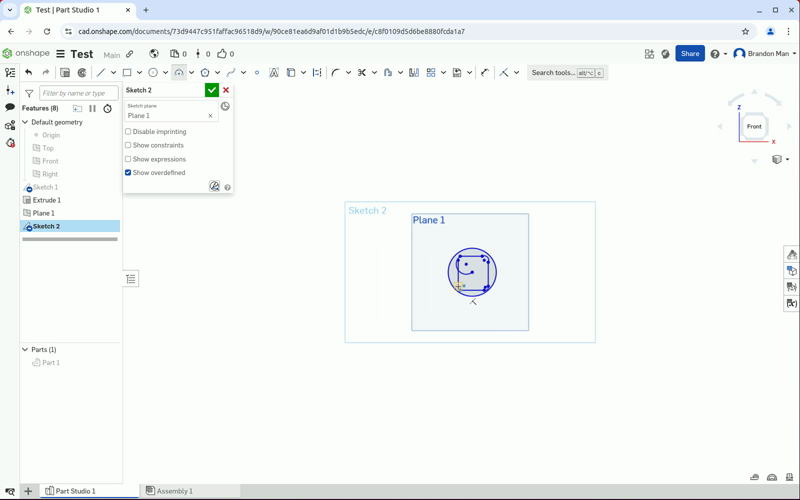
scroll(6)
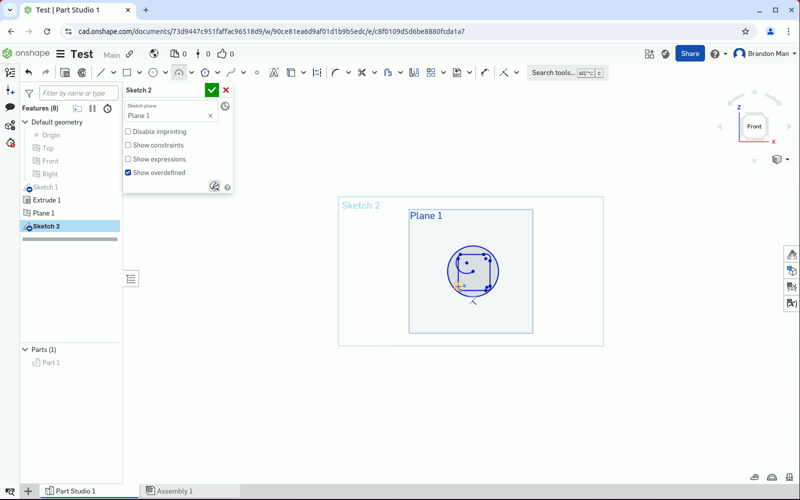
scroll(6)
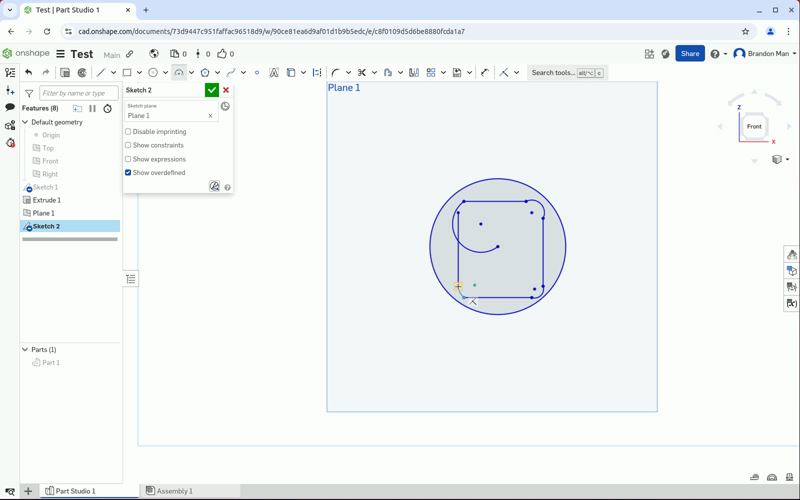
click(458, 286)
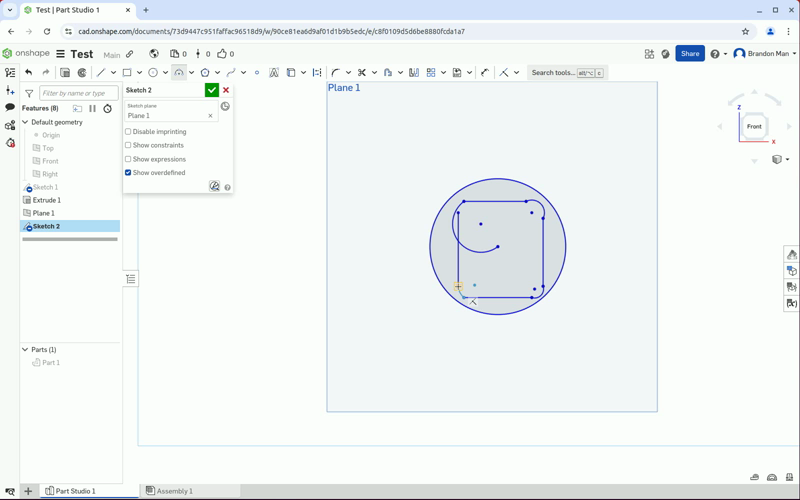
scroll(-6)
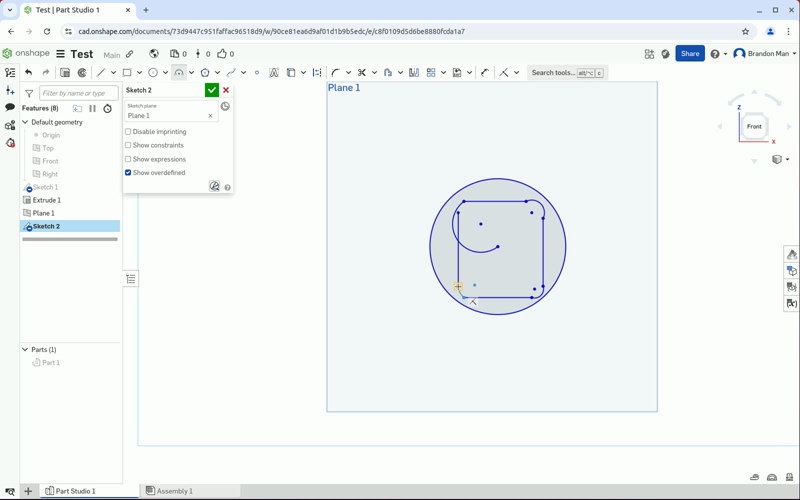
scroll(-6)
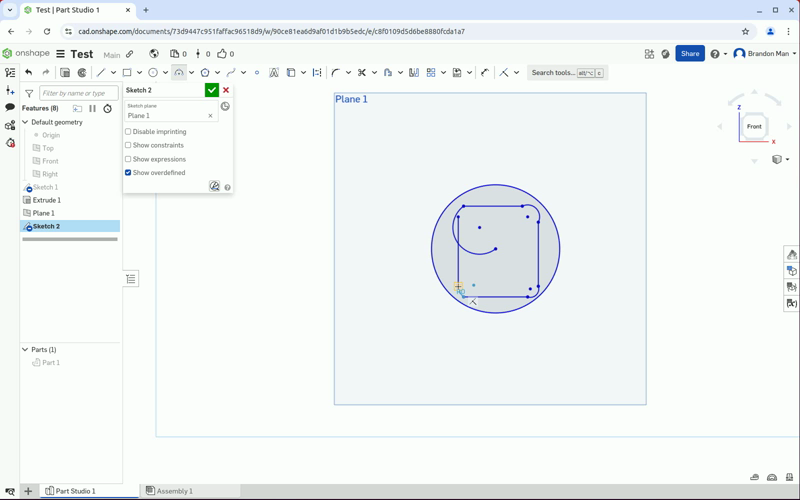
scroll(-6)
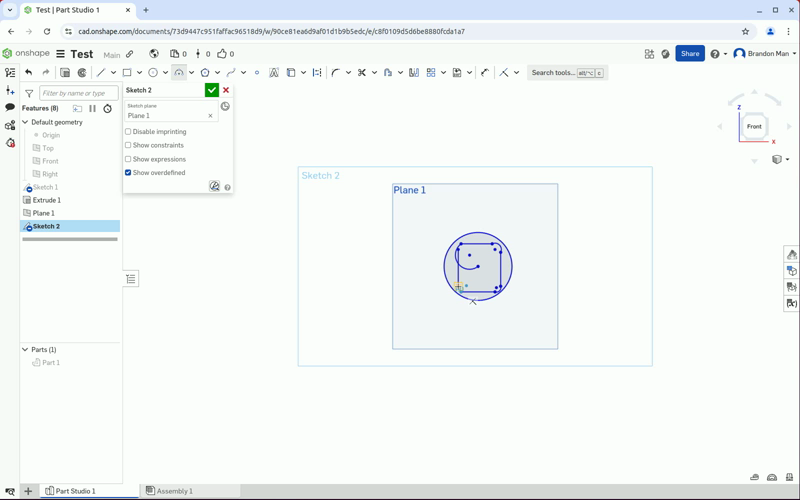
scroll(-6)
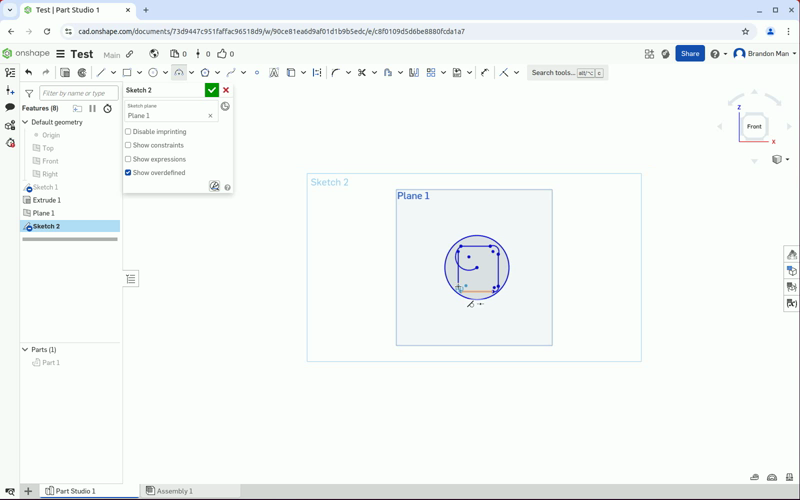
scroll(-6)
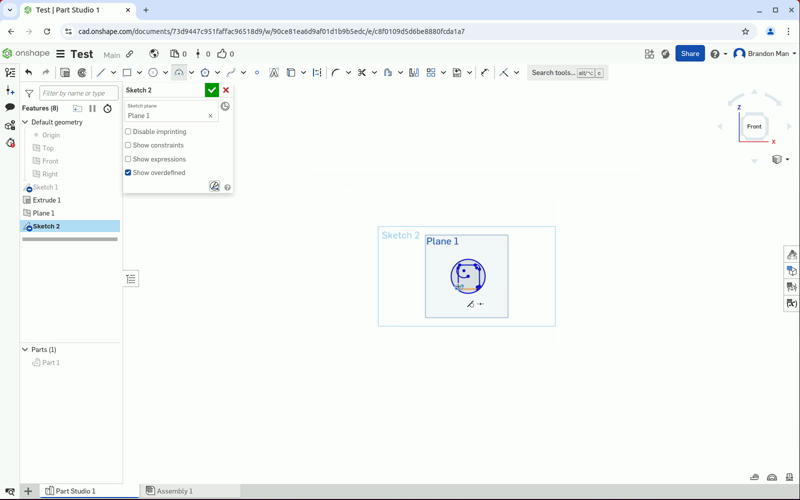
scroll(-6)
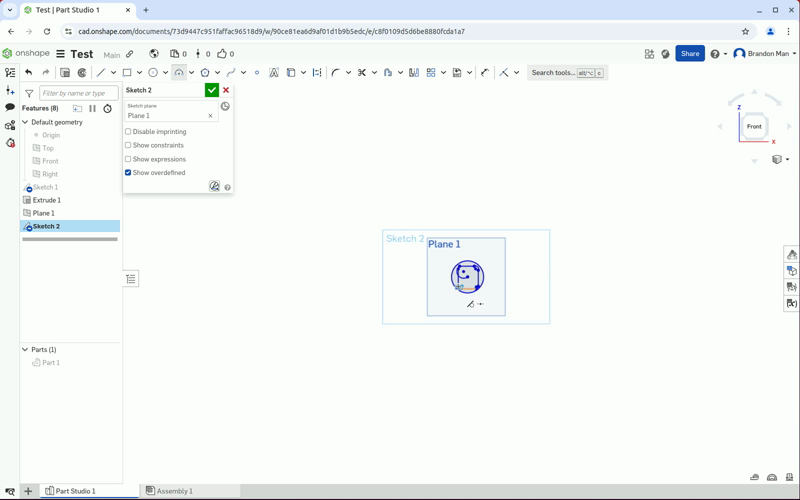
scroll(-6)
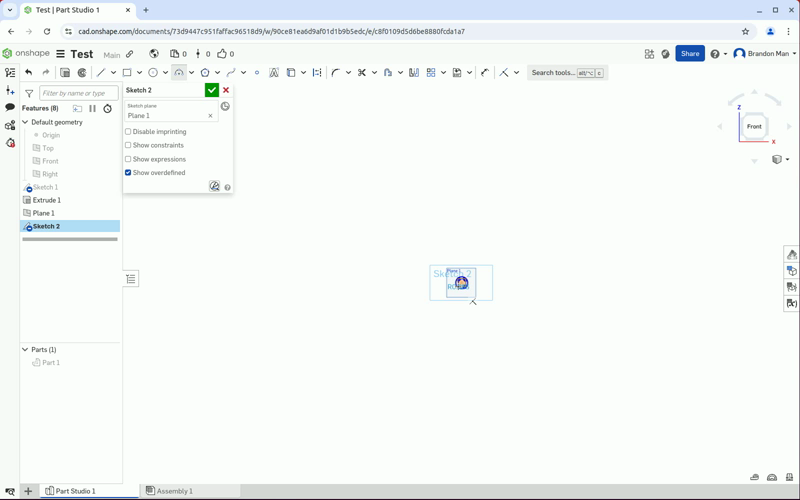
key_down(shift)
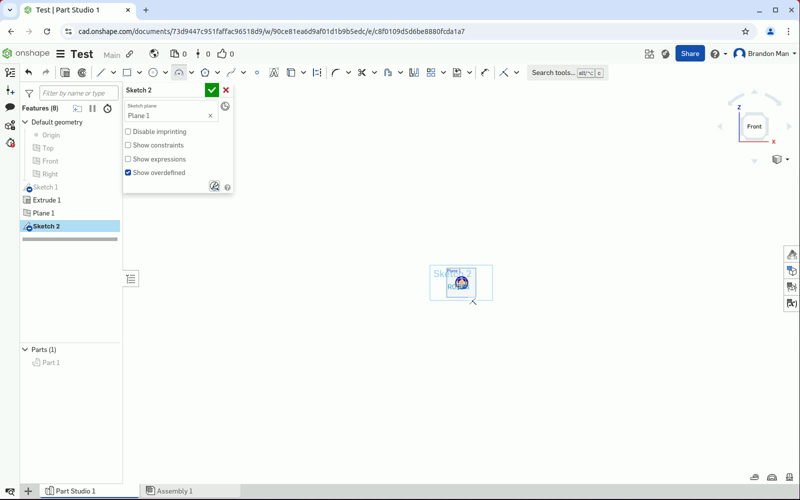
mouse_move(458, 286)
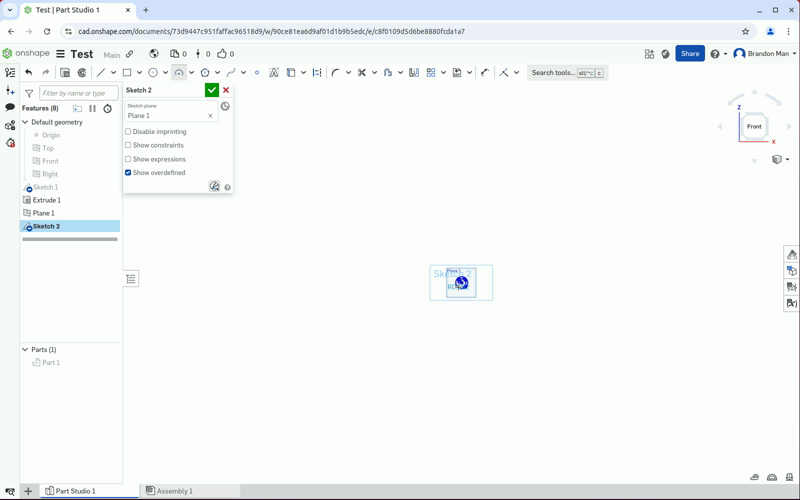
scroll(6)
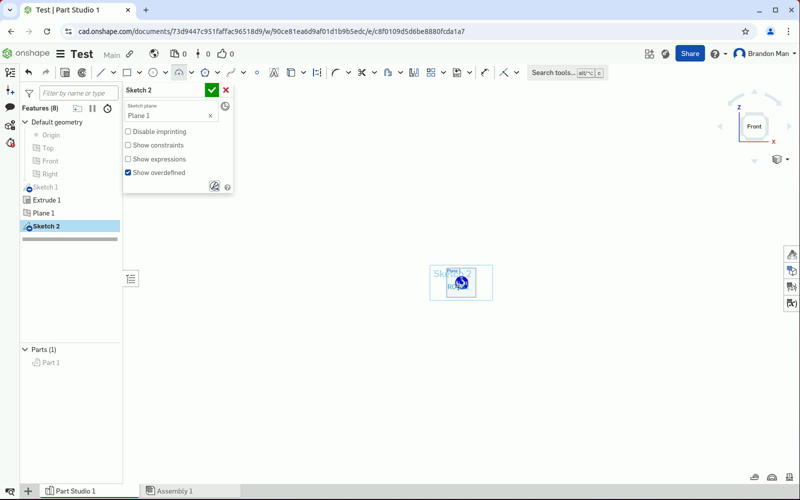
scroll(6)
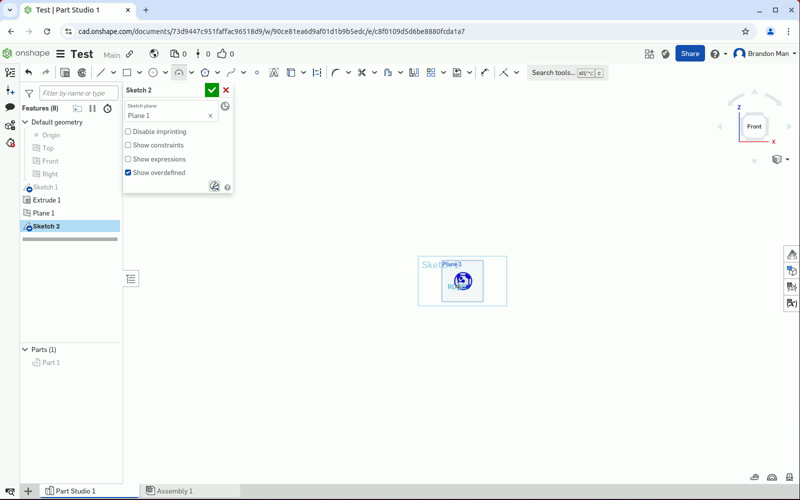
scroll(6)
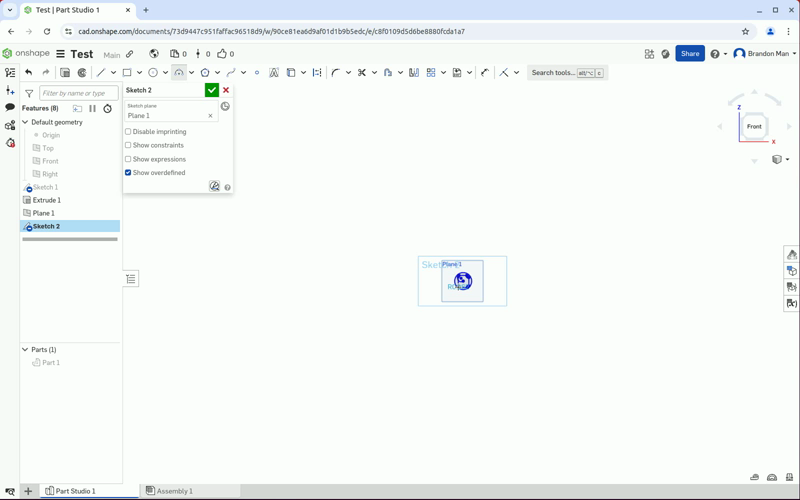
scroll(6)
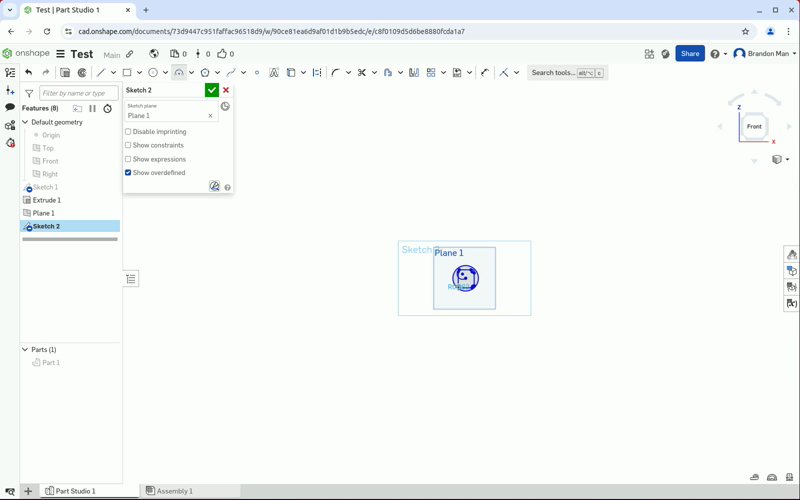
scroll(6)
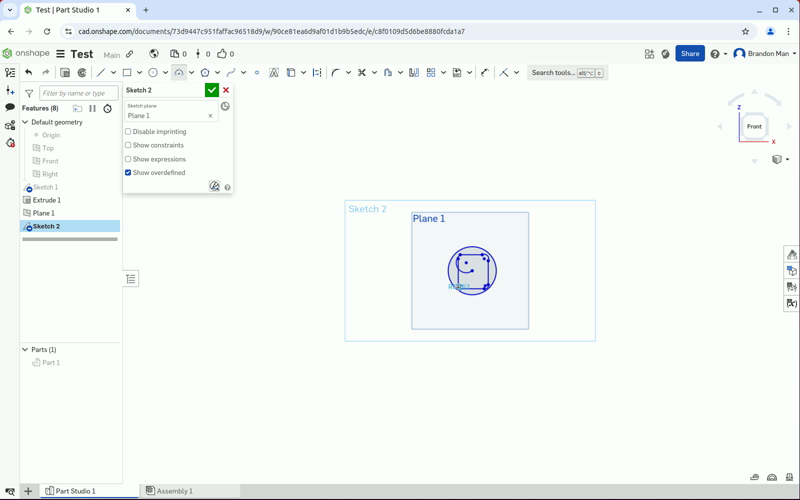
scroll(6)
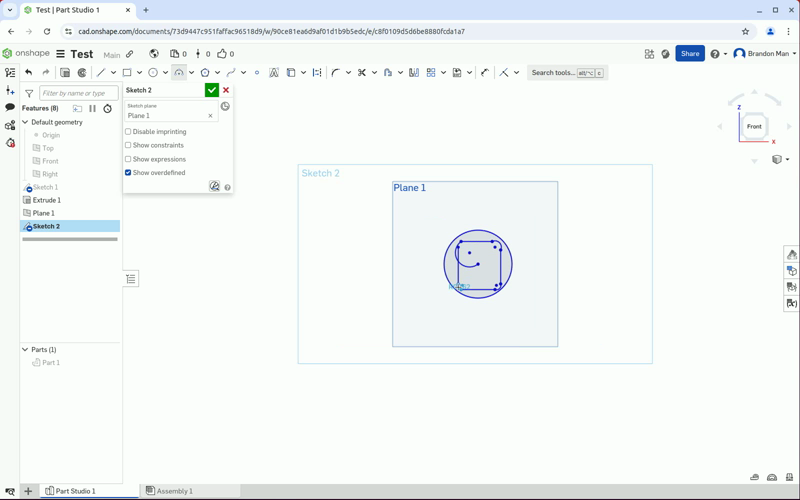
scroll(6)
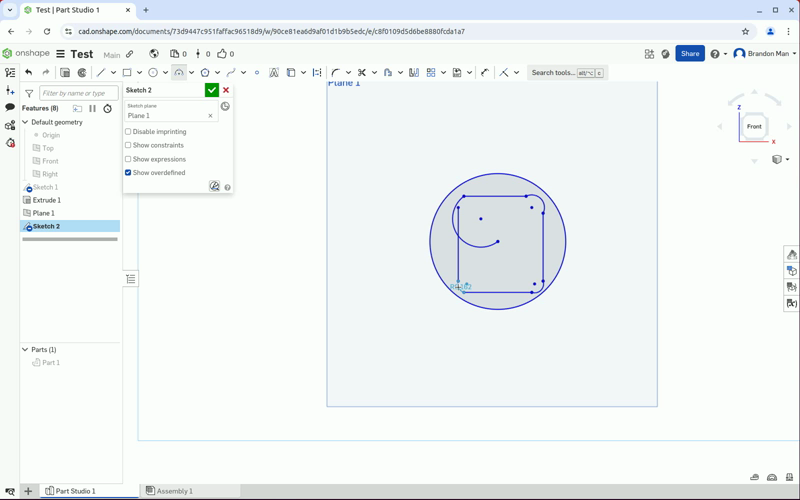
click(458, 286)
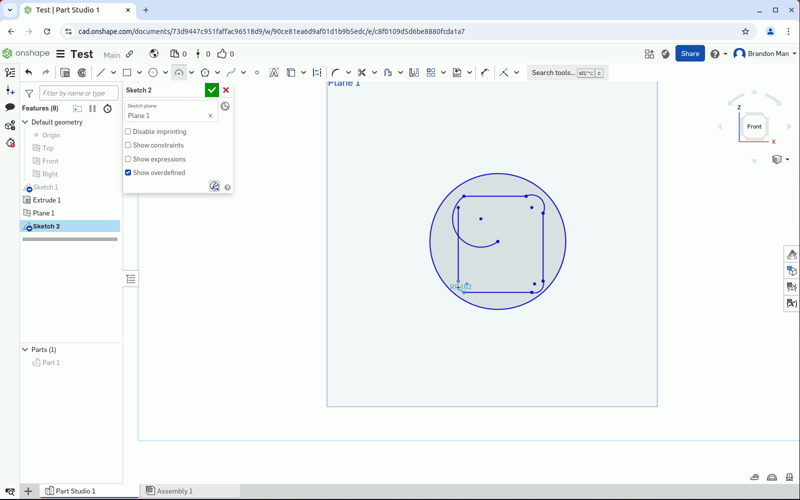
scroll(-6)
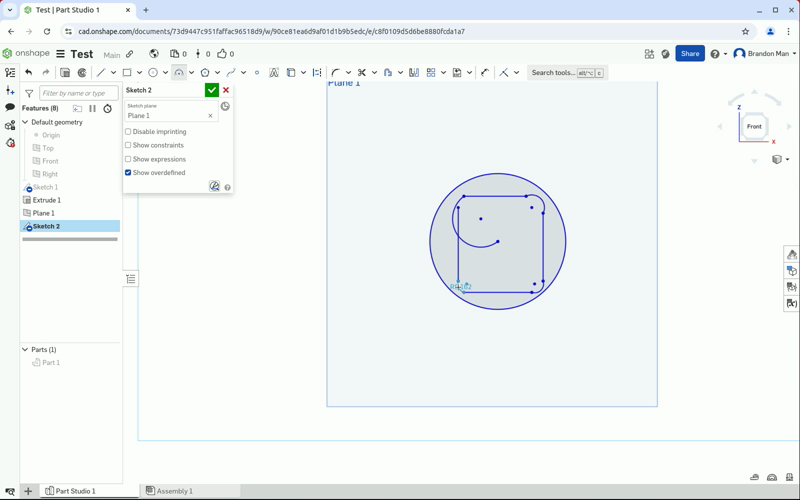
scroll(-6)
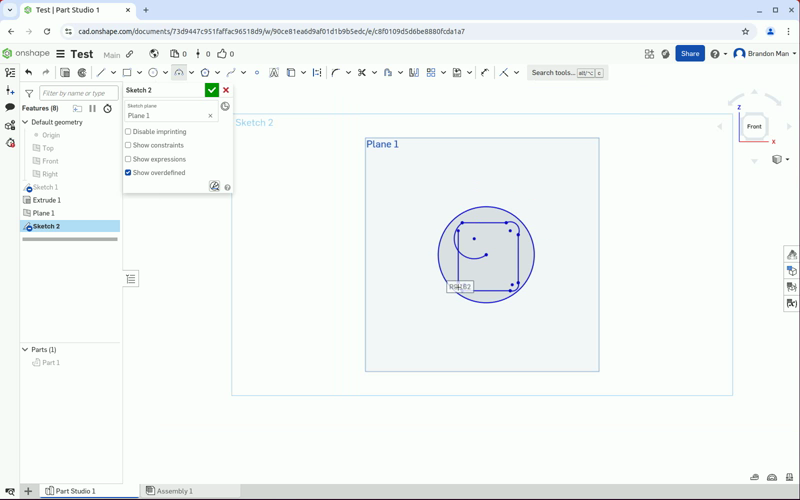
scroll(-6)
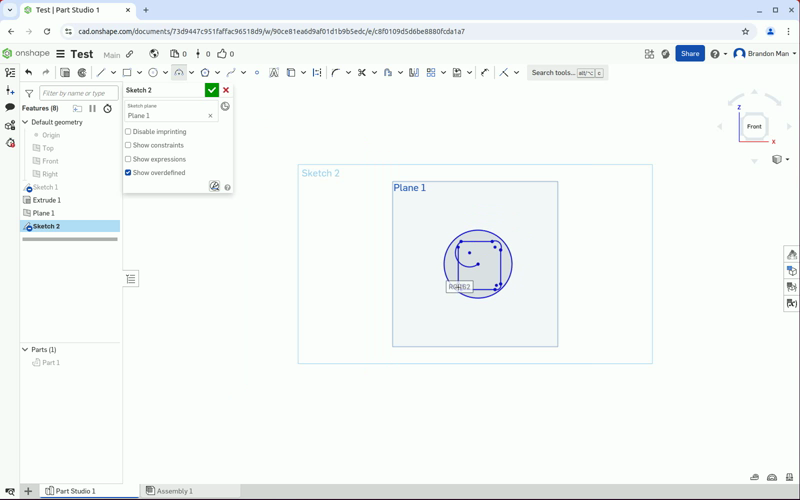
scroll(-6)
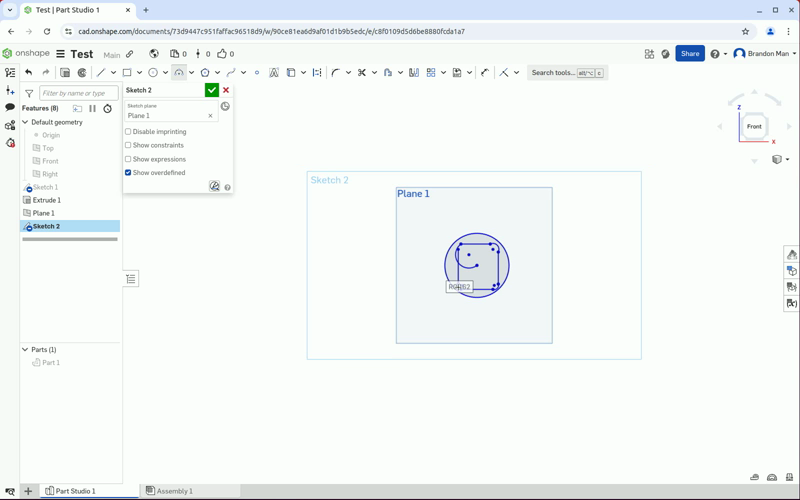
scroll(-6)
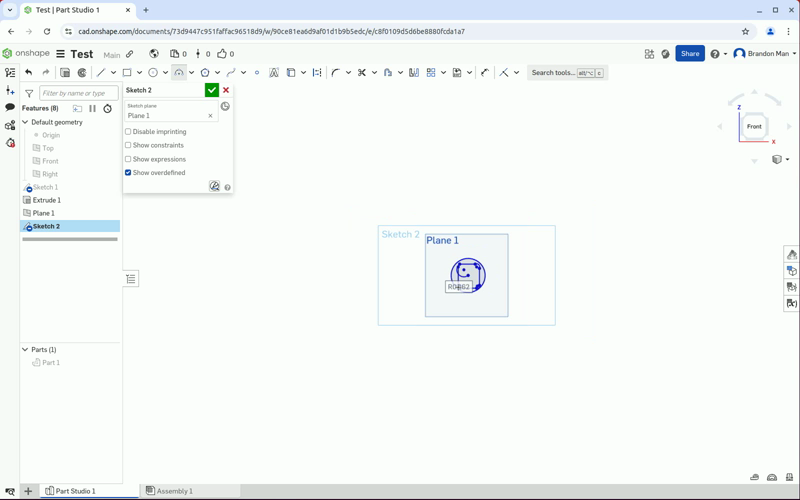
scroll(-6)
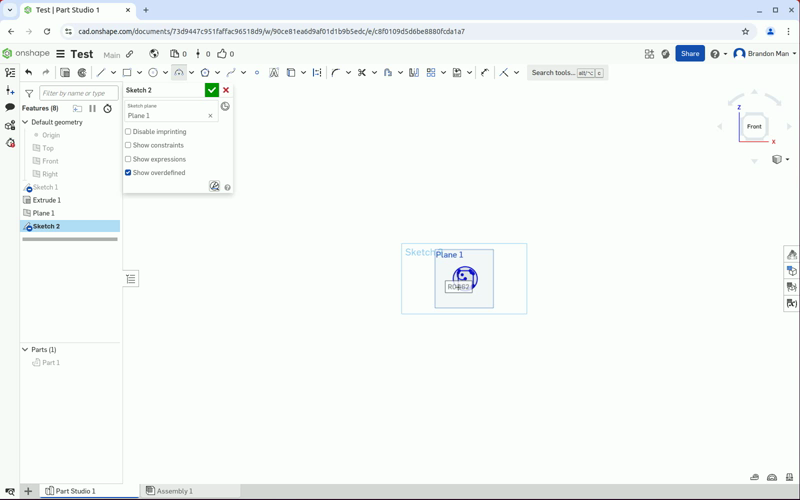
scroll(-6)
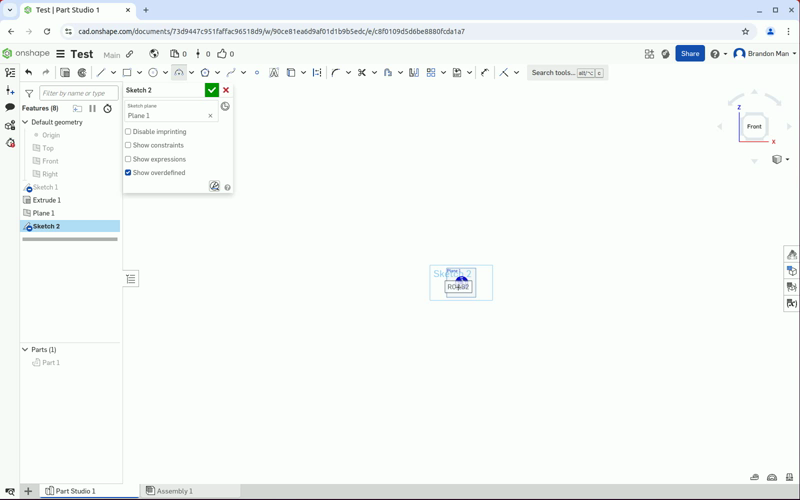
key_up(shift)
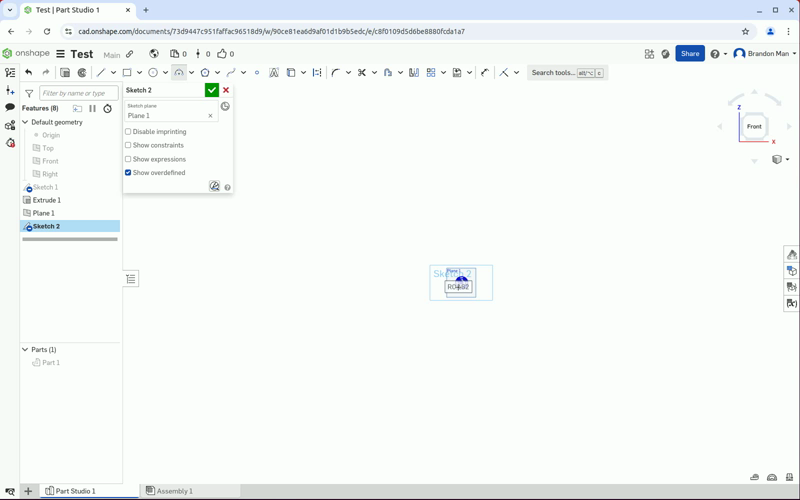
key(esc)
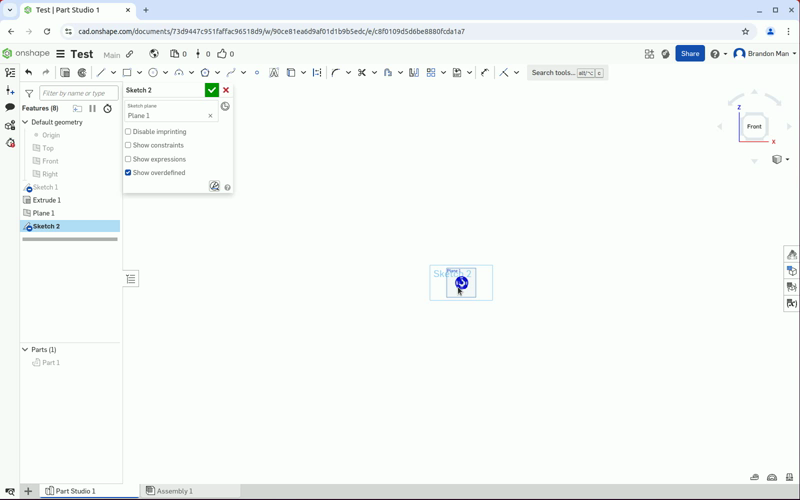
mouse_move(462, 277)
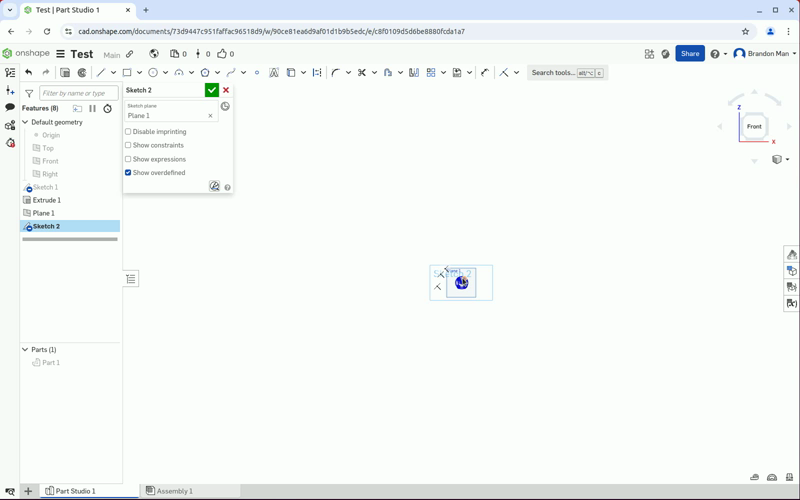
scroll(6)
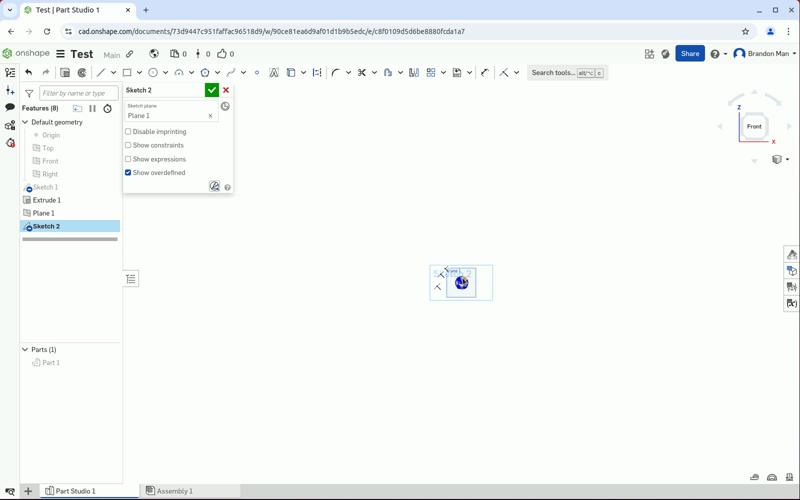
scroll(6)
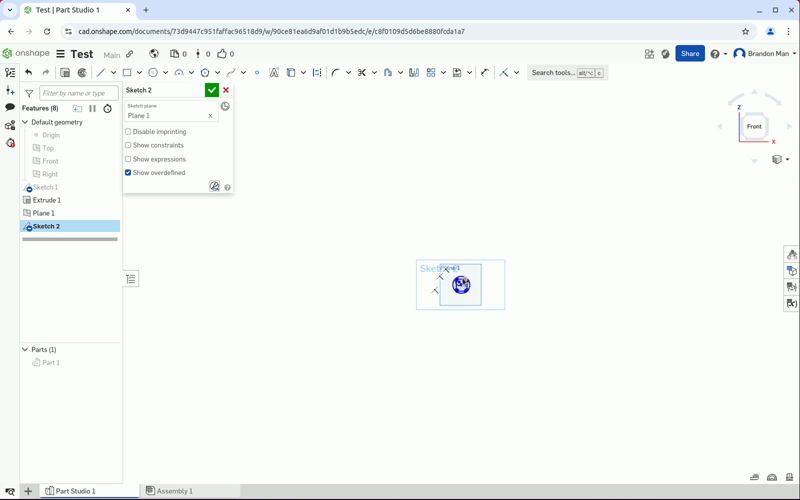
scroll(6)
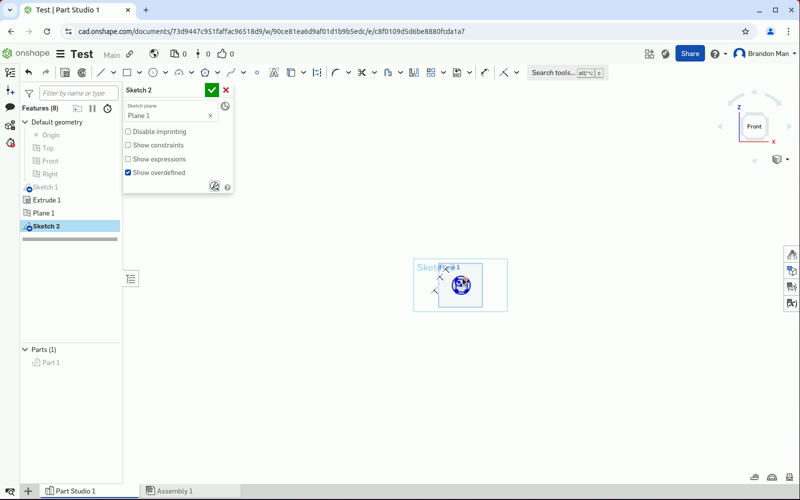
scroll(6)
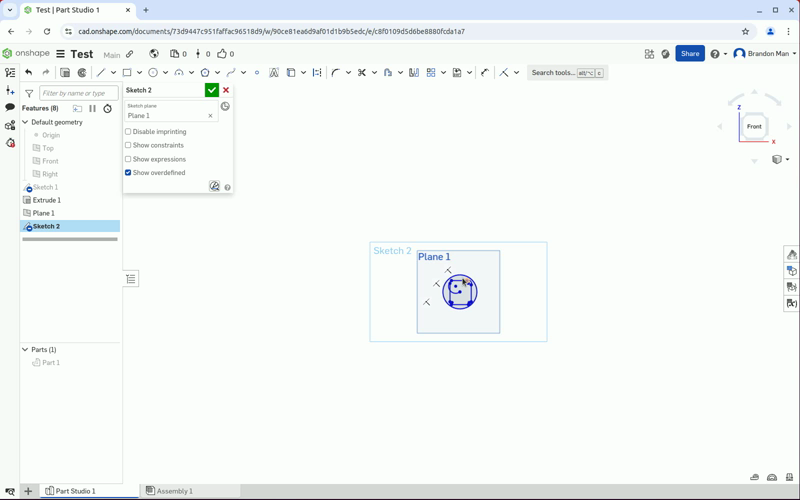
scroll(6)
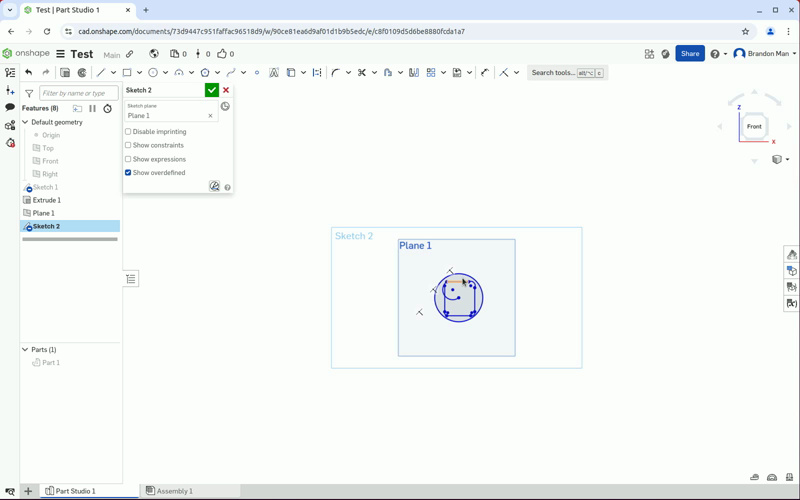
scroll(6)
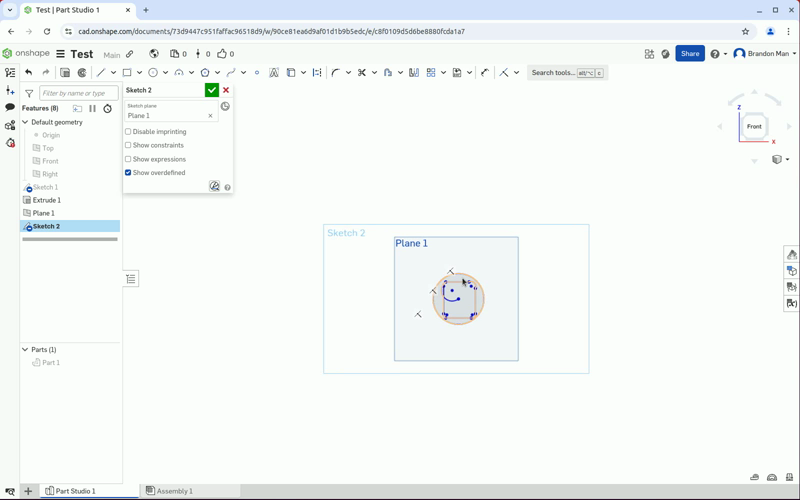
scroll(6)
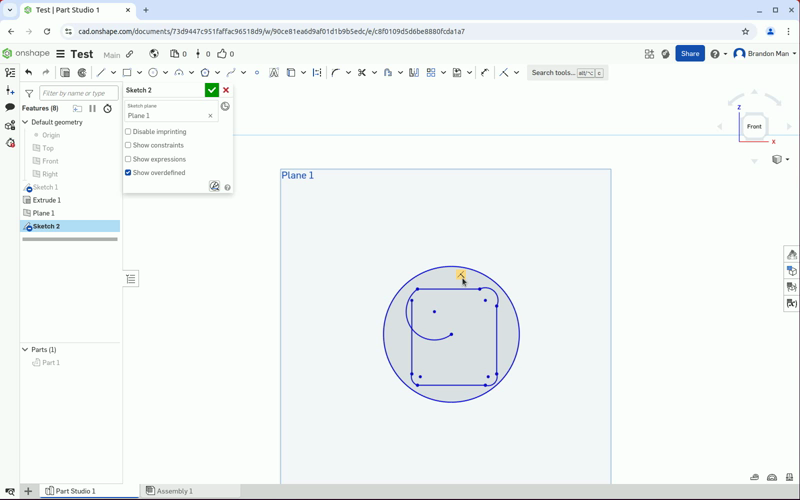
click(462, 277)
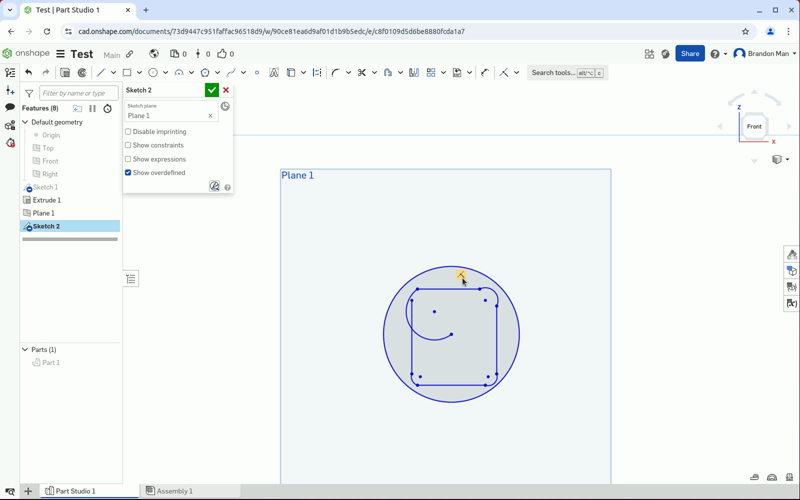
scroll(-6)
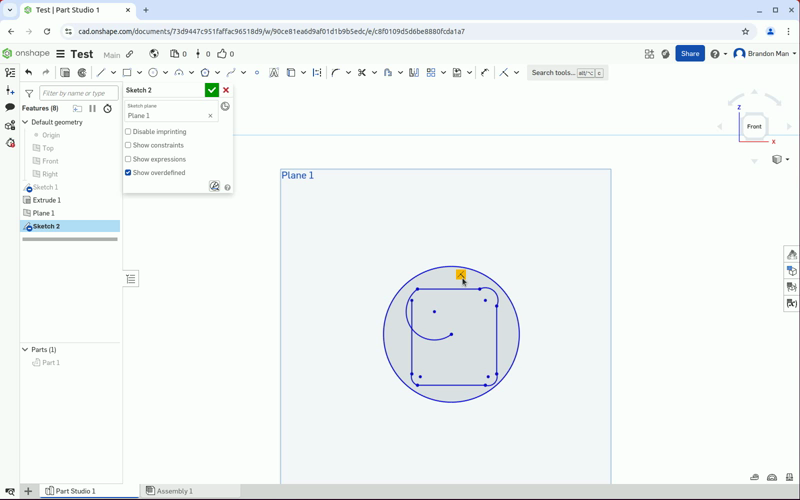
scroll(-6)
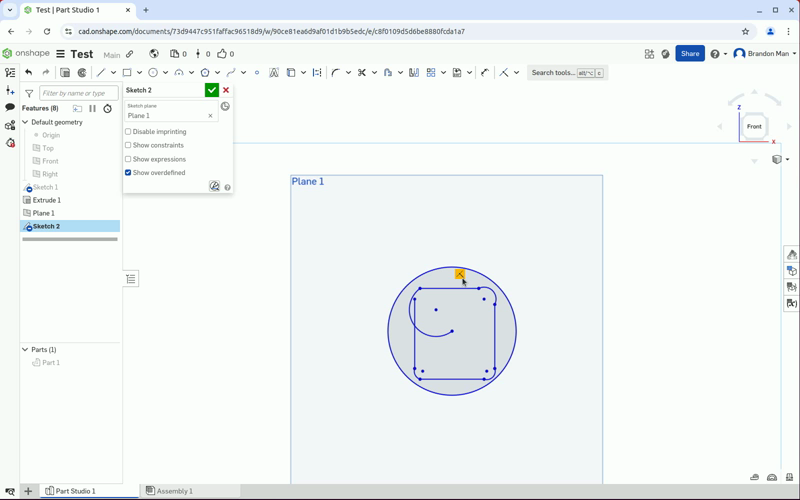
scroll(-6)
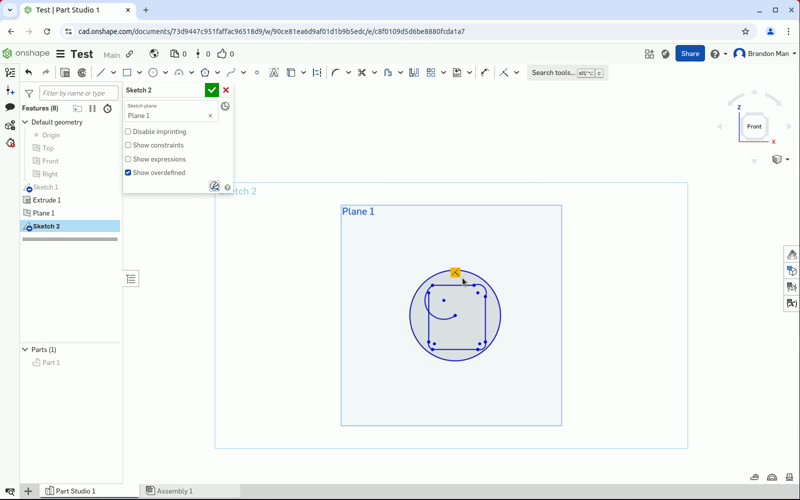
scroll(-6)
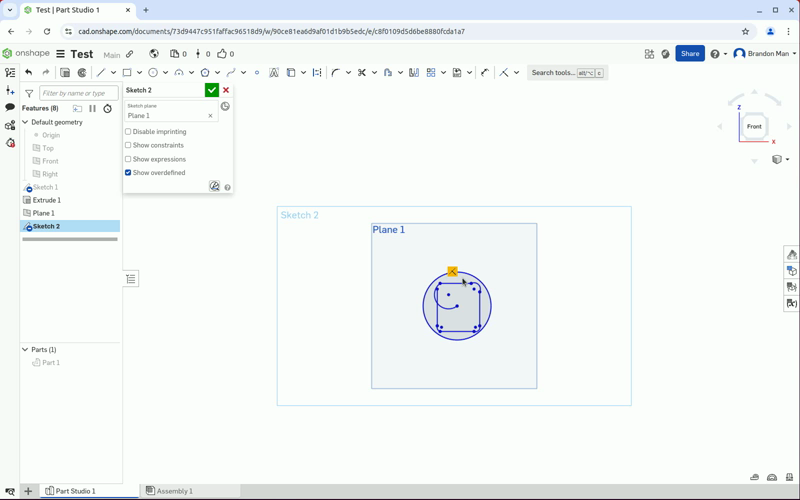
scroll(-6)
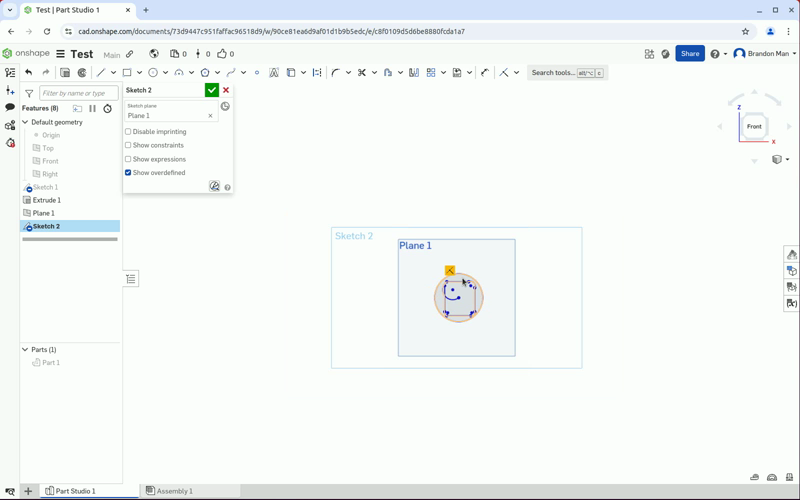
scroll(-6)
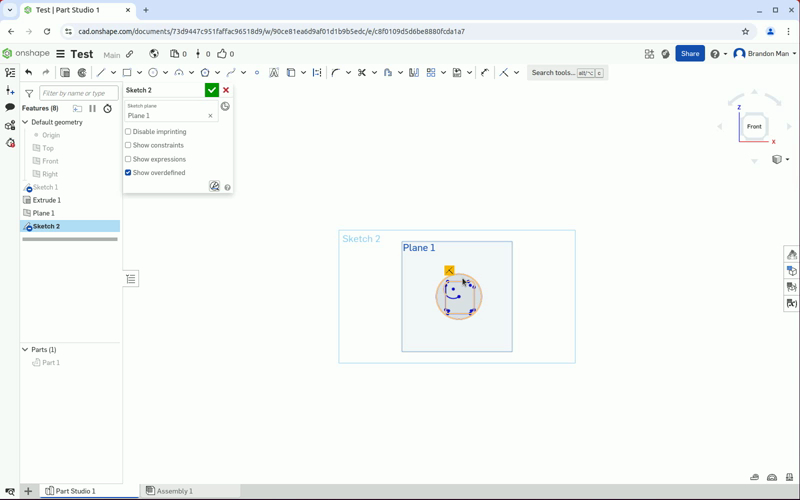
scroll(-6)
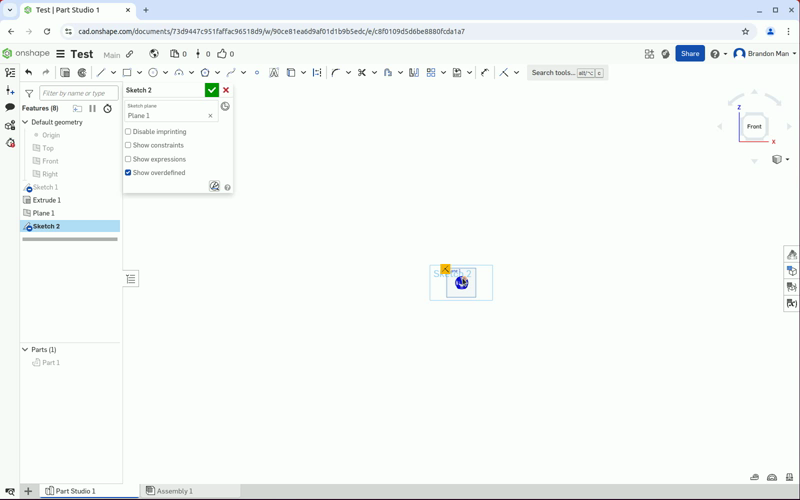
mouse_move(73, 352)
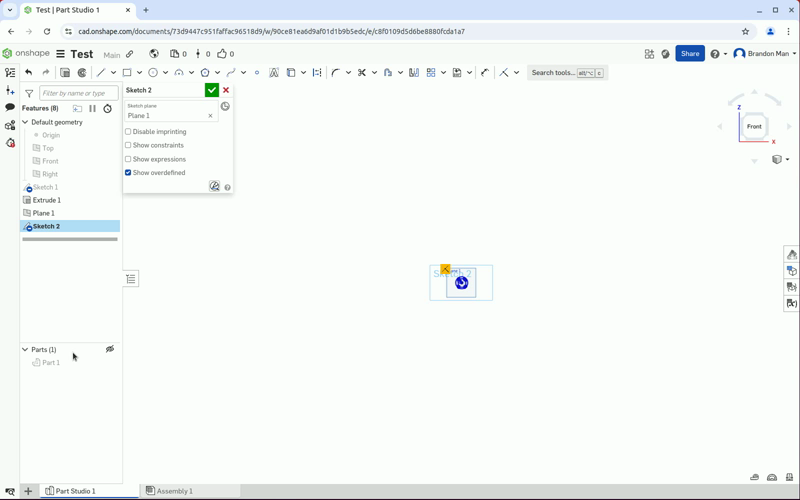
key(shift+y)
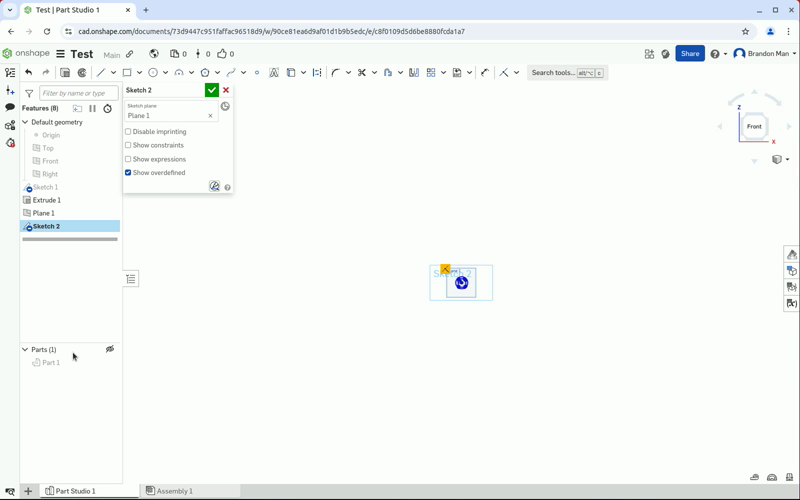
key(shift+e)
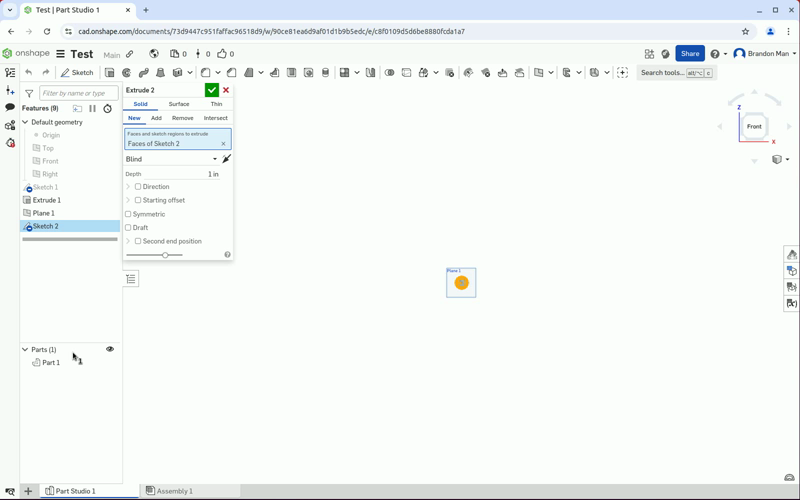
mouse_move(143, 106)
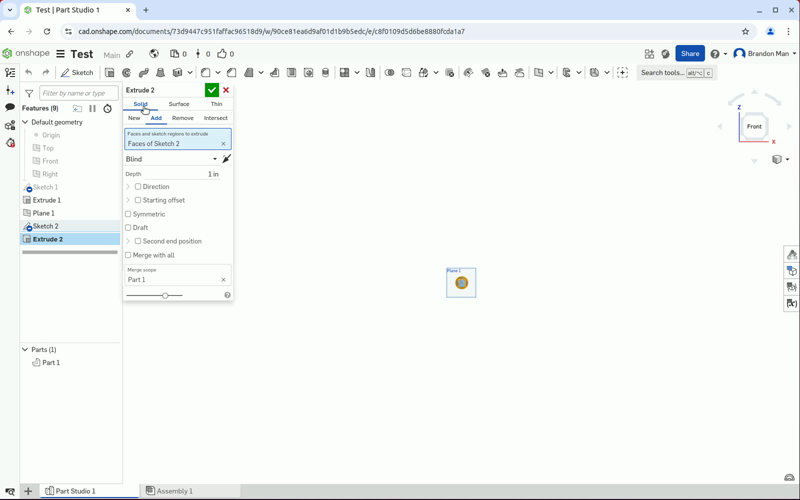
click(143, 106)
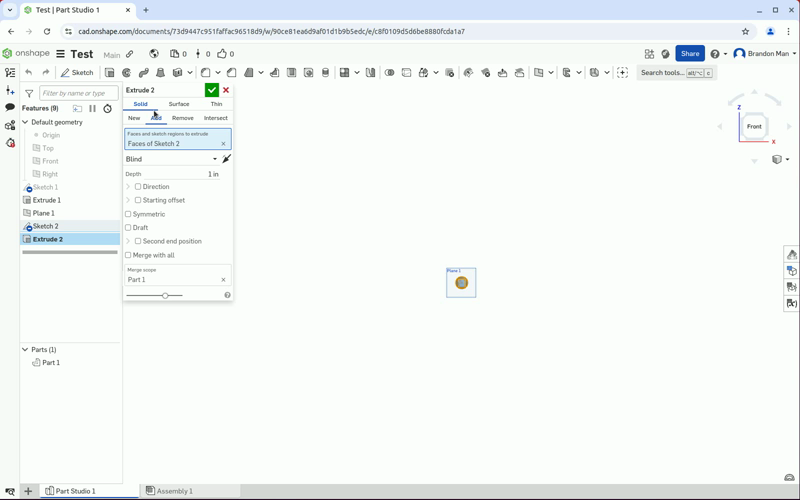
mouse_move(186, 120)
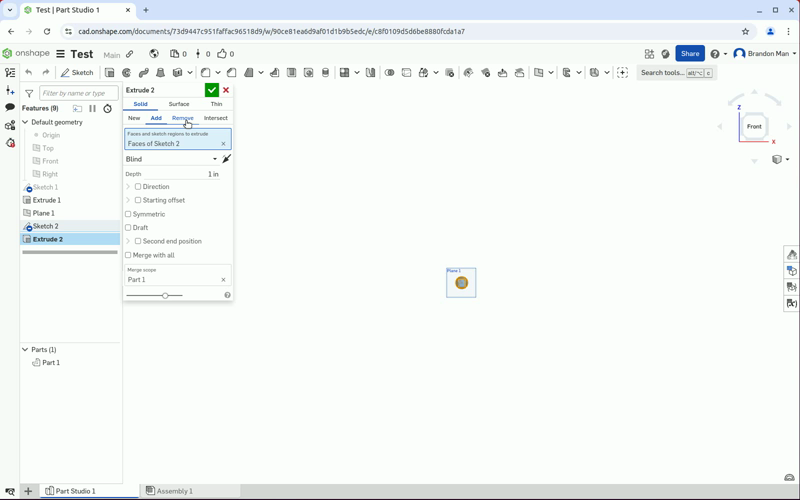
click(186, 120)
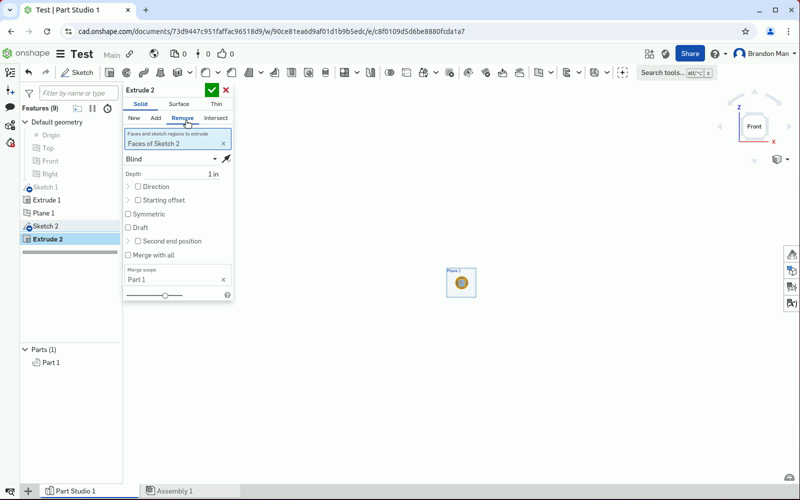
key(tab, 4)
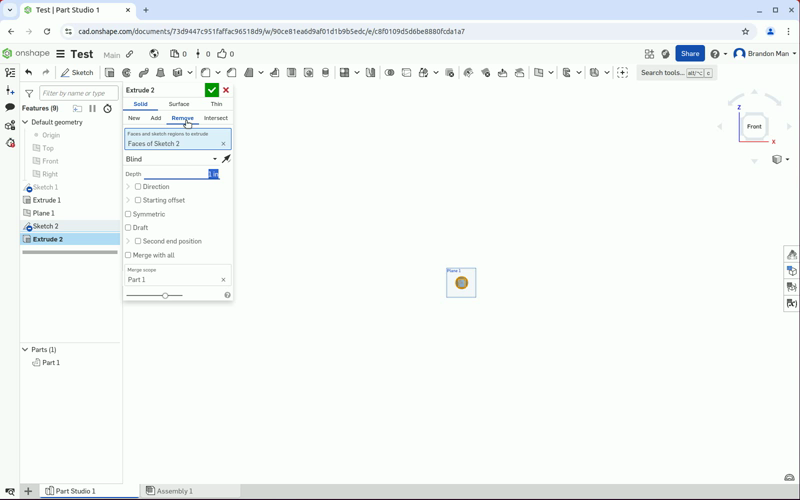
text(5.777)
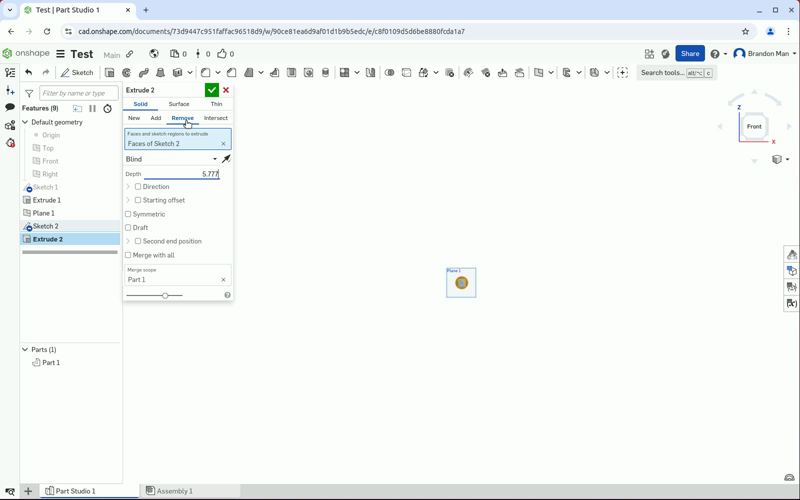
key(tab, 6)
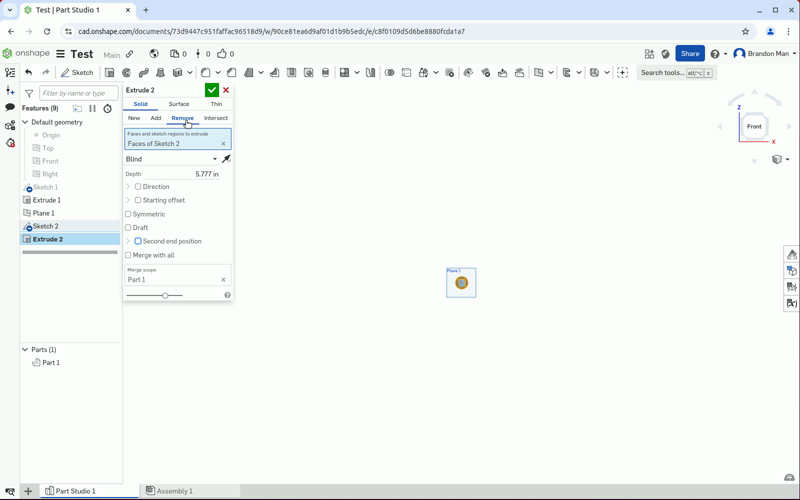
key(space)
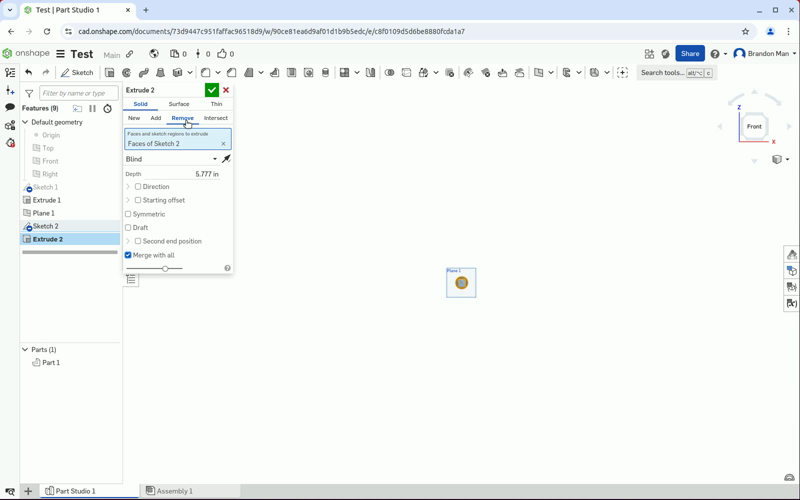
key(enter)
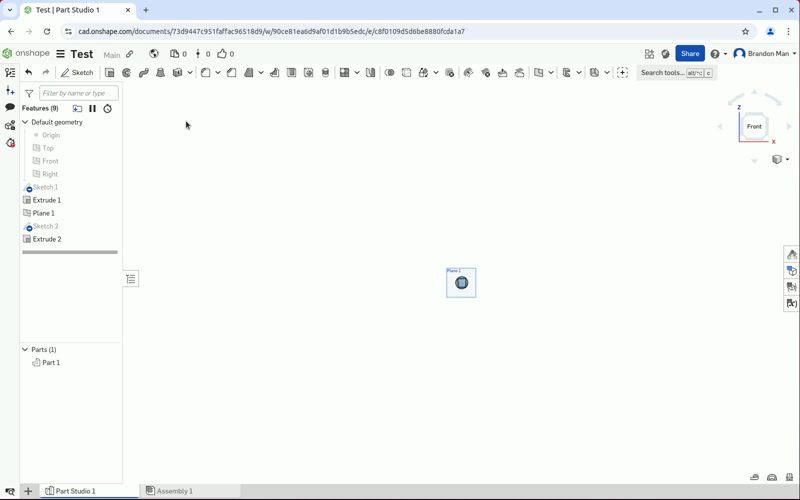
key(shift+h)
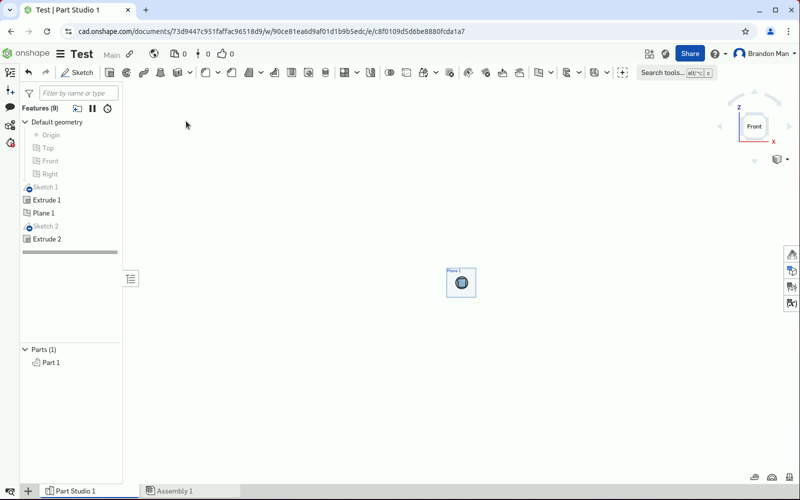
key(shift+h)
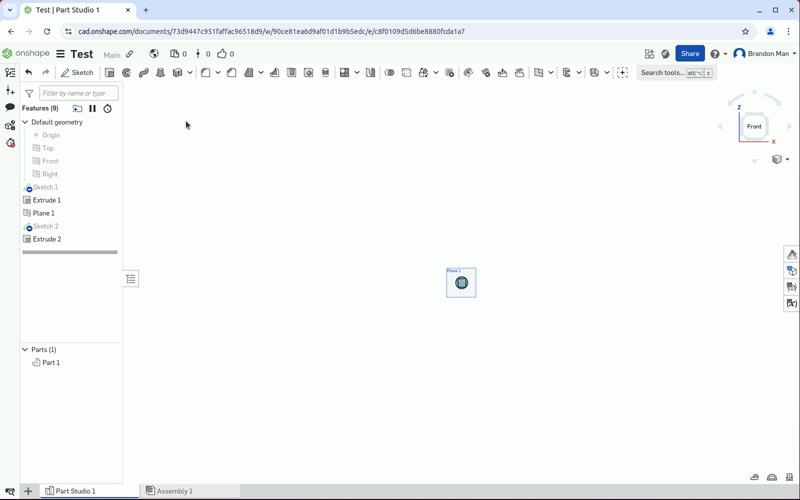
mouse_move(73, 189)
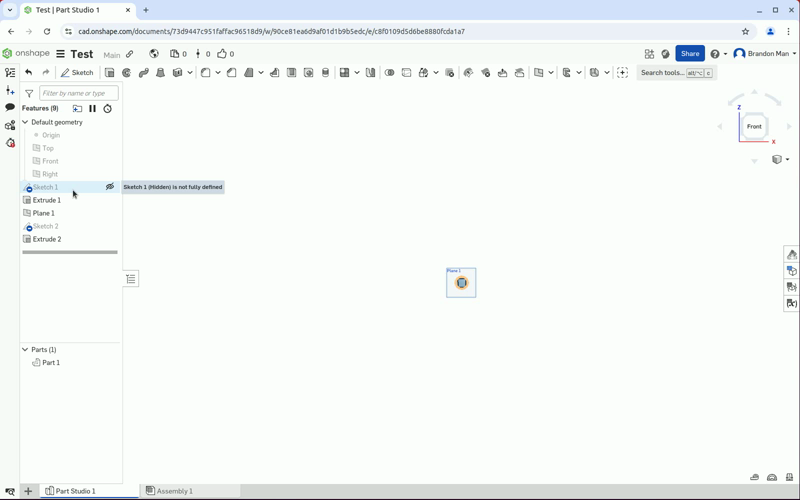
click(73, 189)
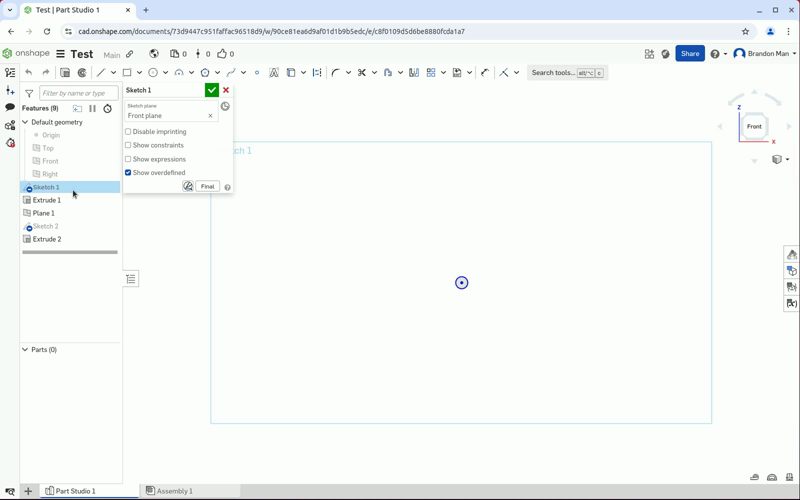
mouse_move(229, 92)
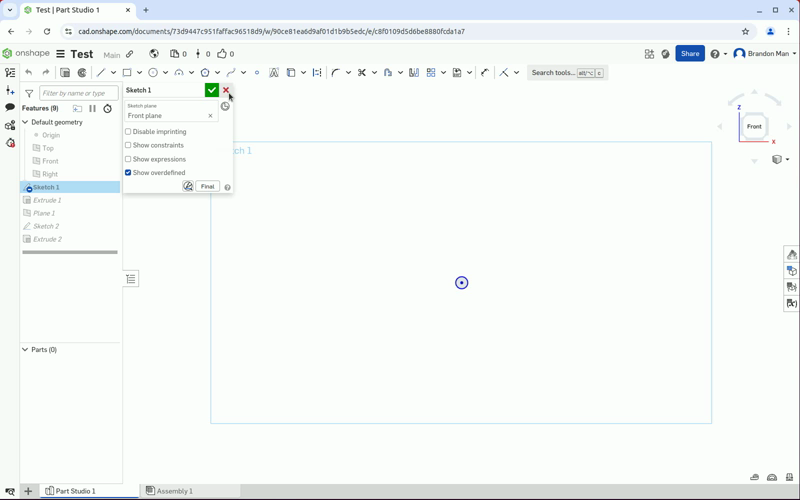
click(229, 92)
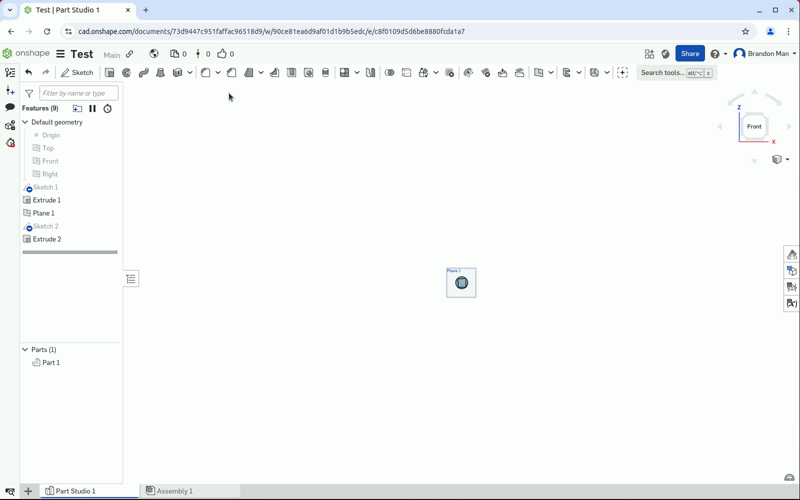
mouse_move(73, 352)
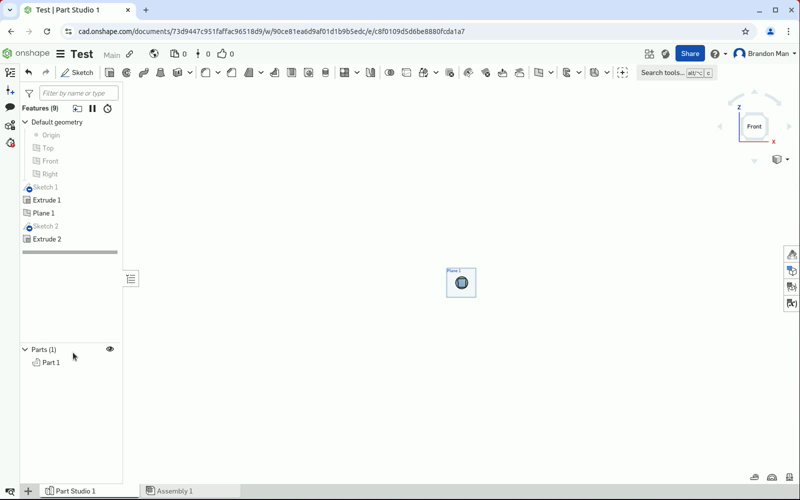
key(y)
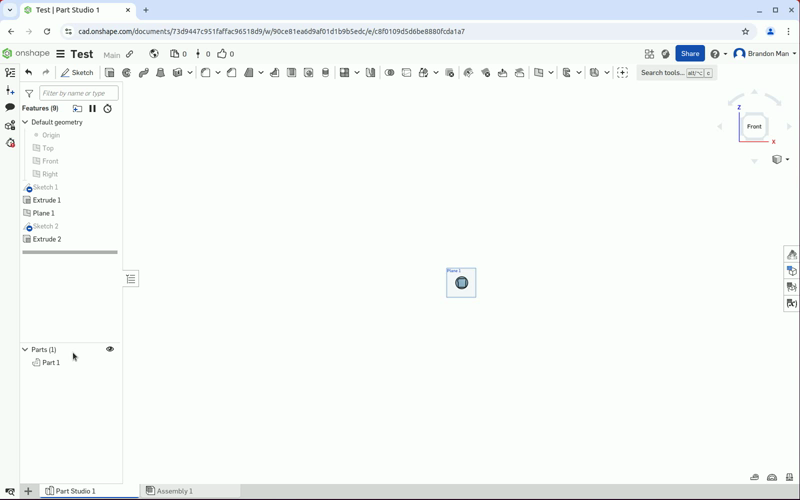
key(shift+p)
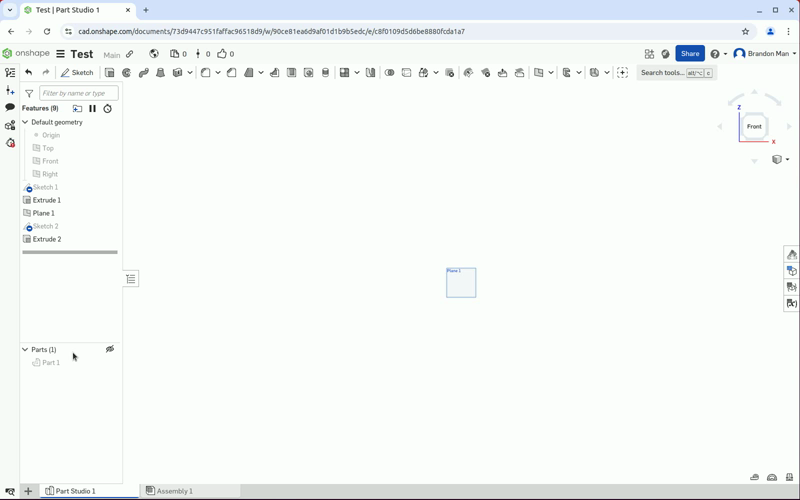
key(space)
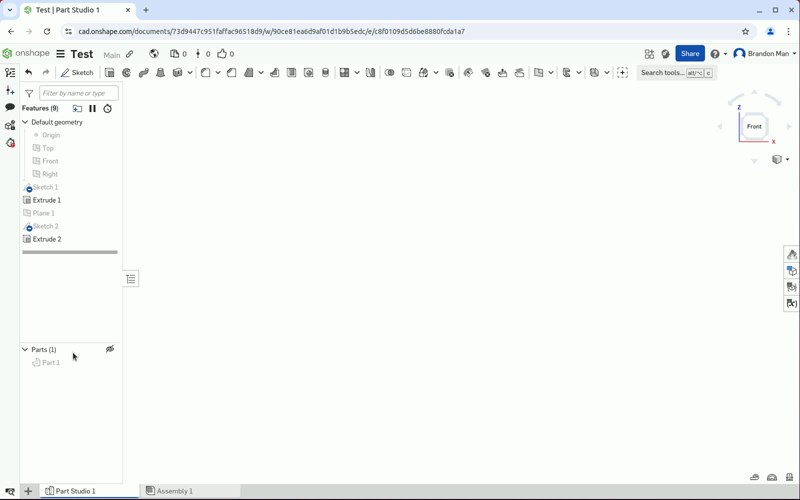
key_down(shift)
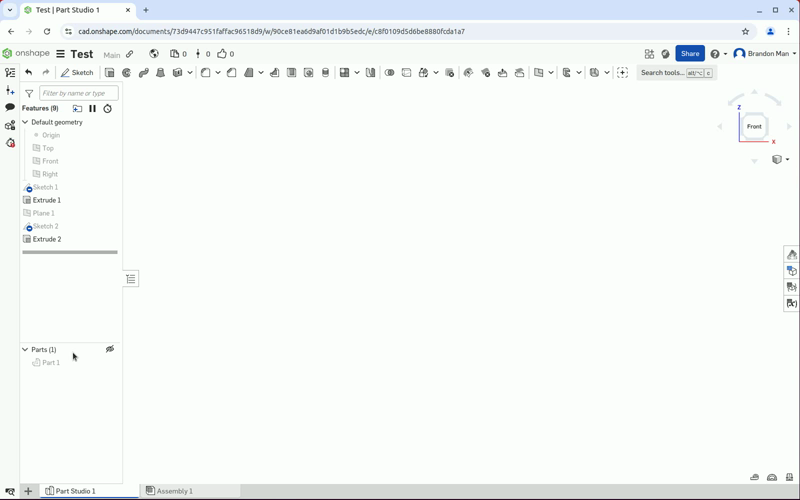
key(down)
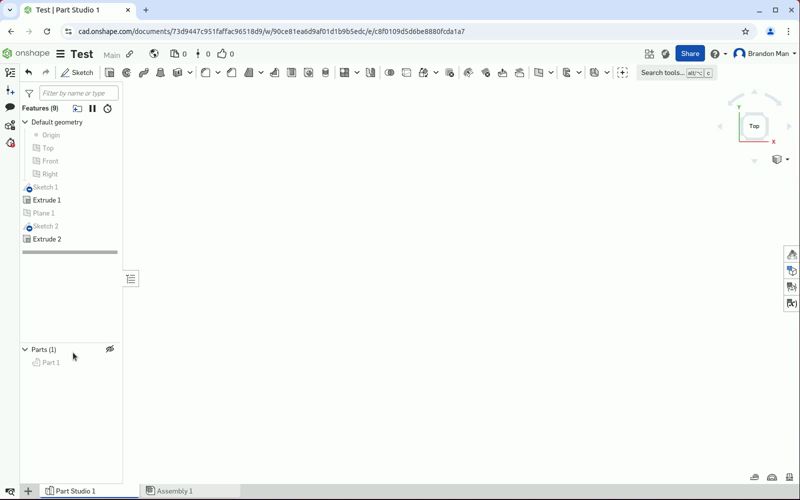
key_up(shift)
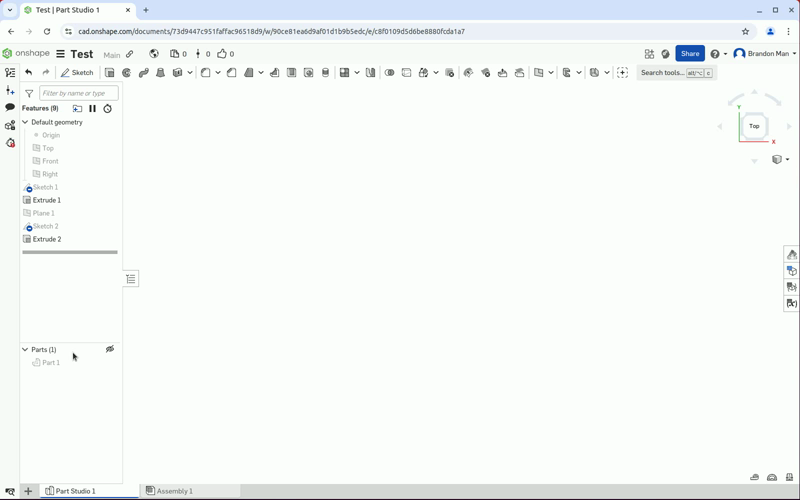
mouse_move(73, 352)
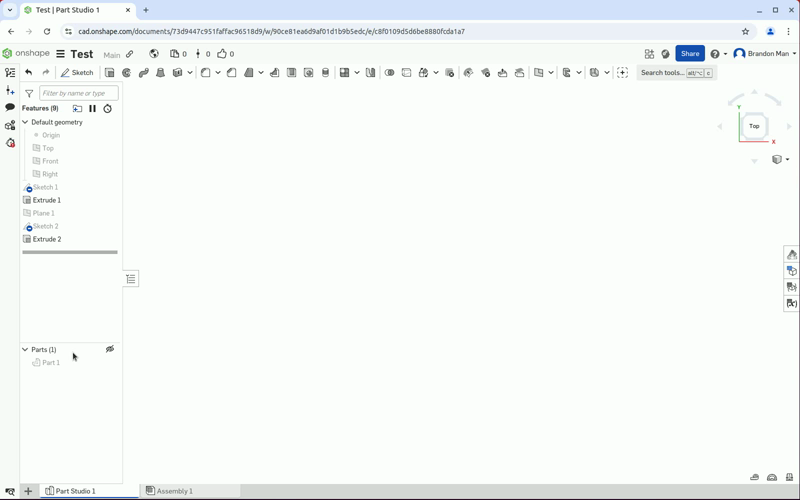
key(shift+y)
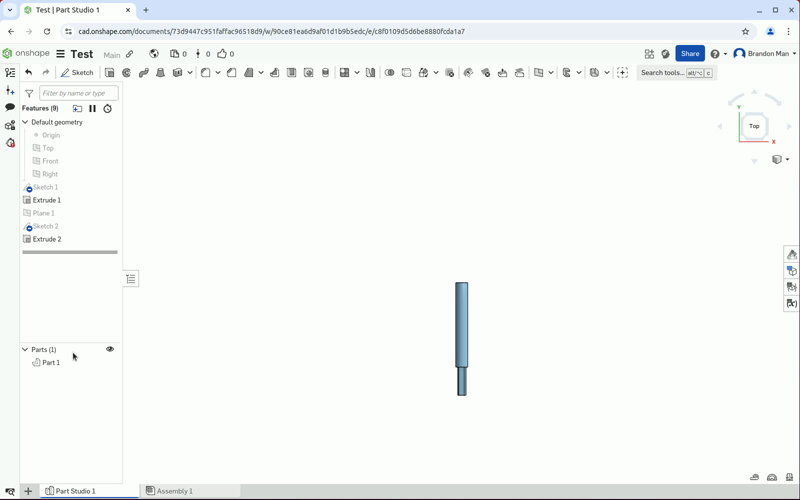
mouse_move(541, 75)
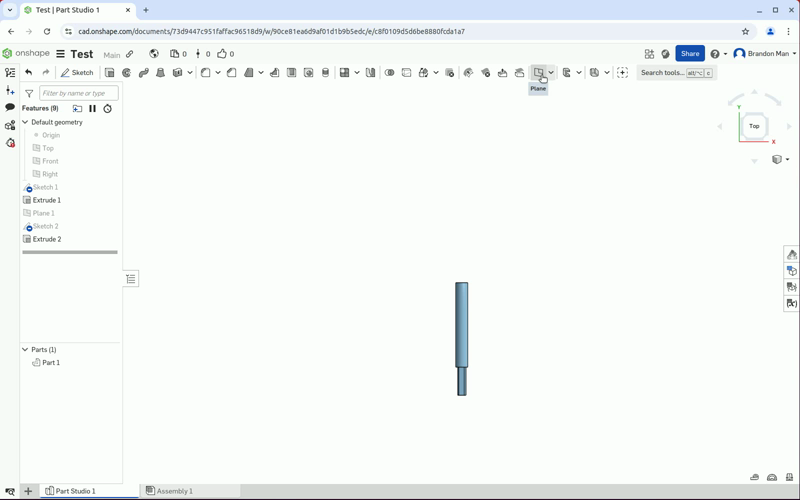
click(541, 75)
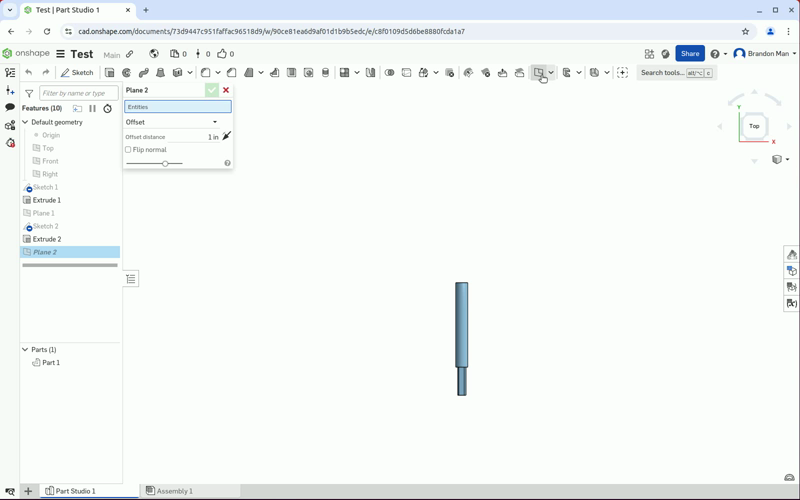
mouse_move(73, 150)
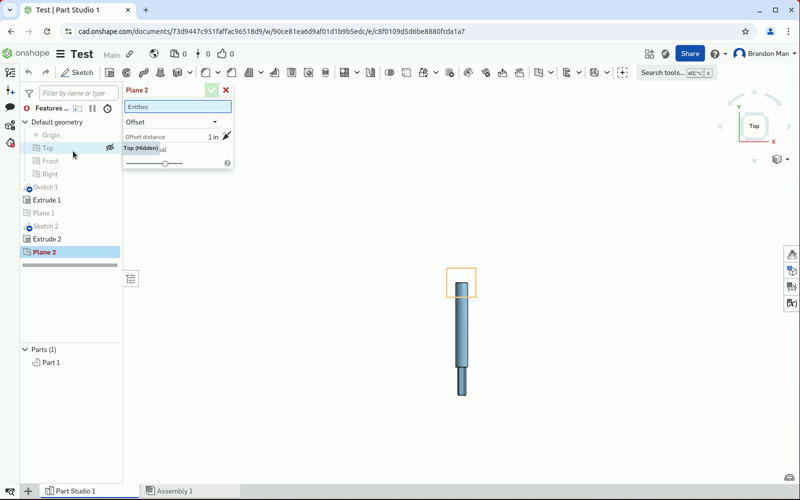
click(73, 150)
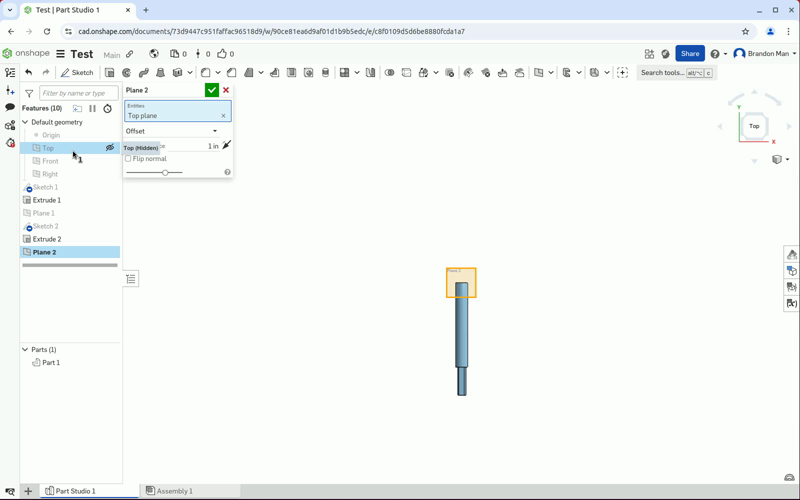
key(tab, 2)
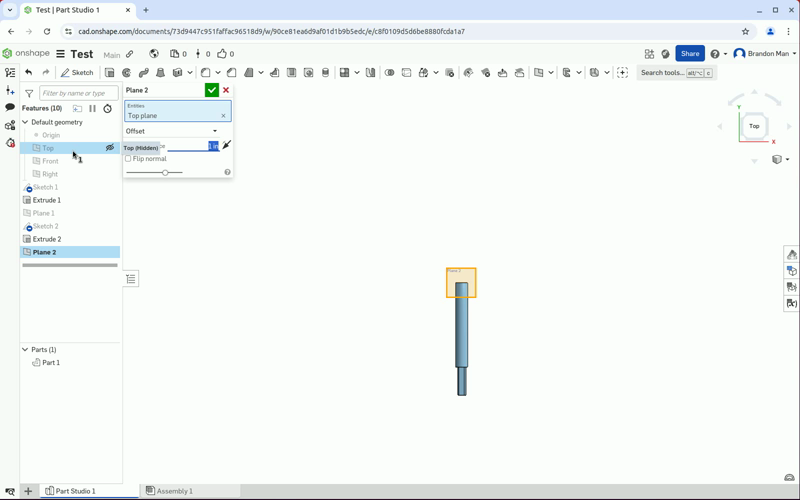
text(0.709)
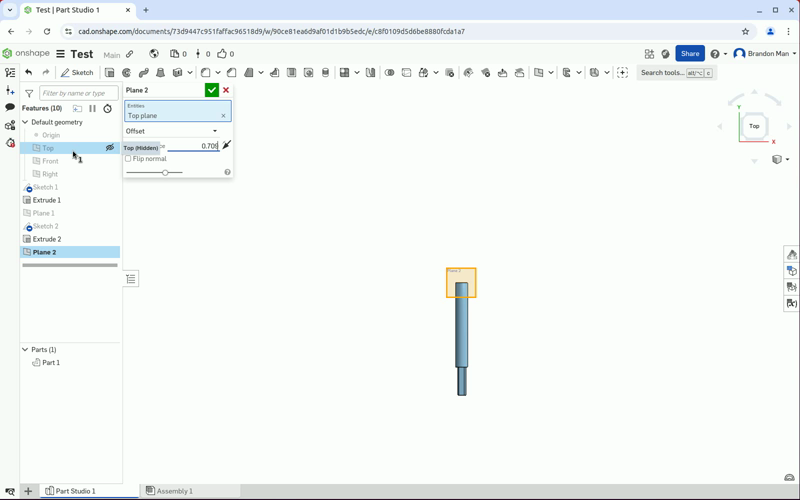
key(enter, 2)
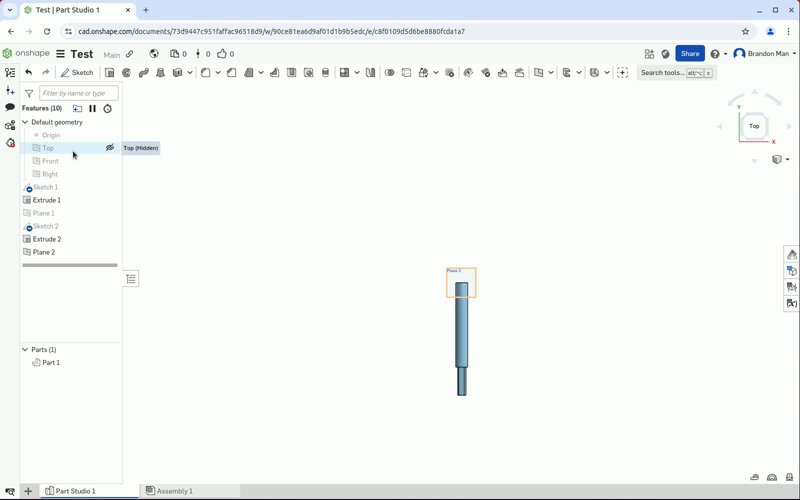
key(shift+s)
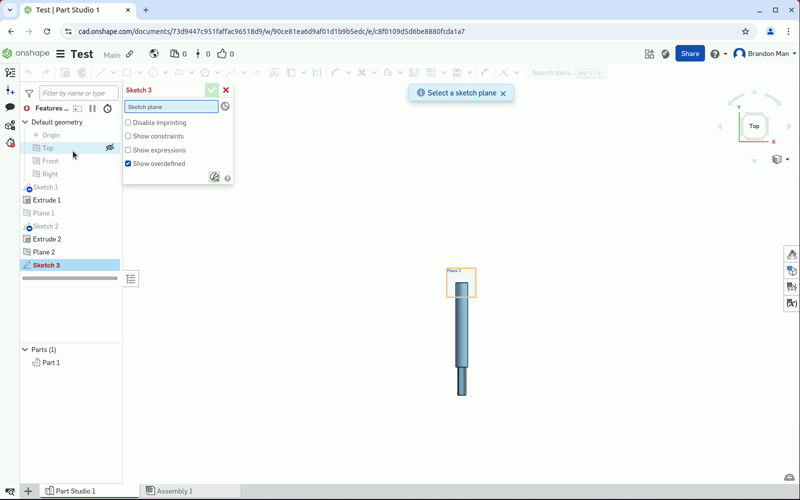
mouse_move(73, 254)
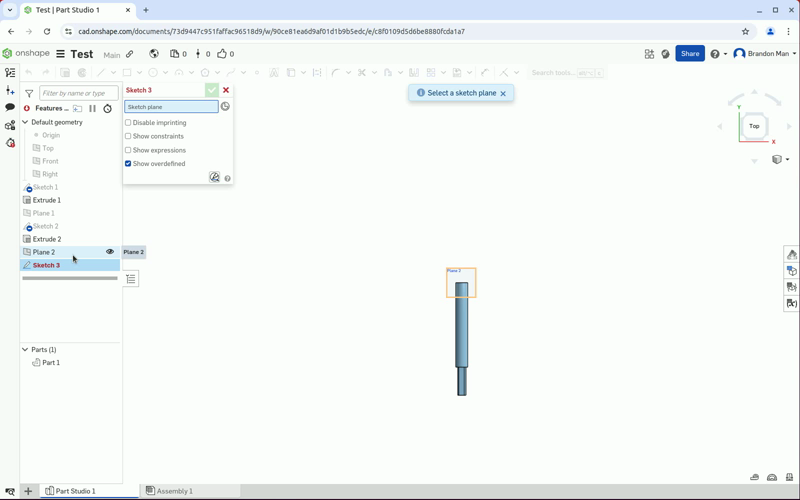
click(73, 254)
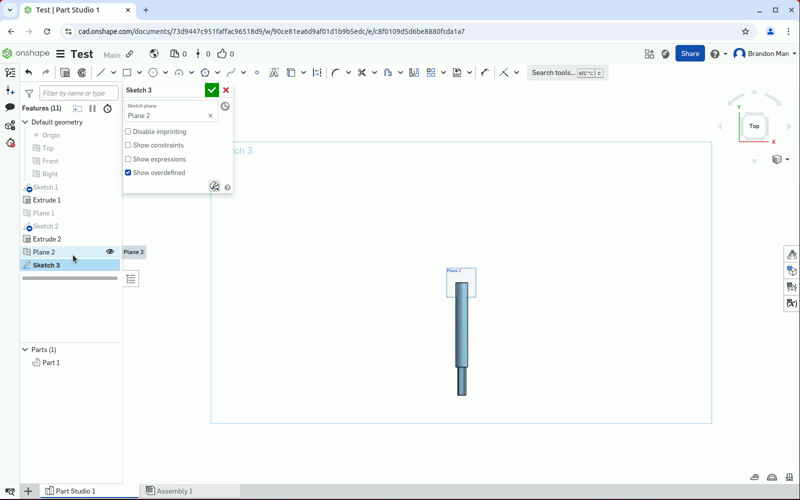
mouse_move(73, 352)
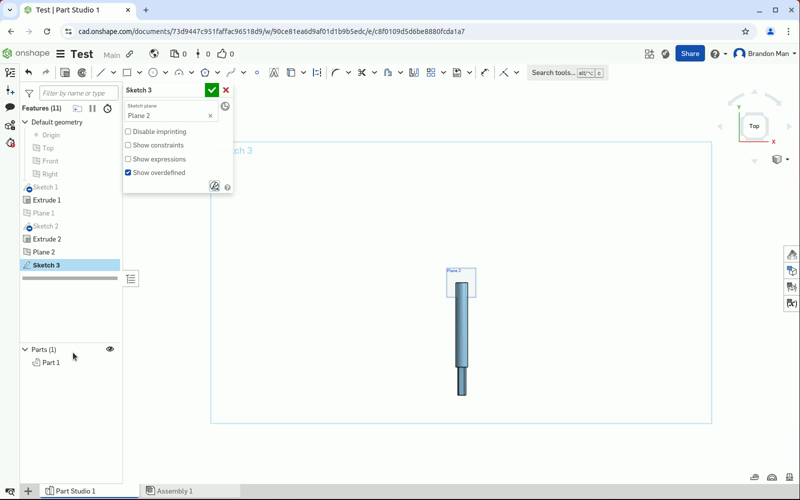
key(y)
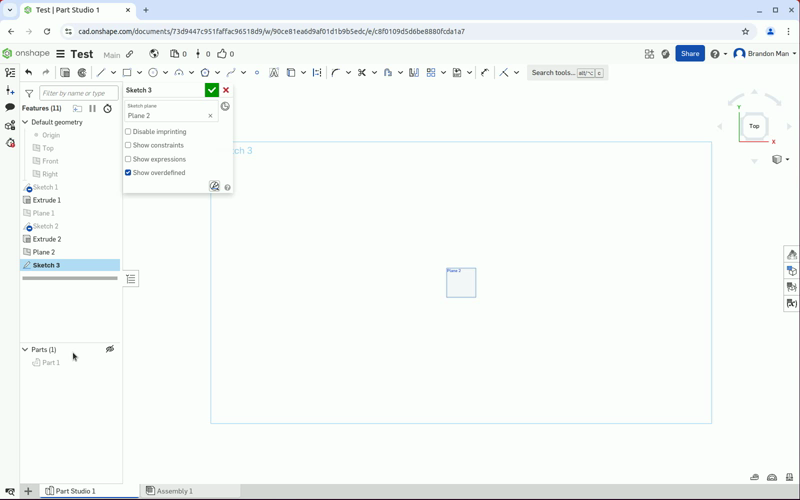
key(c)
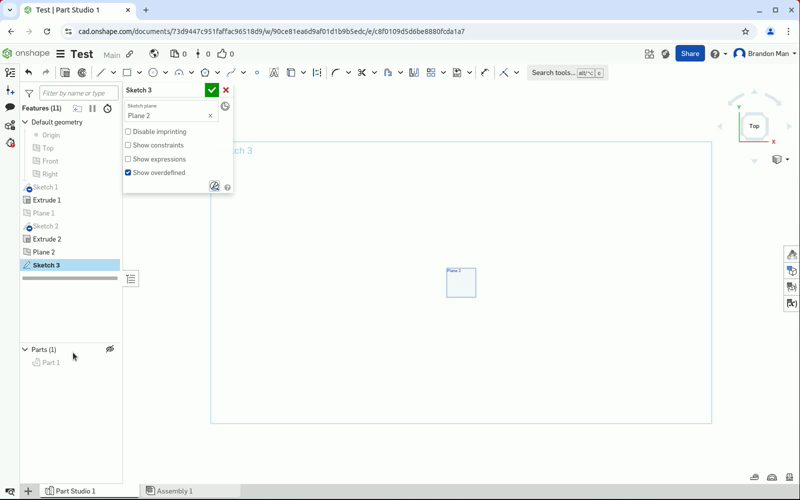
key_down(shift)
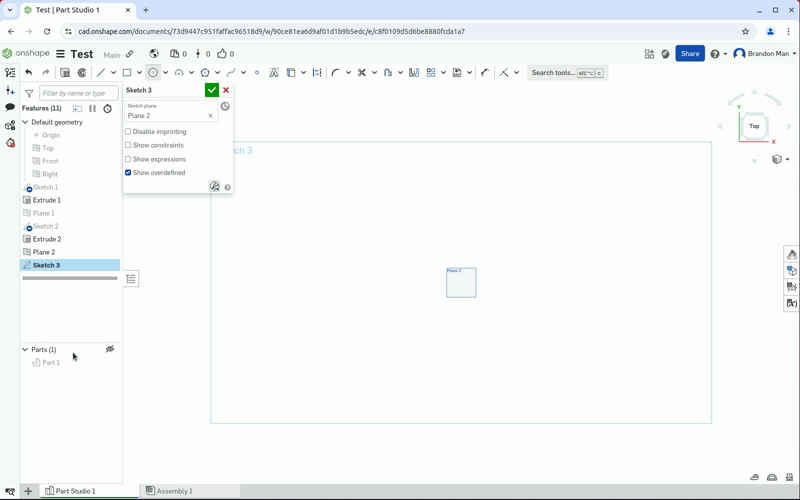
mouse_move(460, 381)
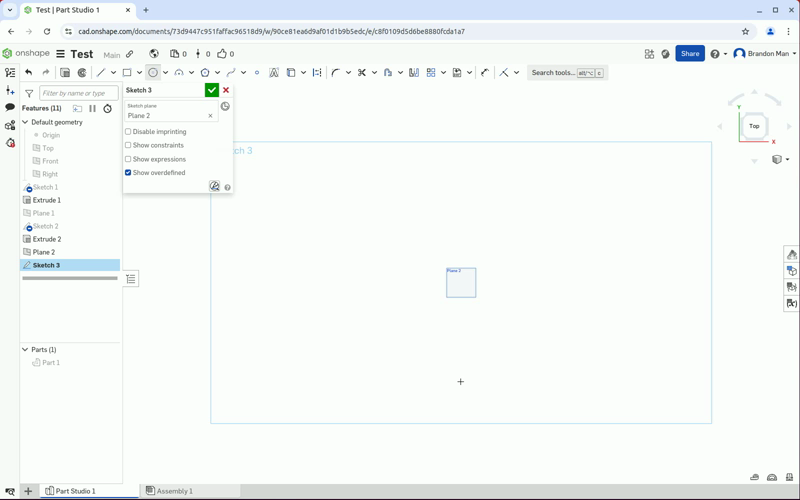
click(460, 381)
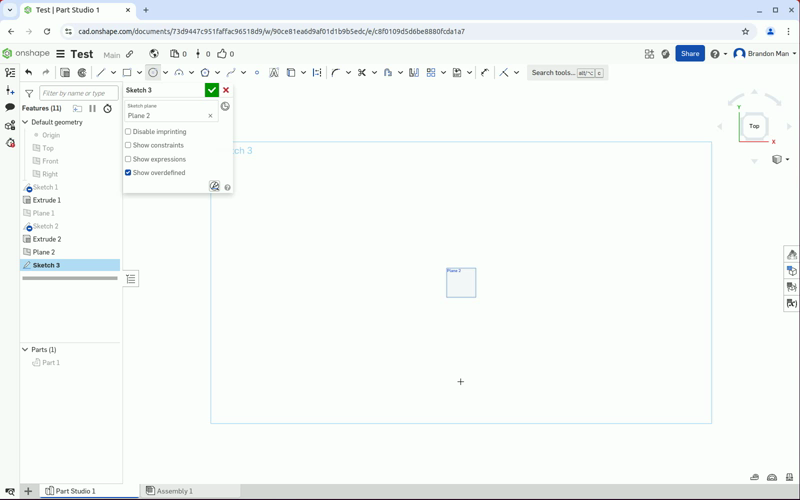
key_up(shift)
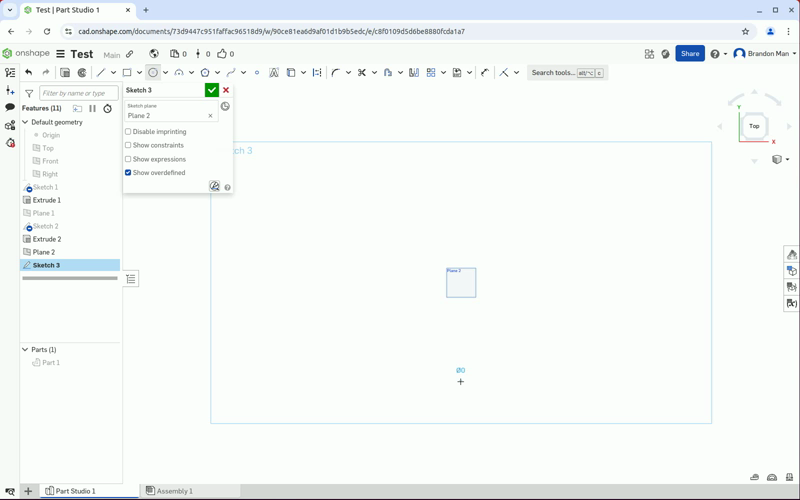
mouse_move(463, 381)
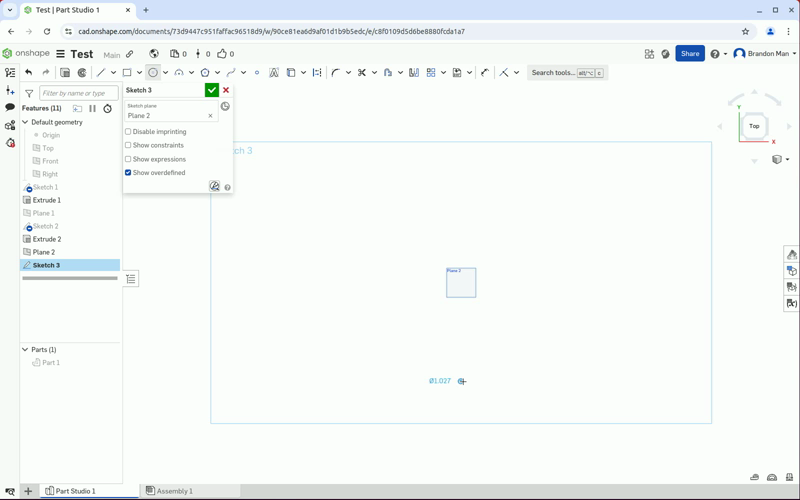
scroll(6)
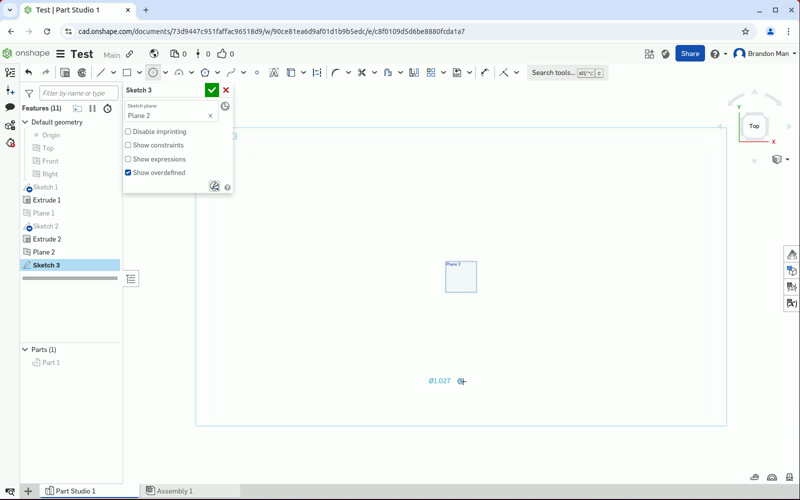
scroll(6)
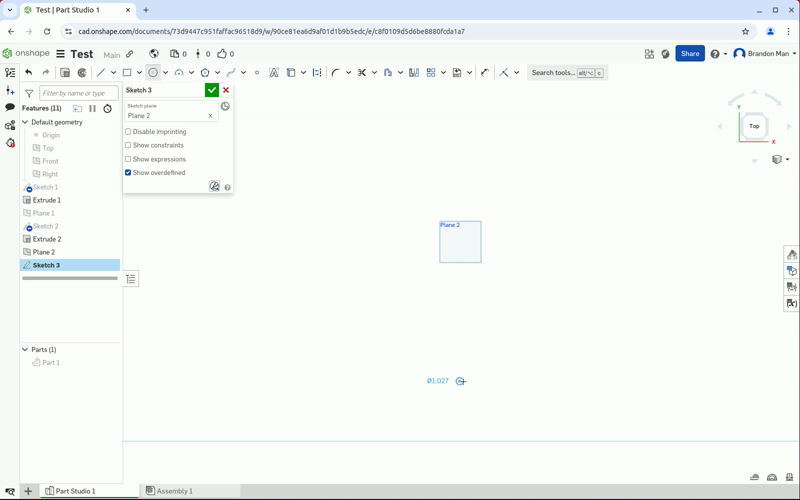
scroll(6)
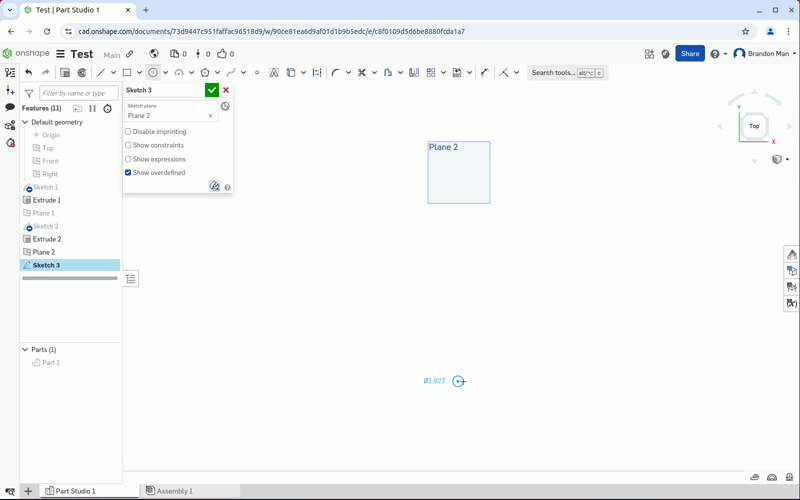
scroll(6)
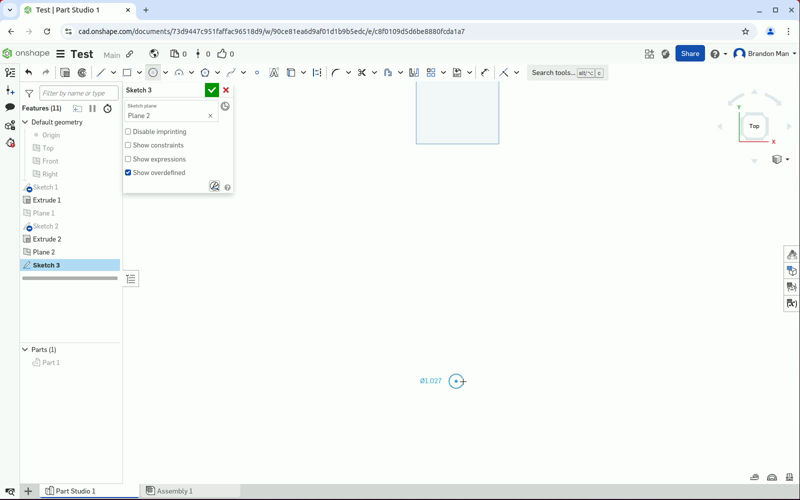
scroll(6)
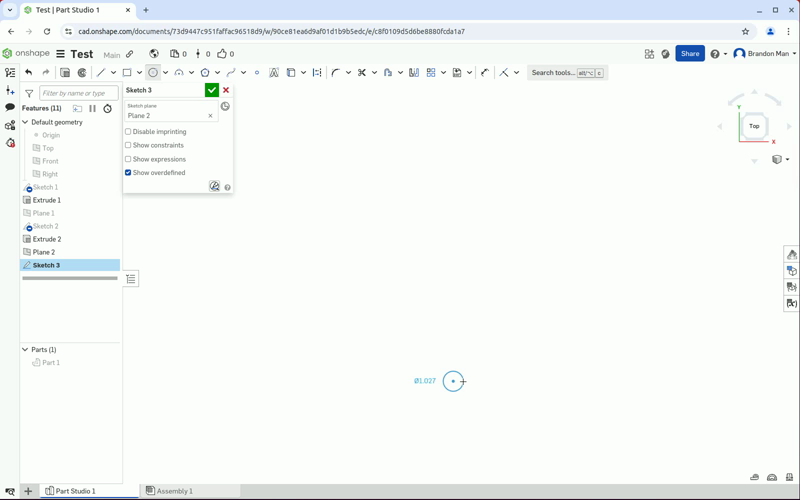
scroll(6)
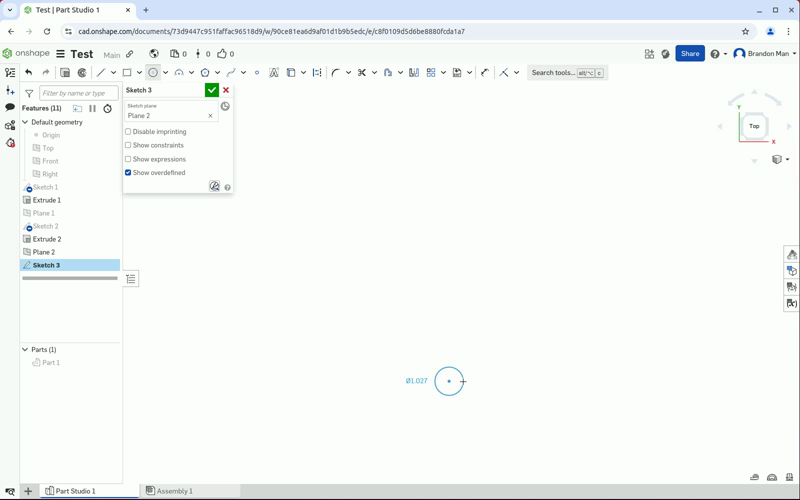
scroll(6)
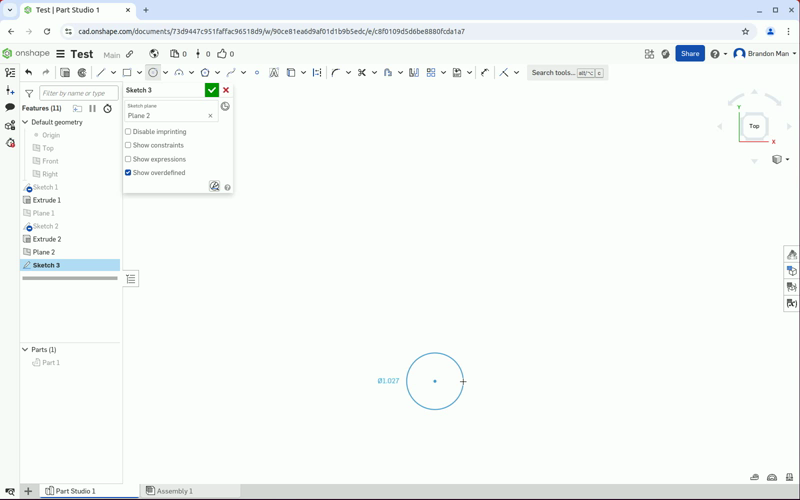
click(463, 381)
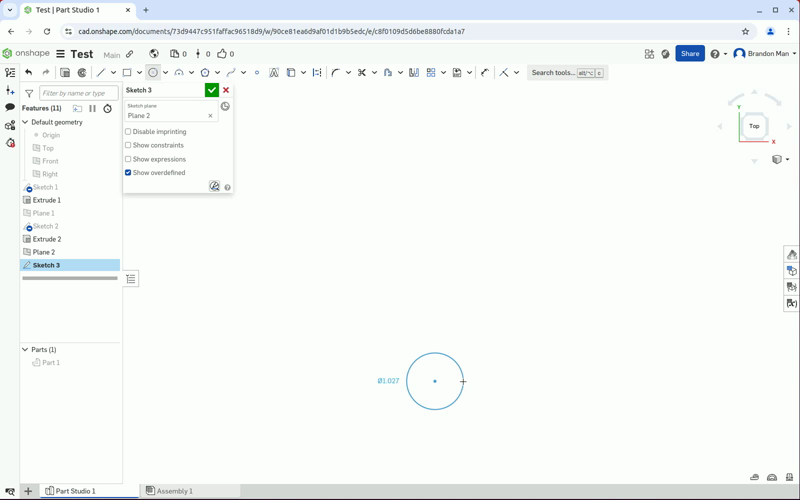
scroll(-6)
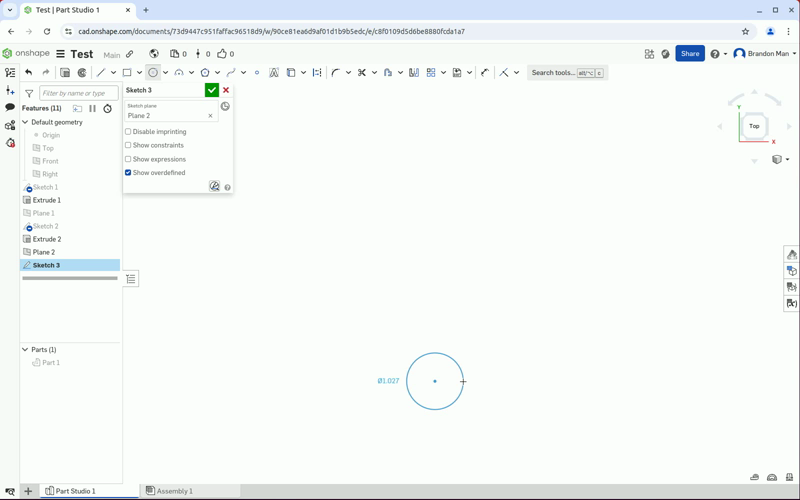
scroll(-6)
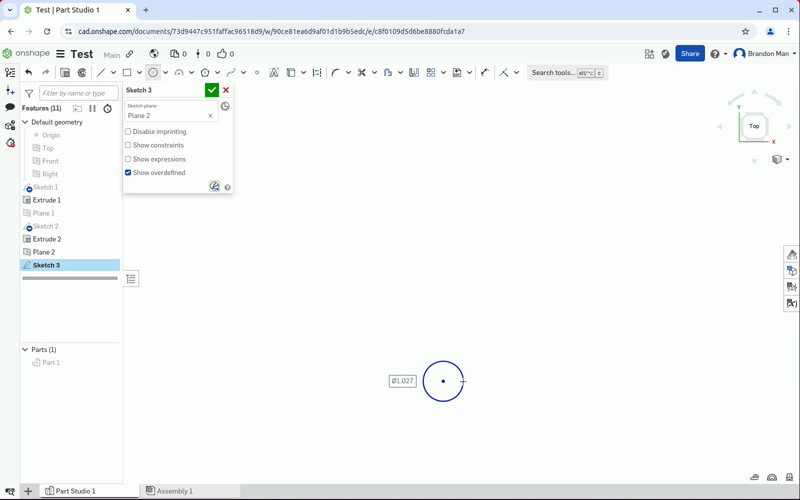
scroll(-6)
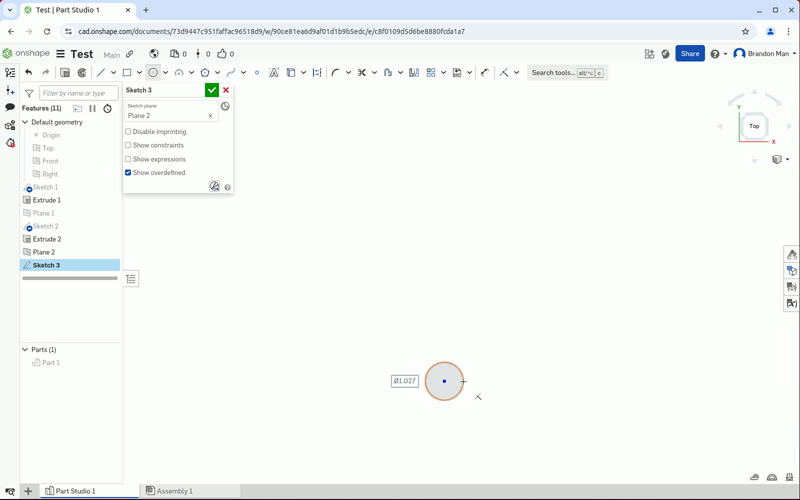
scroll(-6)
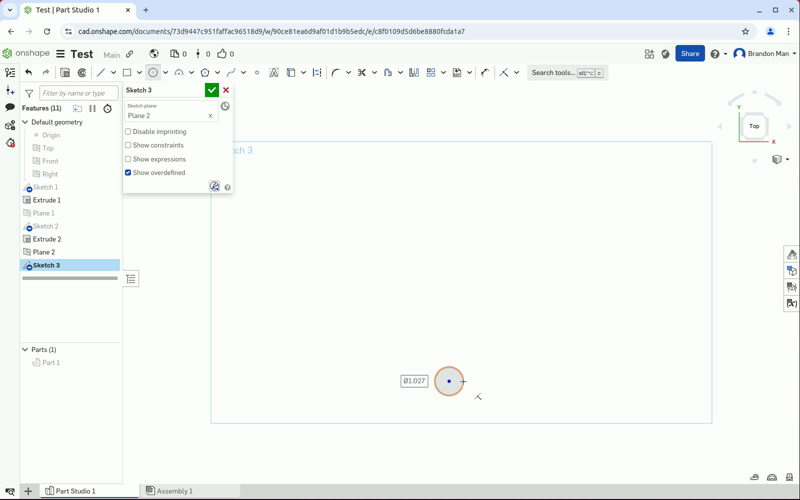
scroll(-6)
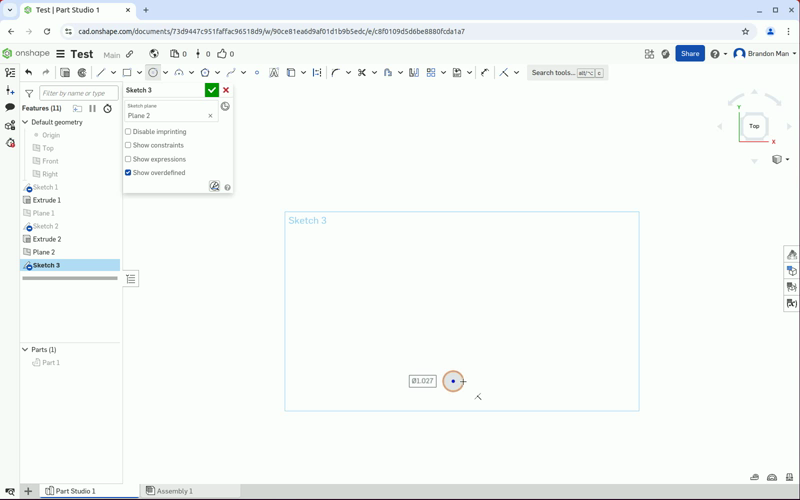
scroll(-6)
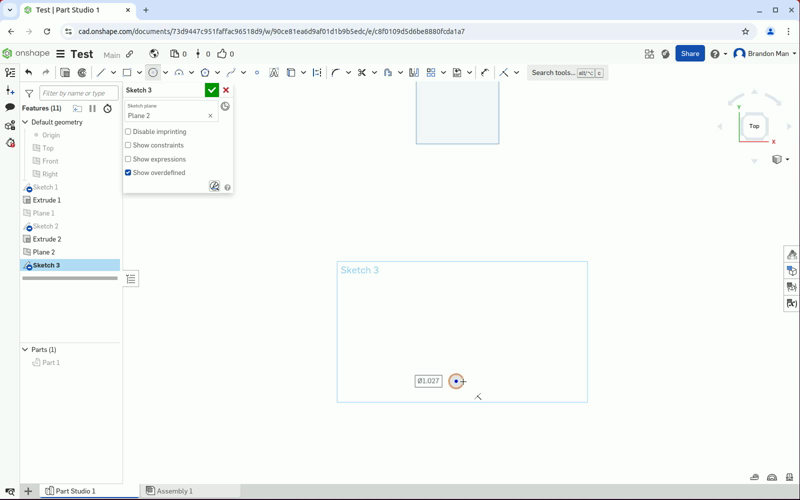
scroll(-6)
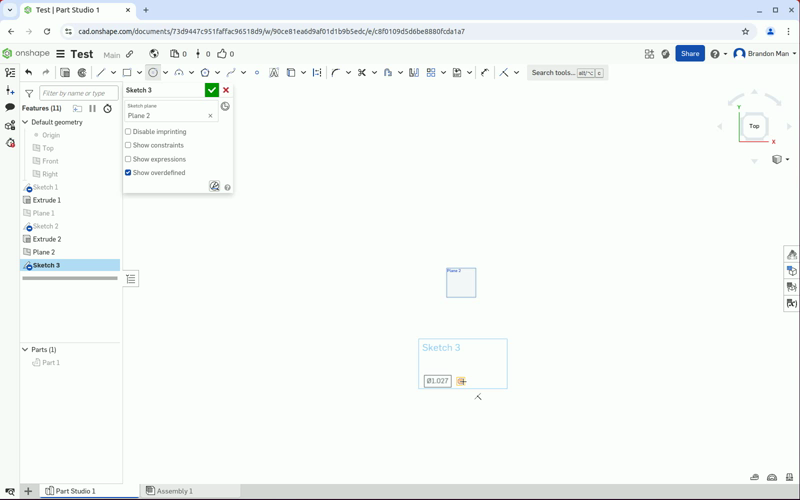
key(esc)
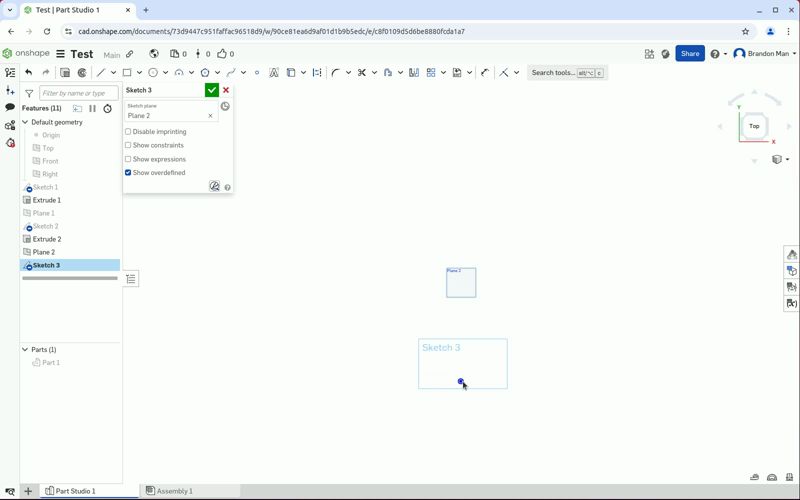
mouse_move(459, 381)
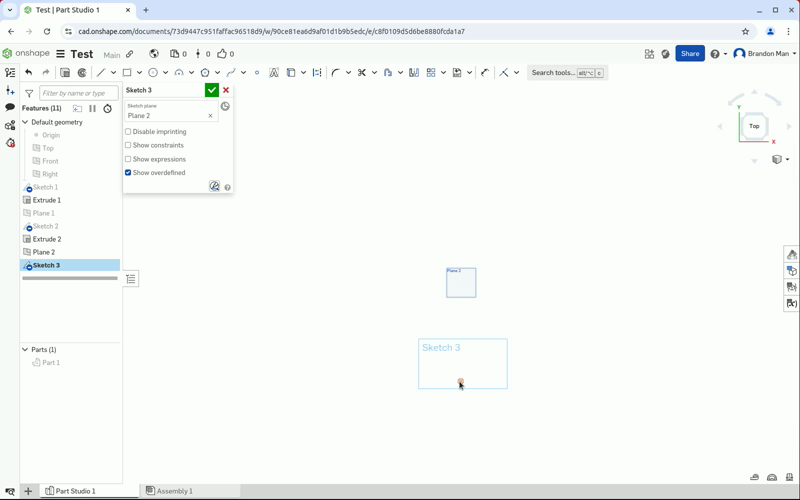
scroll(6)
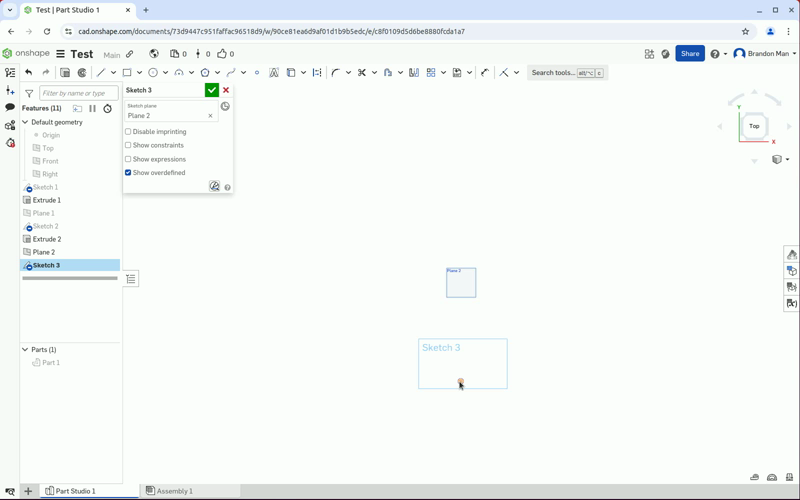
scroll(6)
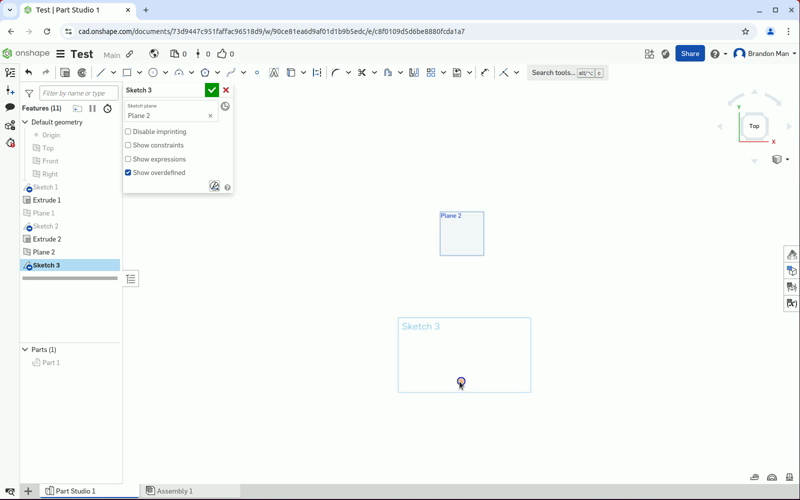
scroll(6)
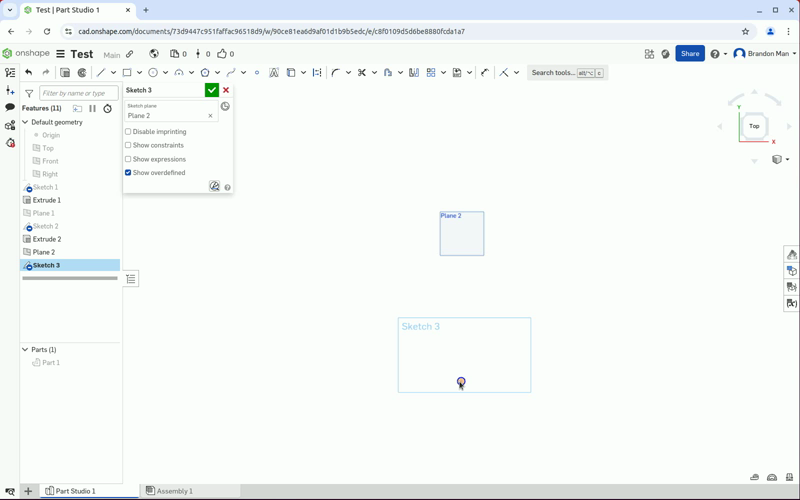
scroll(6)
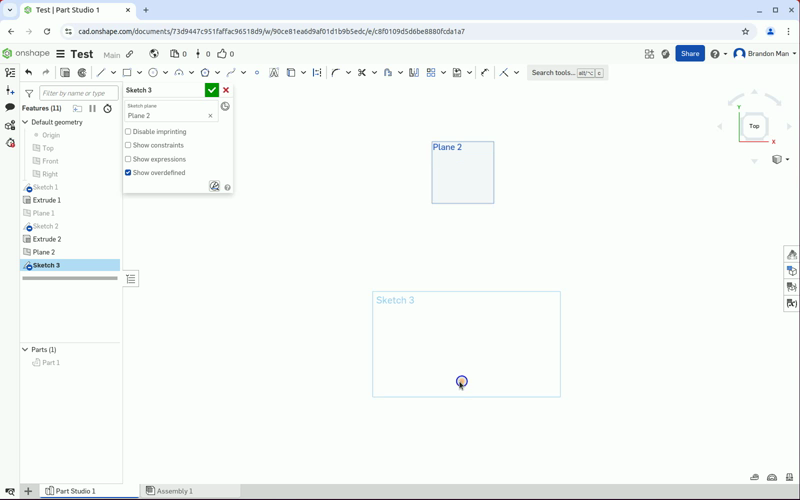
scroll(6)
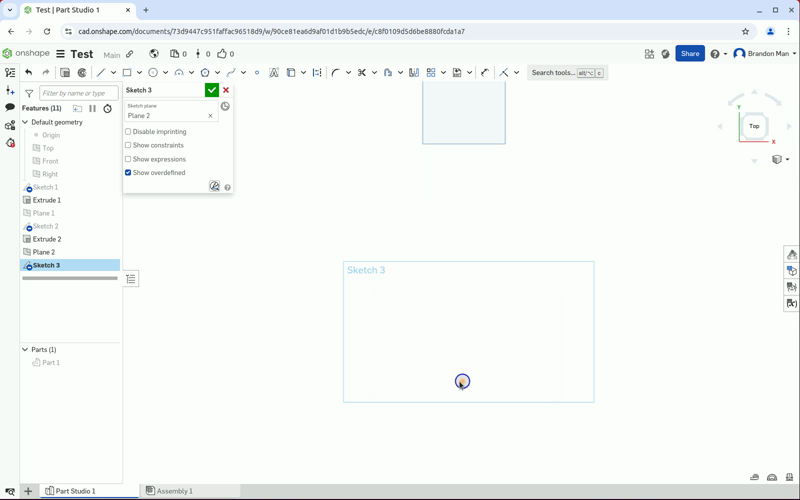
scroll(6)
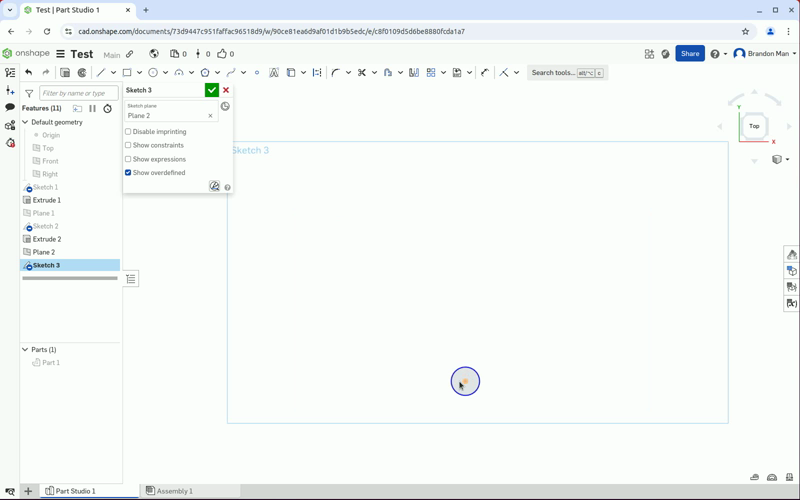
scroll(6)
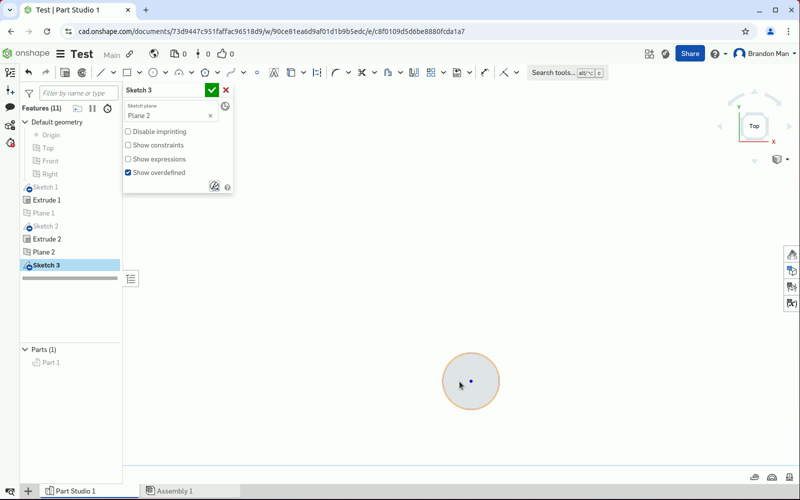
click(459, 381)
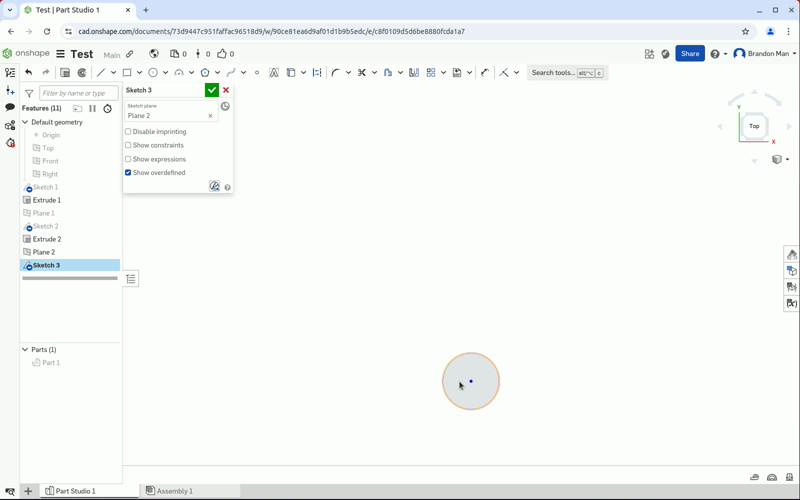
scroll(-6)
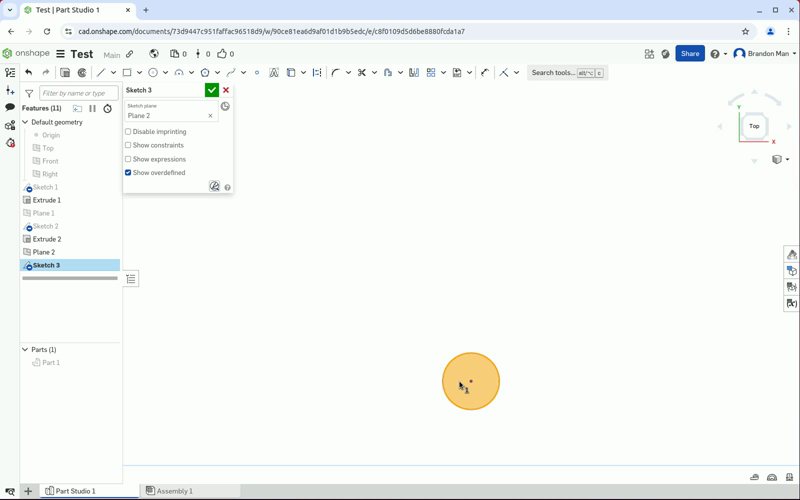
scroll(-6)
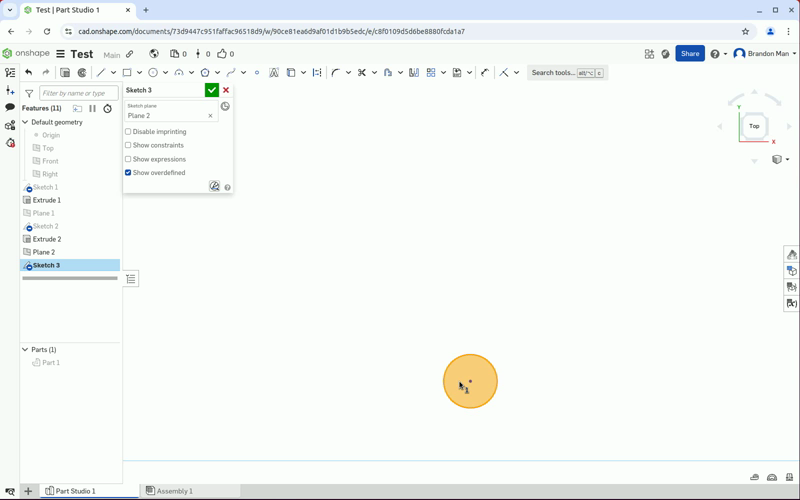
scroll(-6)
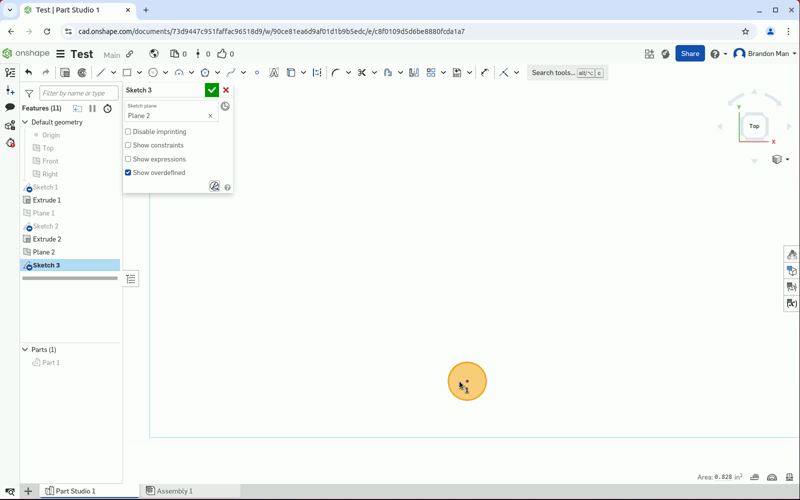
scroll(-6)
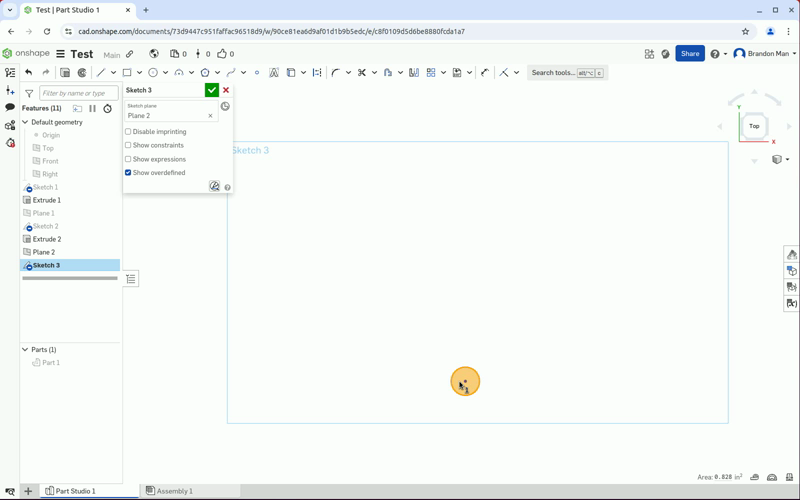
scroll(-6)
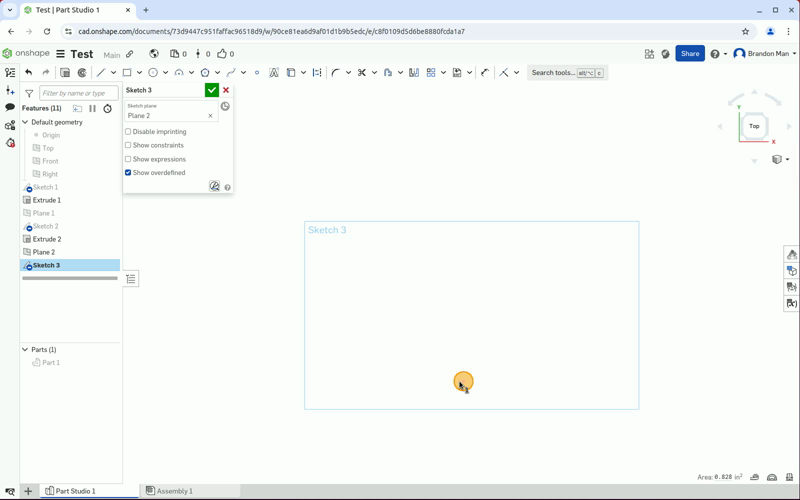
scroll(-6)
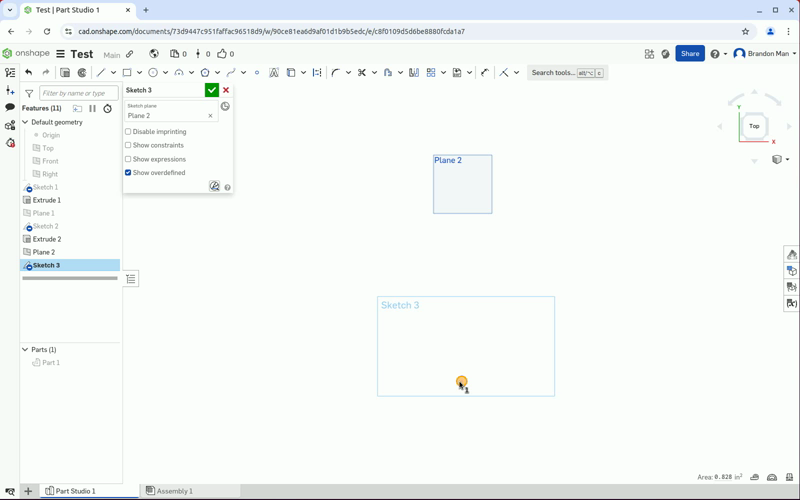
scroll(-6)
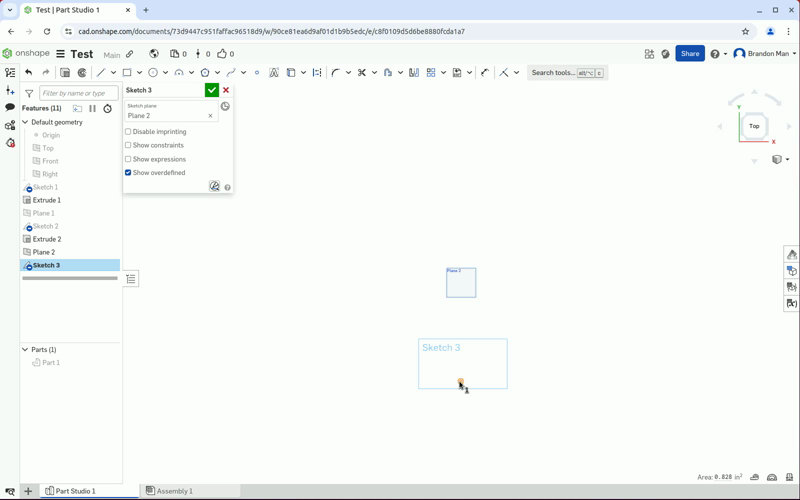
mouse_move(73, 352)
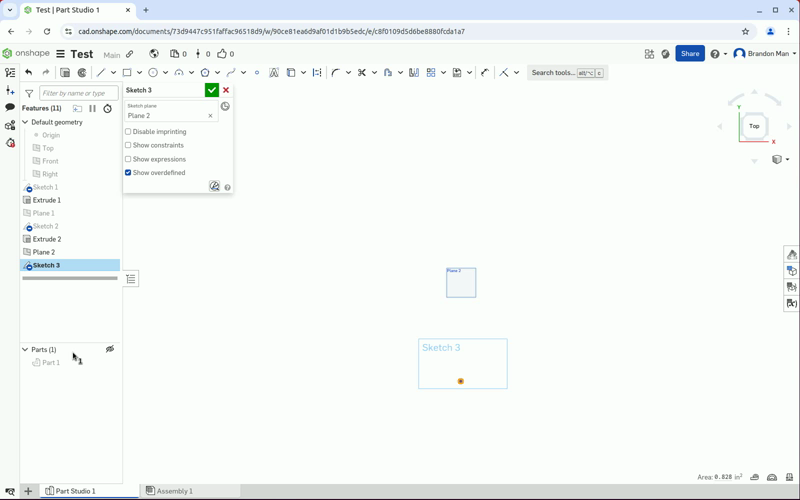
key(shift+y)
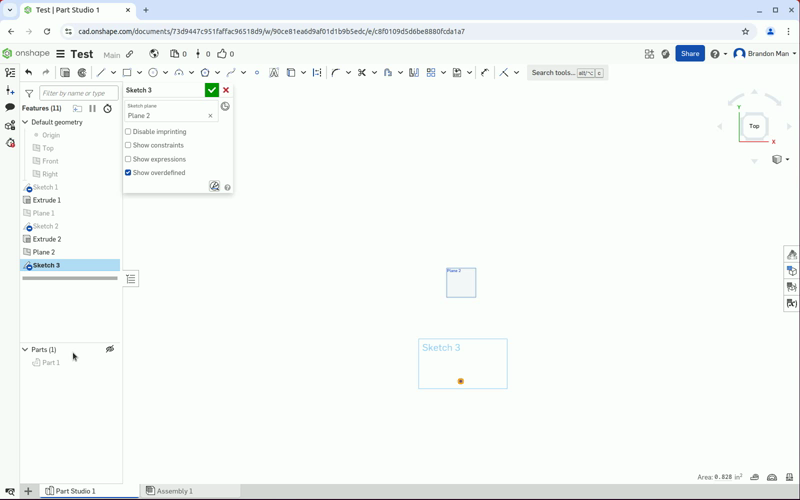
key(shift+e)
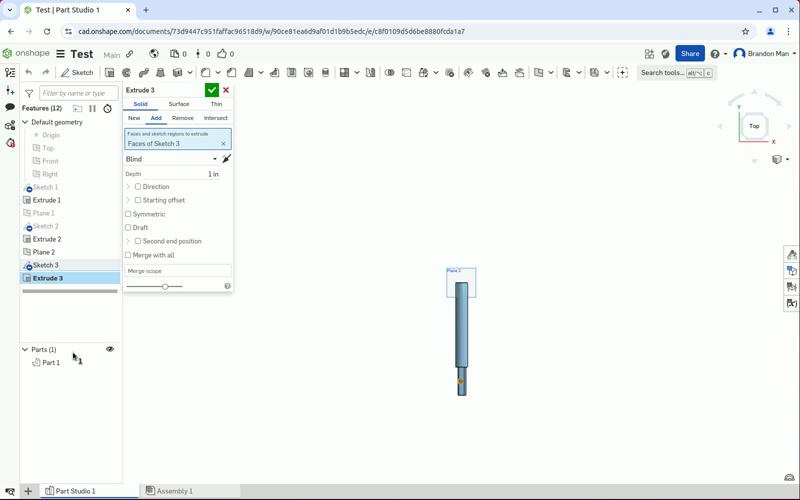
mouse_move(143, 106)
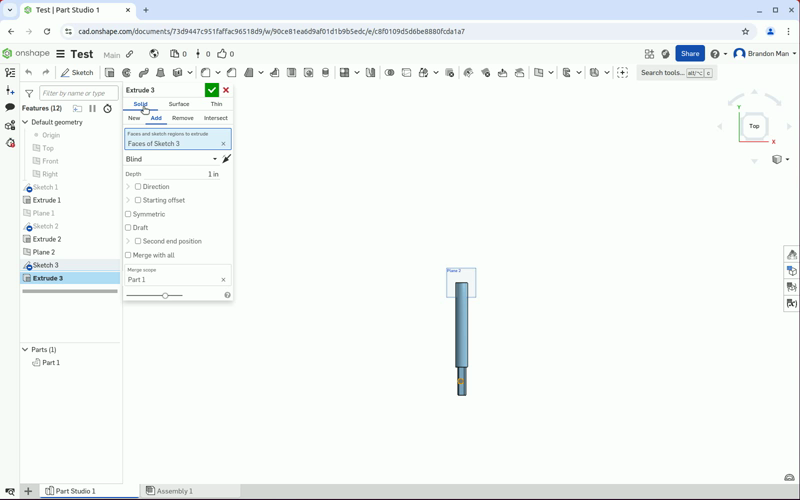
click(143, 106)
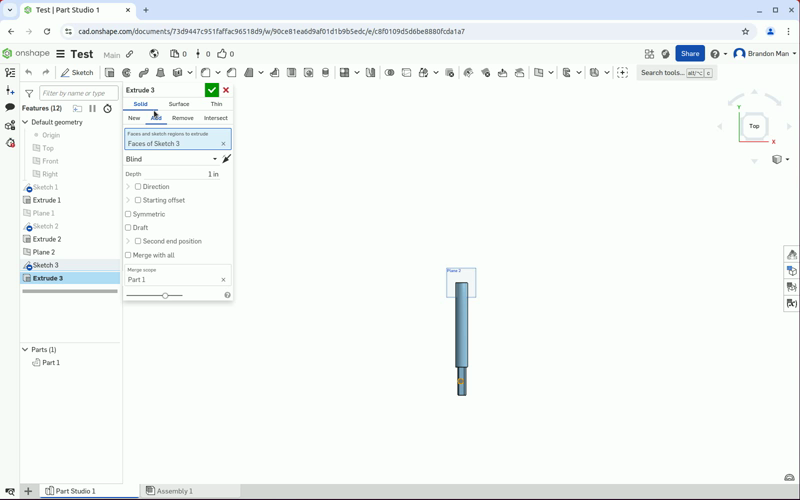
mouse_move(186, 120)
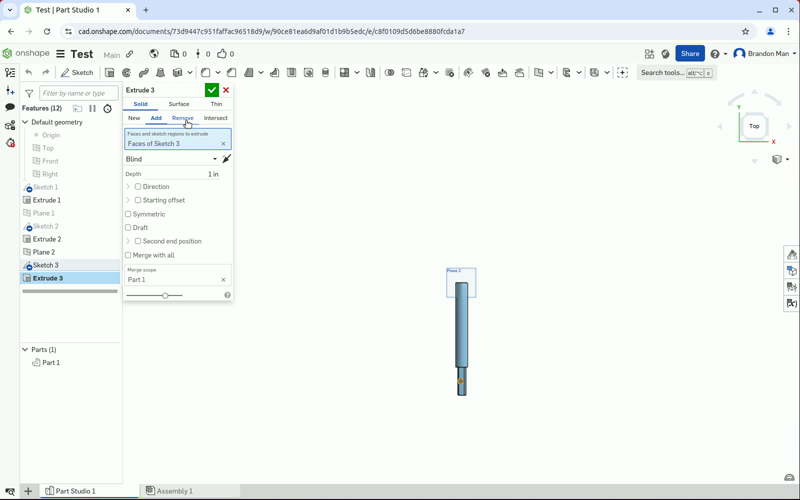
click(186, 120)
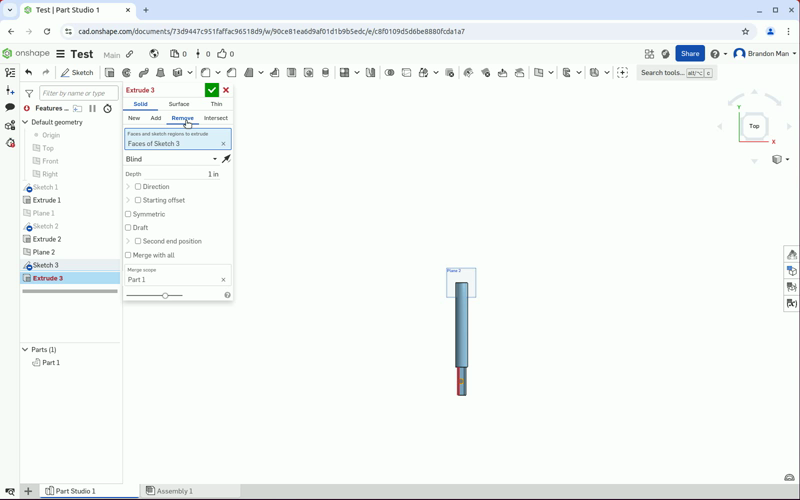
key(tab, 4)
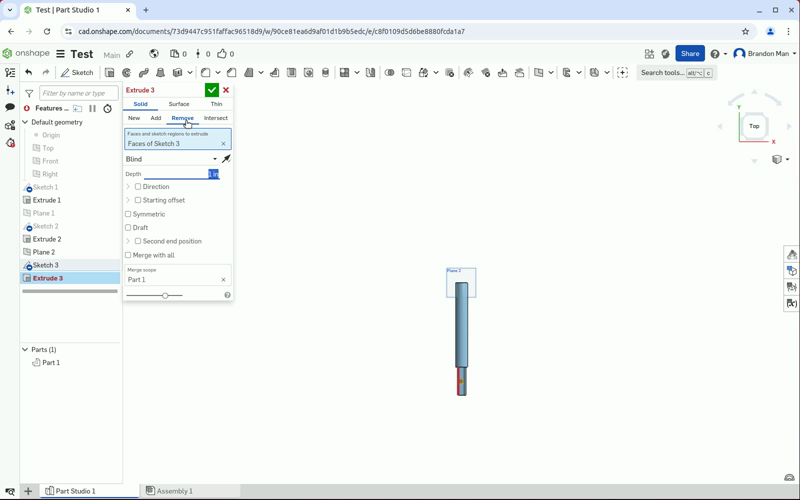
text(0.481)
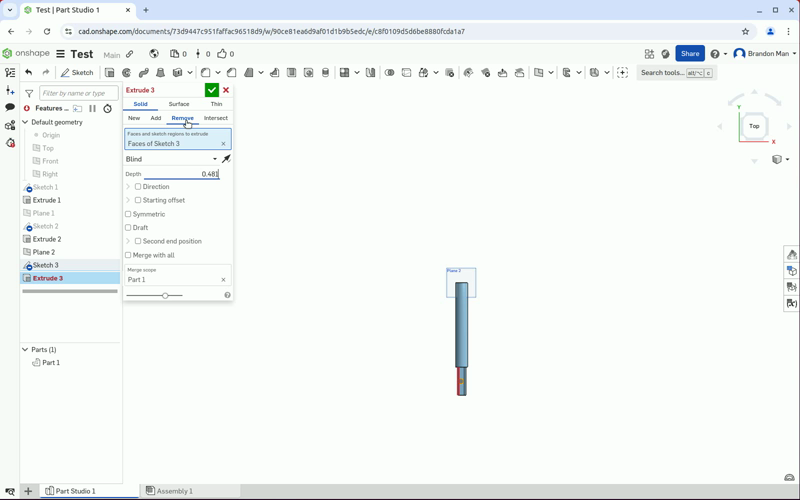
key(tab, 6)
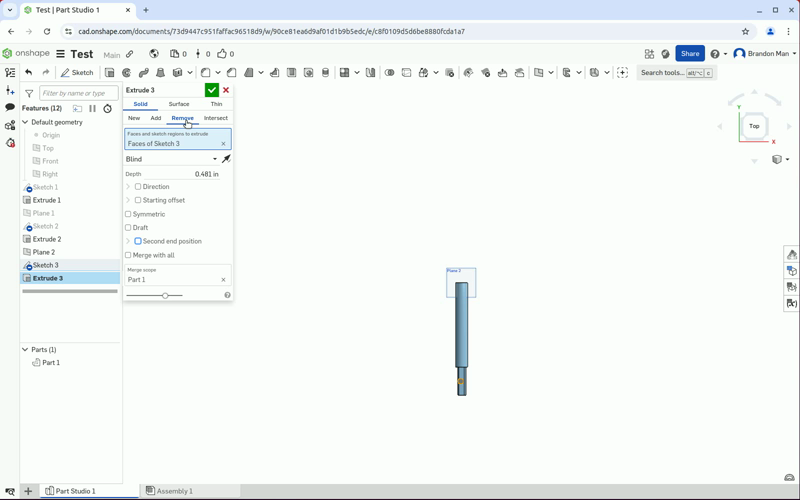
key(space)
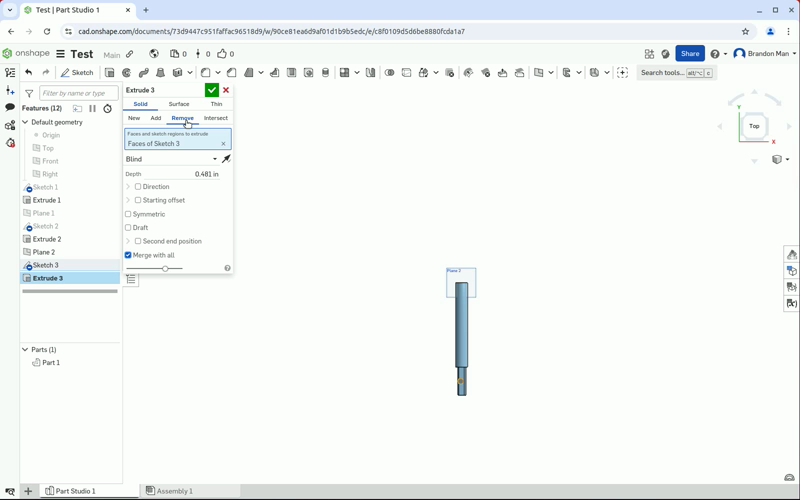
key(enter)
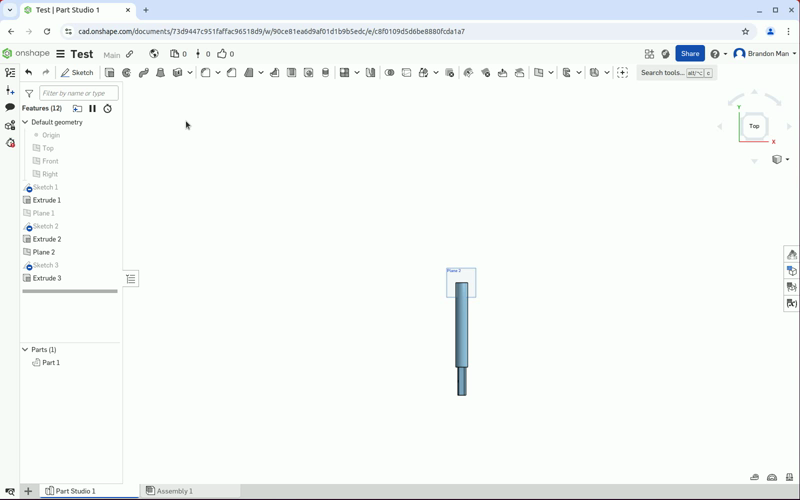
key(shift+h)
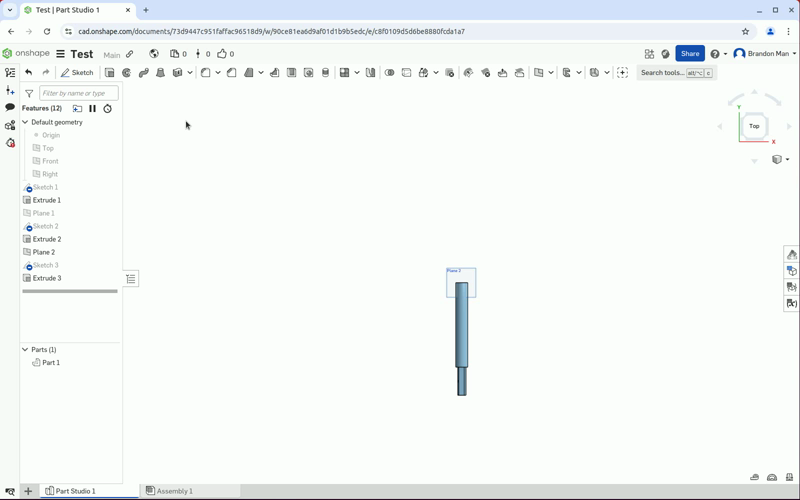
key(shift+h)
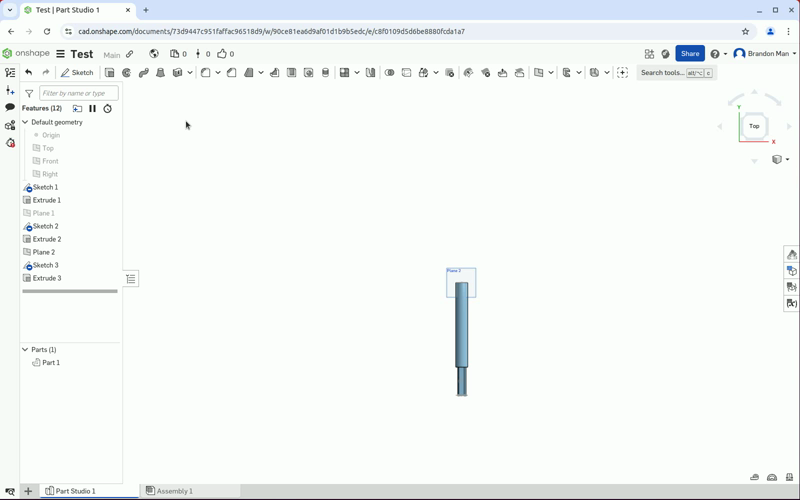
key(shift+7)
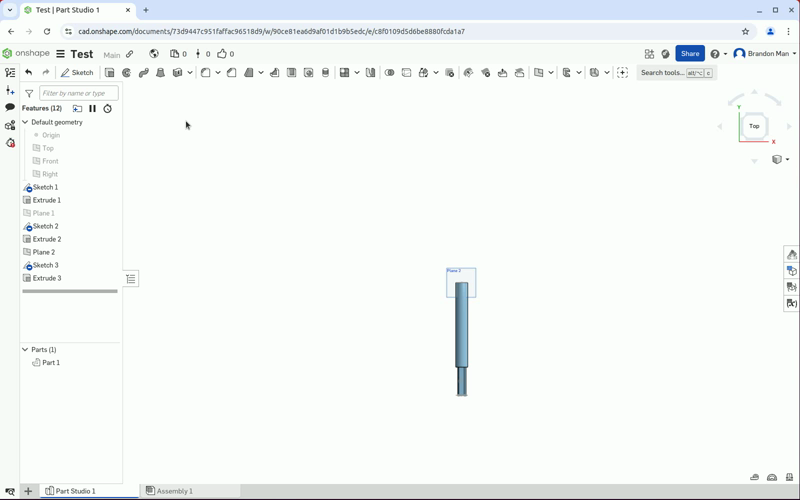
key(up, 3)
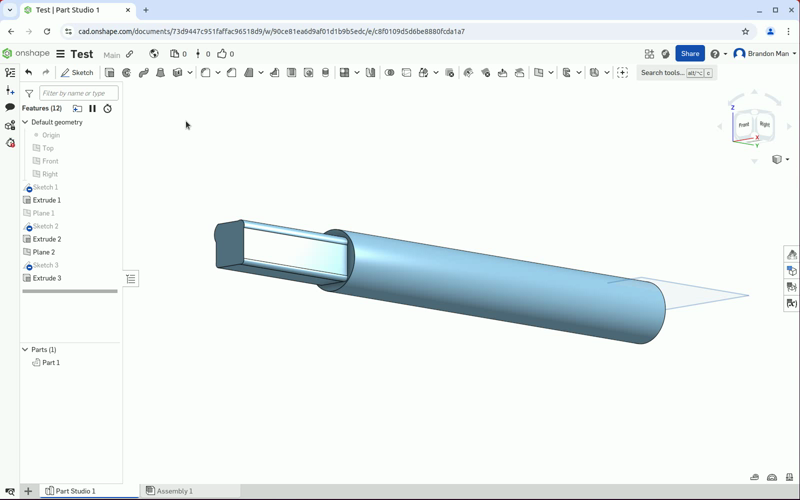
key(left, 3)
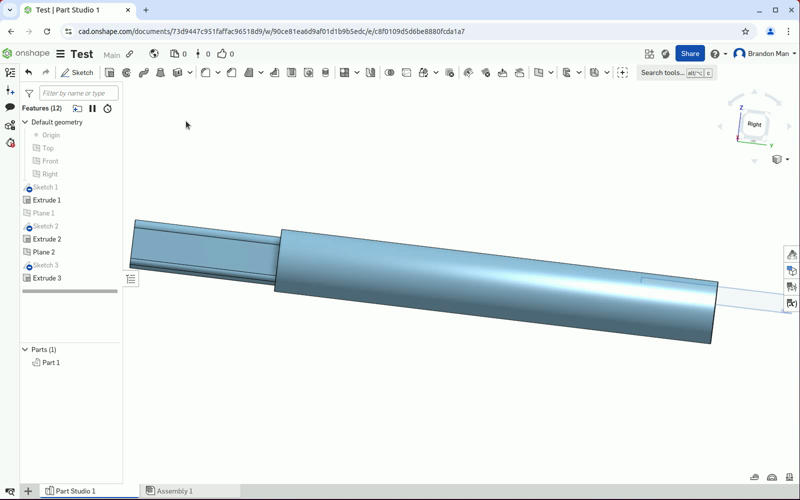
key(right, 3)
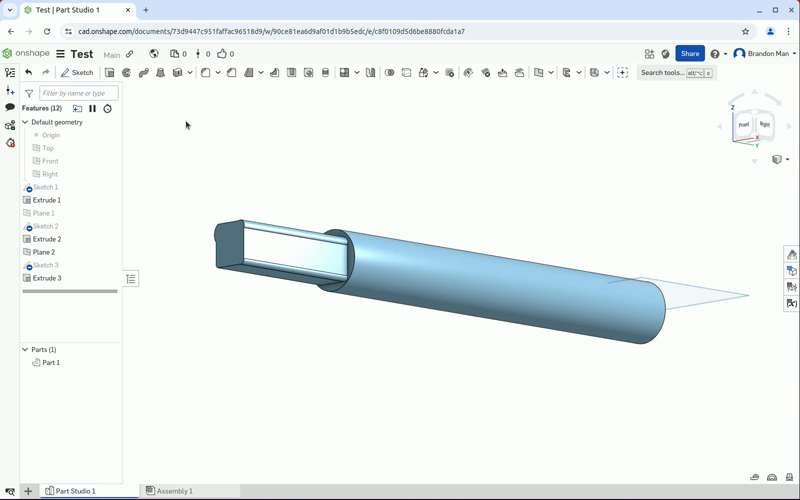
key(down, 3)
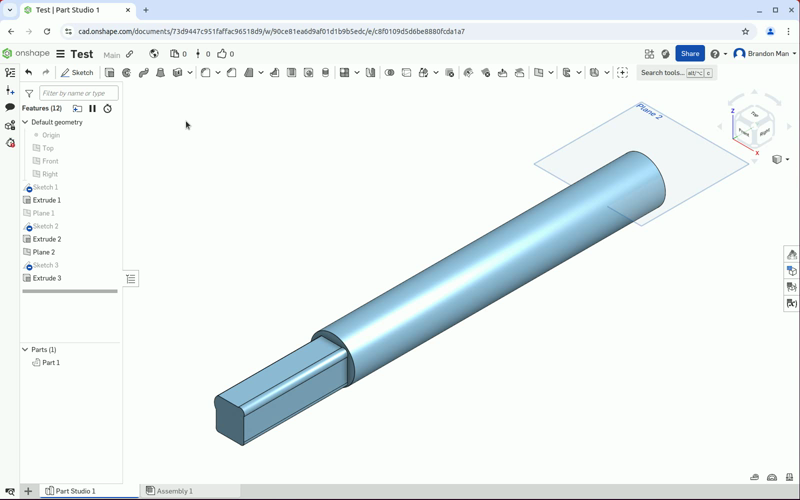
mouse_move(73, 189)
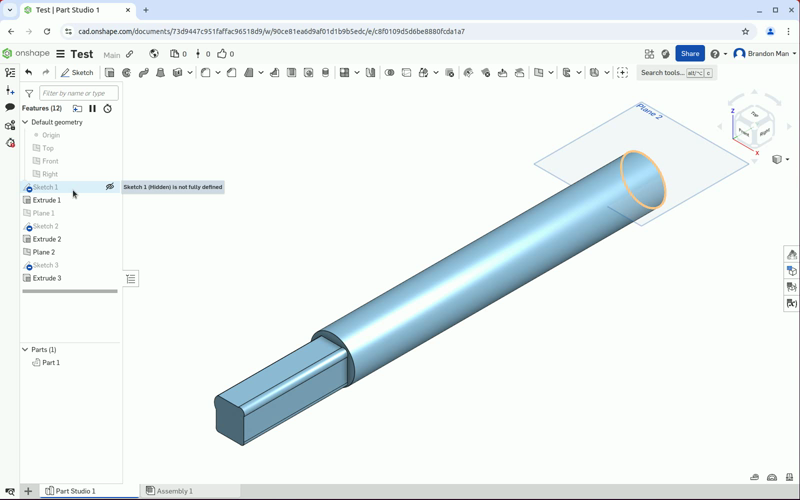
click(73, 189)